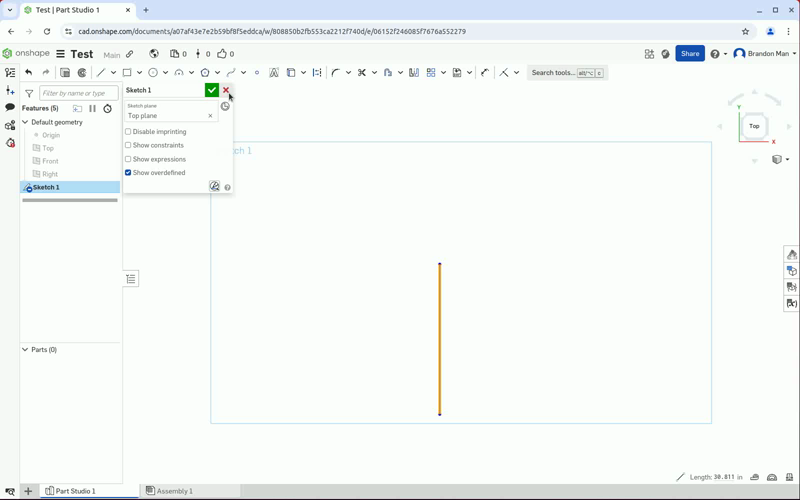
key(shift+h)
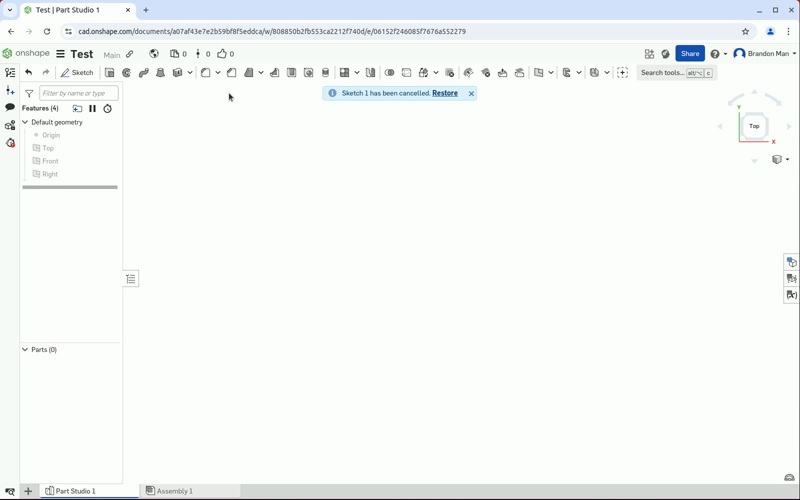
mouse_move(73, 352)
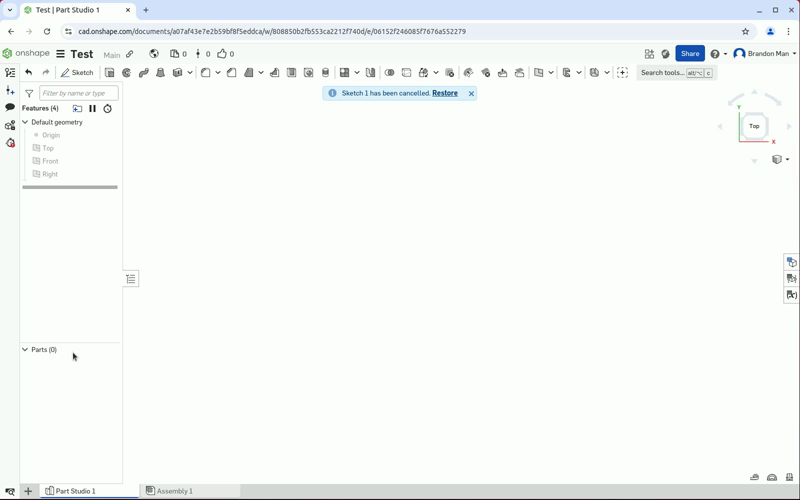
key(y)
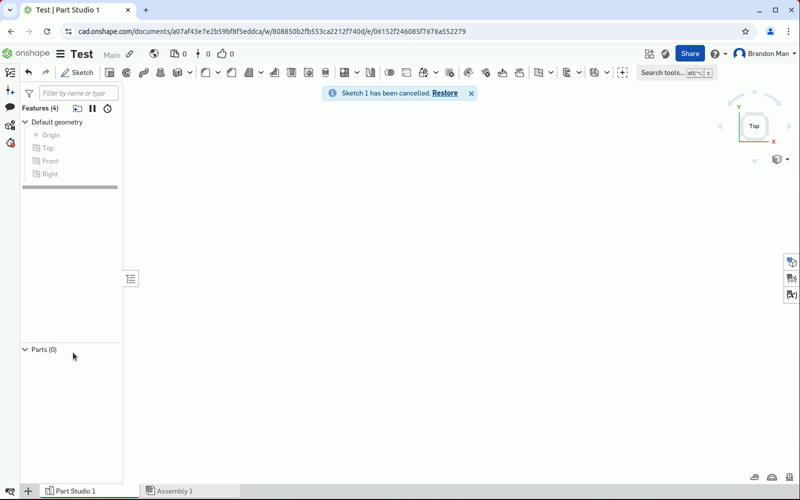
key(shift+p)
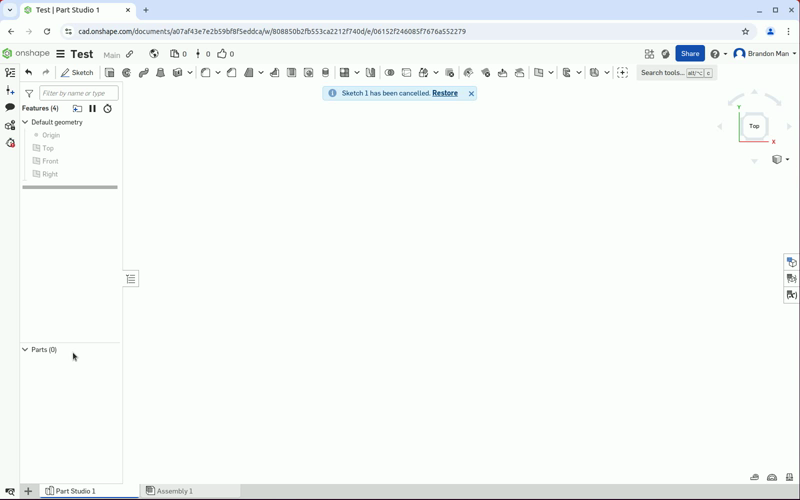
key(space)
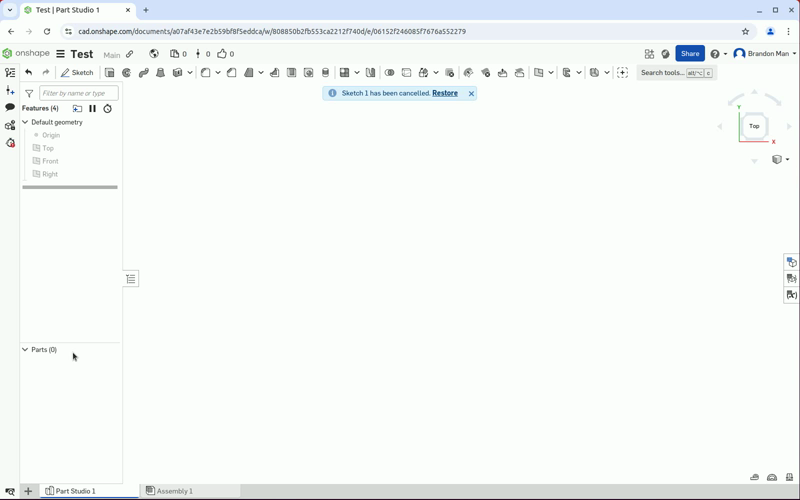
key_down(shift)
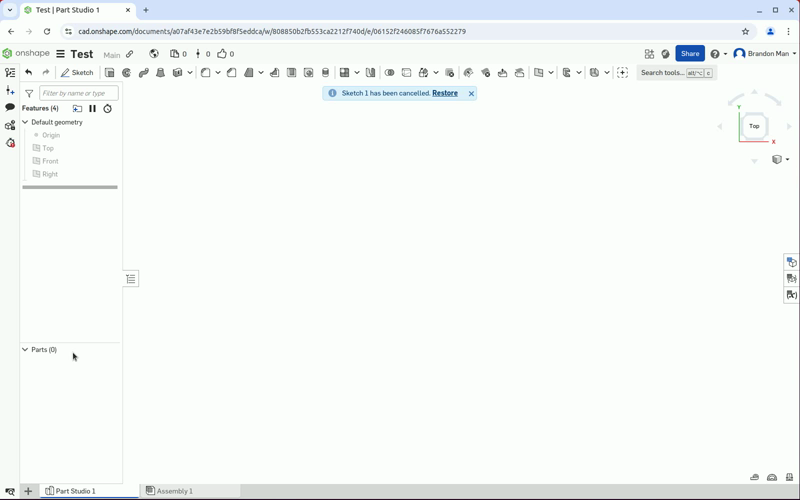
key(up)
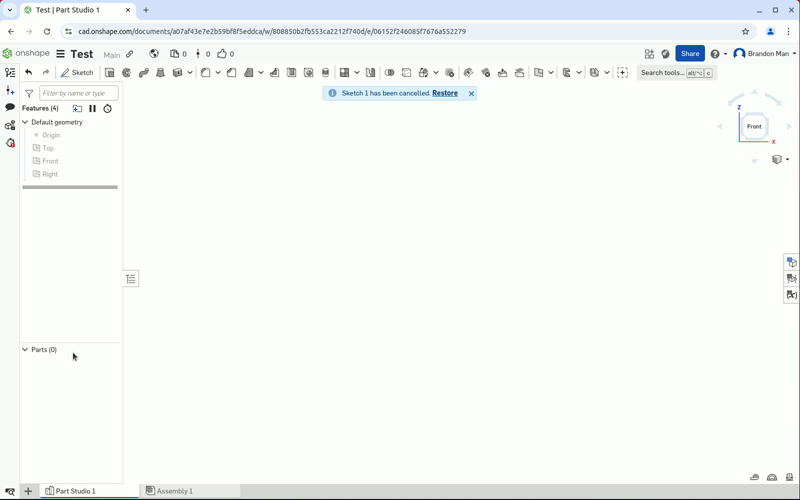
key_up(shift)
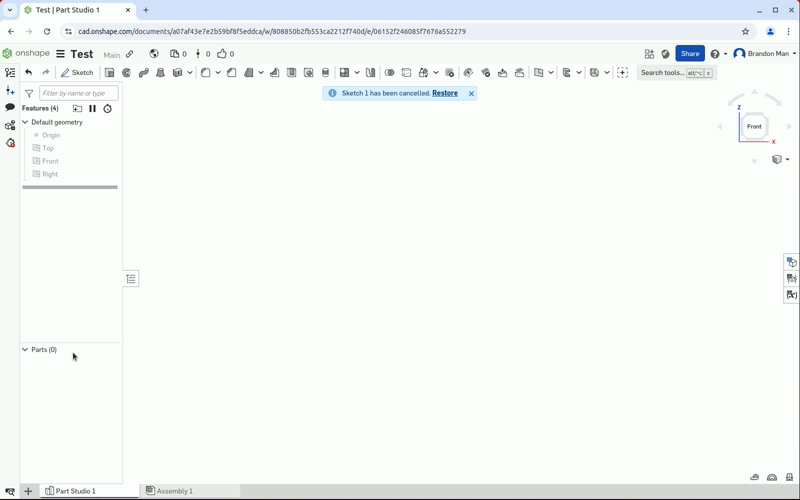
mouse_move(73, 352)
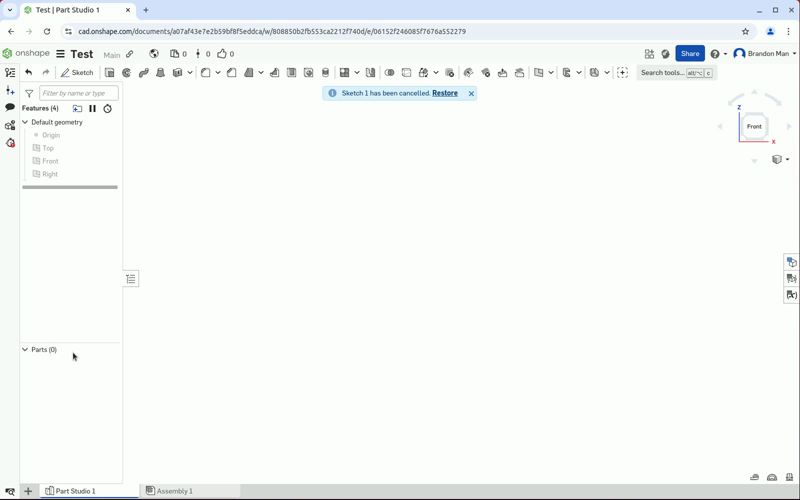
key(shift+y)
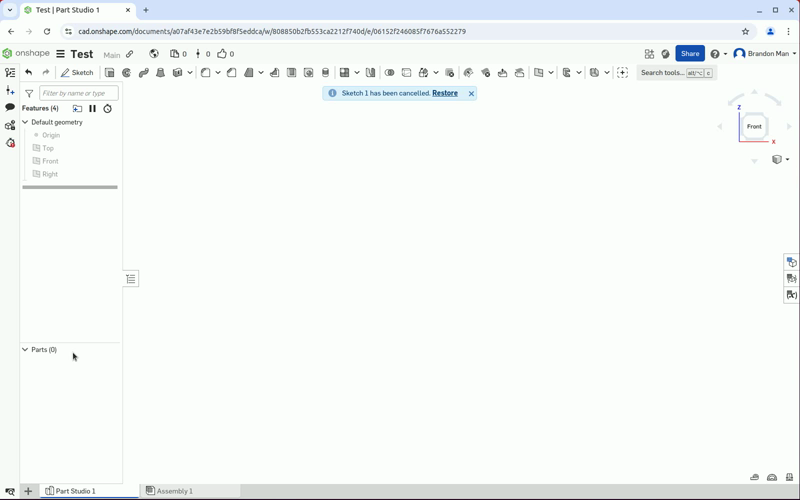
key(shift+s)
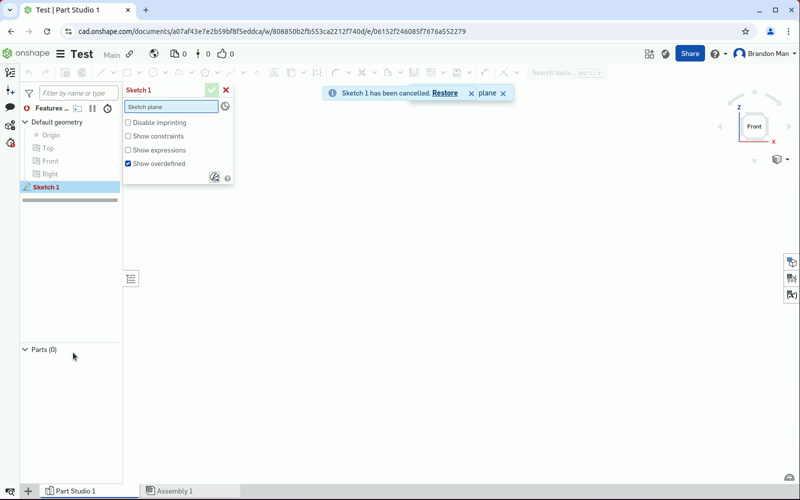
mouse_move(73, 163)
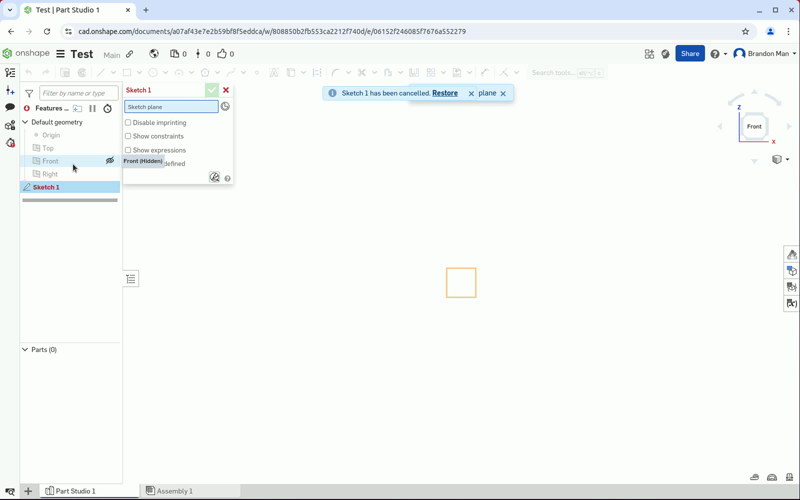
click(73, 163)
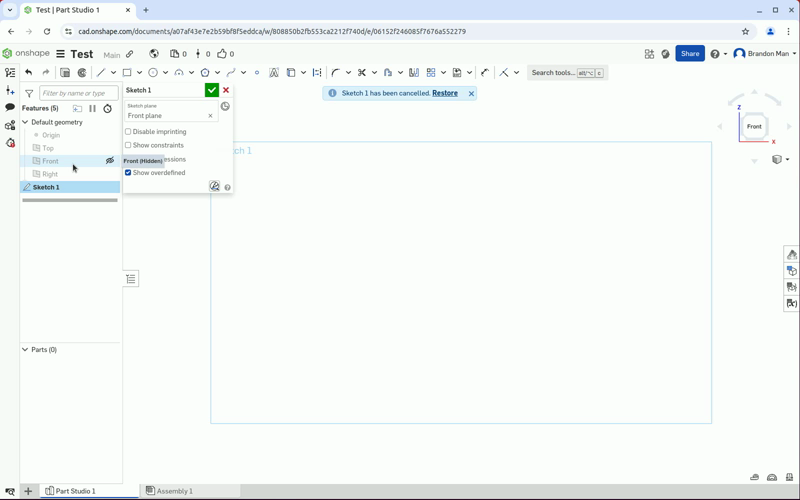
mouse_move(73, 352)
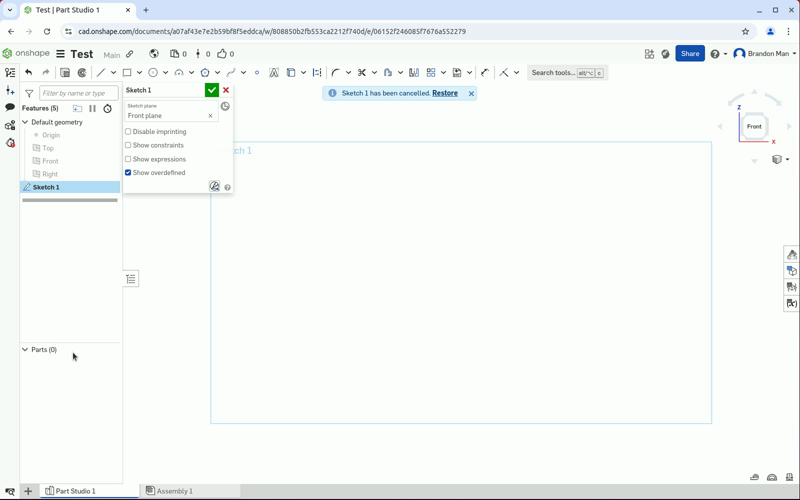
key(y)
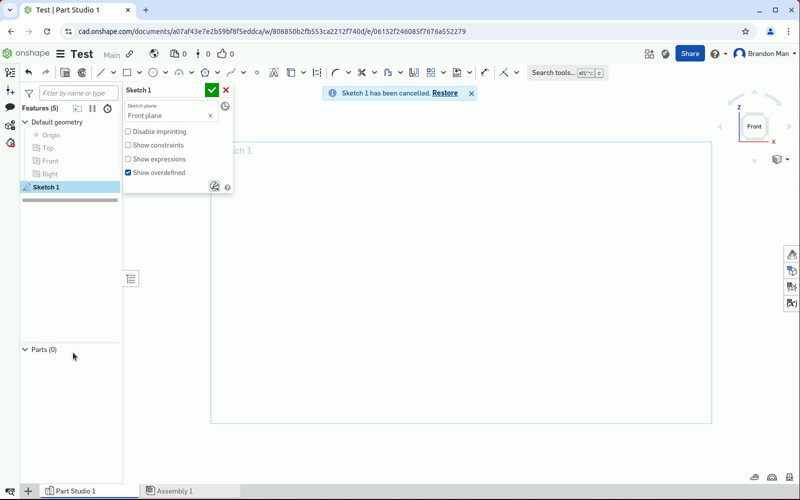
key(l)
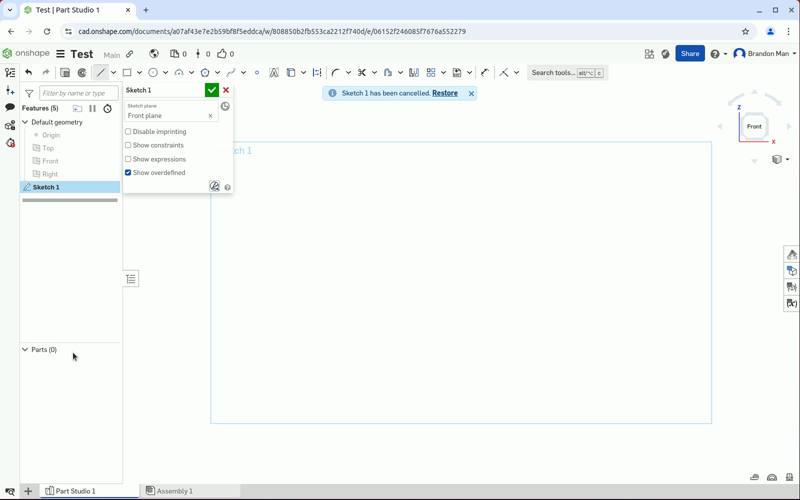
key_down(shift)
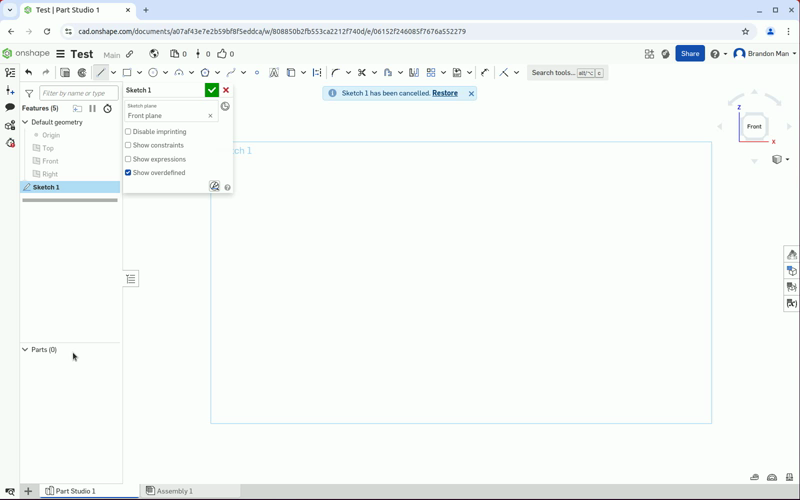
mouse_move(451, 395)
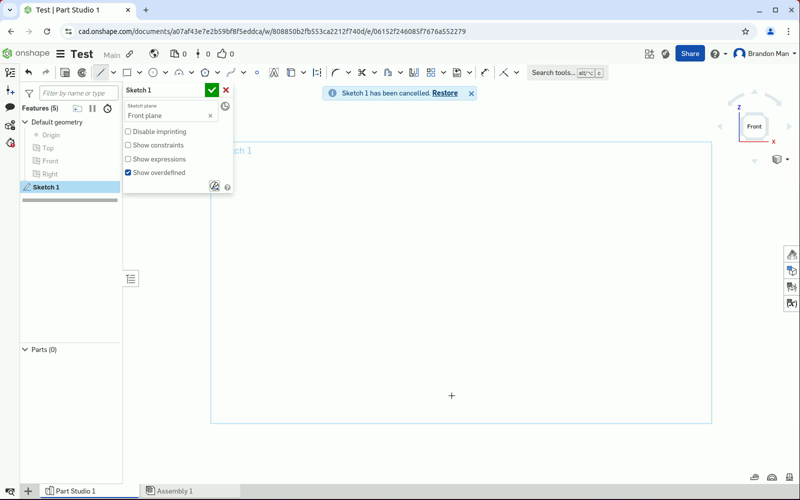
click(451, 395)
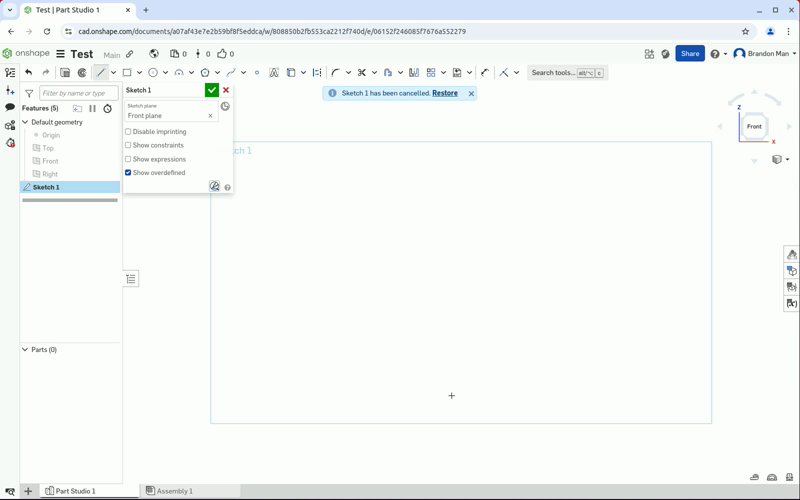
key_up(shift)
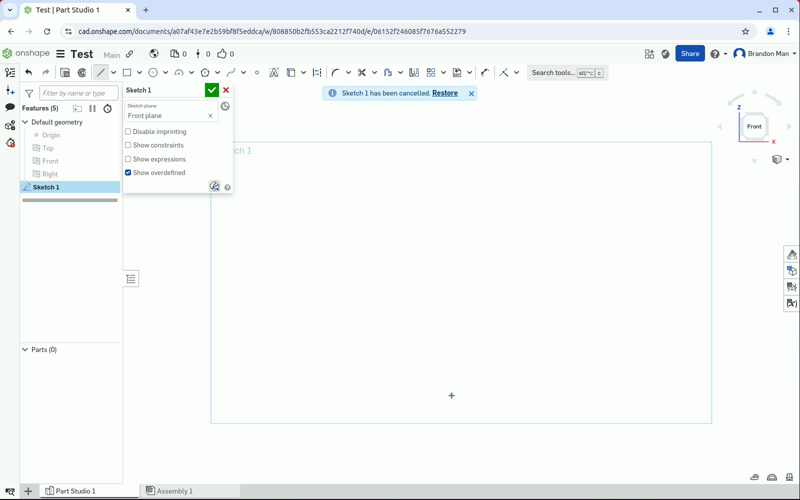
key_down(shift)
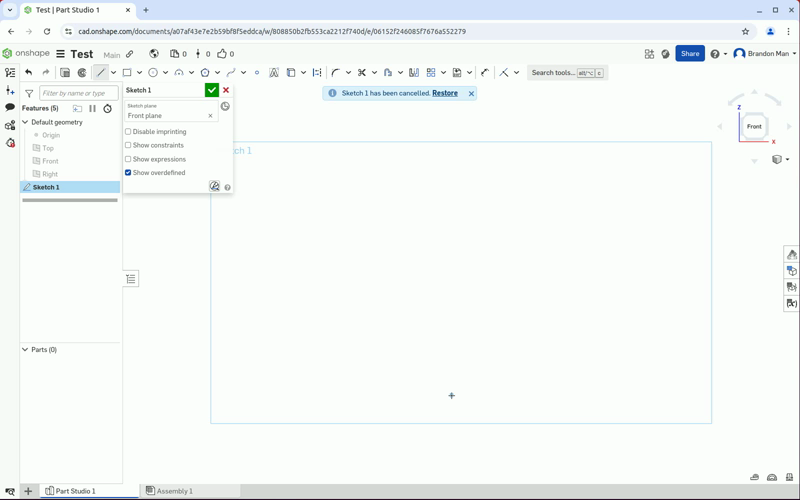
mouse_move(451, 282)
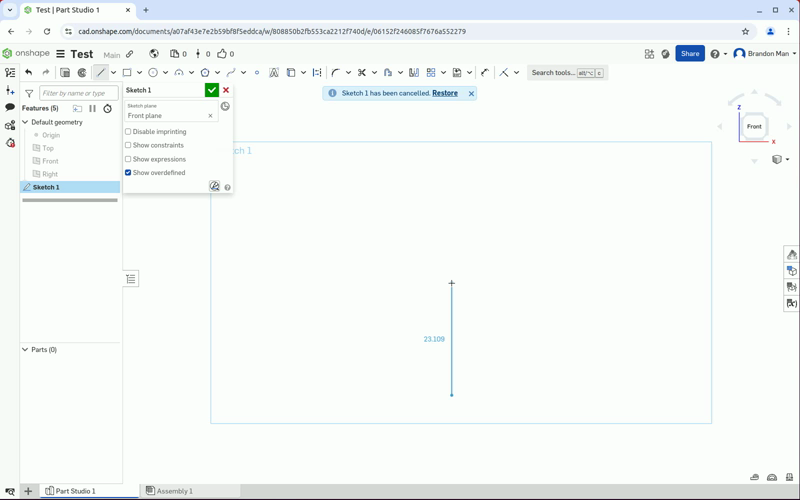
click(451, 282)
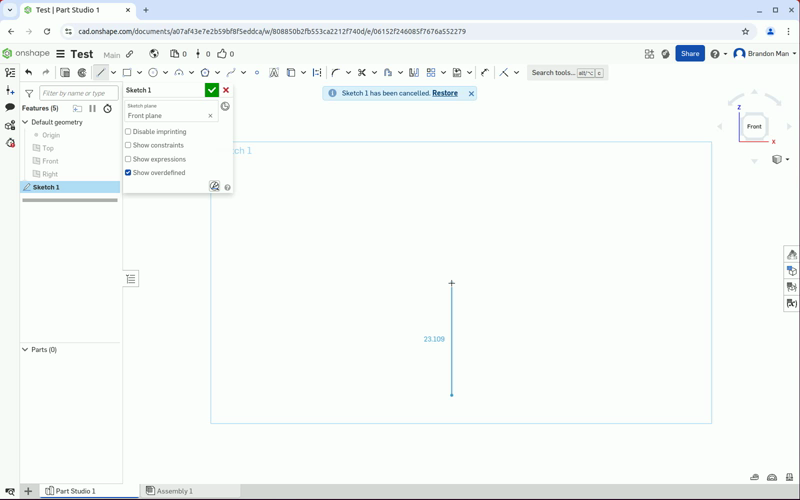
key_up(shift)
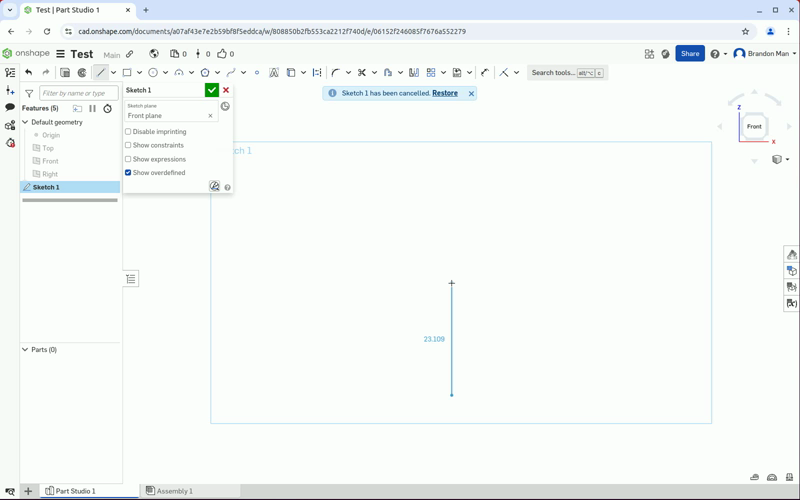
key_down(shift)
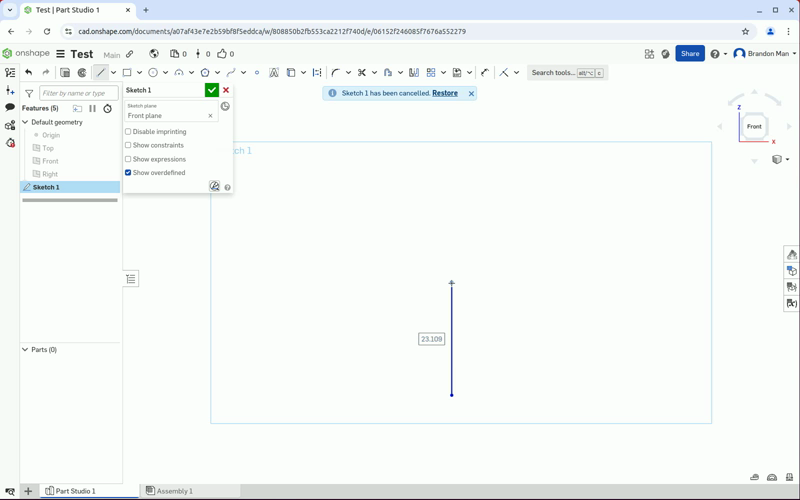
mouse_move(451, 172)
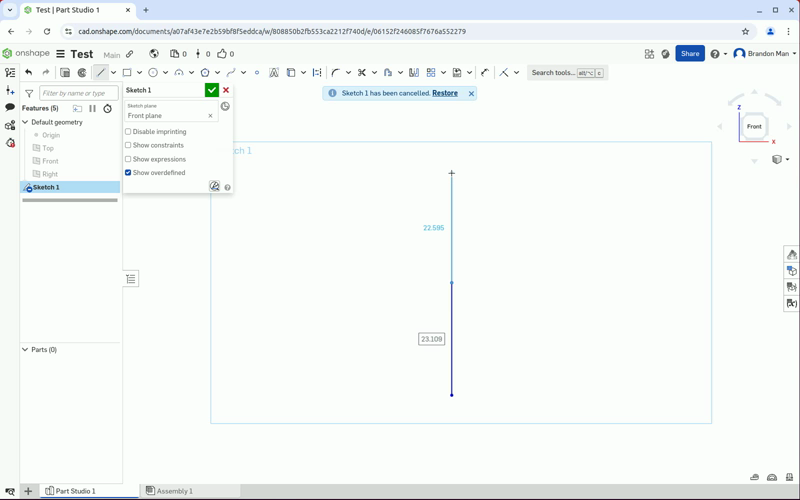
click(451, 172)
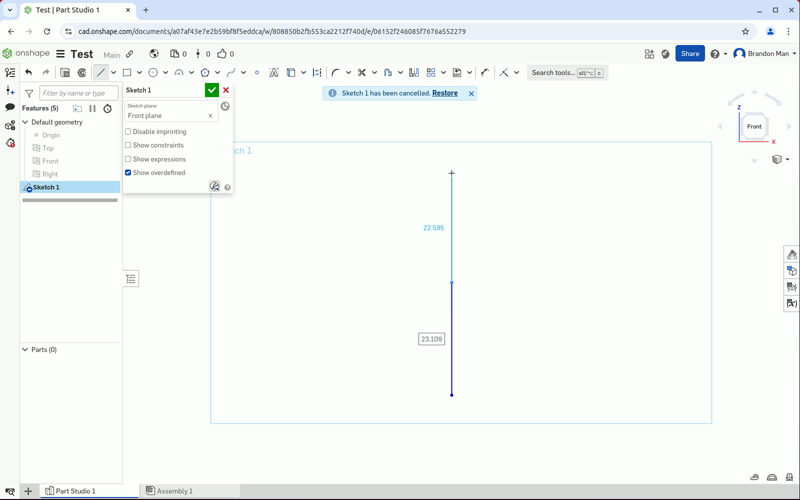
key_up(shift)
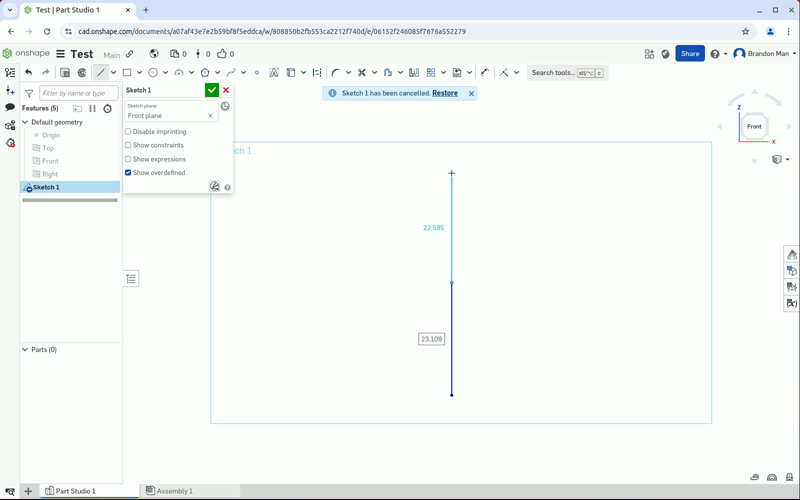
key(esc)
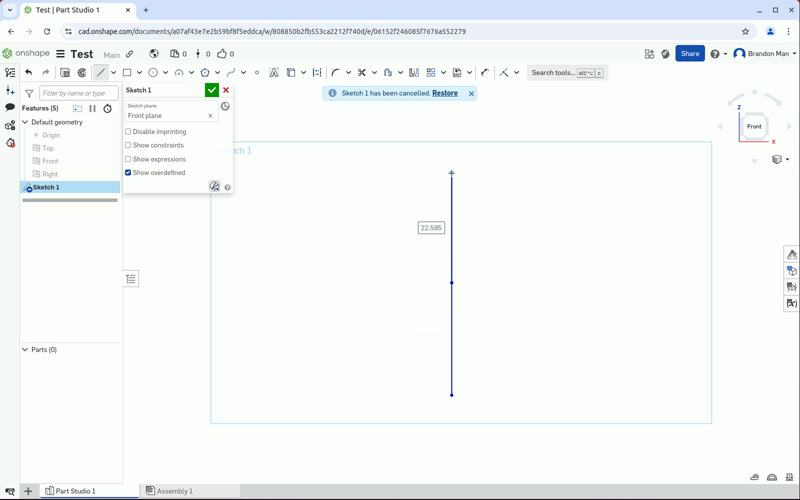
key(a)
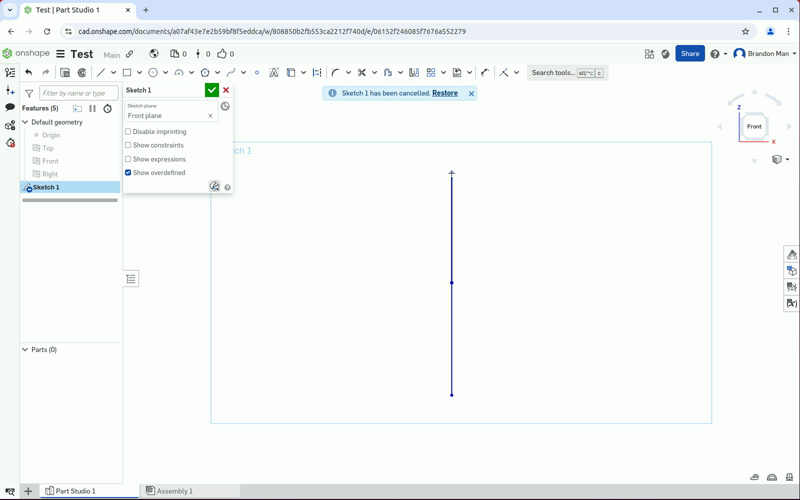
mouse_move(451, 172)
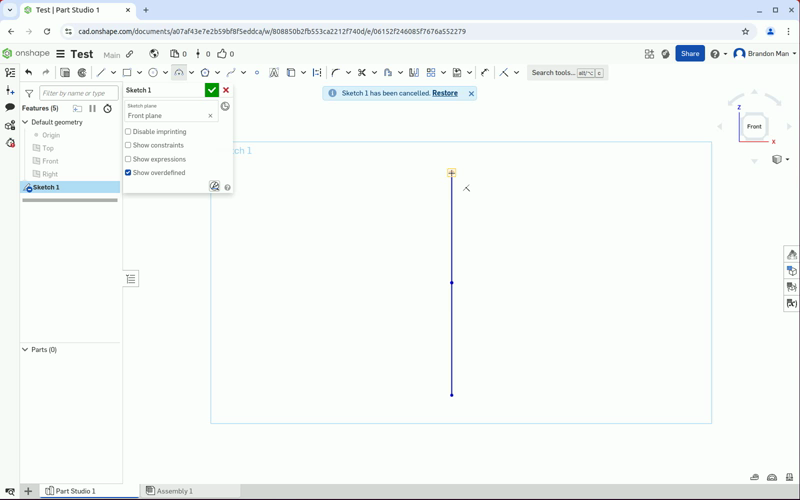
click(451, 172)
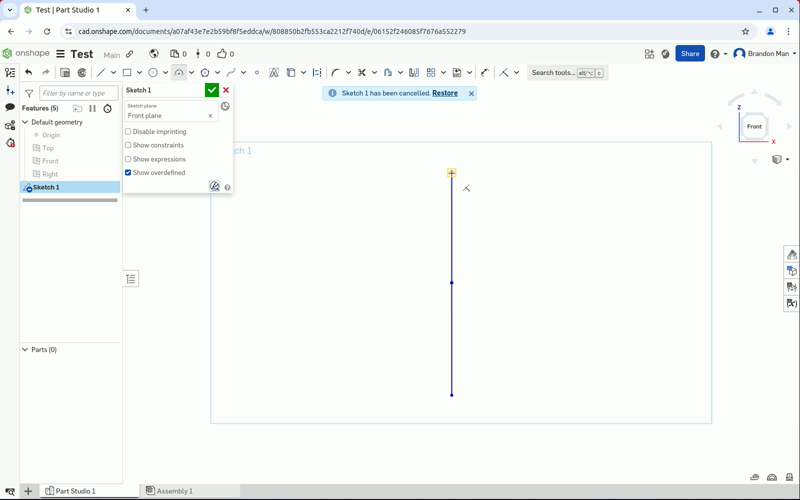
mouse_move(451, 395)
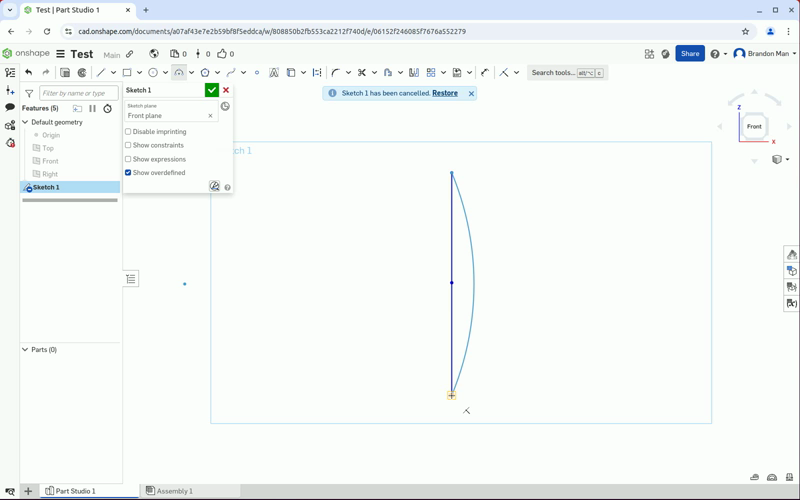
click(451, 395)
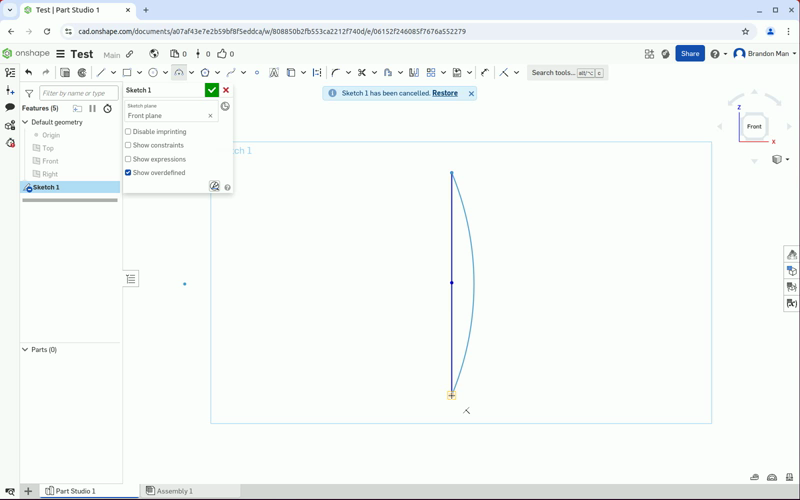
key_down(shift)
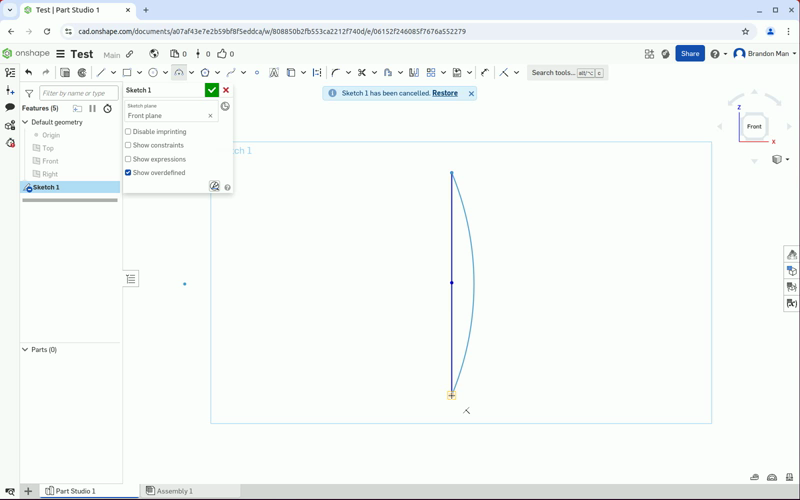
mouse_move(349, 284)
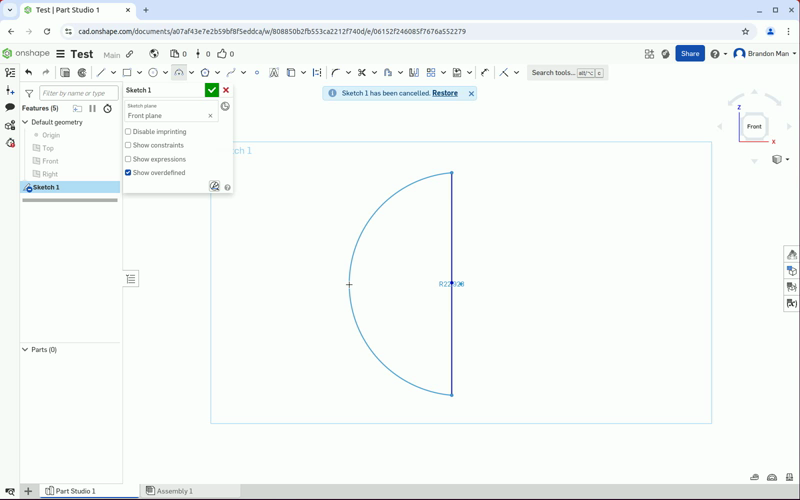
click(349, 284)
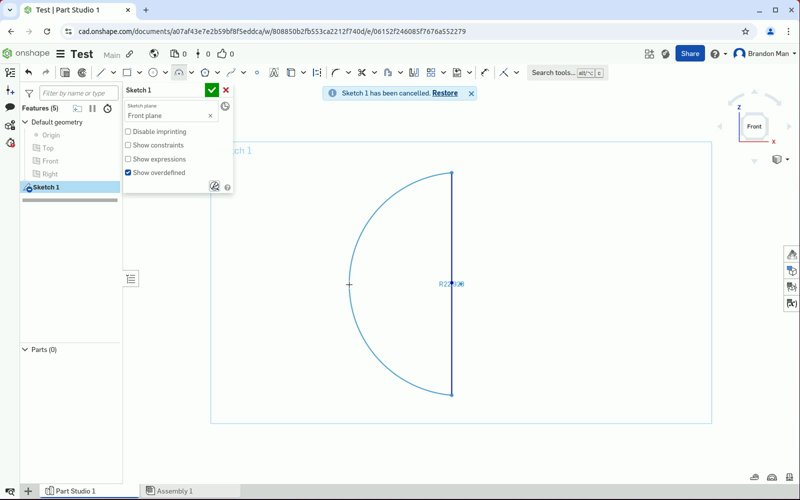
key_up(shift)
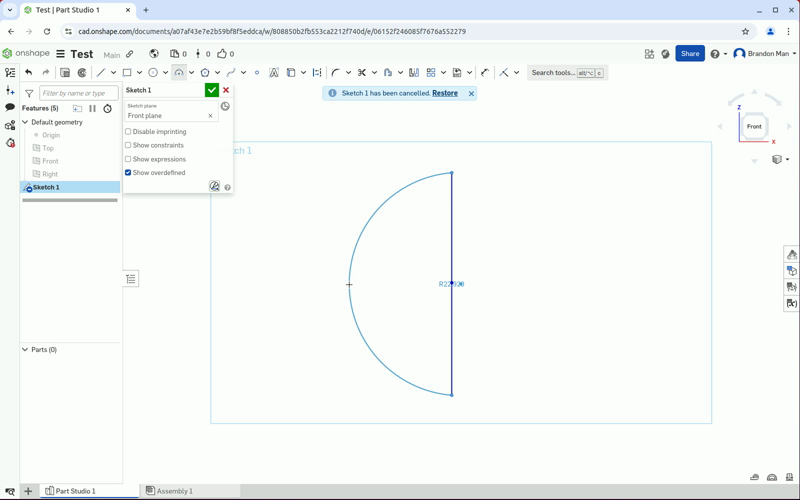
key(esc)
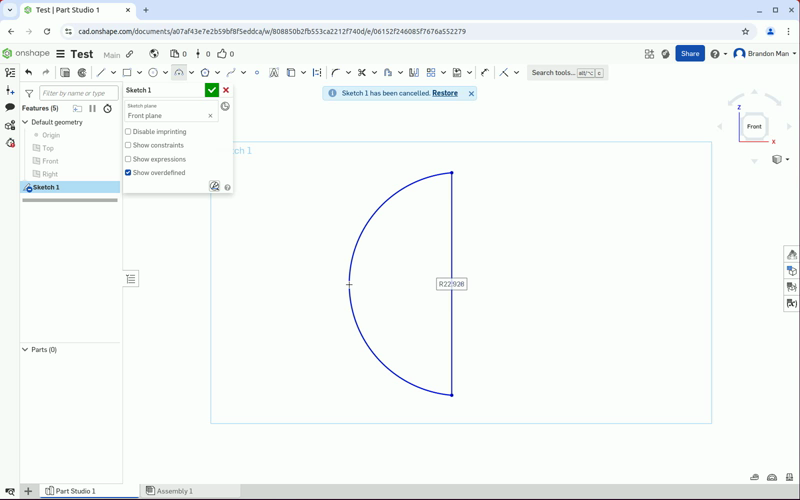
mouse_move(364, 262)
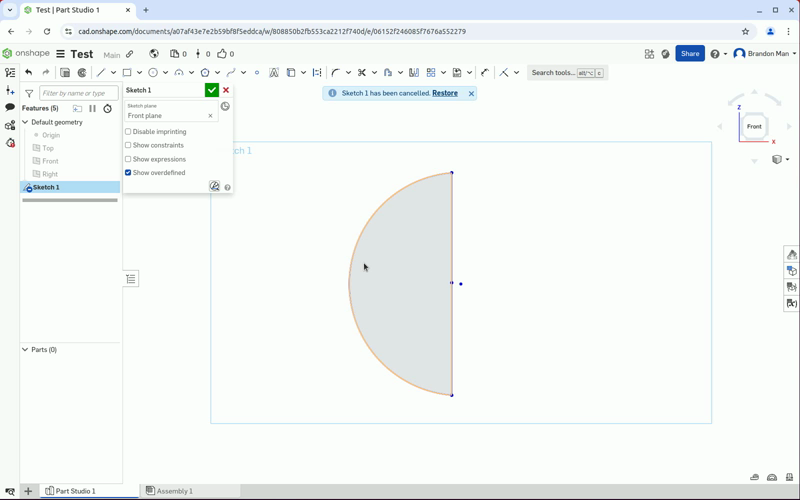
click(364, 262)
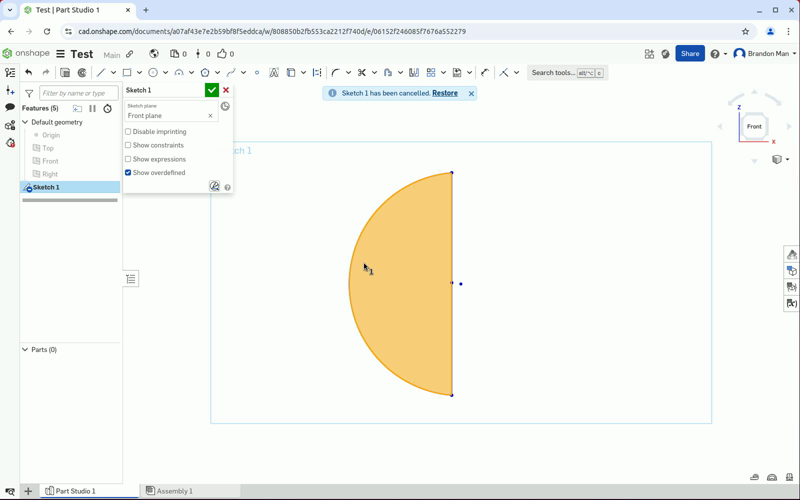
mouse_move(73, 352)
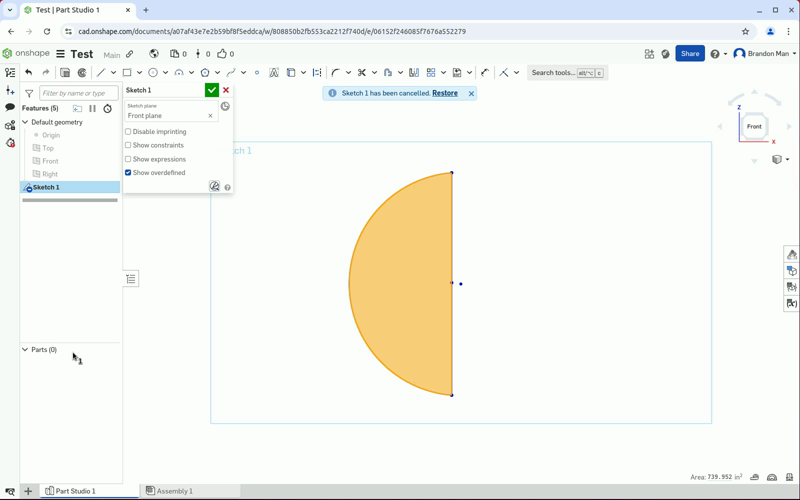
key(shift+y)
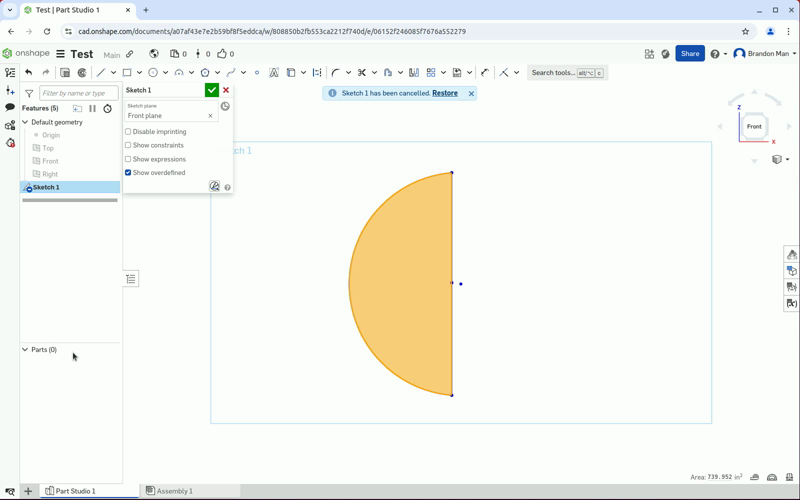
key(shift+e)
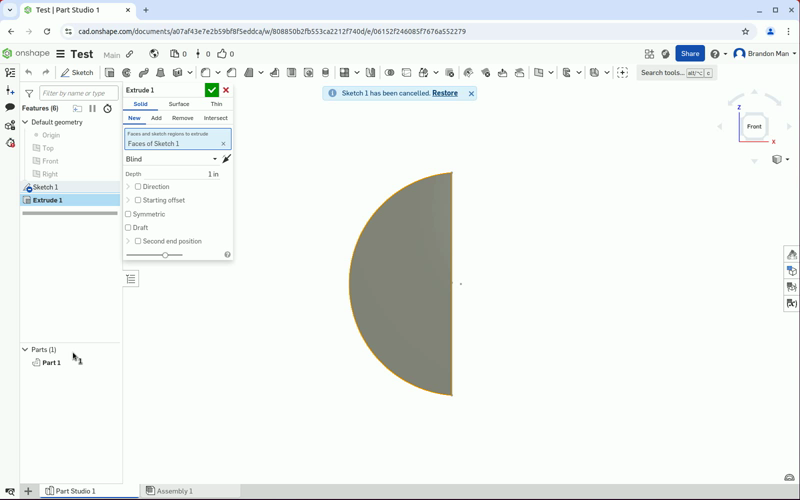
mouse_move(143, 106)
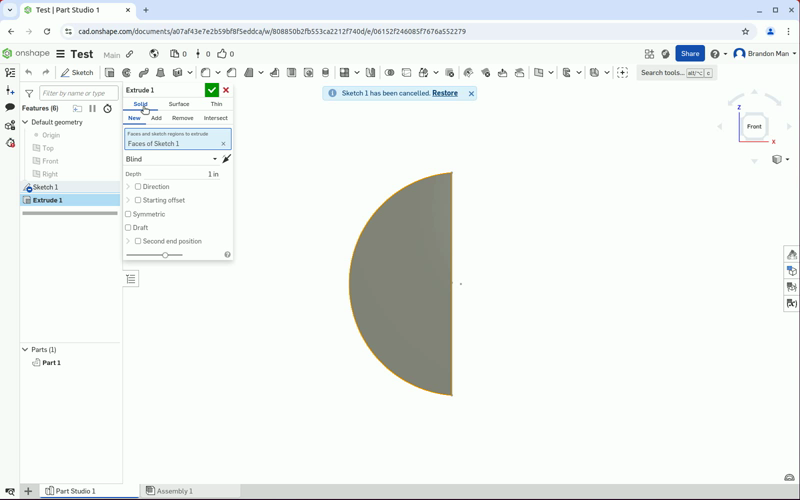
click(143, 106)
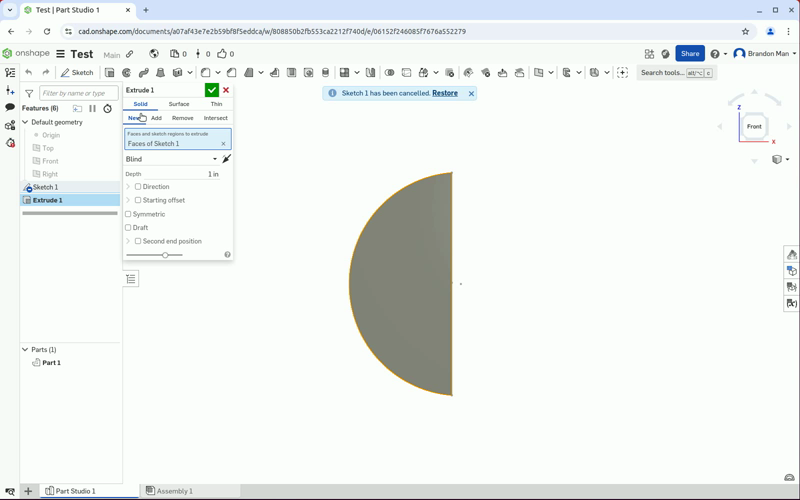
mouse_move(137, 120)
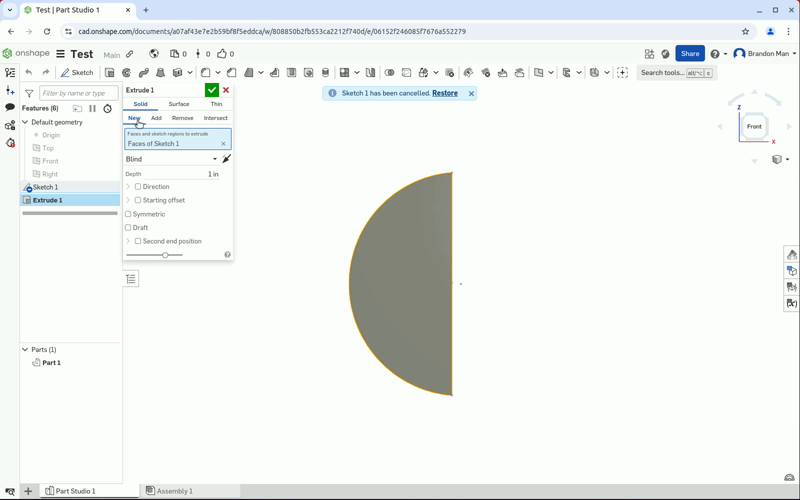
click(137, 120)
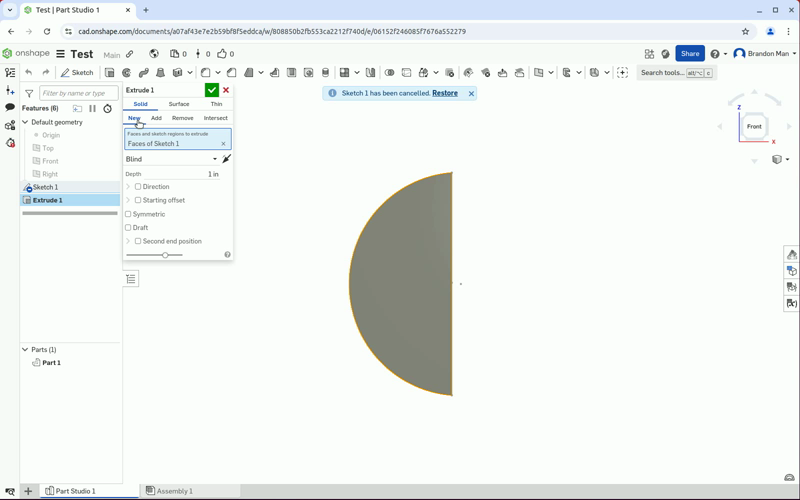
key(tab, 4)
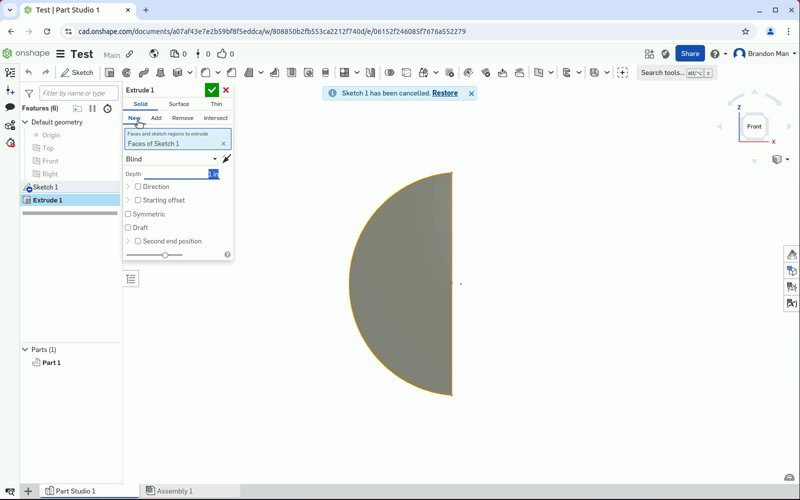
text(-18.053)
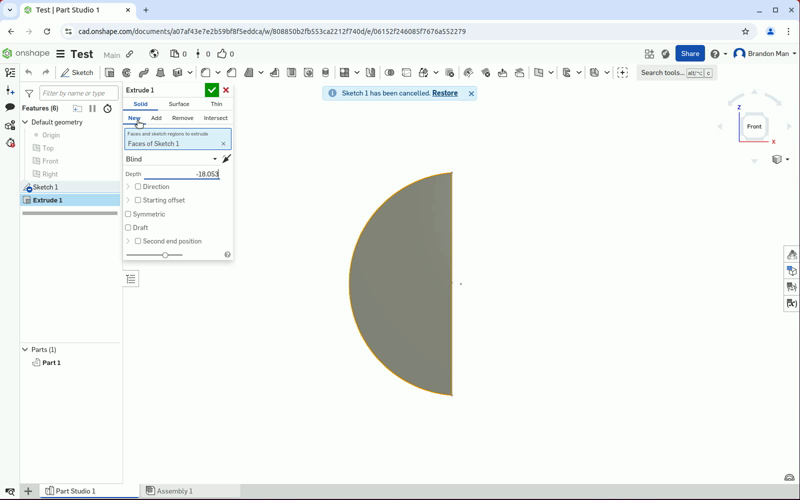
key(enter)
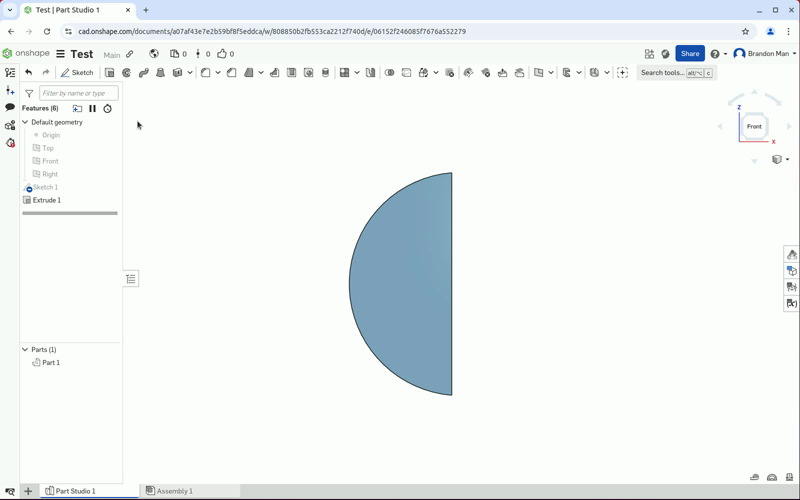
key(shift+h)
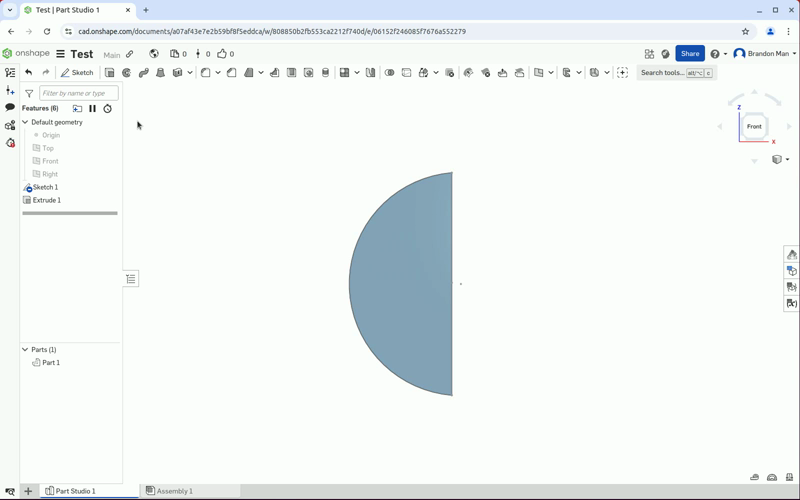
key(shift+h)
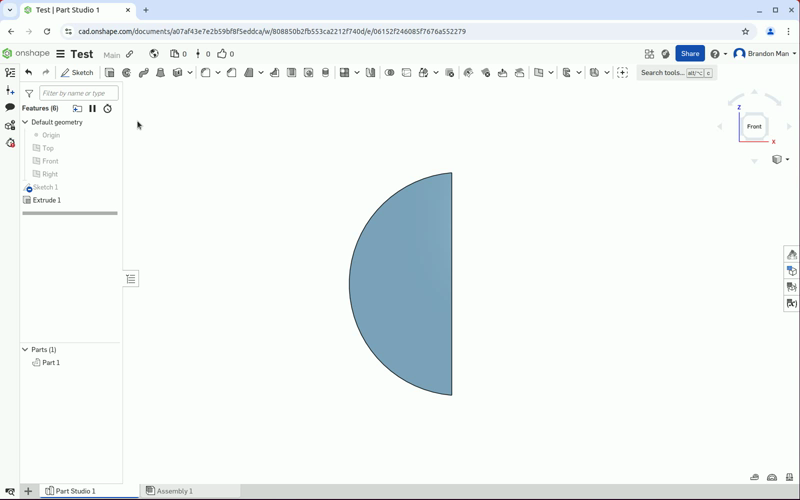
mouse_move(73, 189)
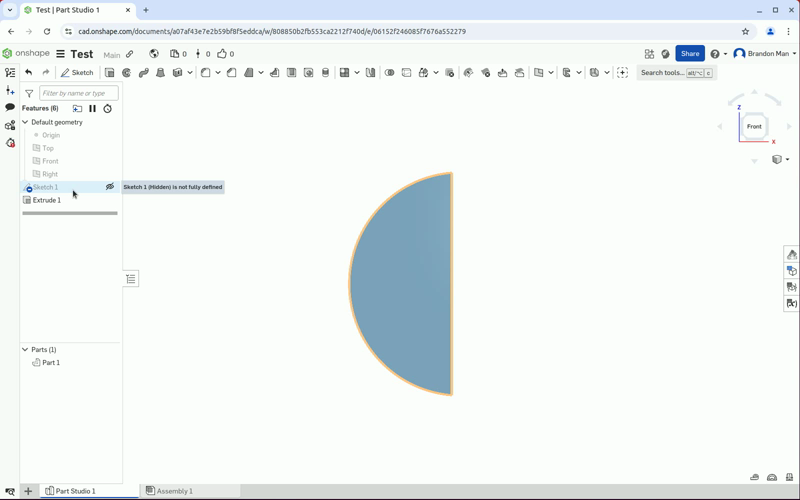
click(73, 189)
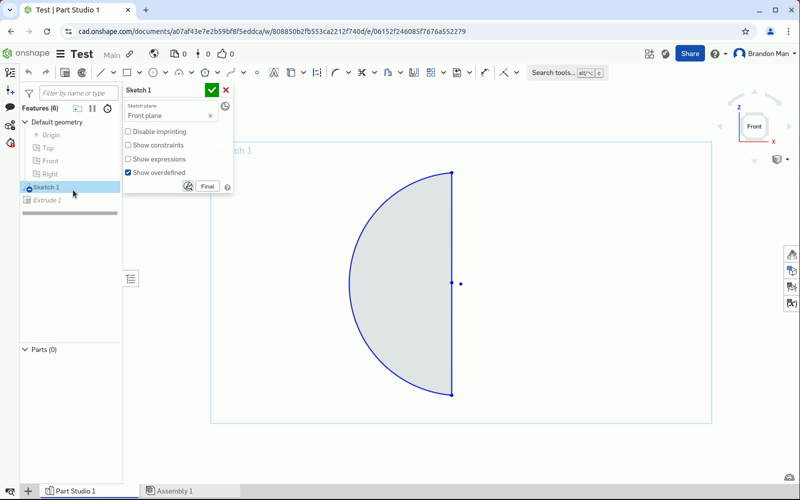
mouse_move(229, 92)
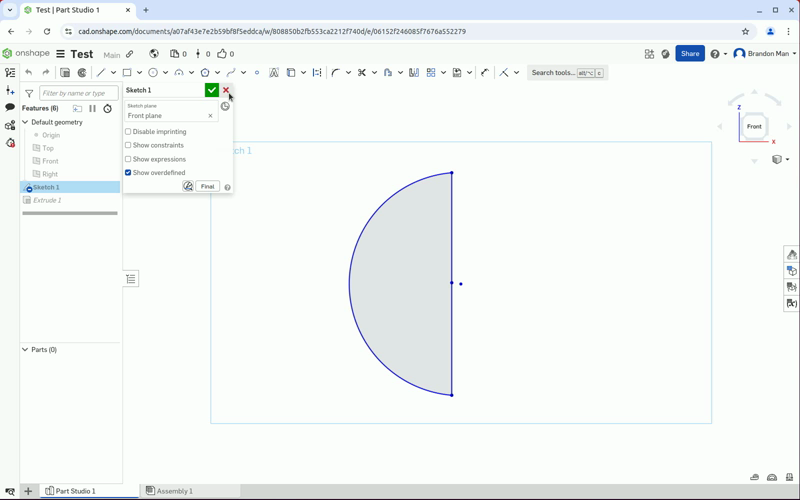
click(229, 92)
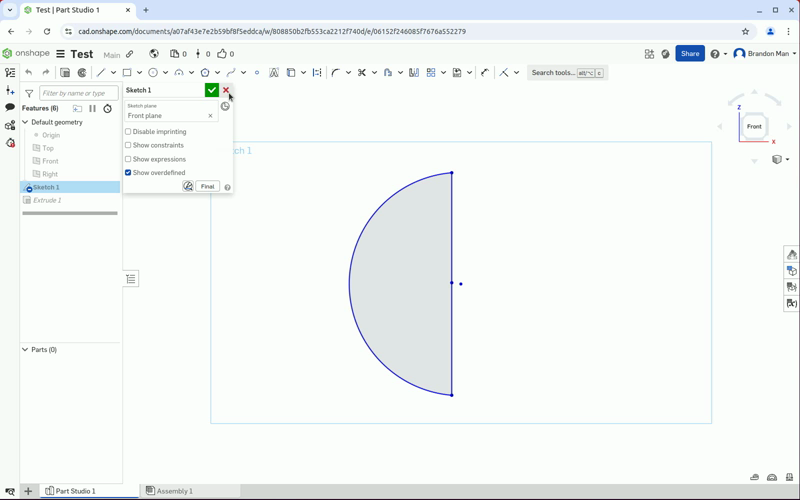
key(shift+s)
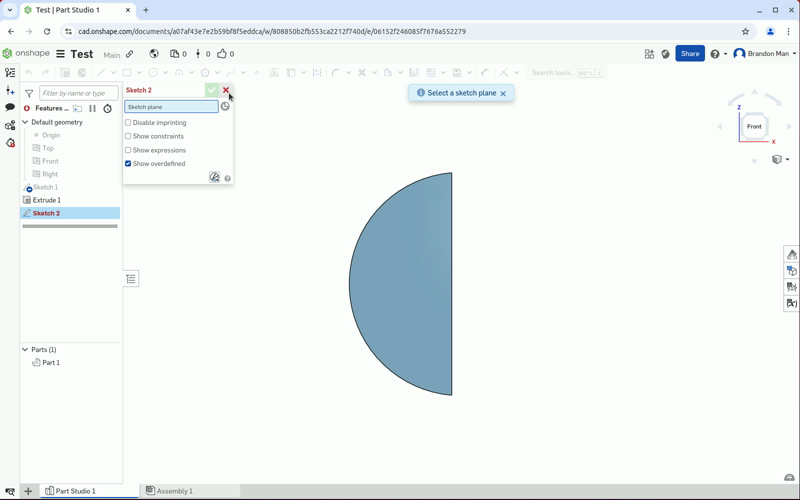
mouse_move(73, 163)
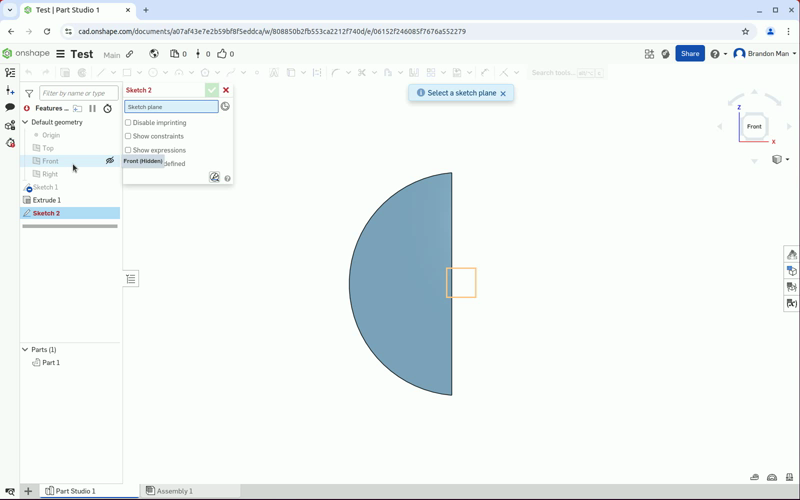
click(73, 163)
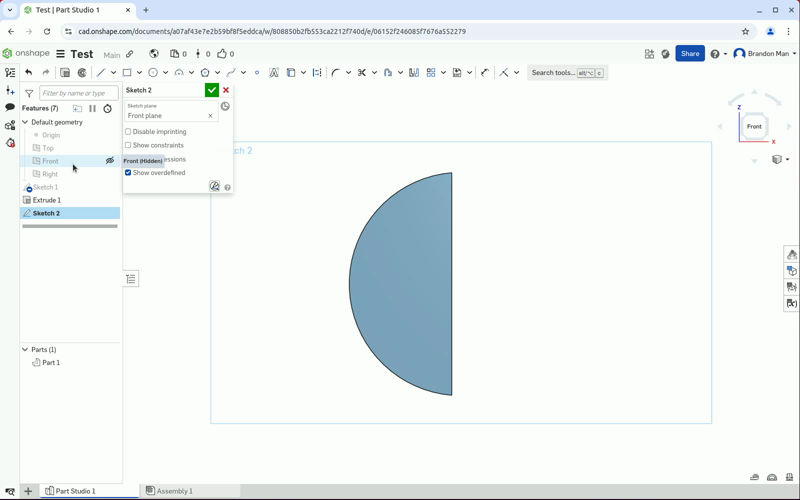
mouse_move(73, 352)
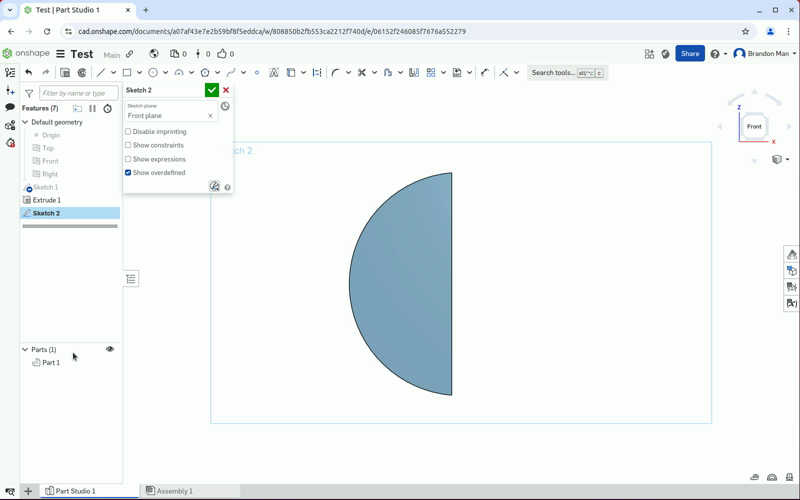
key(y)
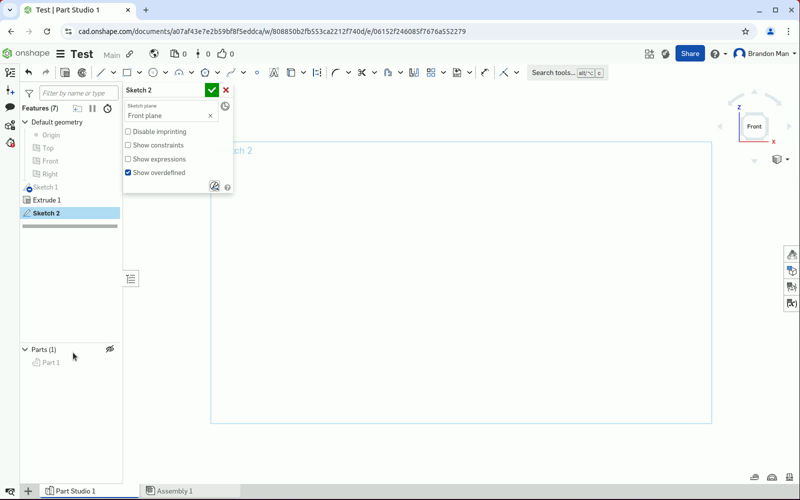
key(a)
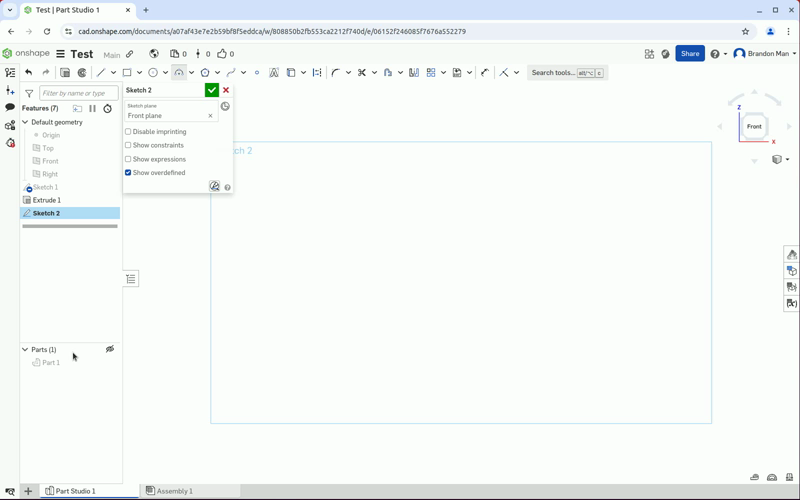
key_down(shift)
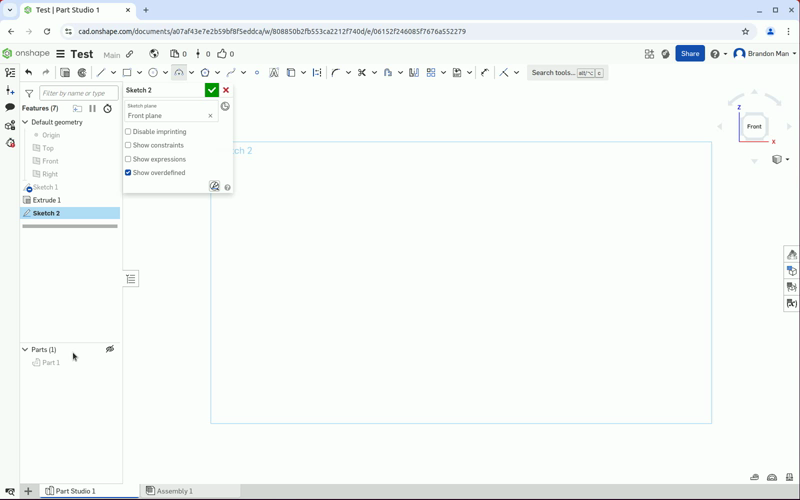
mouse_move(470, 395)
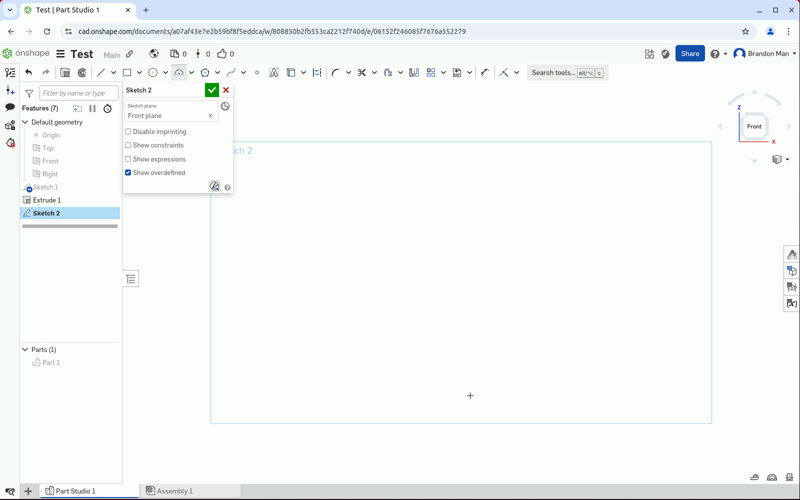
click(470, 395)
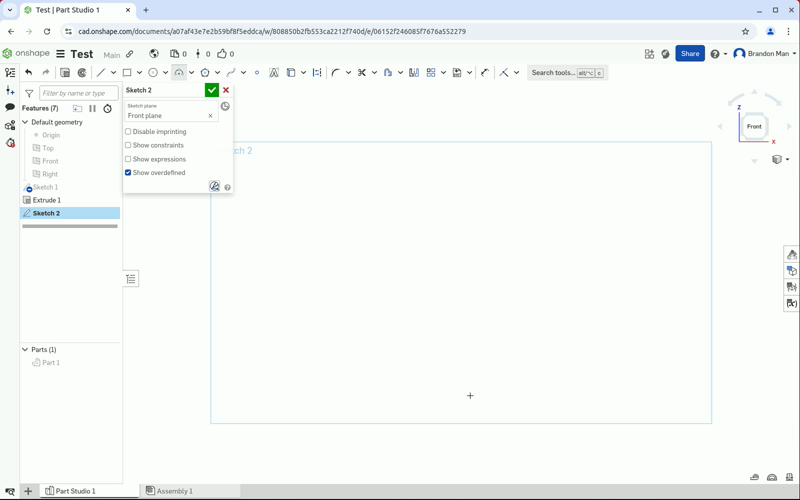
key_up(shift)
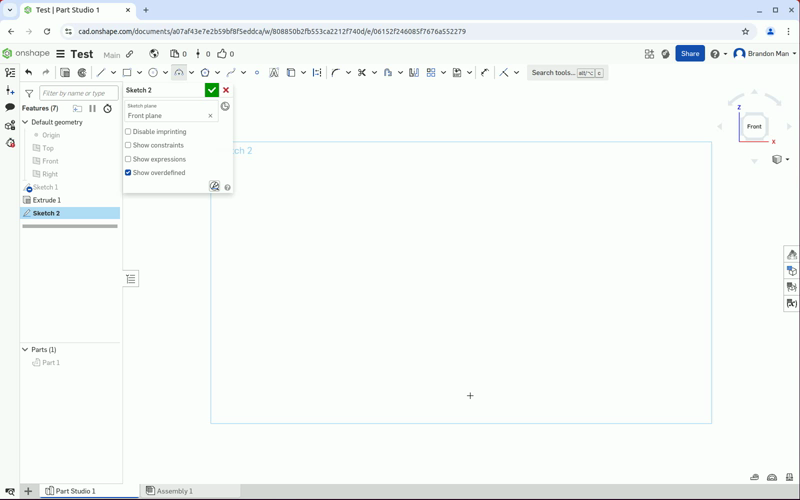
key_down(shift)
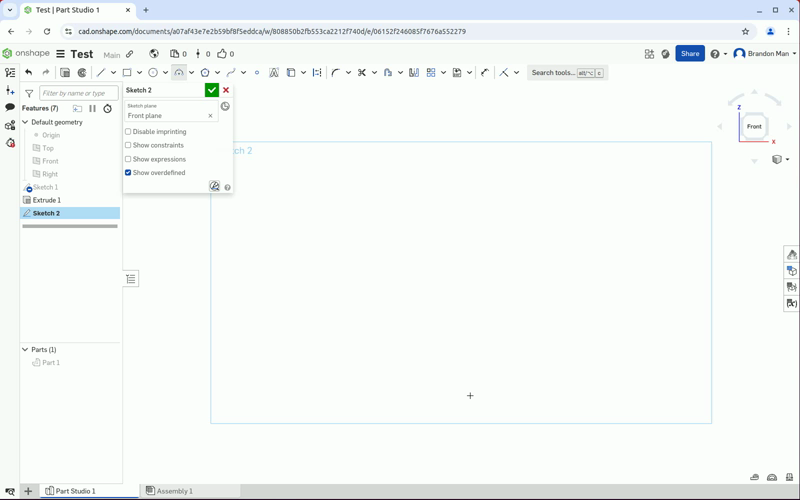
mouse_move(470, 172)
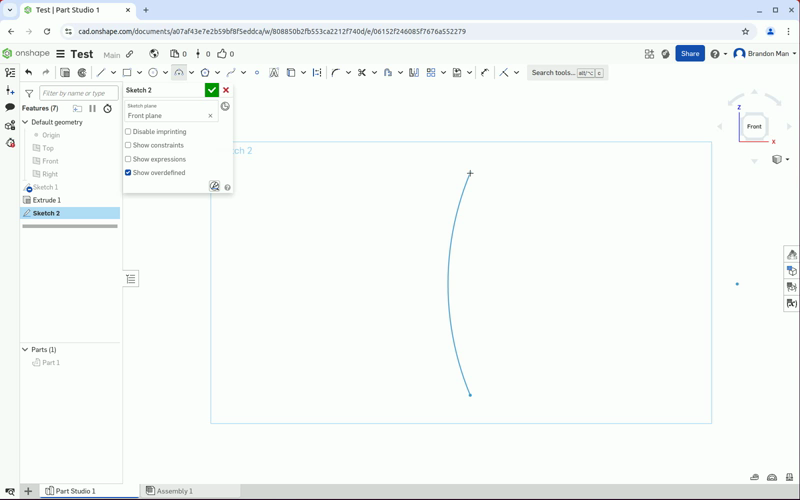
click(470, 172)
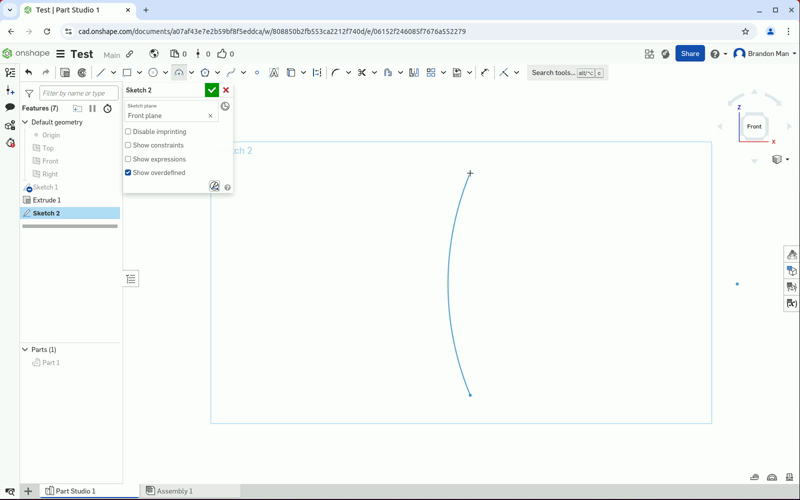
mouse_move(572, 284)
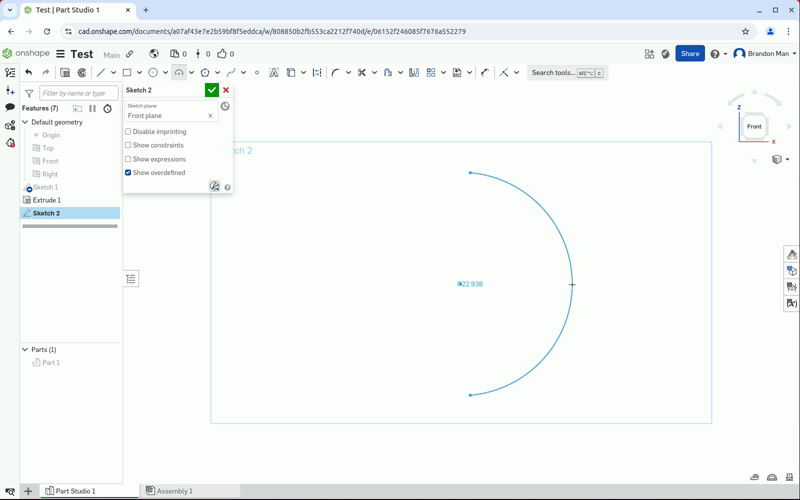
click(572, 284)
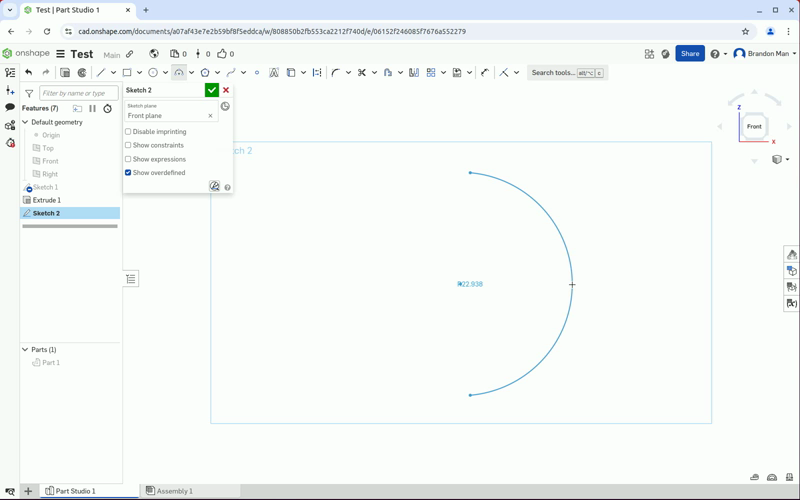
key_up(shift)
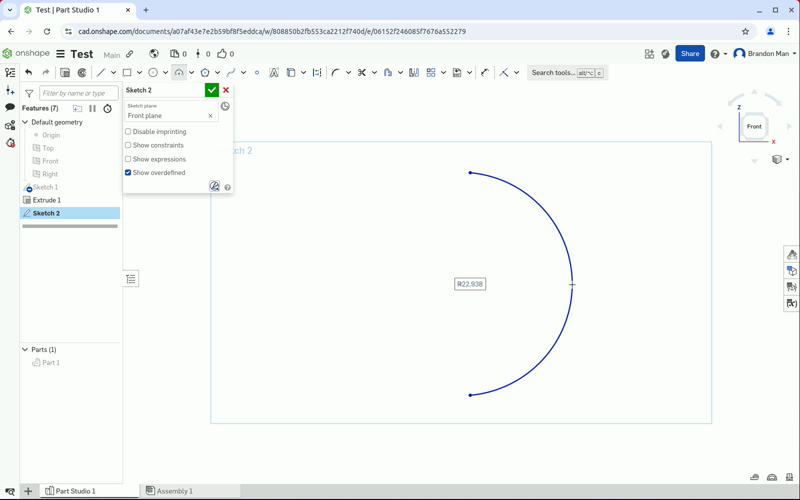
key(esc)
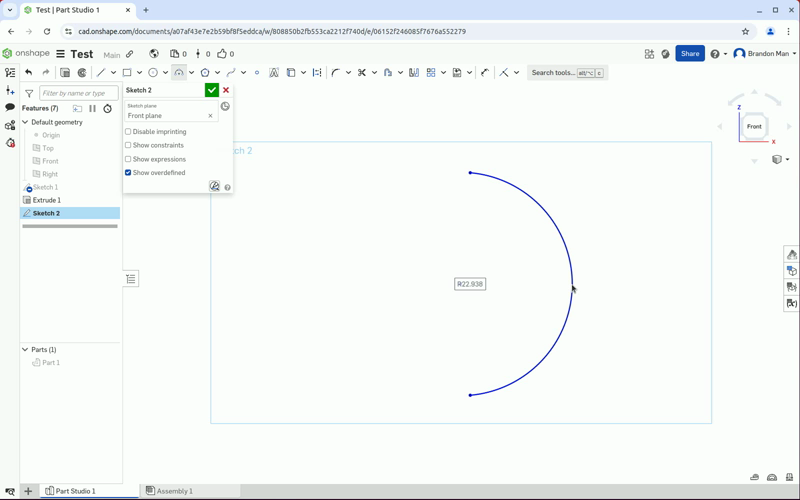
key(l)
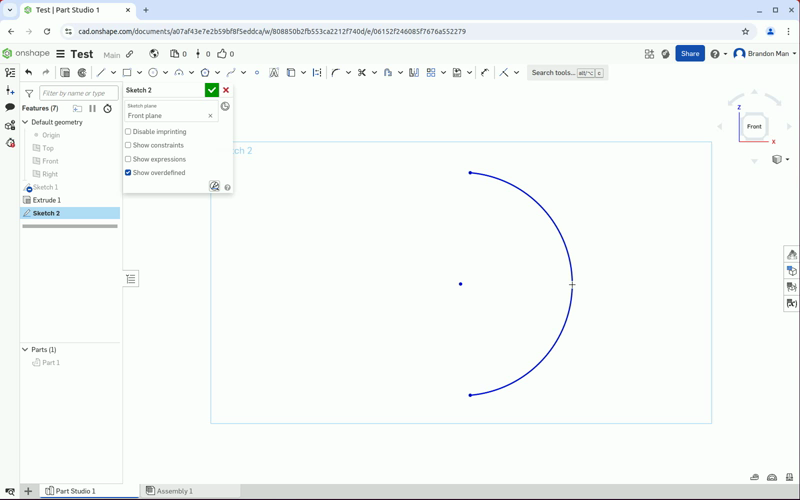
mouse_move(470, 172)
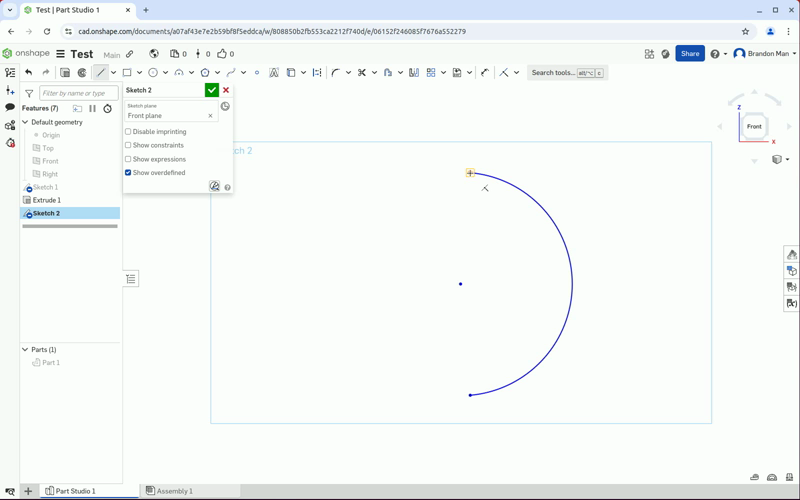
click(470, 172)
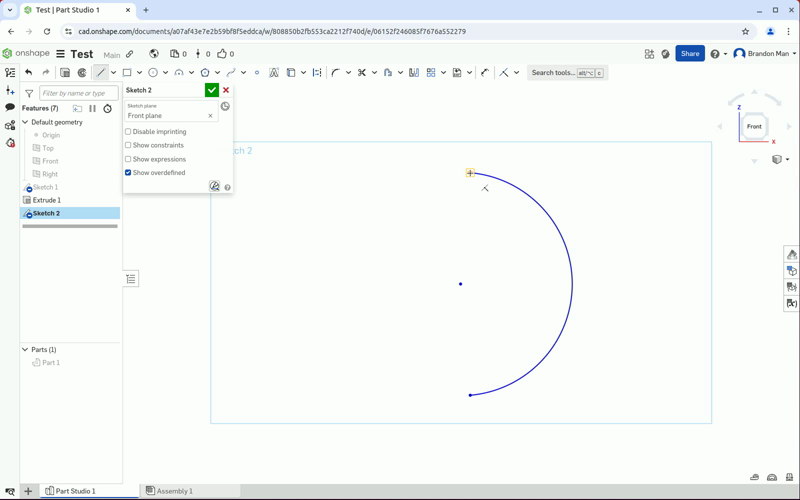
key_down(shift)
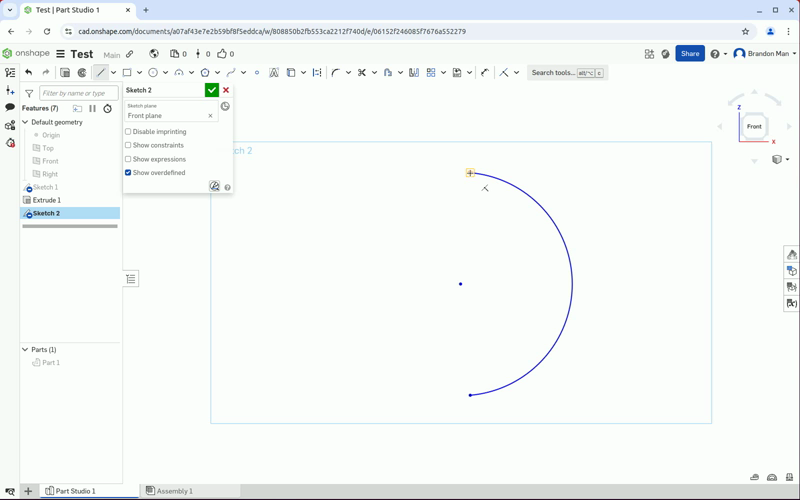
mouse_move(470, 282)
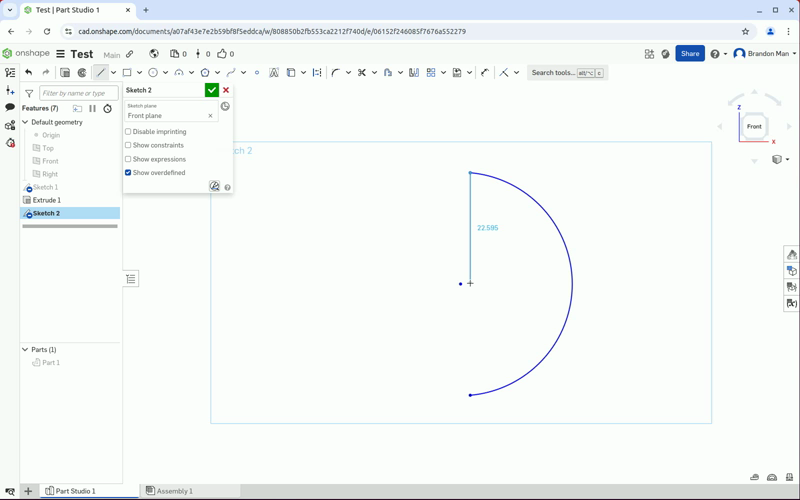
click(470, 282)
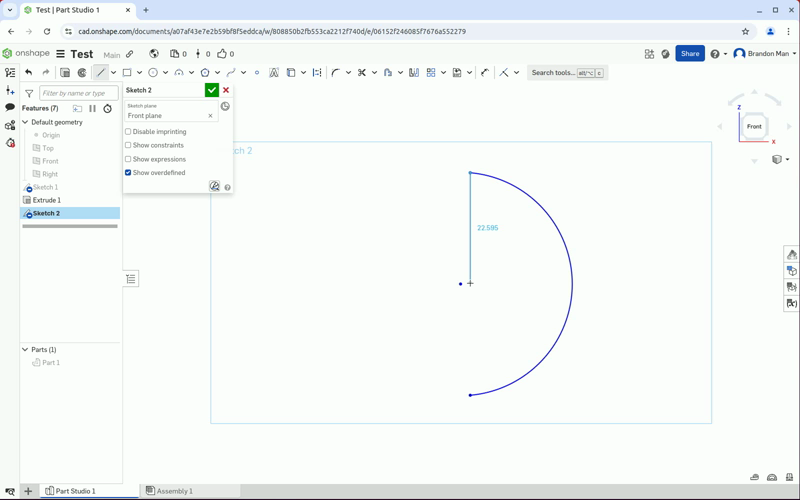
key_up(shift)
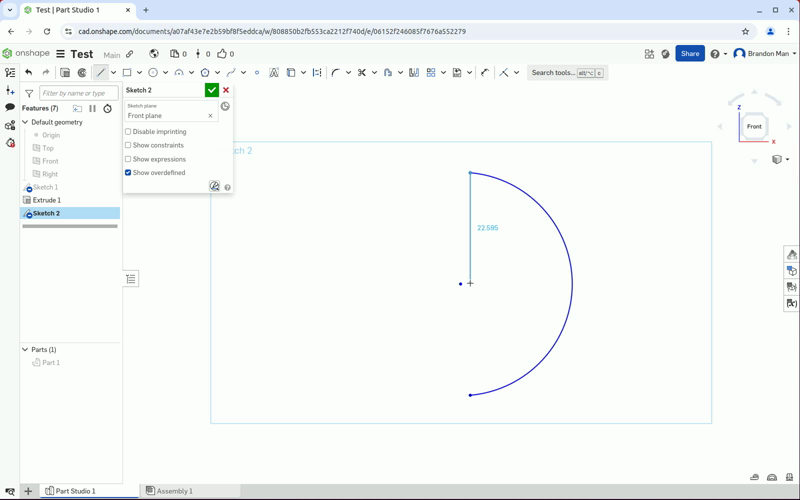
key_down(shift)
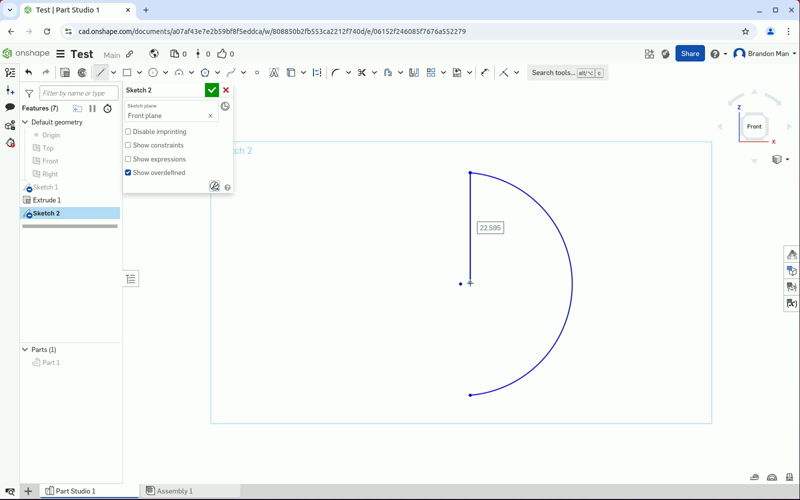
mouse_move(470, 395)
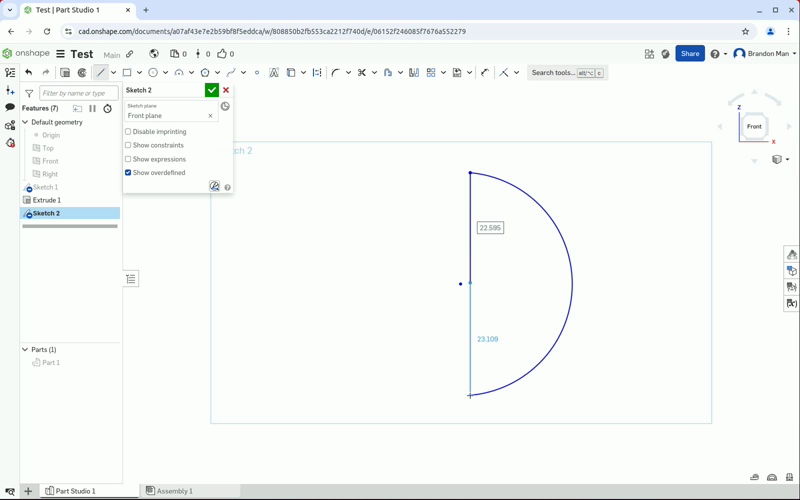
key_up(shift)
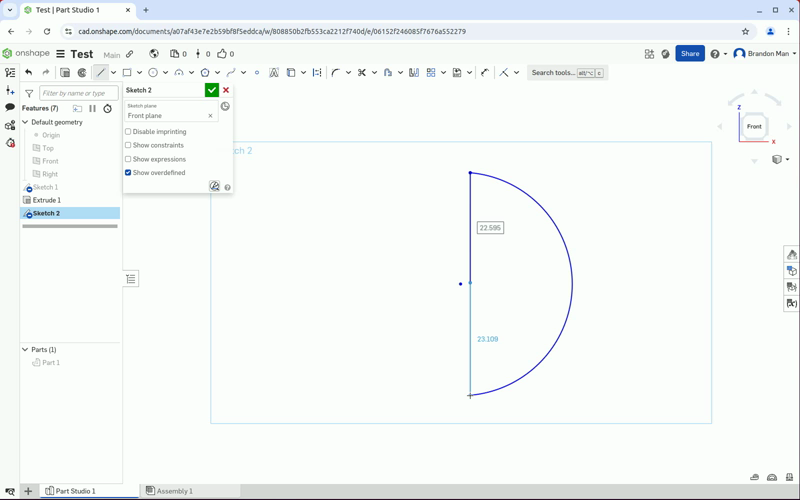
click(470, 395)
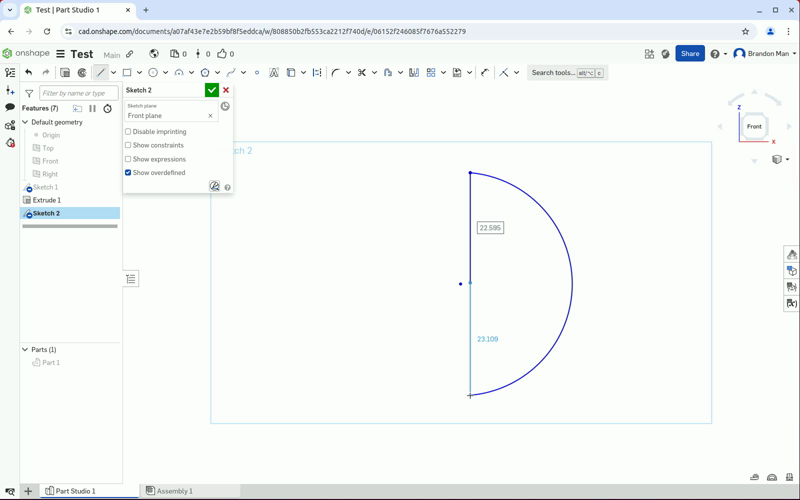
key(esc)
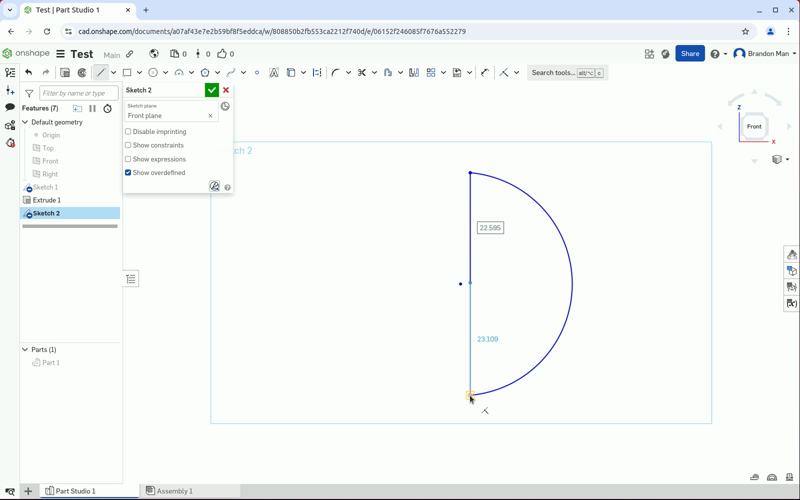
mouse_move(520, 264)
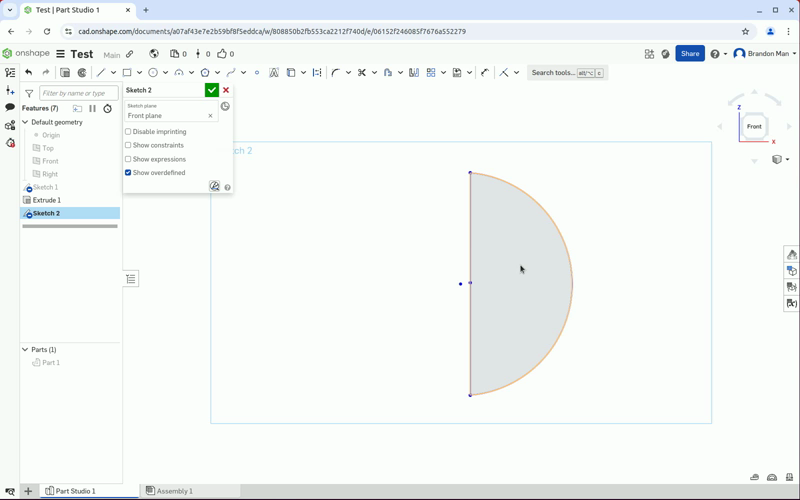
click(520, 264)
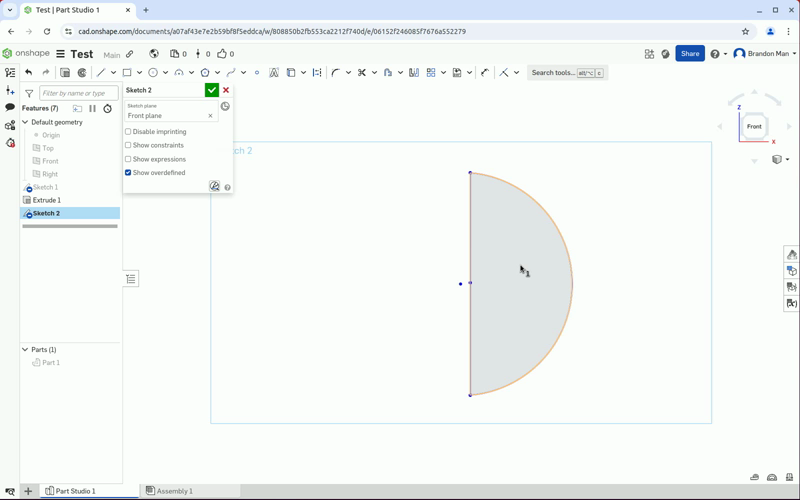
mouse_move(73, 352)
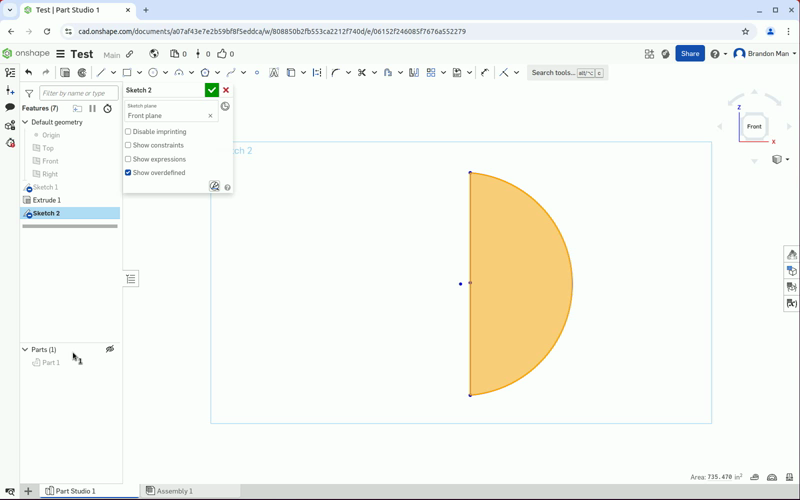
key(shift+y)
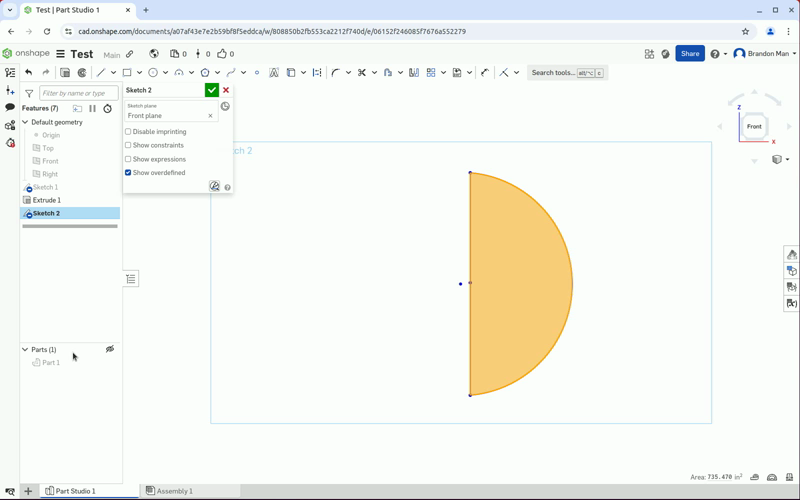
key(shift+e)
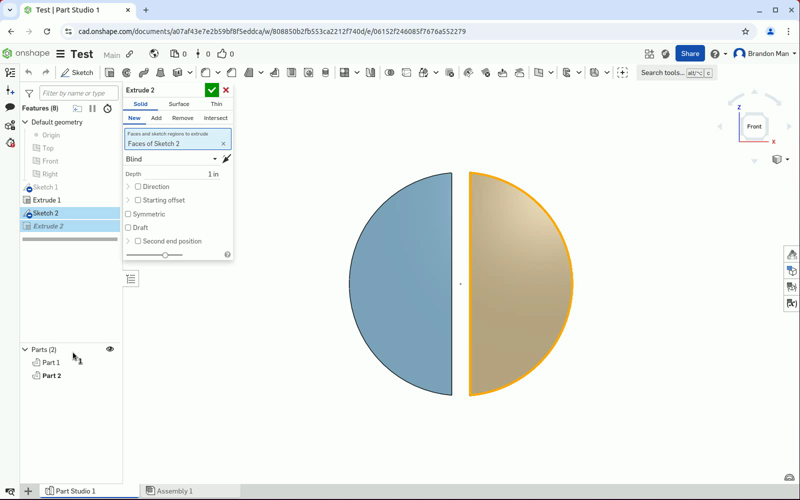
mouse_move(143, 106)
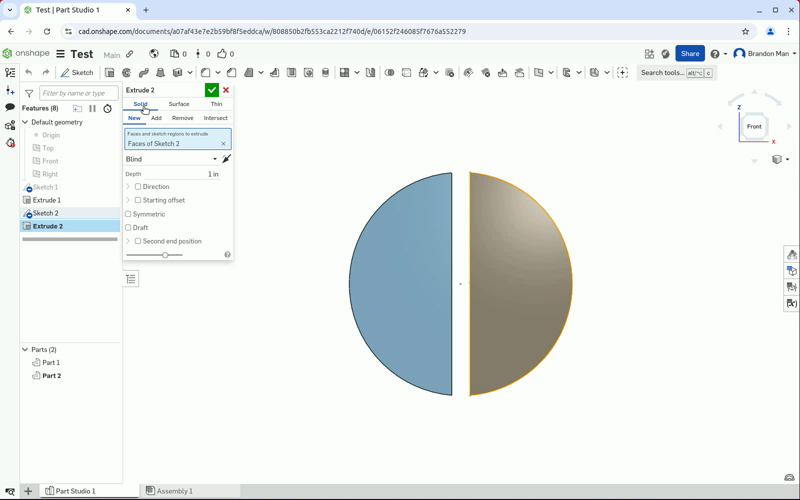
click(143, 106)
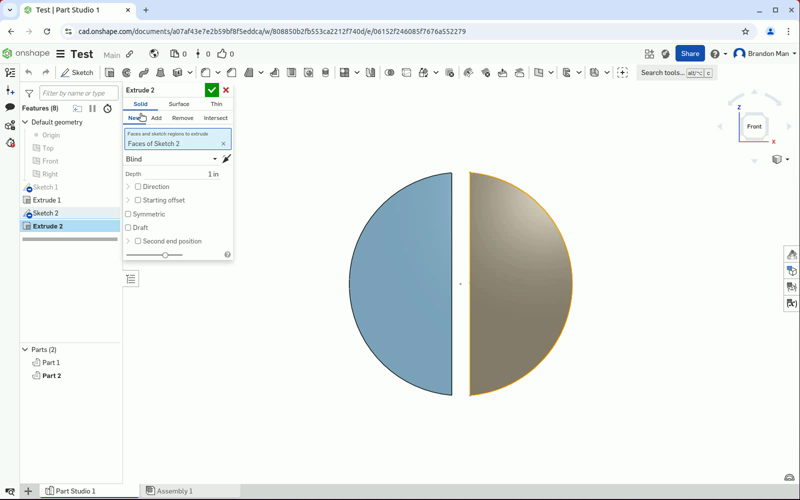
mouse_move(137, 120)
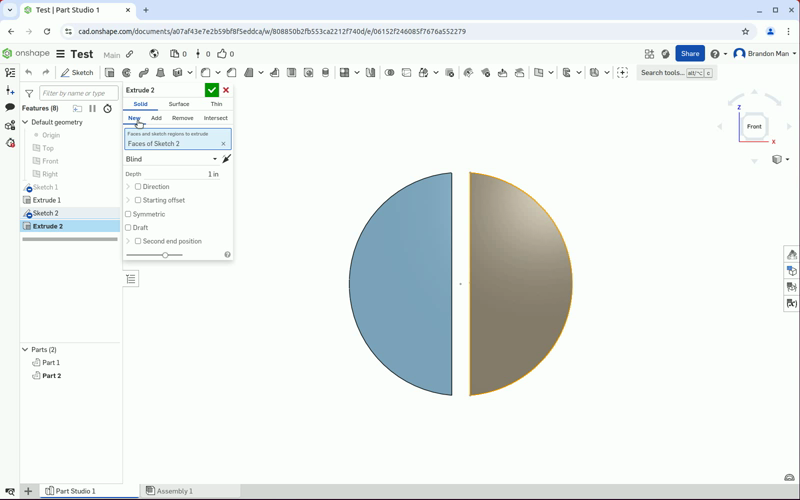
click(137, 120)
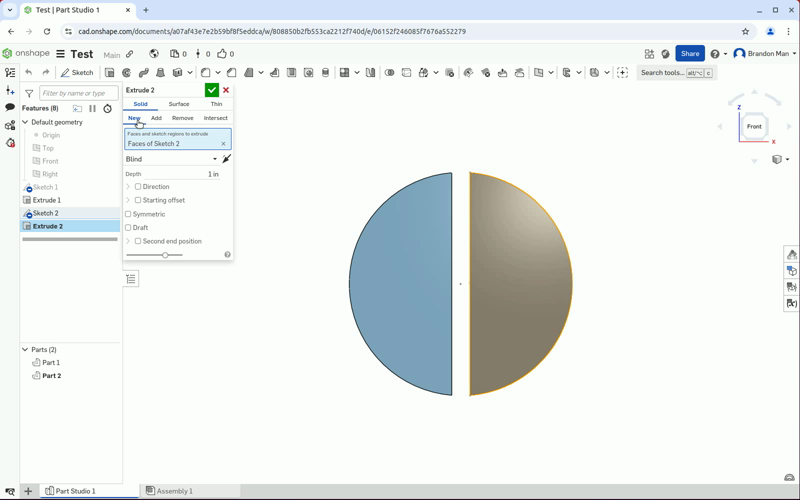
key(tab, 4)
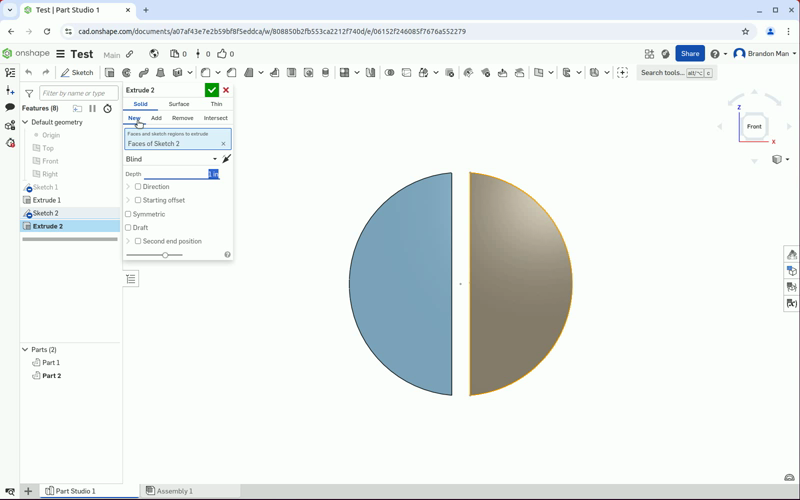
text(-18.053)
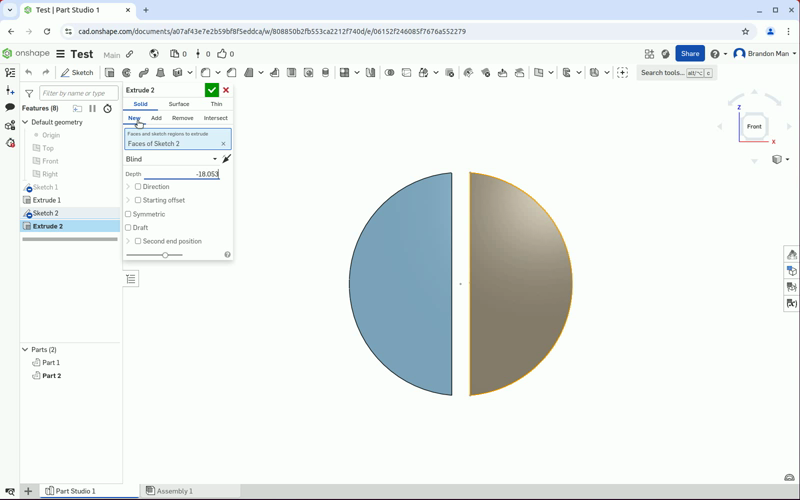
key(enter)
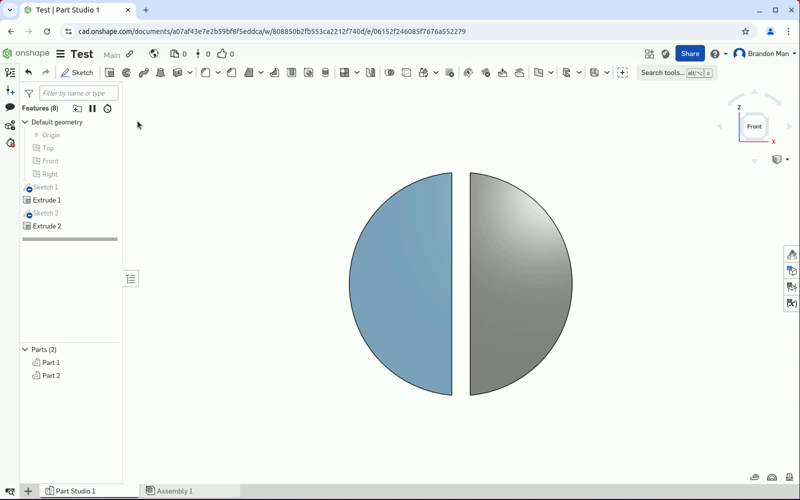
key(shift+h)
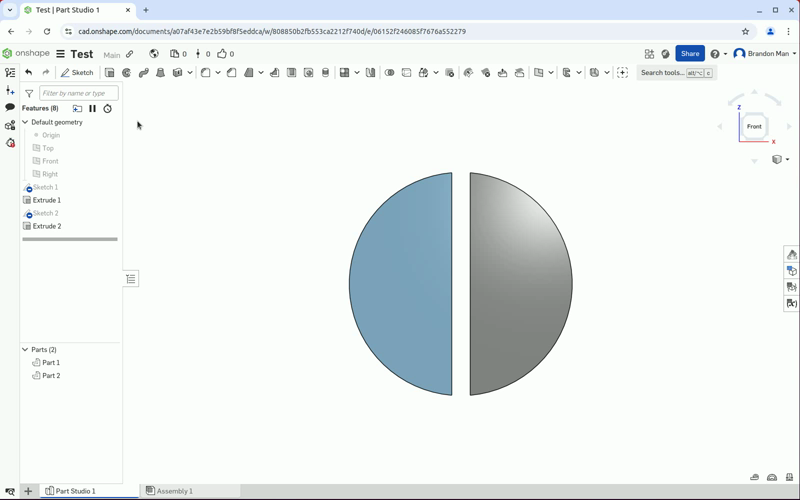
key(shift+h)
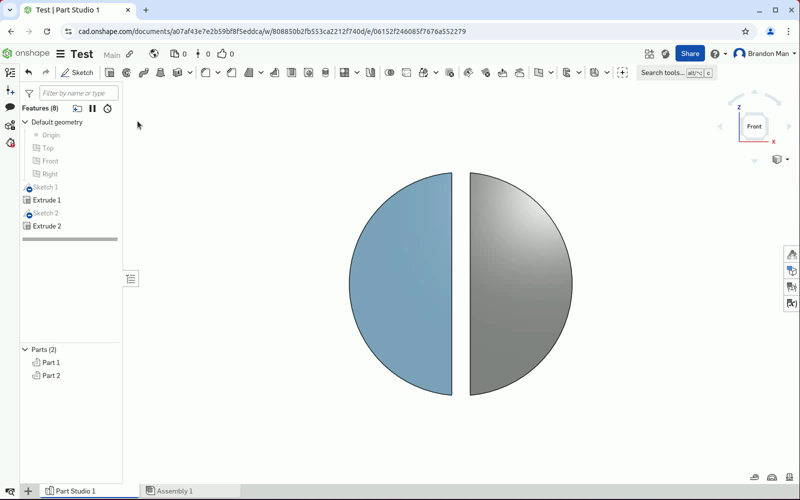
mouse_move(73, 189)
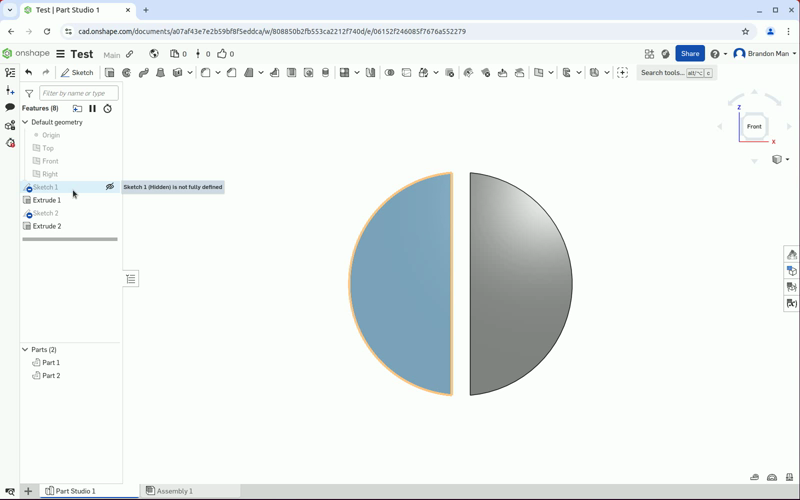
click(73, 189)
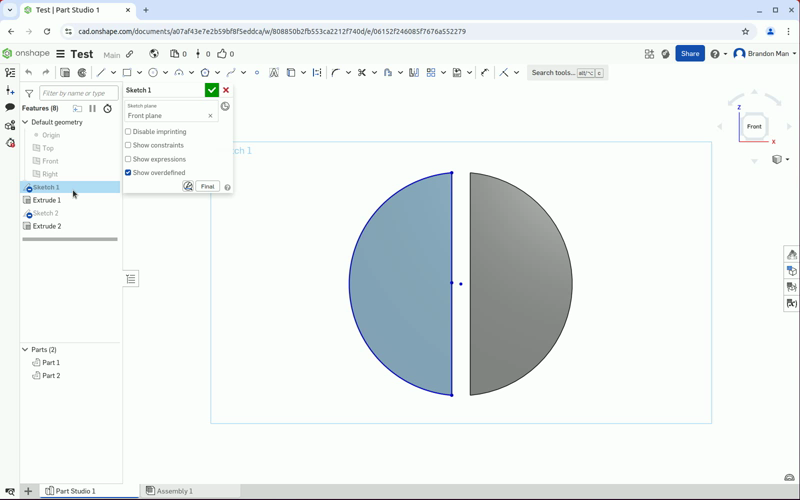
mouse_move(229, 92)
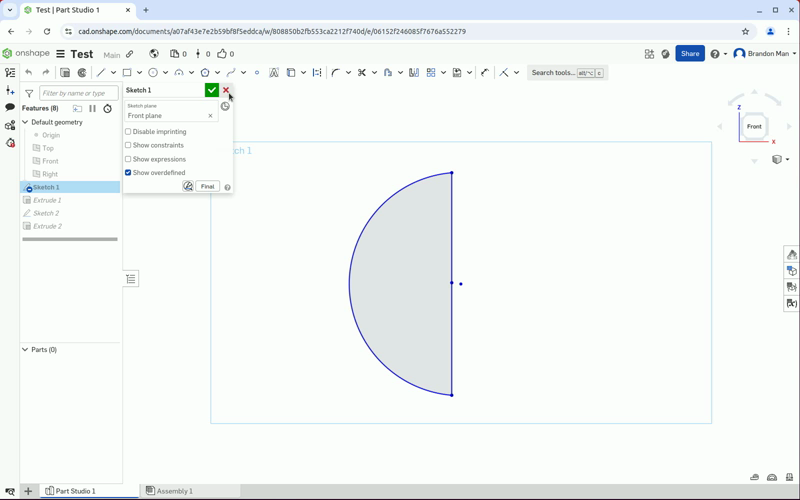
click(229, 92)
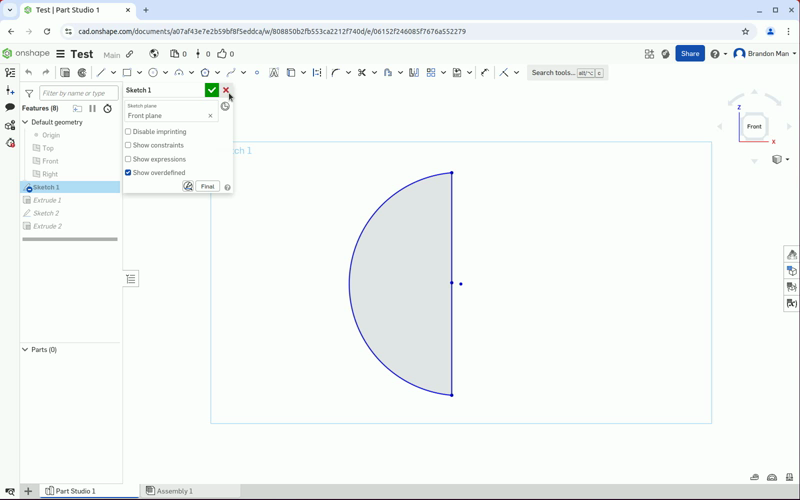
key(shift+s)
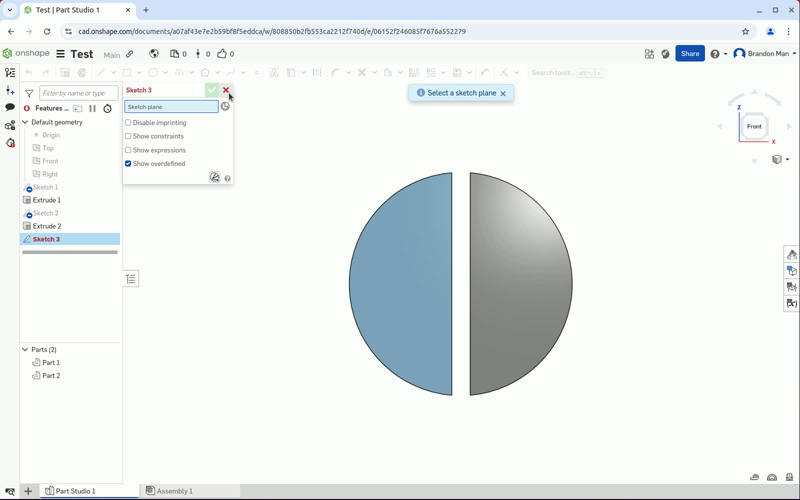
mouse_move(73, 163)
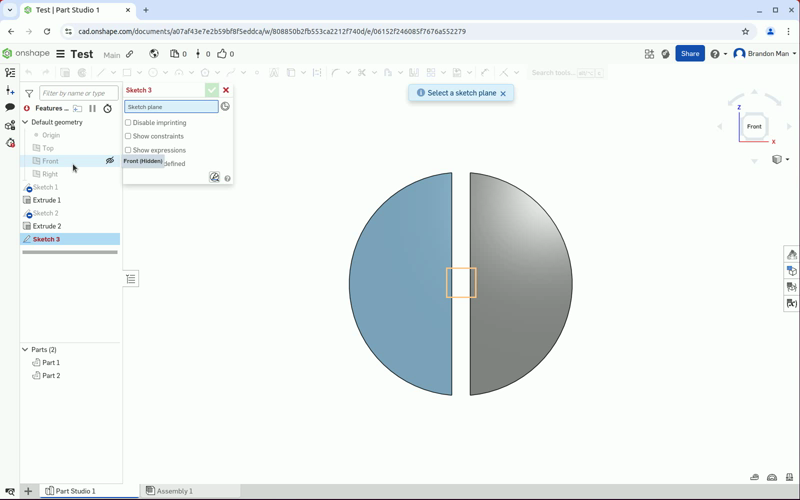
click(73, 163)
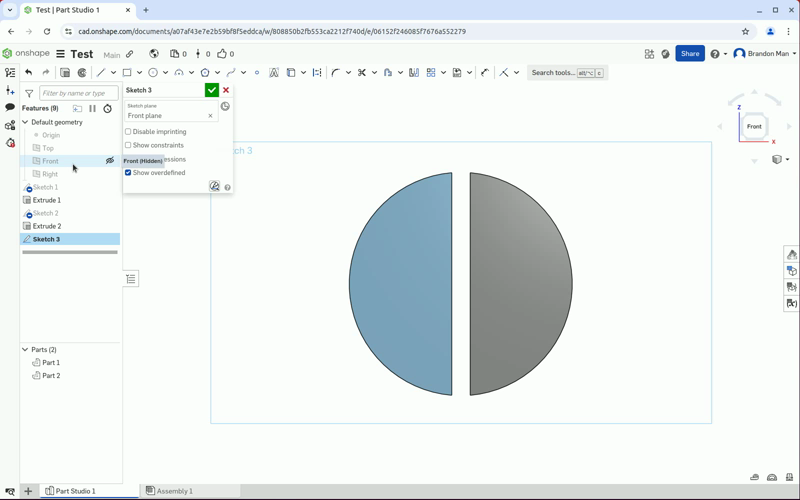
mouse_move(73, 352)
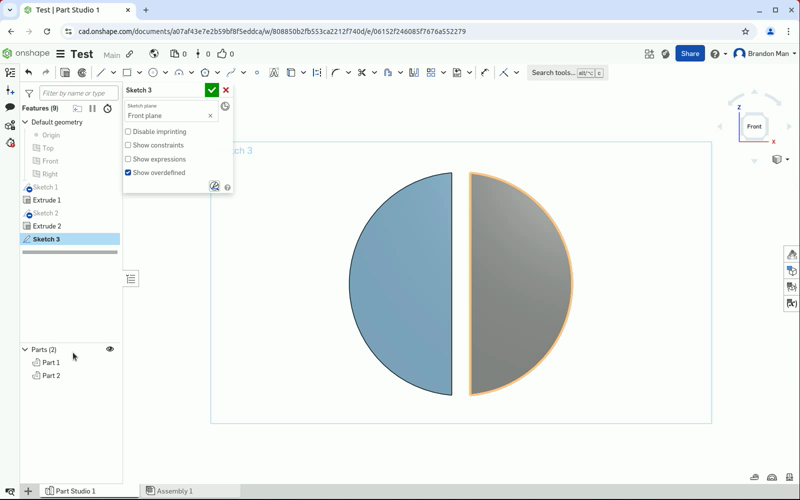
key(y)
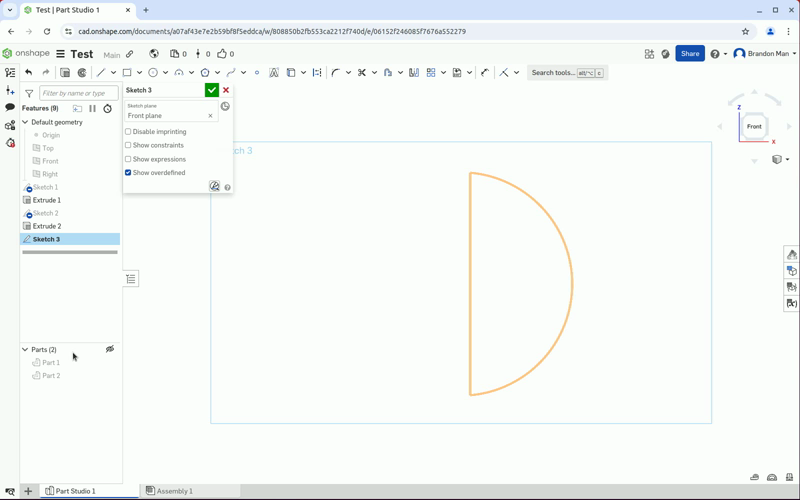
key(l)
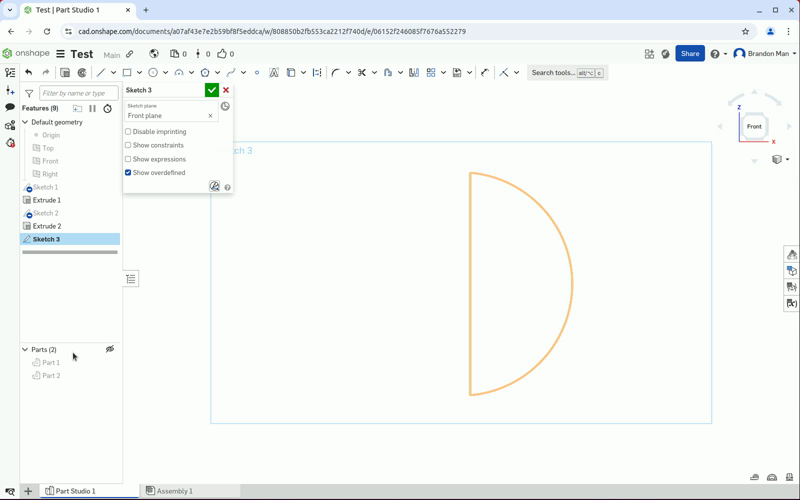
key_down(shift)
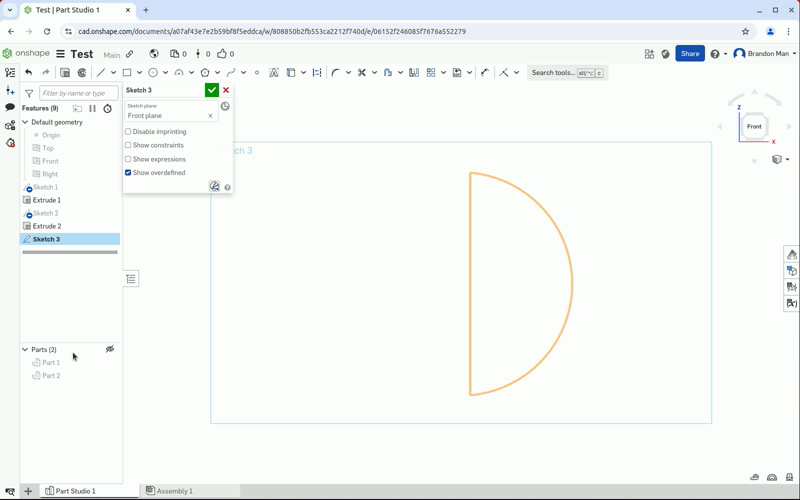
mouse_move(451, 282)
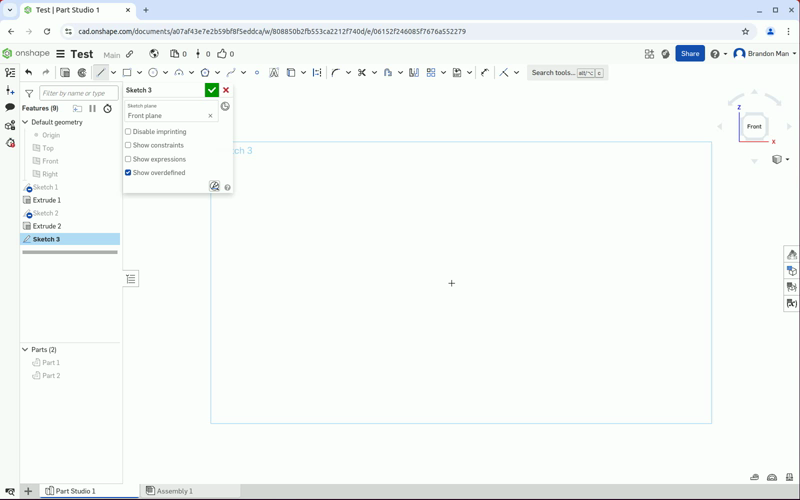
click(451, 282)
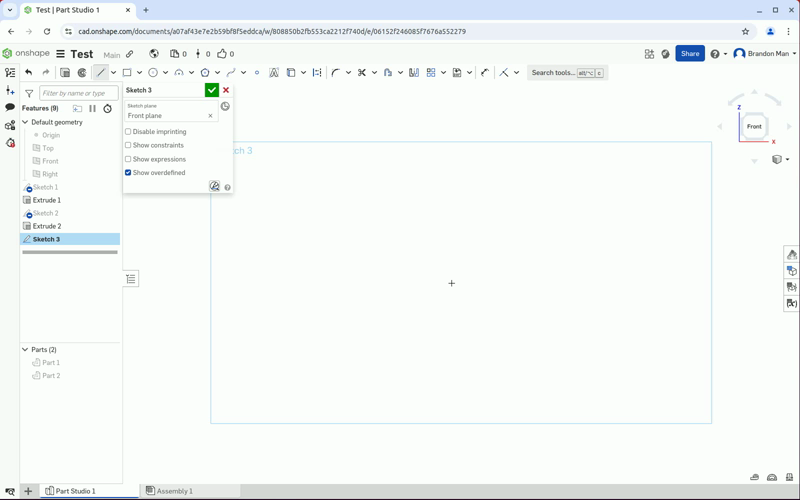
key_up(shift)
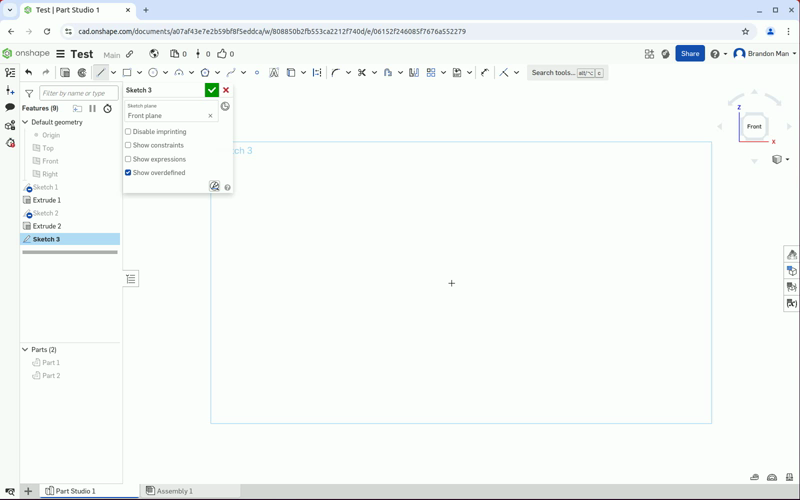
key_down(shift)
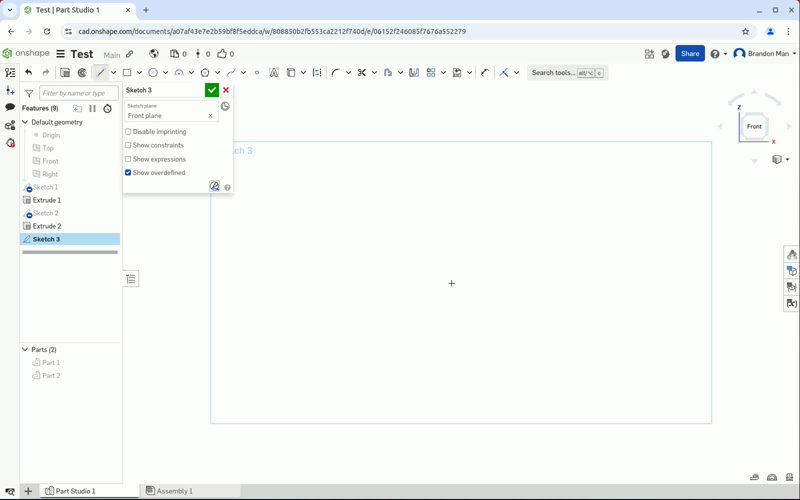
mouse_move(481, 282)
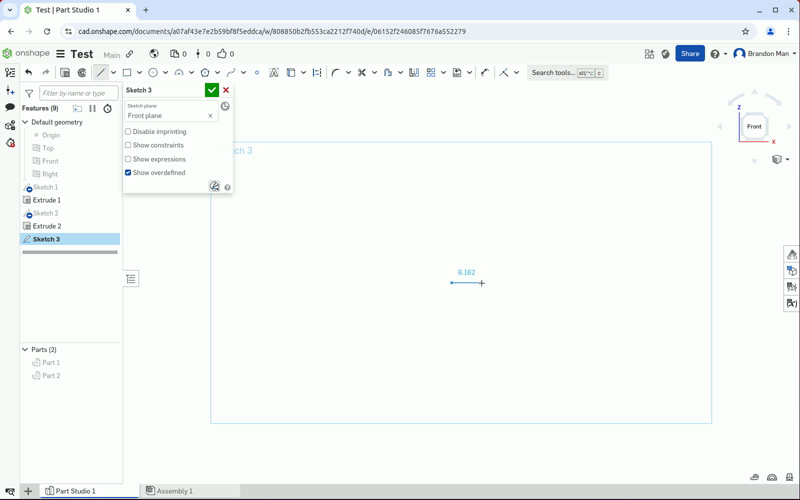
mouse_move(461, 282)
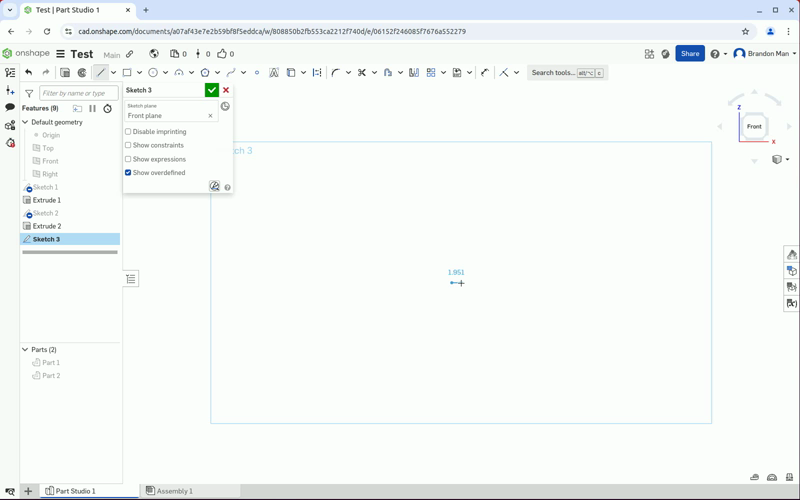
click(461, 282)
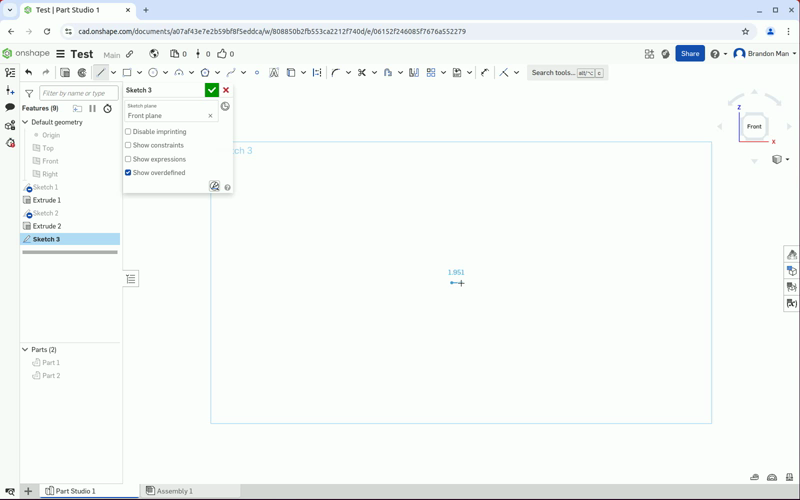
key_up(shift)
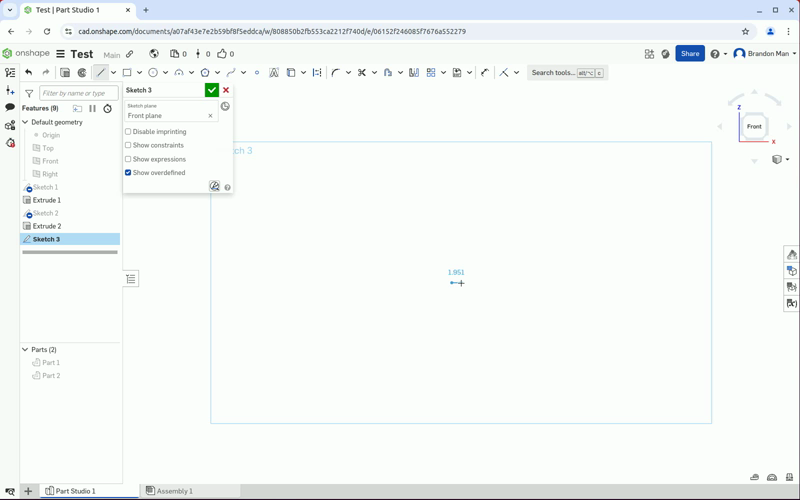
key_down(shift)
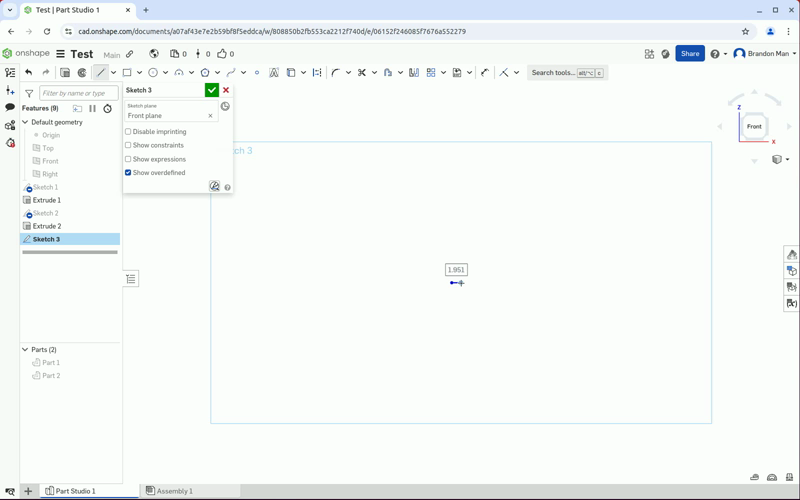
mouse_move(491, 282)
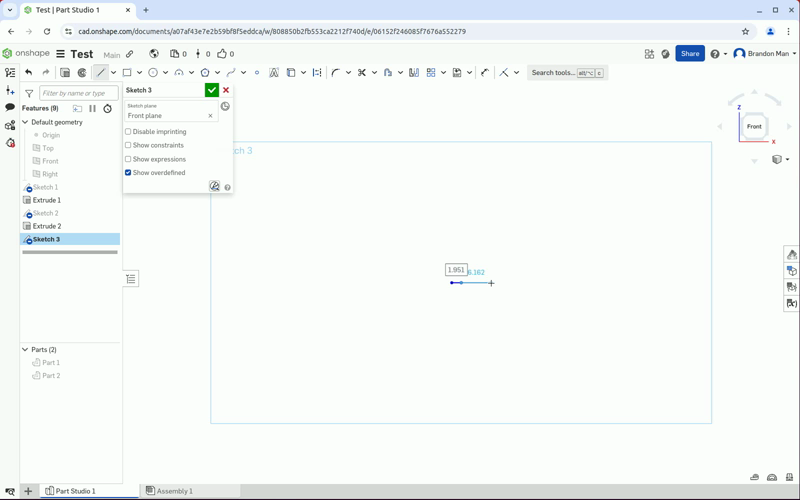
mouse_move(471, 282)
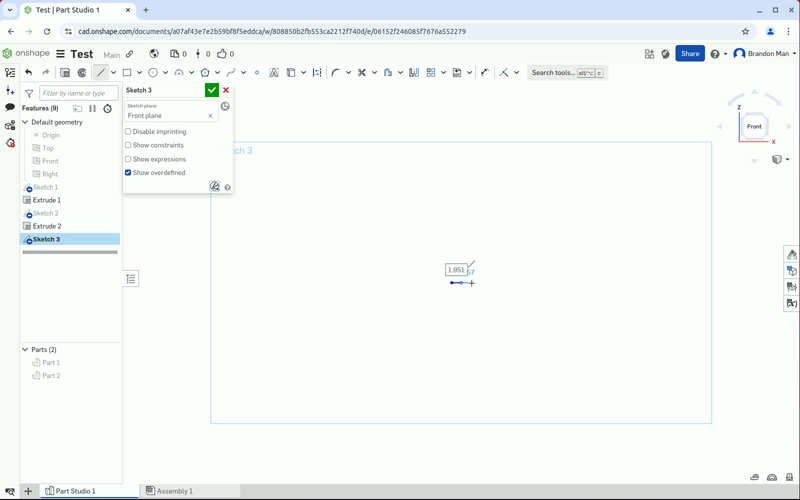
click(471, 282)
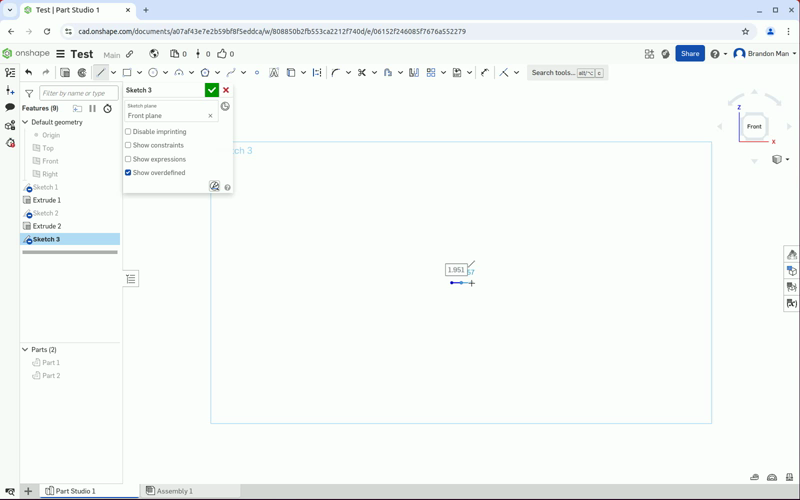
key_up(shift)
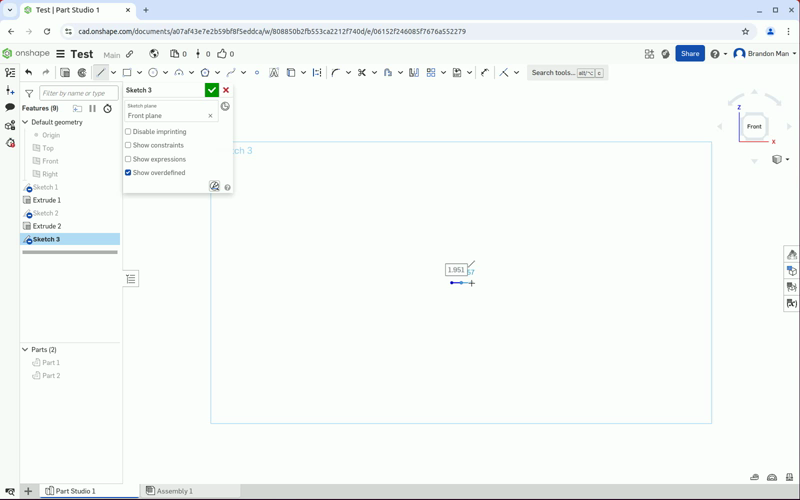
key_down(shift)
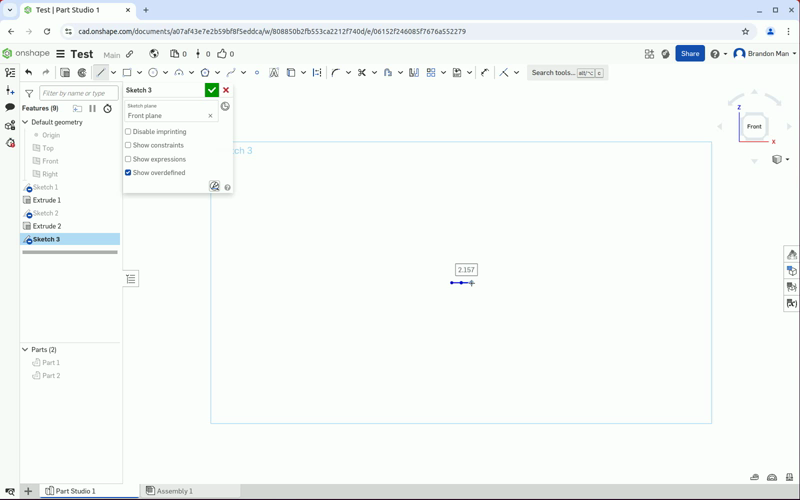
mouse_move(471, 170)
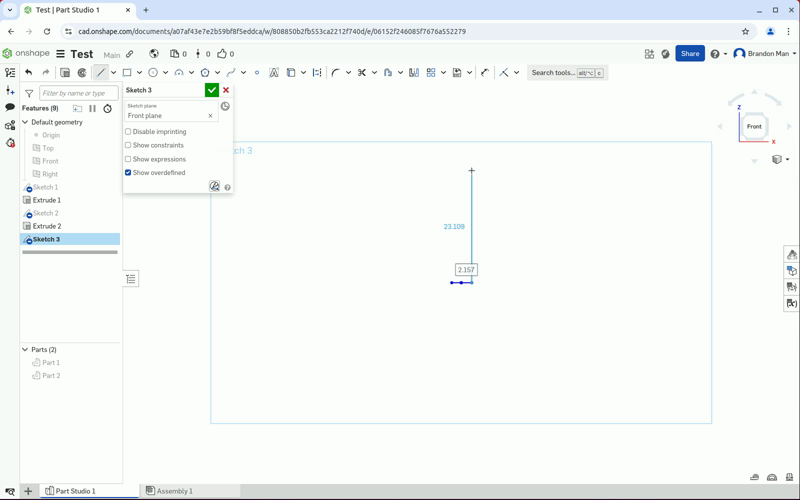
click(471, 170)
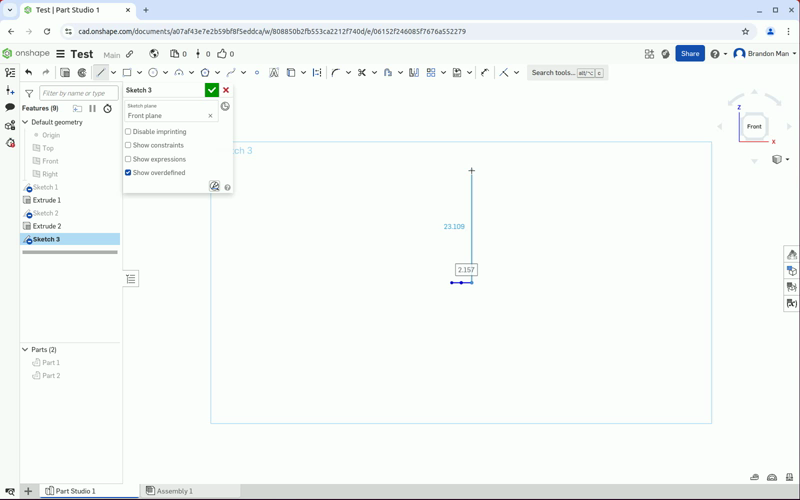
key_up(shift)
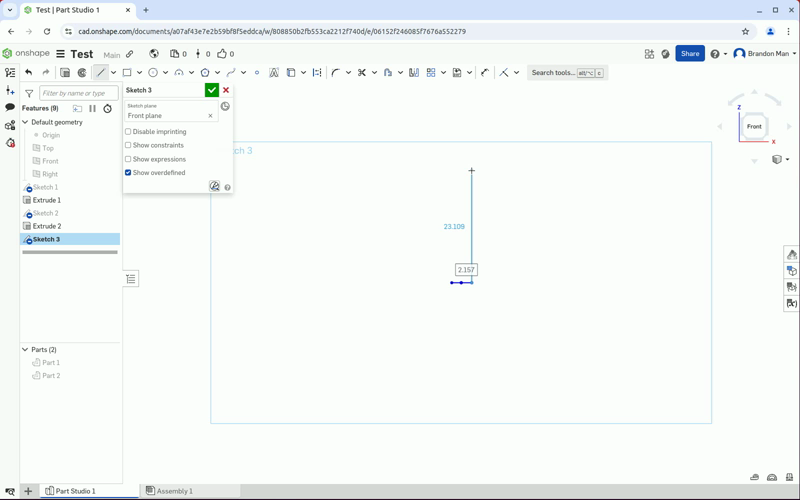
key(esc)
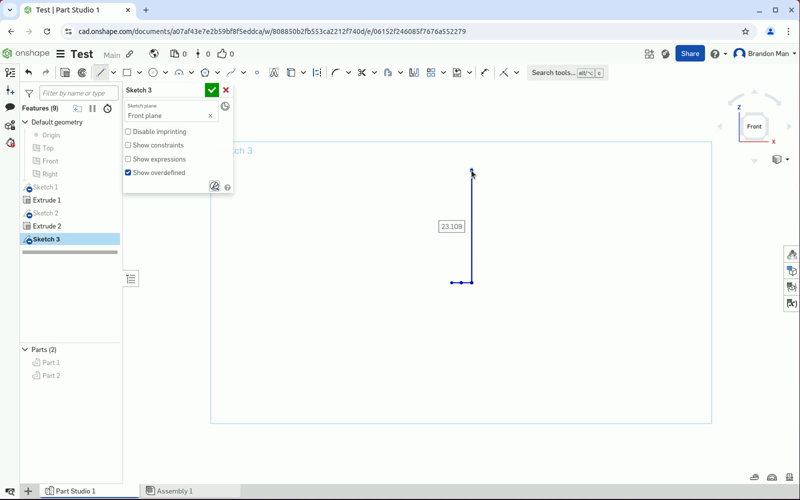
key(a)
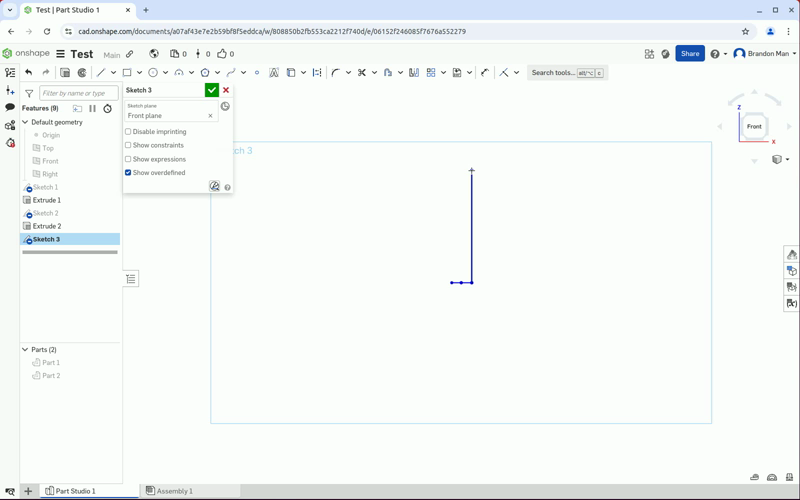
mouse_move(471, 170)
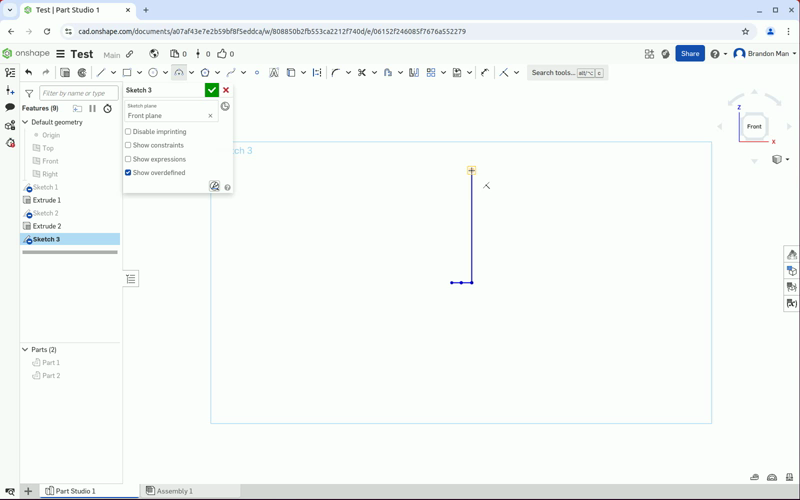
click(471, 170)
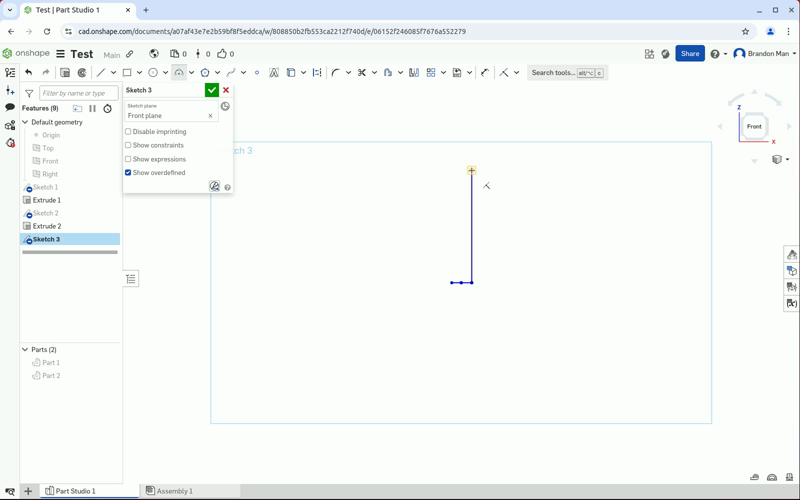
key_down(shift)
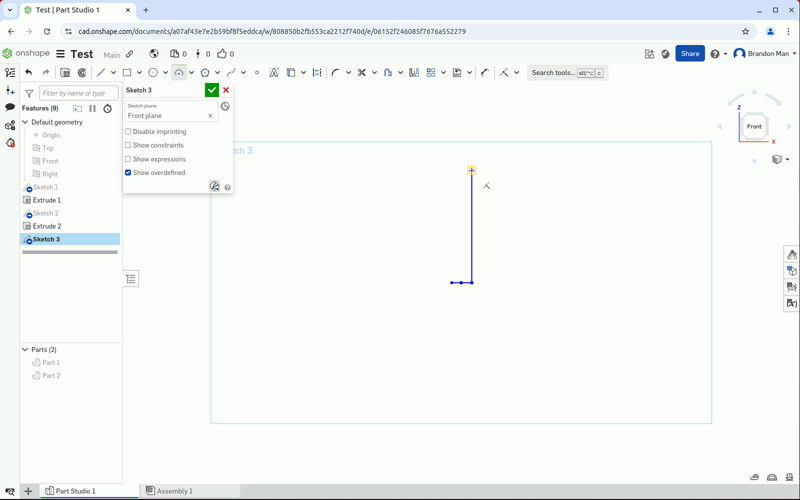
mouse_move(451, 170)
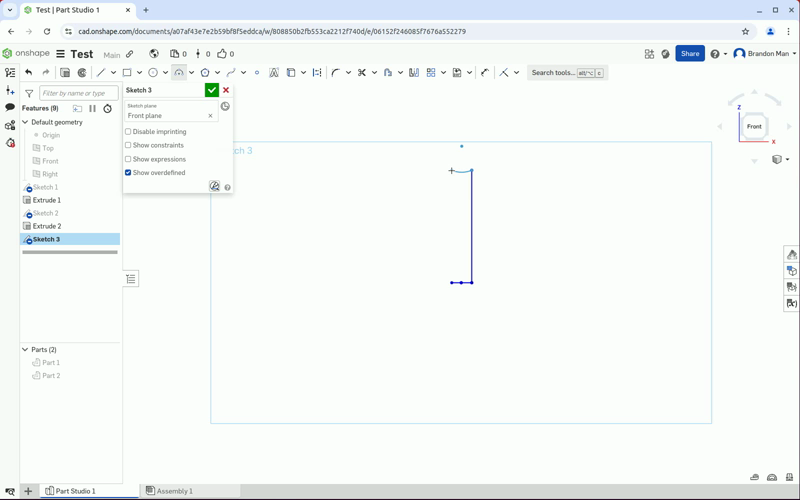
click(451, 170)
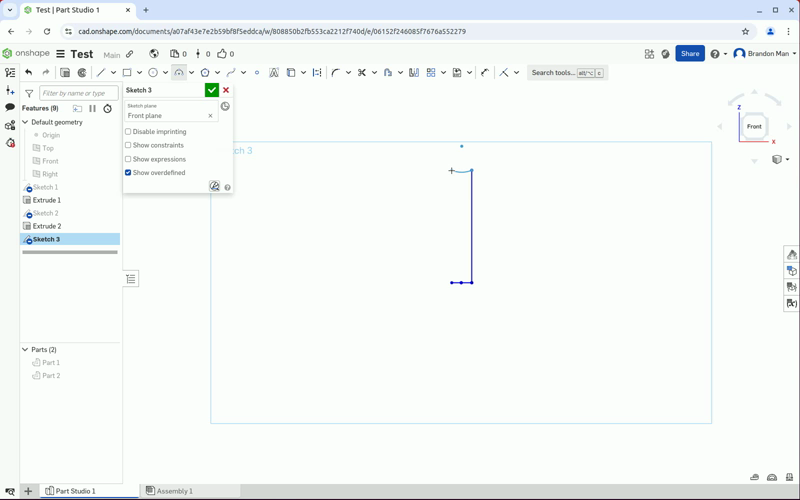
mouse_move(461, 169)
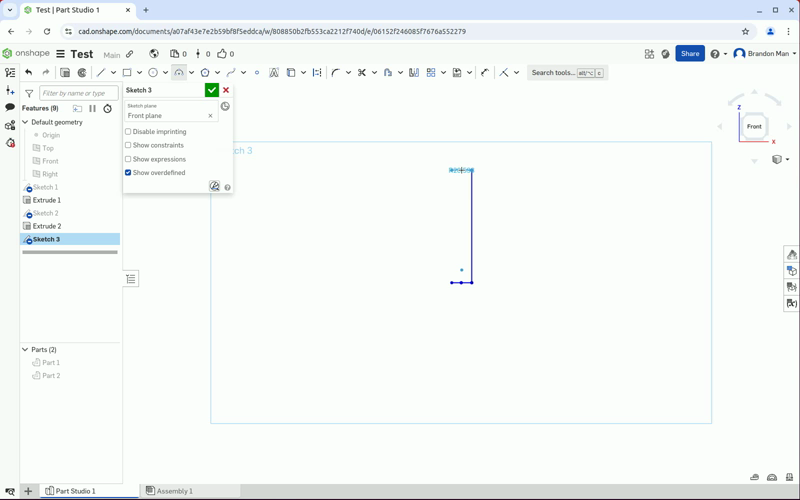
click(461, 169)
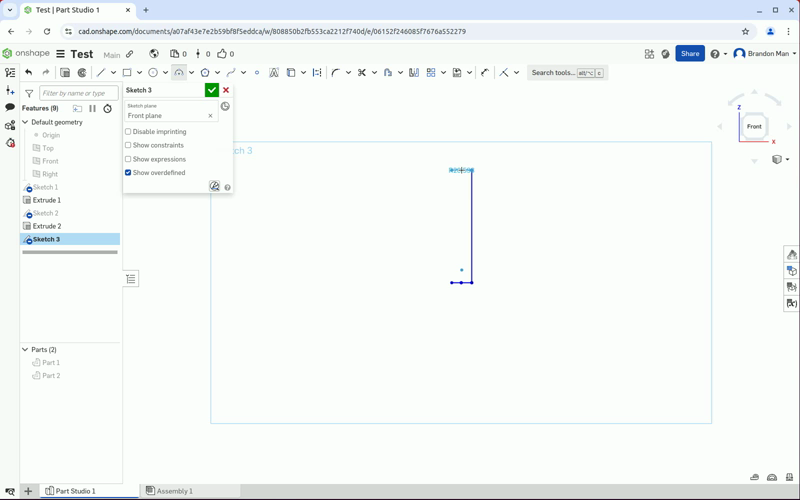
key_up(shift)
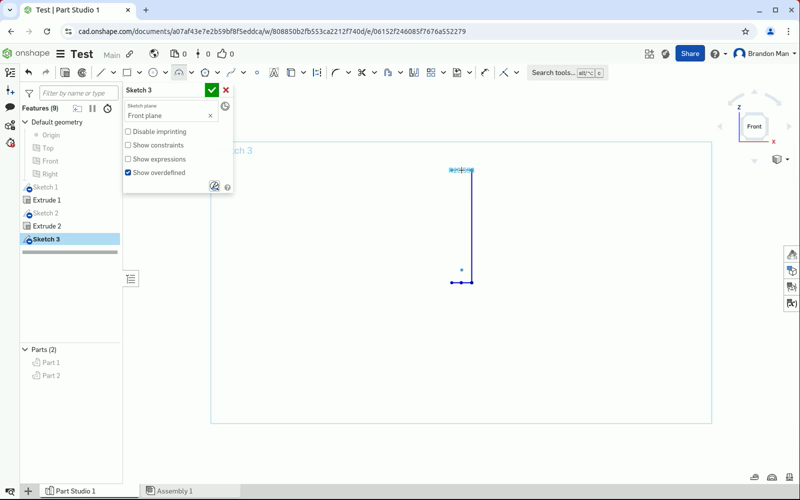
key(esc)
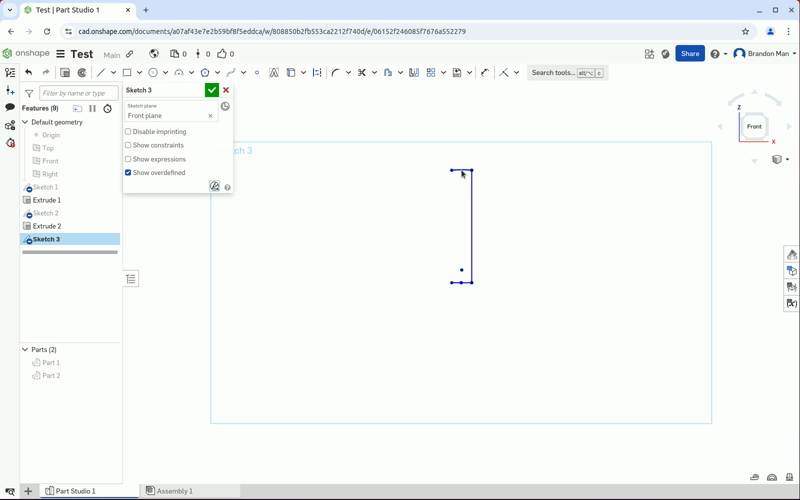
key(l)
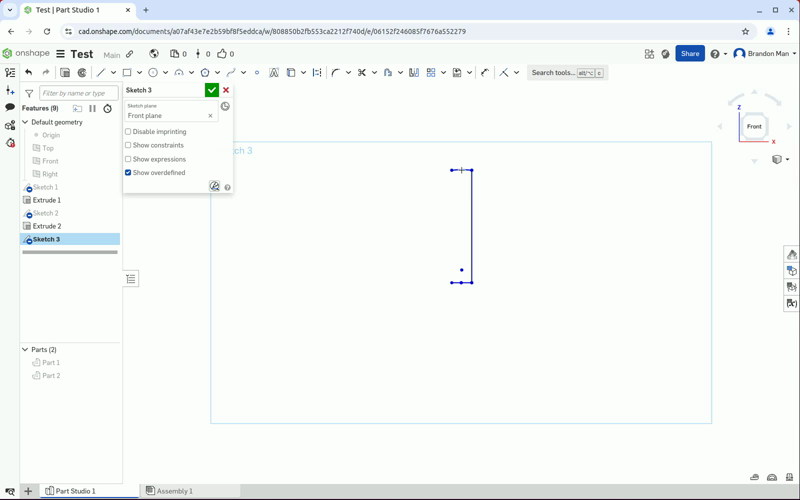
mouse_move(451, 170)
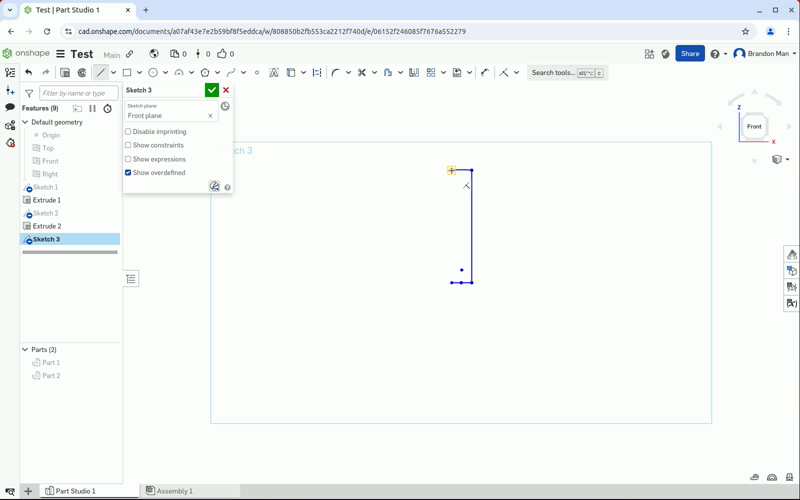
click(451, 170)
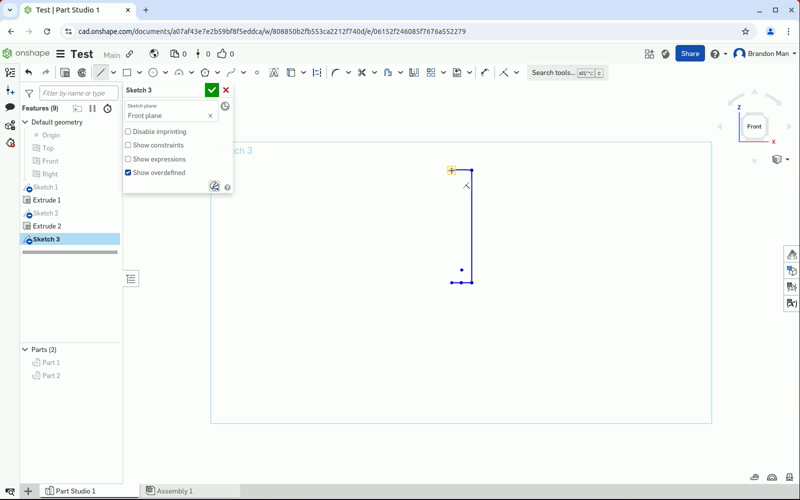
key_down(shift)
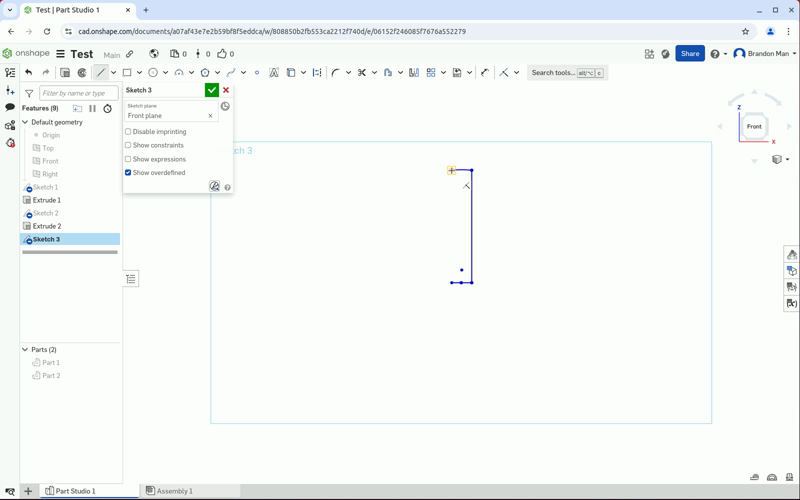
mouse_move(451, 282)
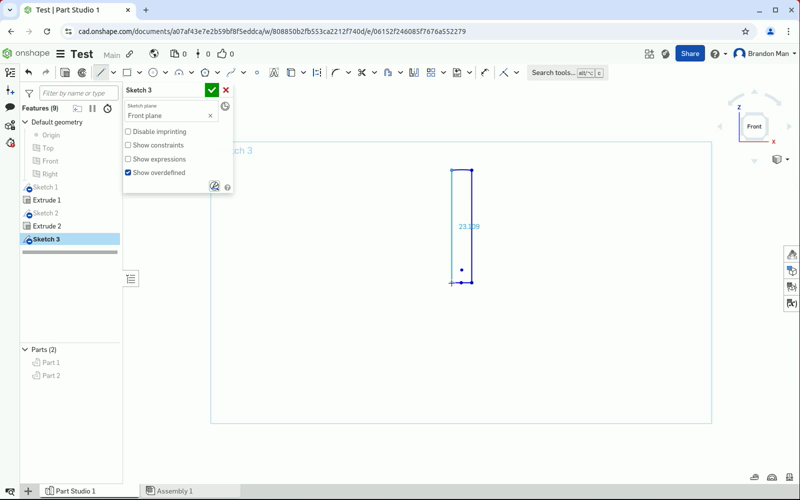
key_up(shift)
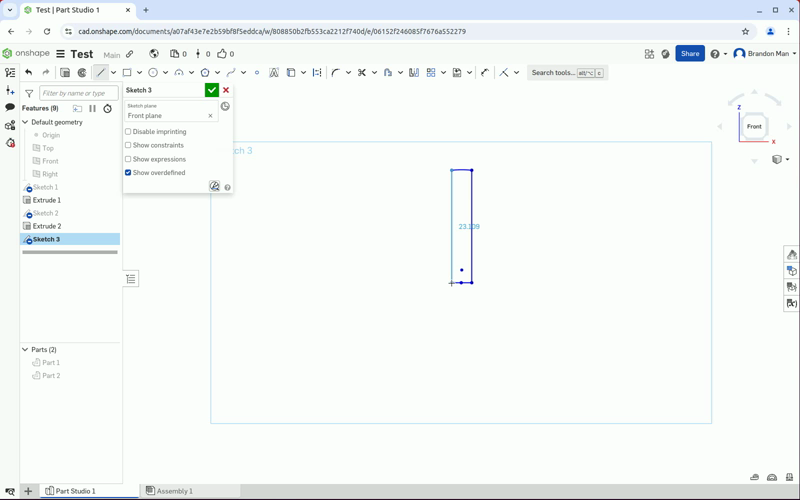
click(451, 282)
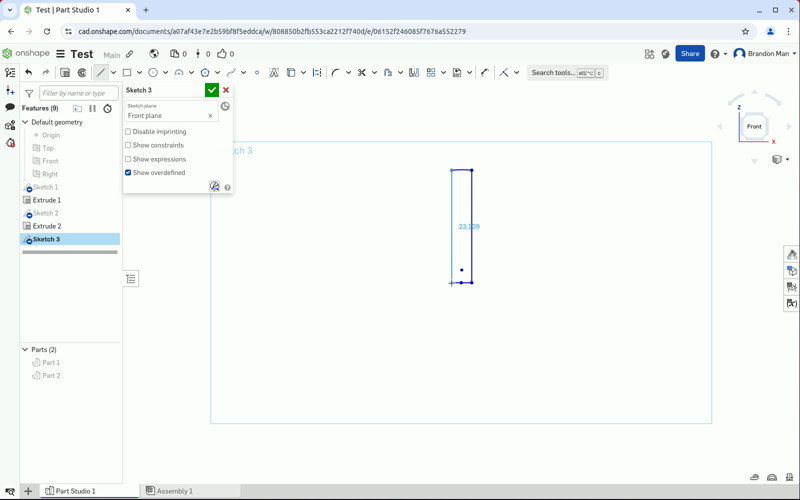
key(esc)
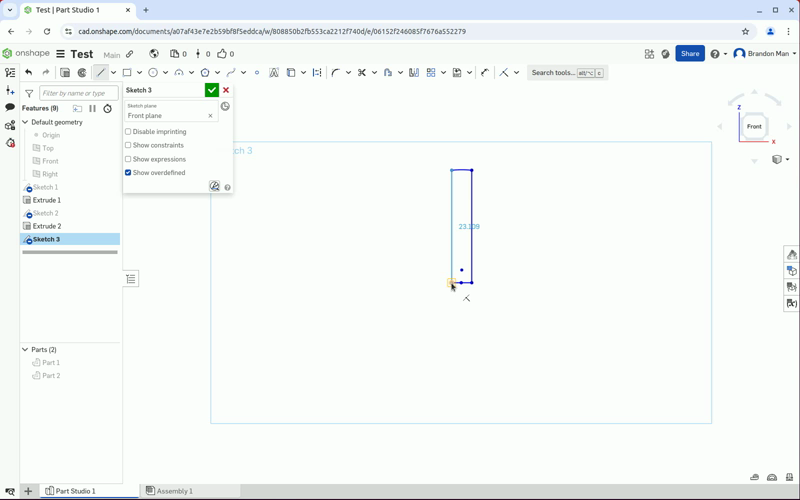
mouse_move(461, 266)
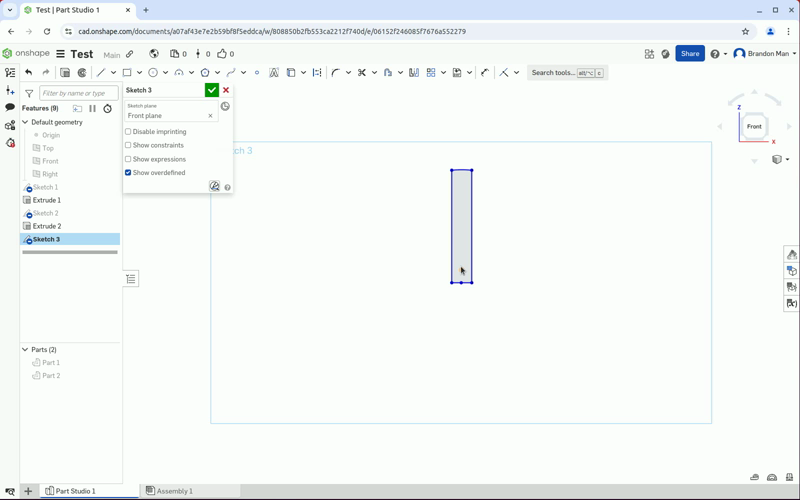
click(461, 266)
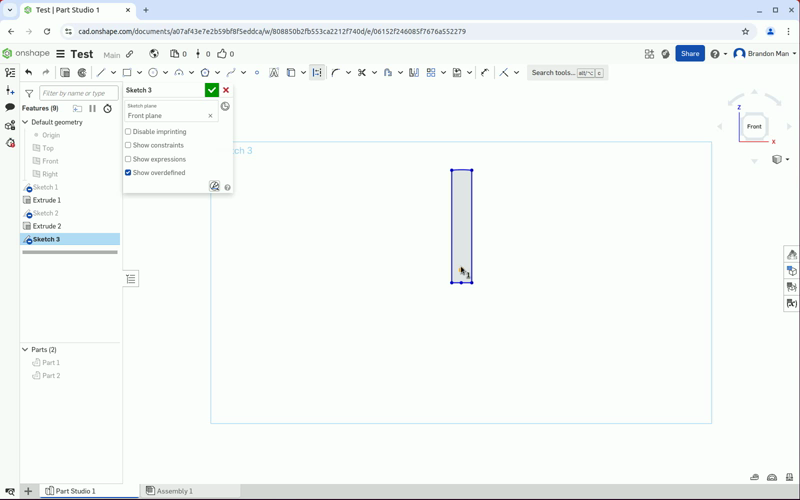
mouse_move(73, 352)
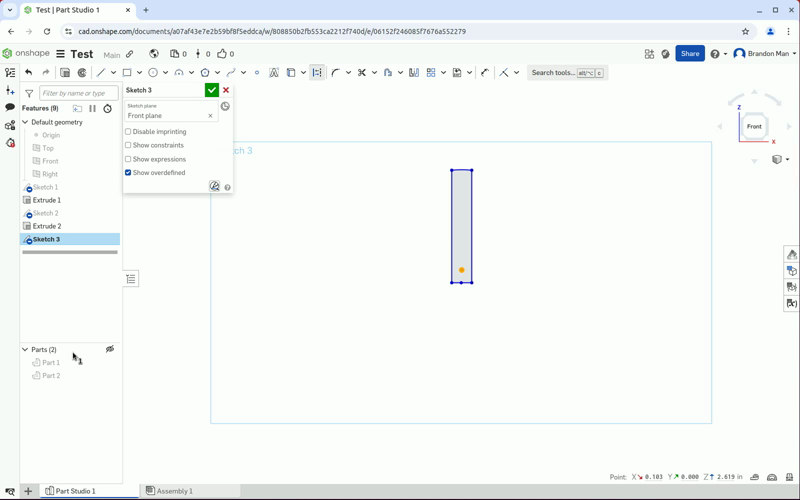
key(shift+y)
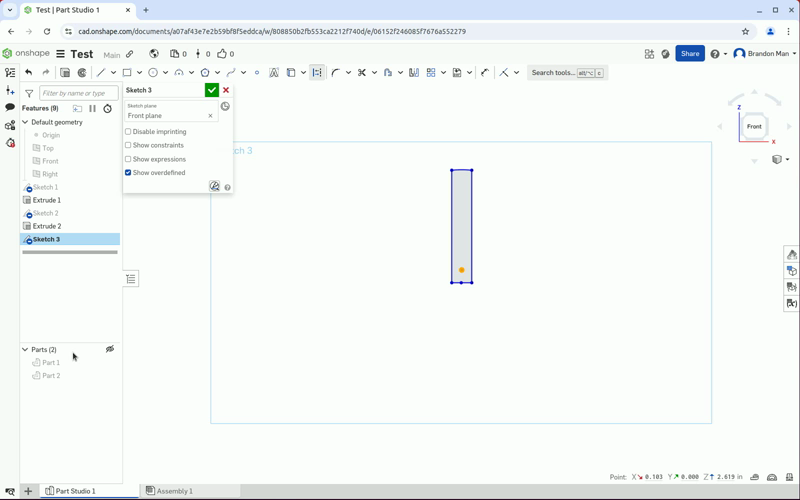
key(shift+e)
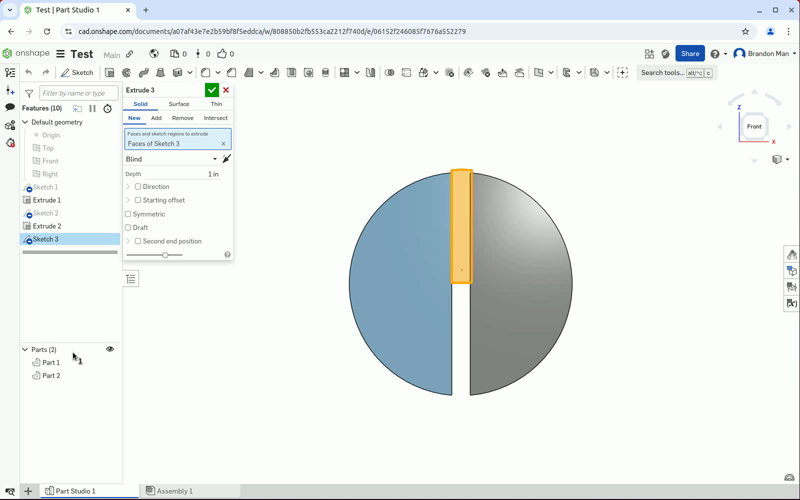
mouse_move(143, 106)
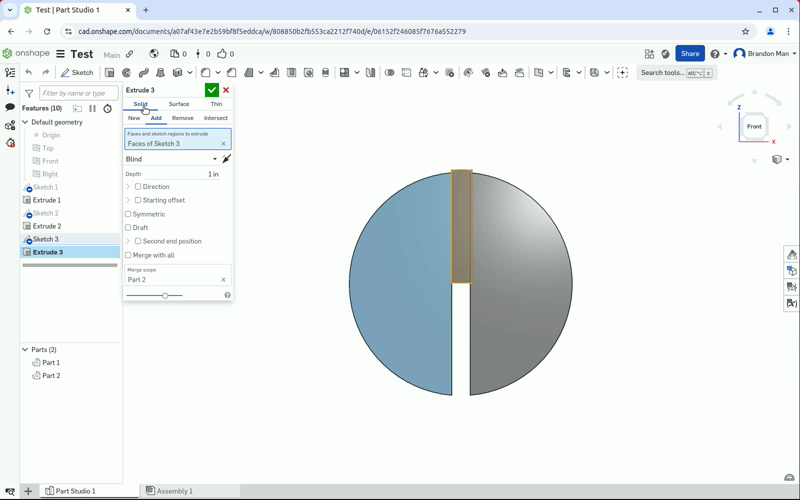
click(143, 106)
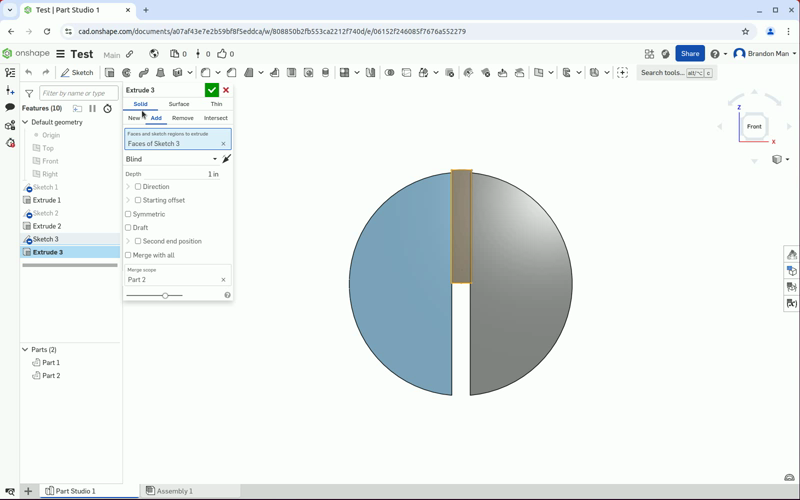
mouse_move(137, 120)
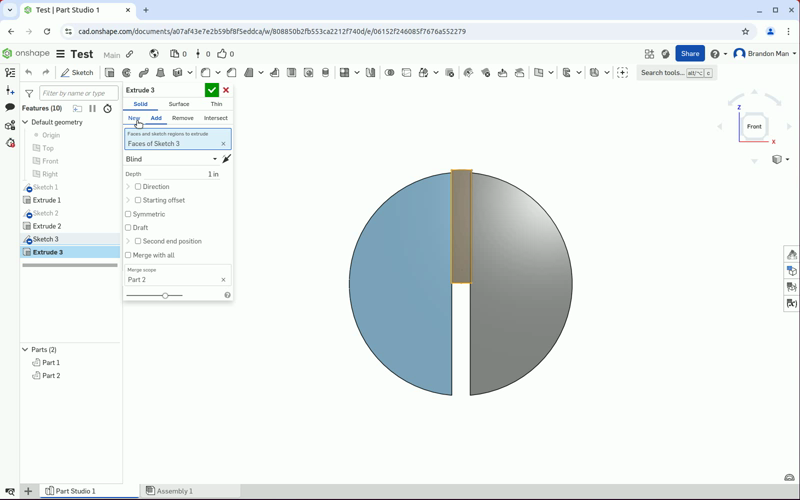
click(137, 120)
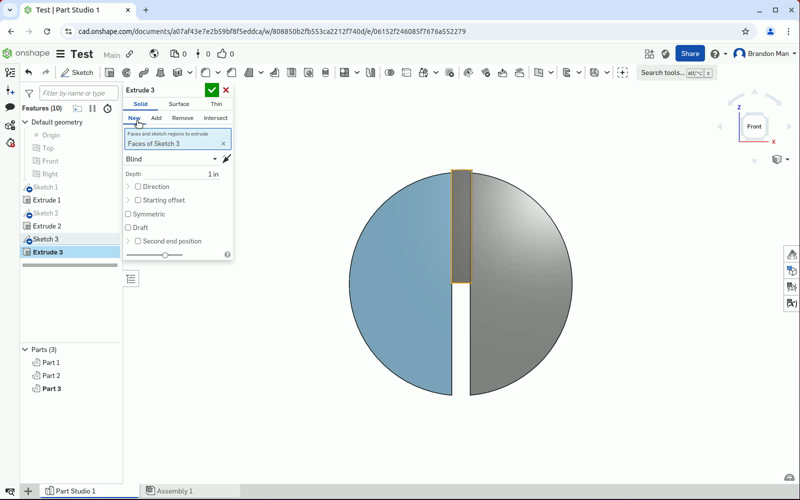
key(tab, 4)
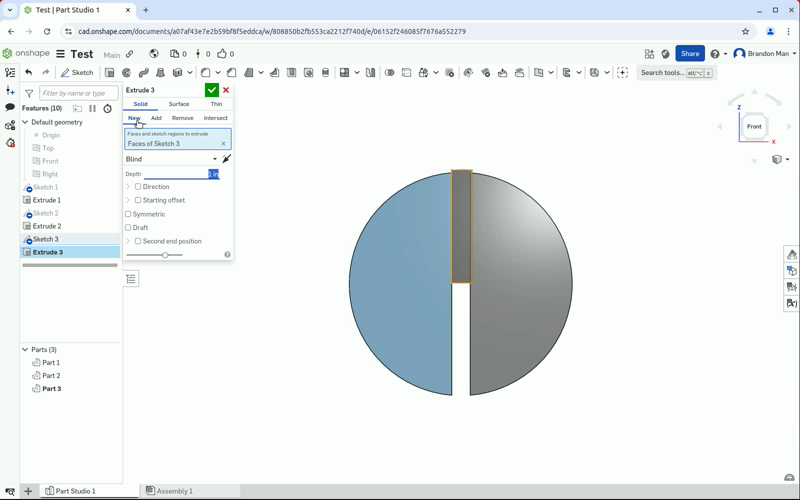
text(-18.053)
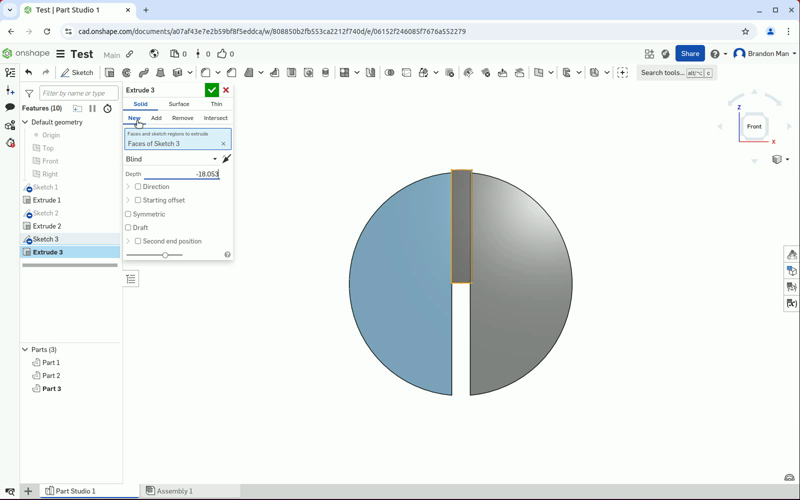
key(enter)
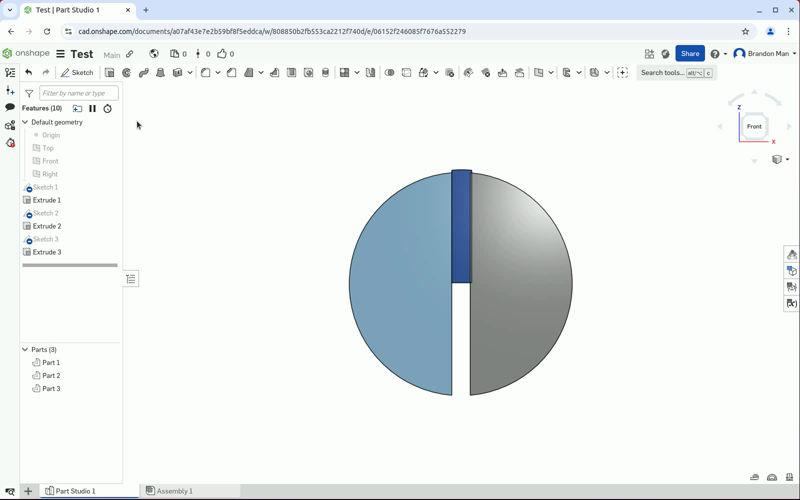
key(shift+h)
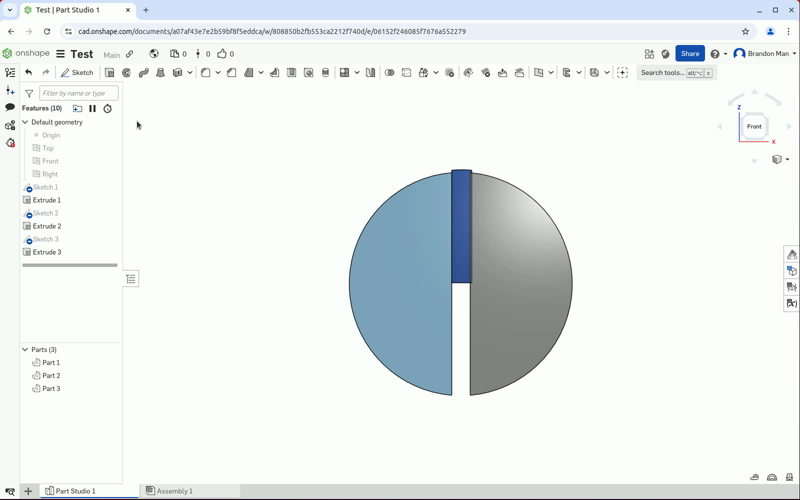
key(shift+h)
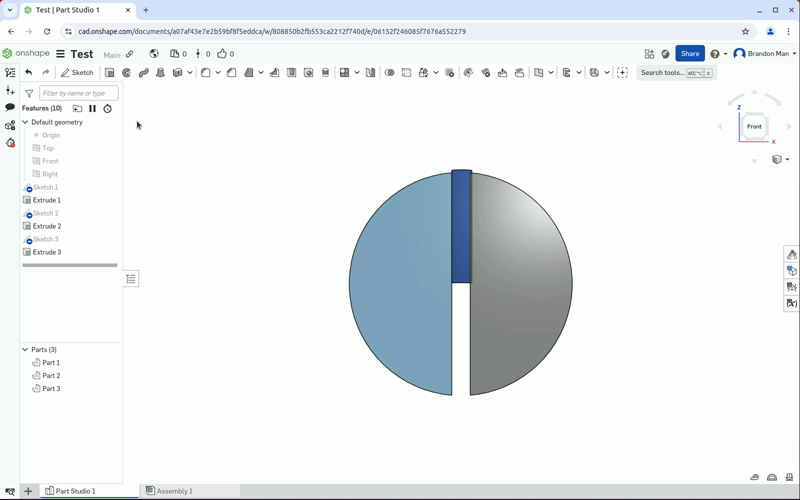
mouse_move(73, 189)
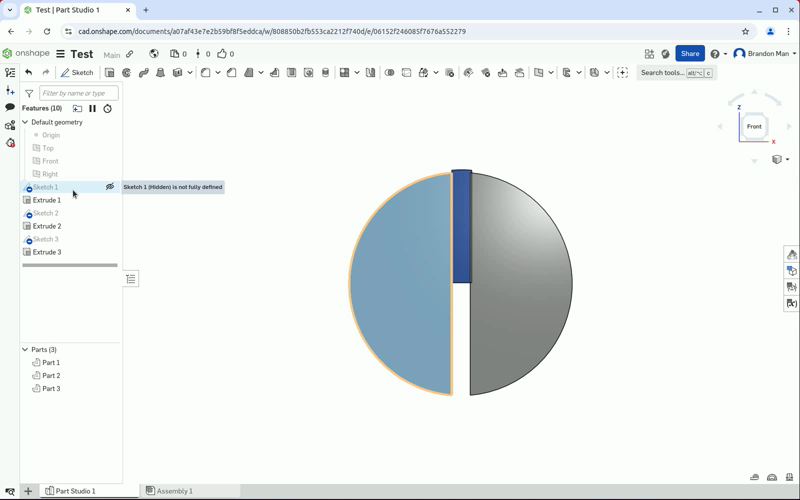
click(73, 189)
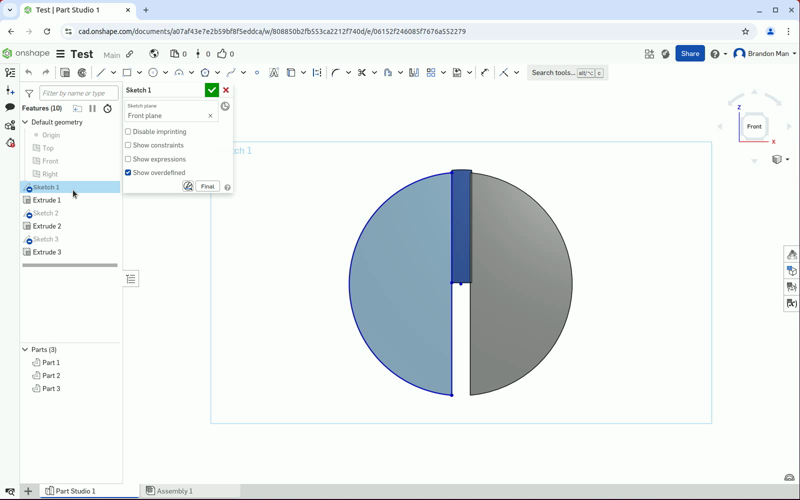
mouse_move(229, 92)
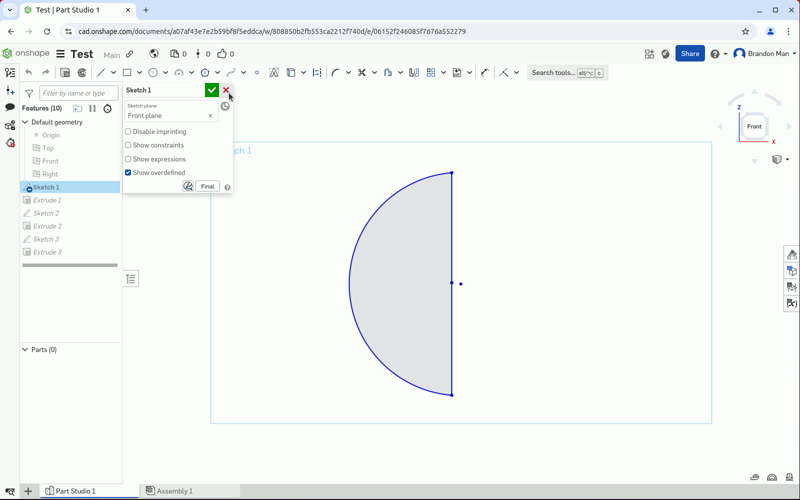
click(229, 92)
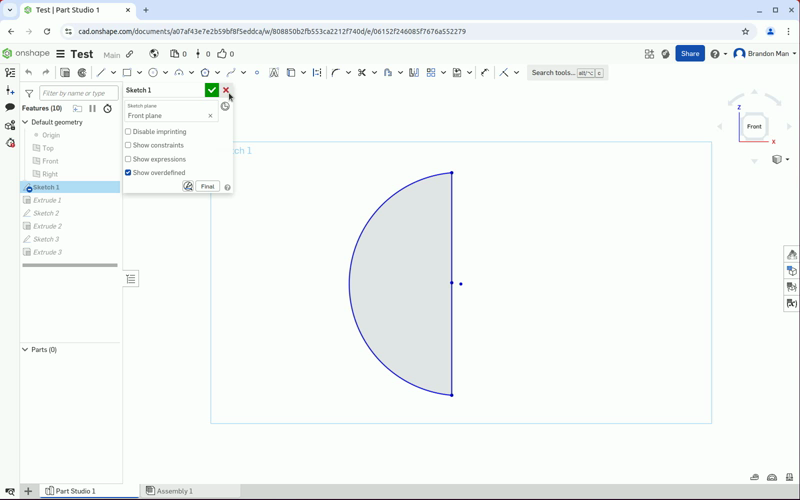
key(shift+s)
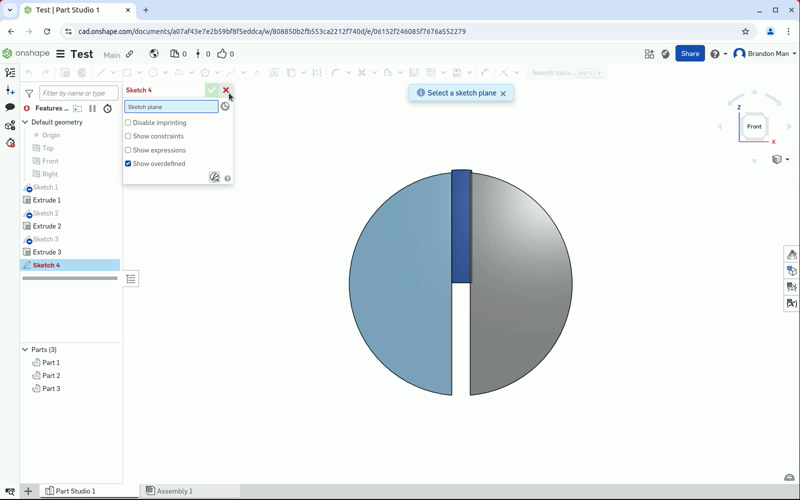
mouse_move(73, 163)
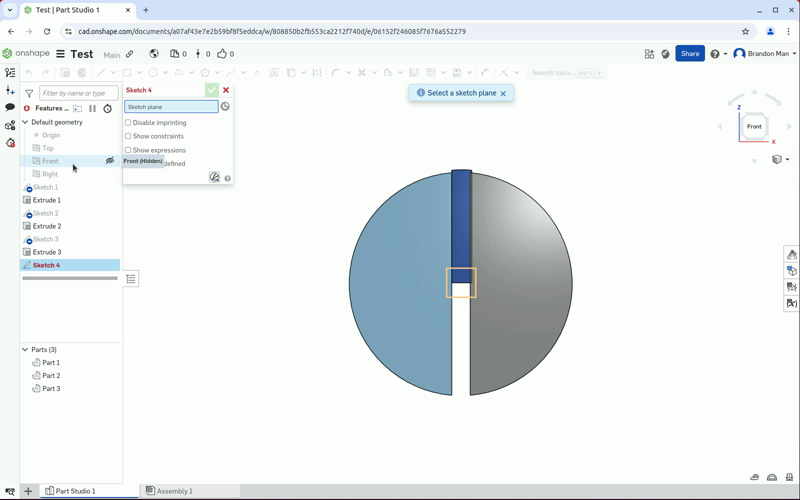
click(73, 163)
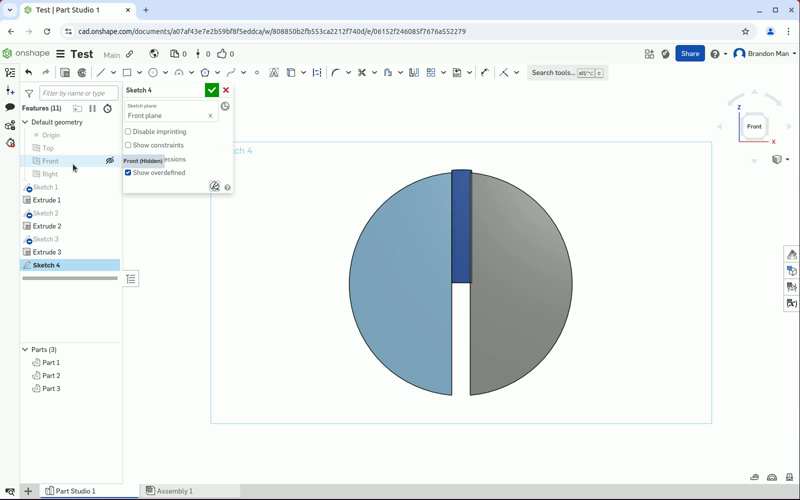
mouse_move(73, 352)
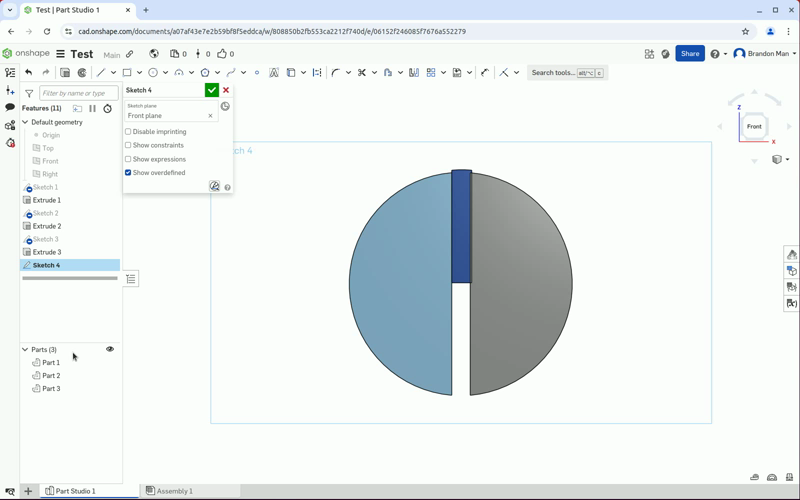
key(y)
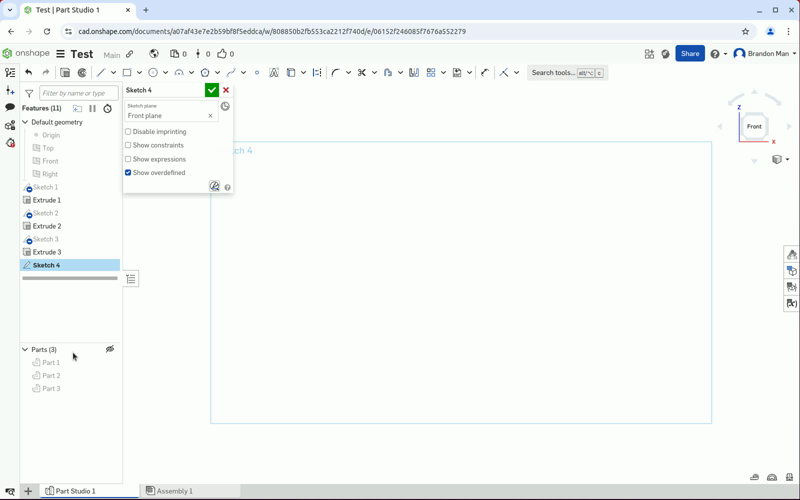
key(a)
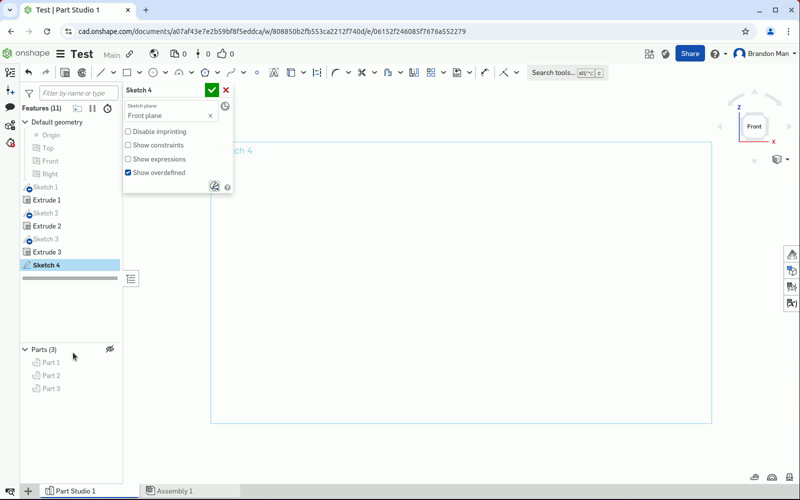
key_down(shift)
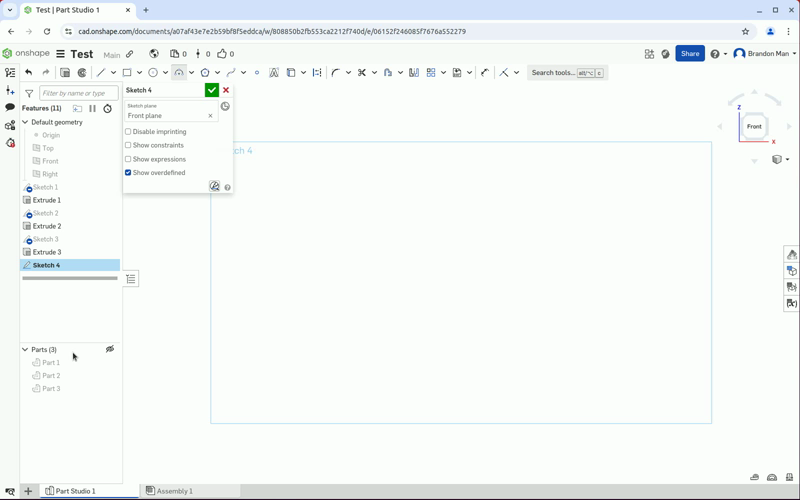
mouse_move(451, 395)
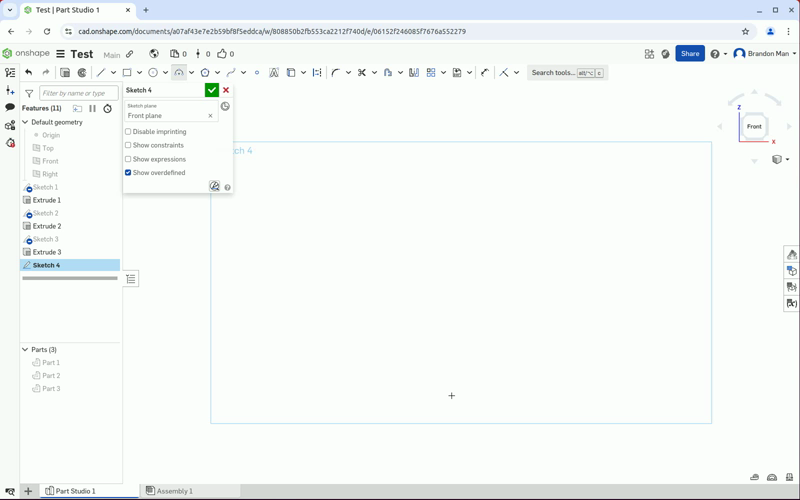
click(451, 395)
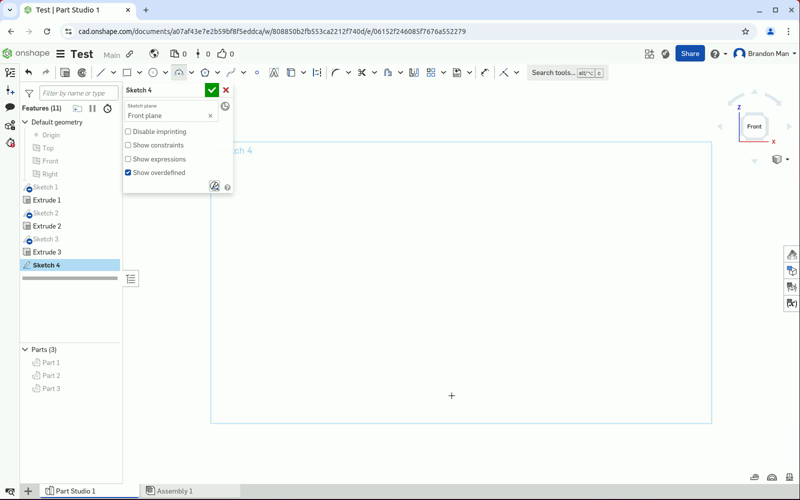
key_up(shift)
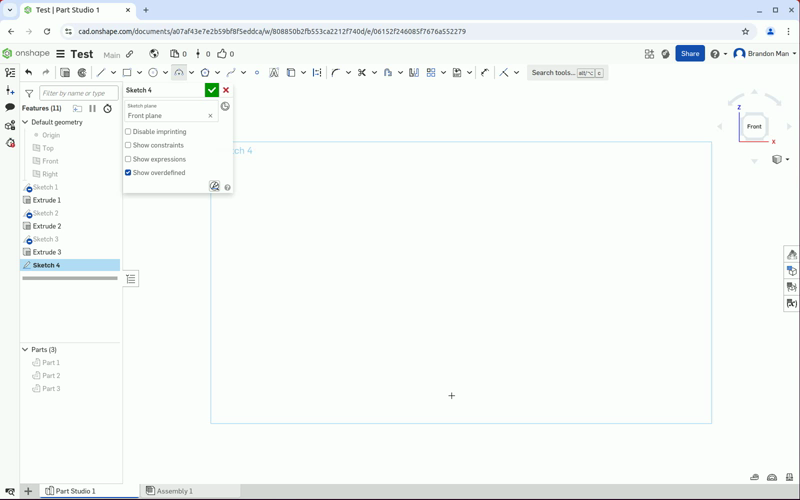
key_down(shift)
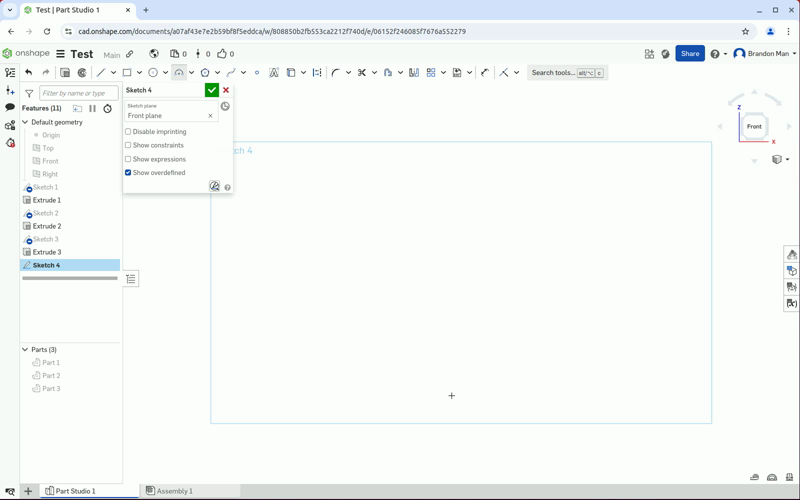
mouse_move(471, 395)
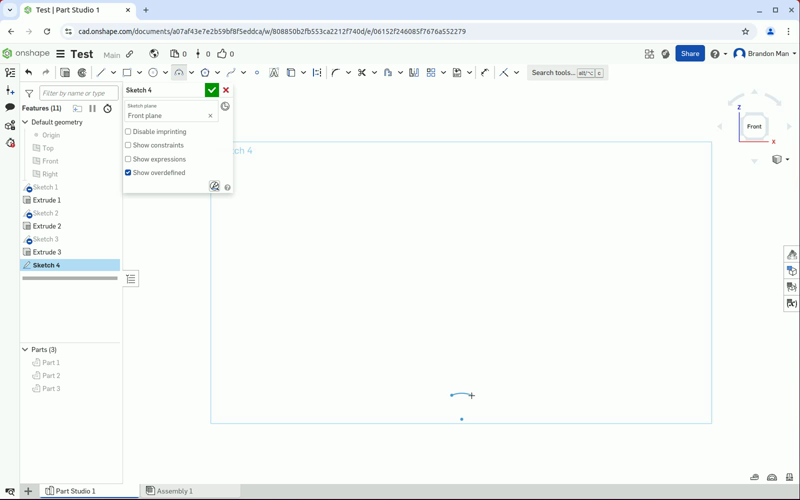
click(471, 395)
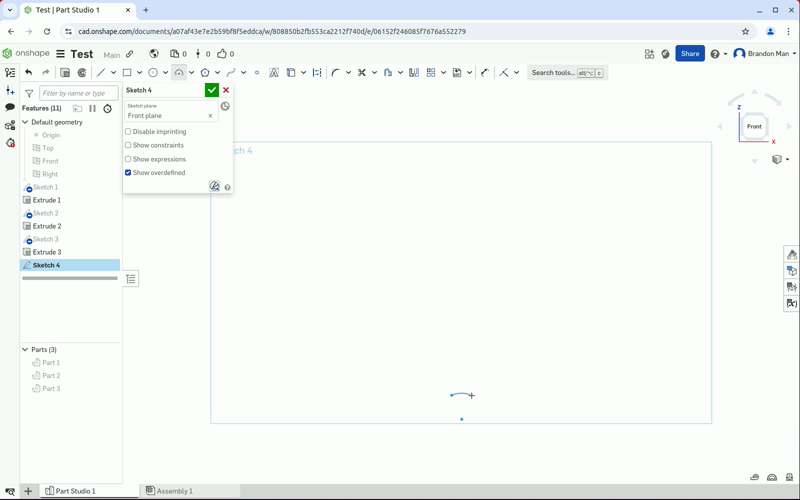
mouse_move(461, 396)
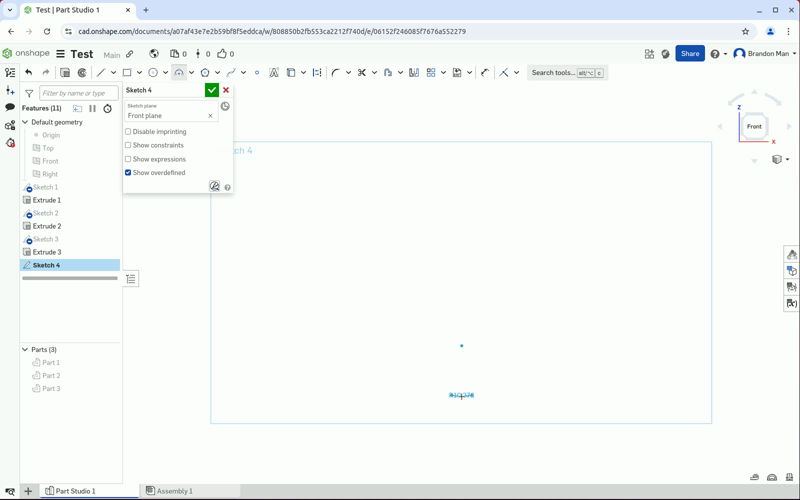
click(461, 396)
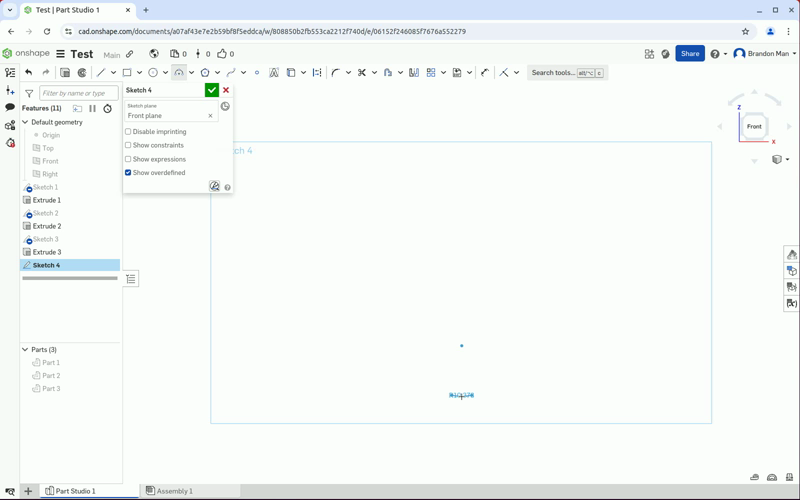
key_up(shift)
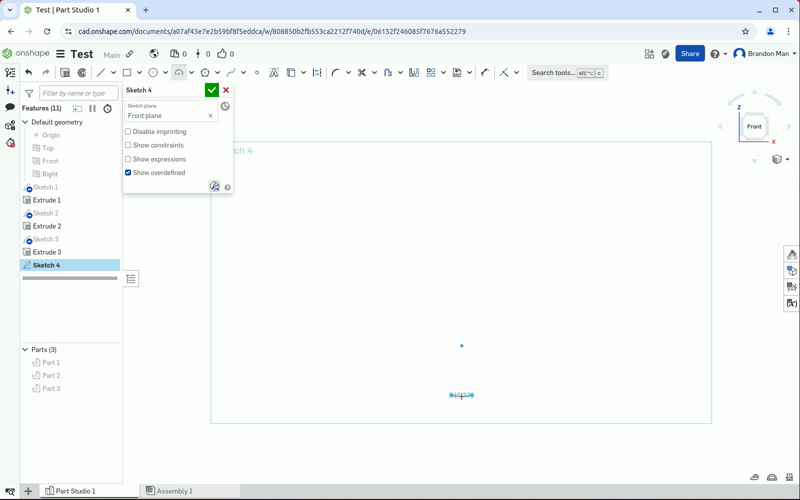
key(esc)
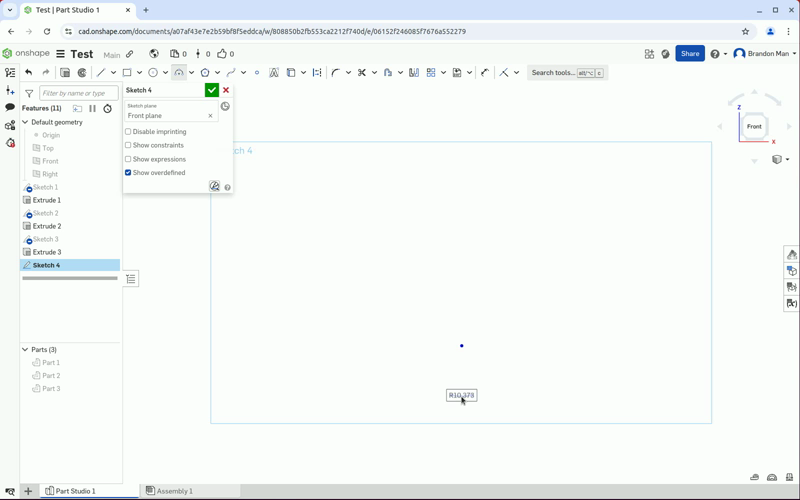
key(l)
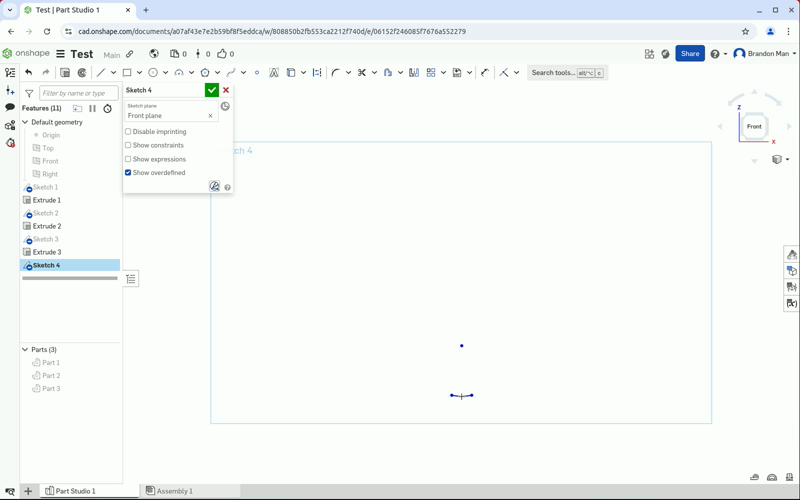
mouse_move(471, 395)
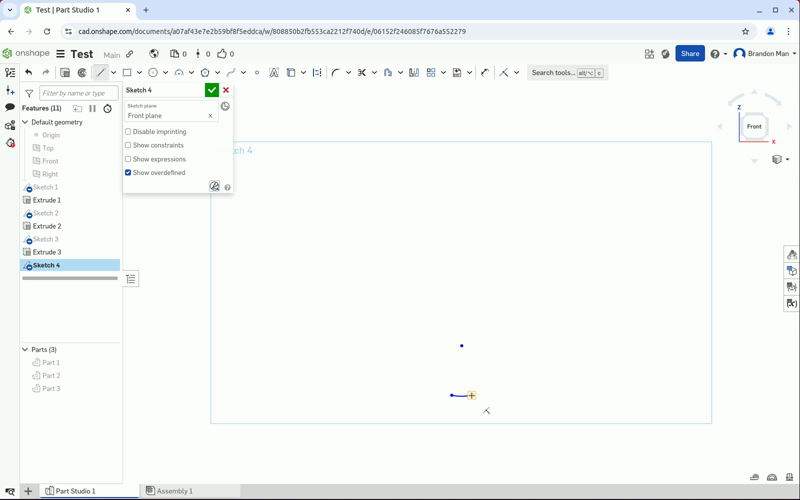
click(471, 395)
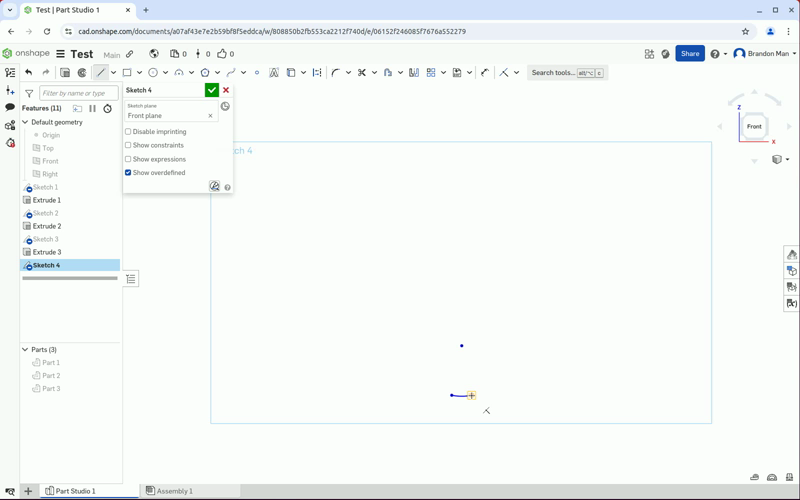
key_down(shift)
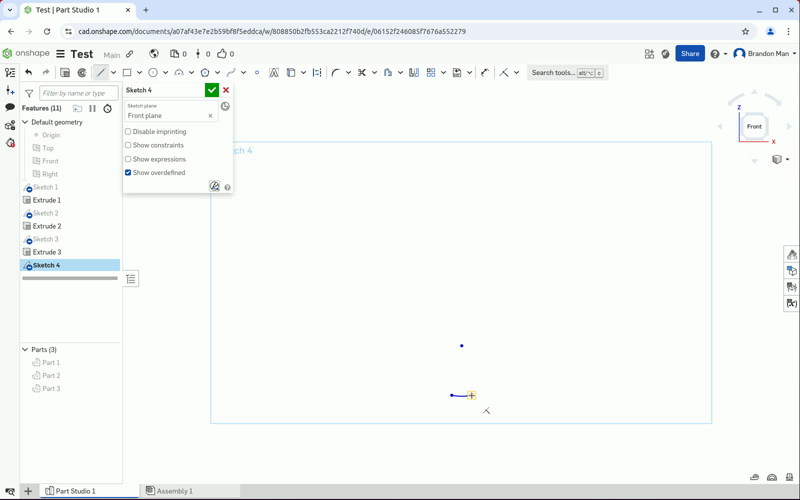
mouse_move(471, 282)
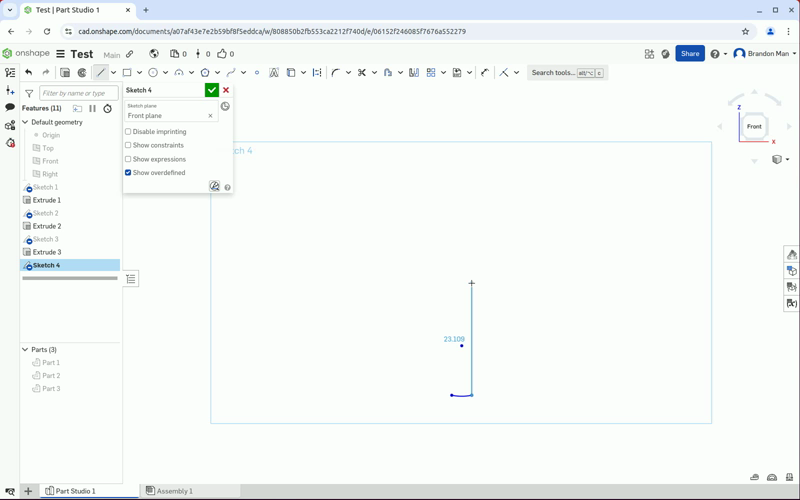
click(471, 282)
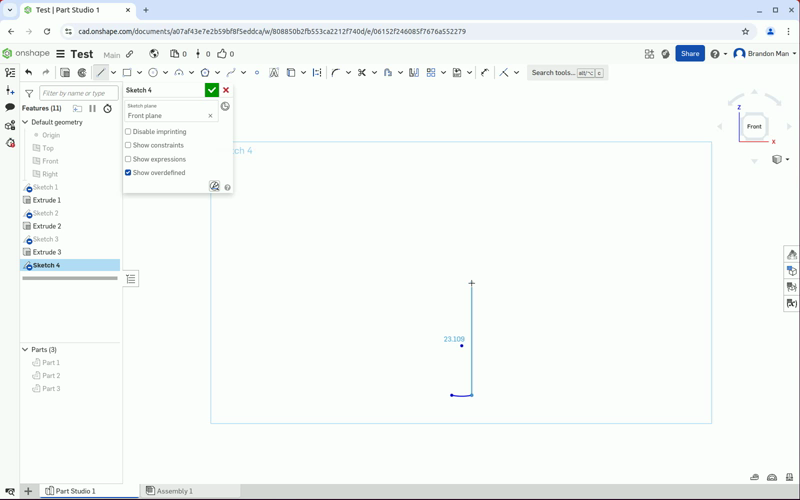
key_up(shift)
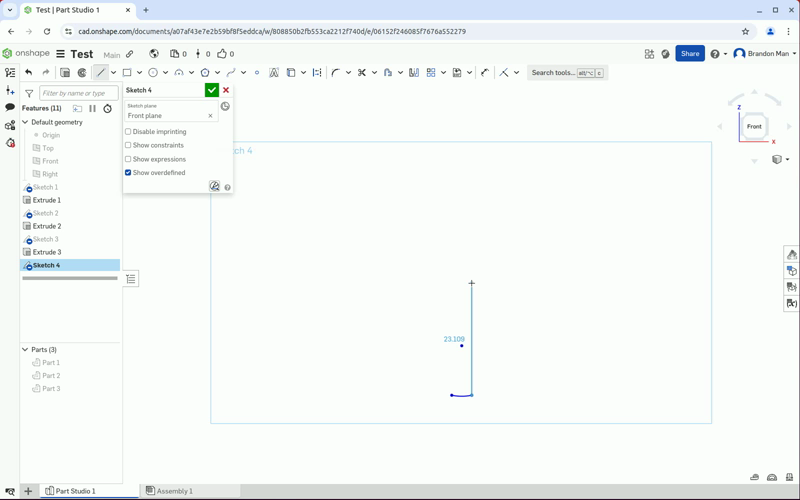
key_down(shift)
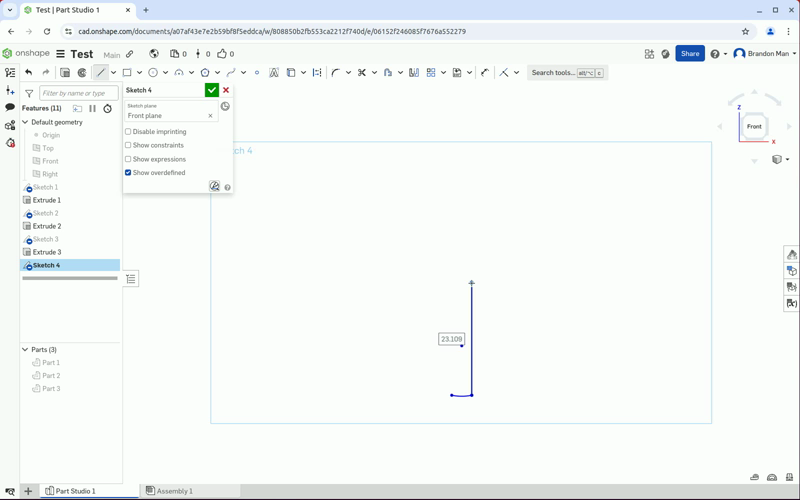
mouse_move(501, 282)
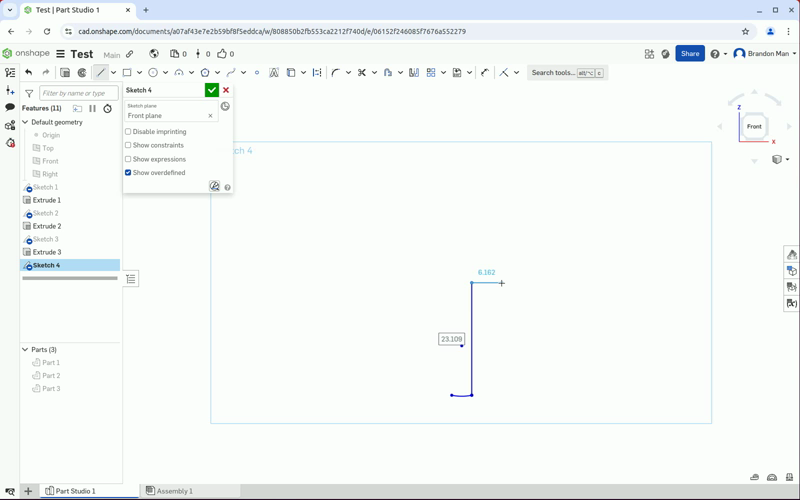
mouse_move(461, 282)
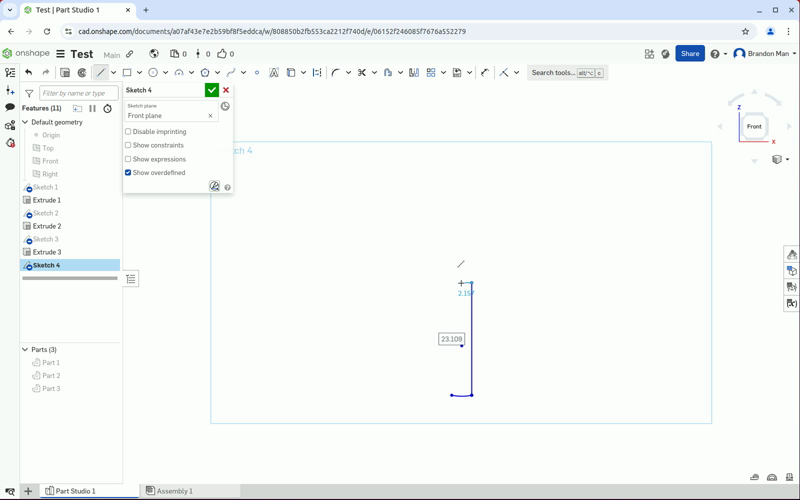
click(461, 282)
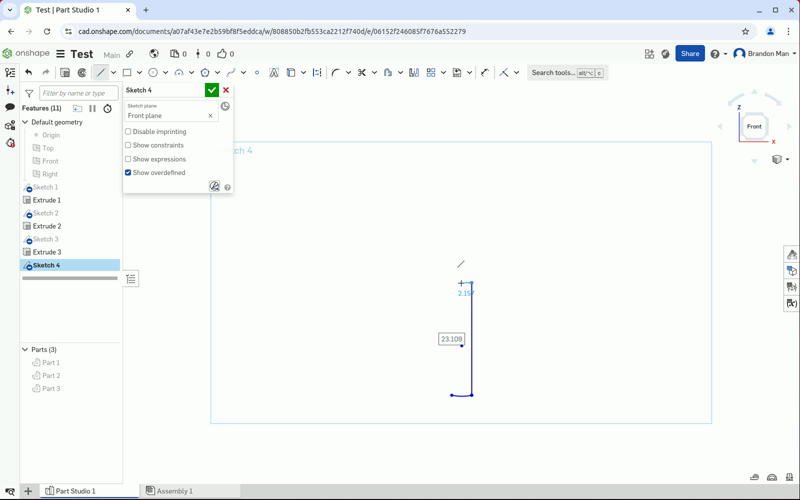
key_up(shift)
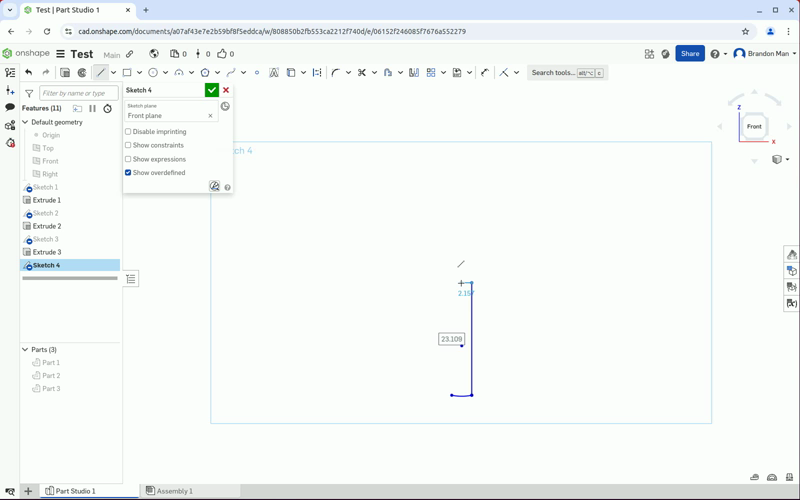
key_down(shift)
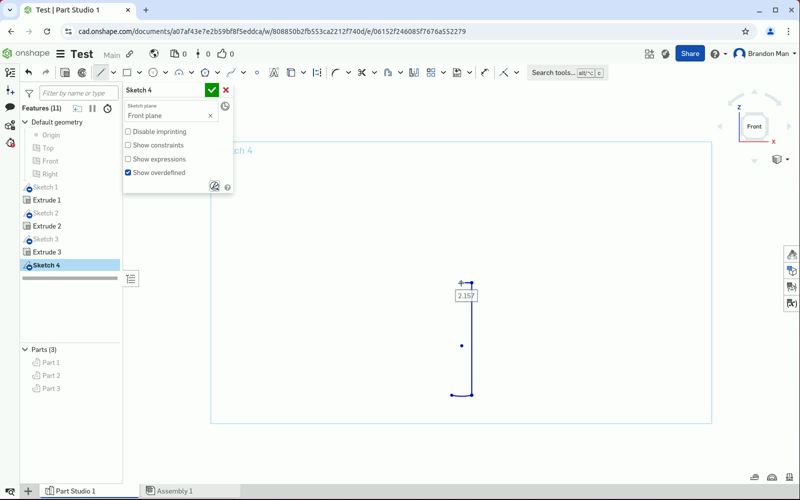
mouse_move(491, 282)
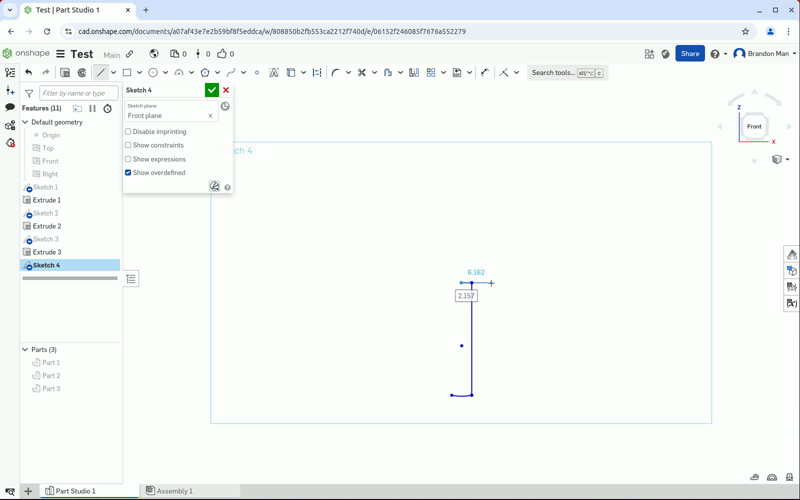
mouse_move(451, 282)
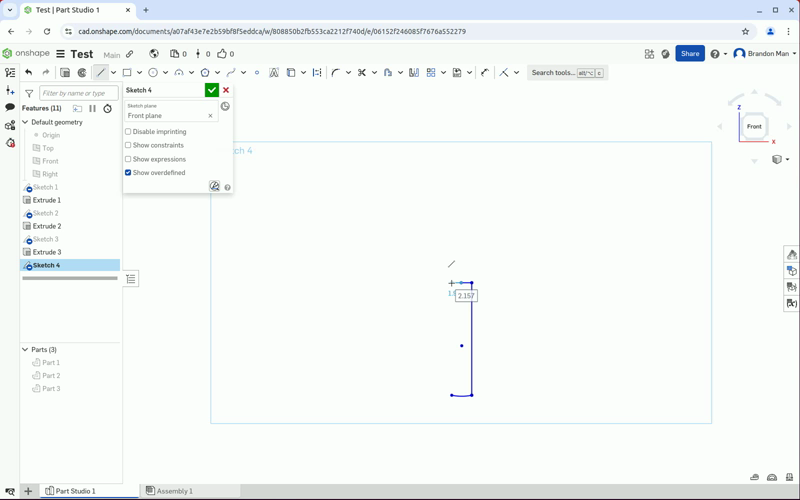
click(451, 282)
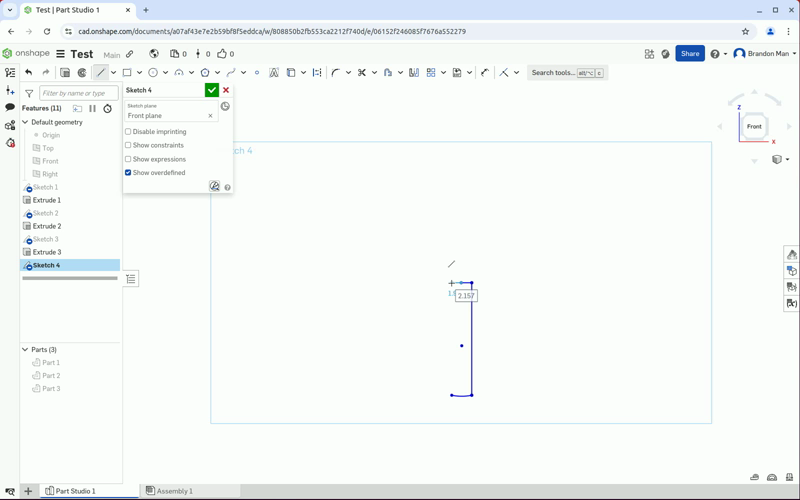
key_up(shift)
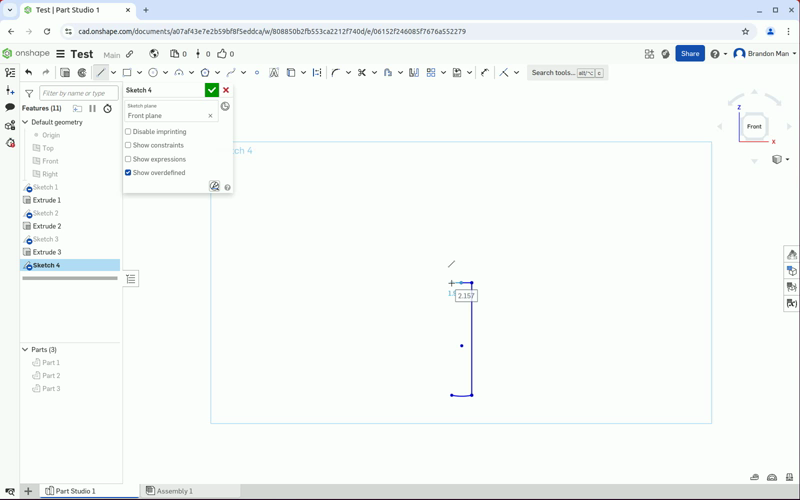
key_down(shift)
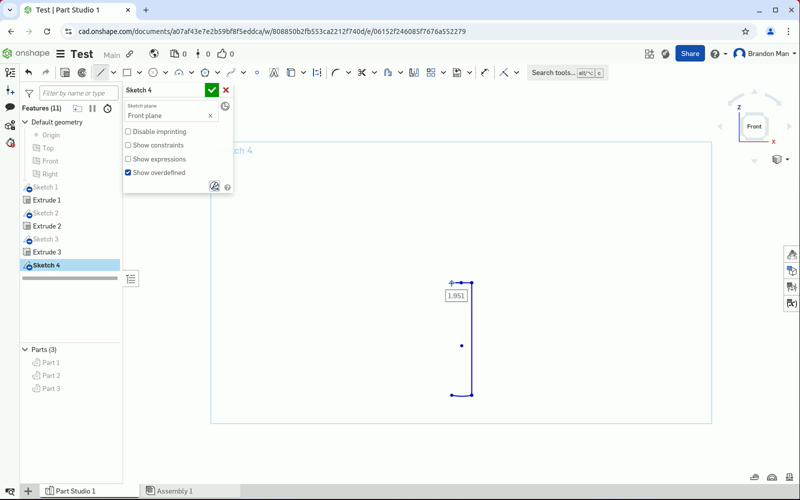
mouse_move(451, 395)
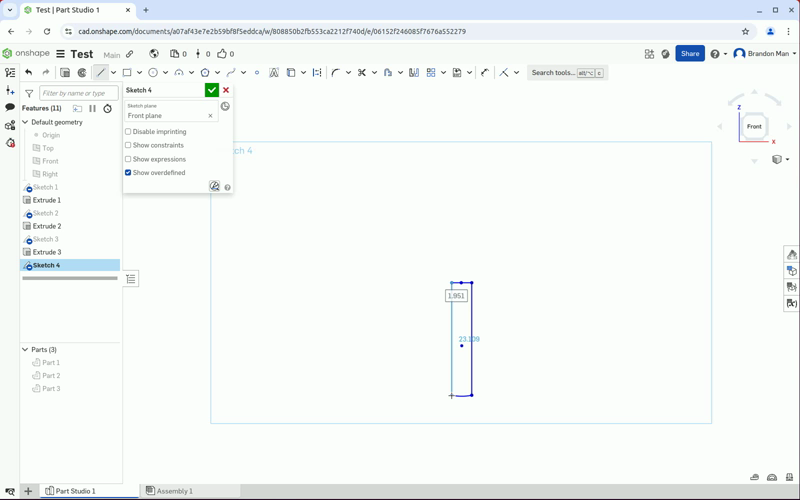
key_up(shift)
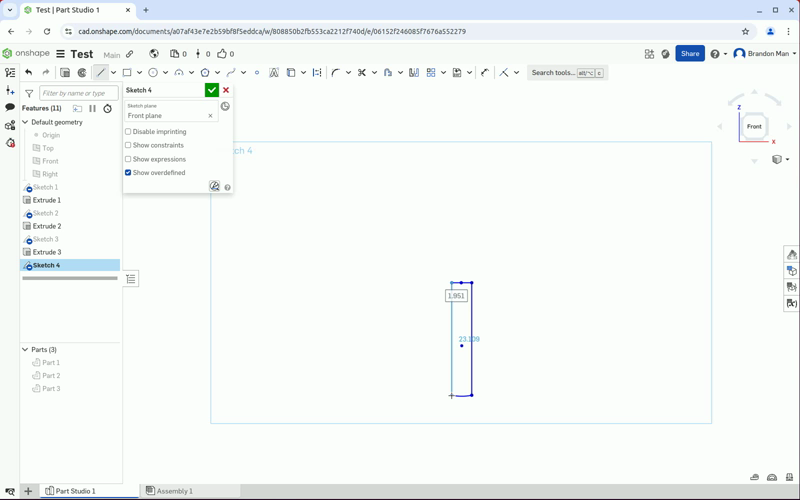
click(451, 395)
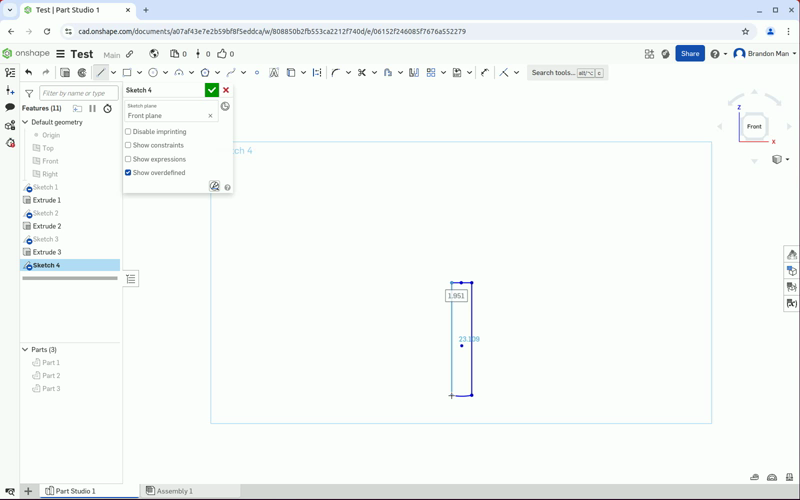
key(esc)
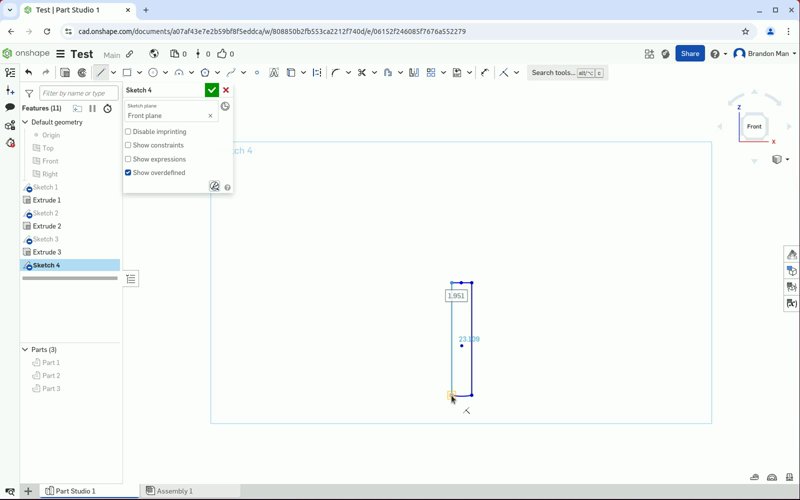
mouse_move(457, 355)
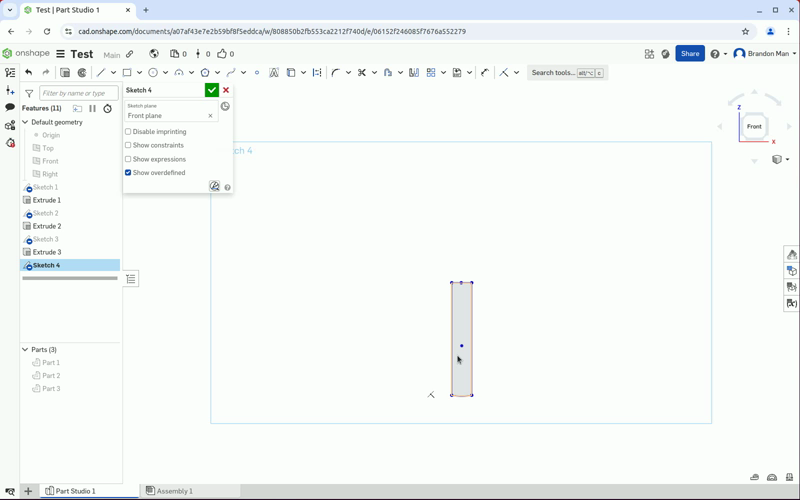
click(457, 355)
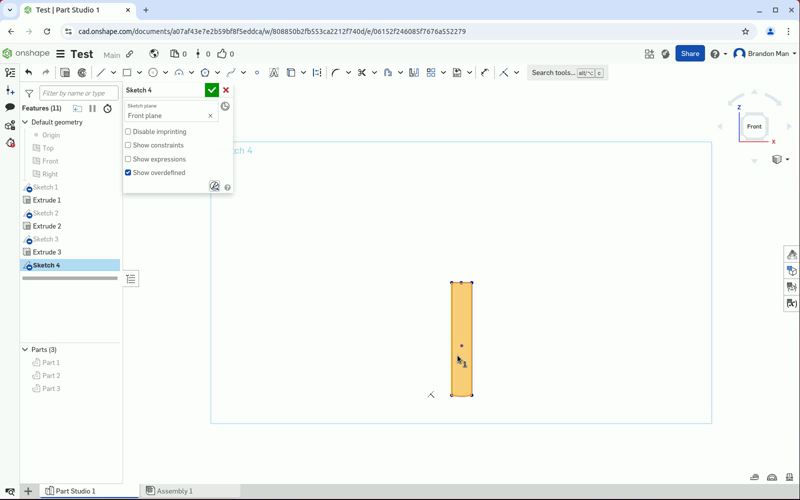
mouse_move(73, 352)
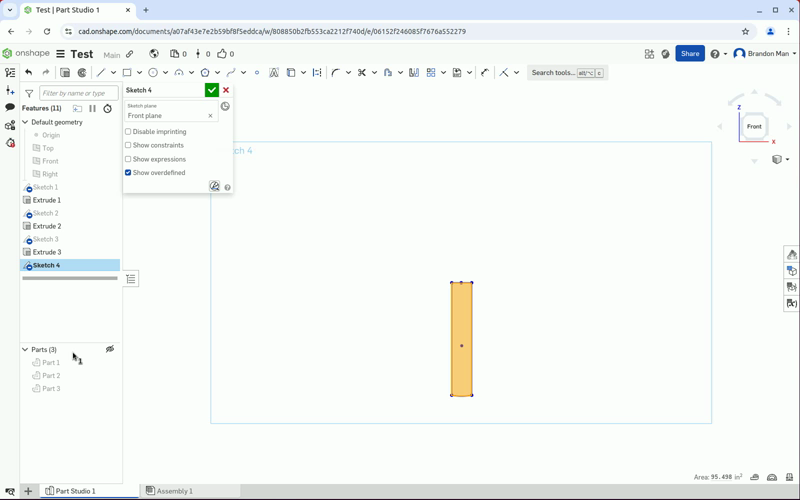
key(shift+y)
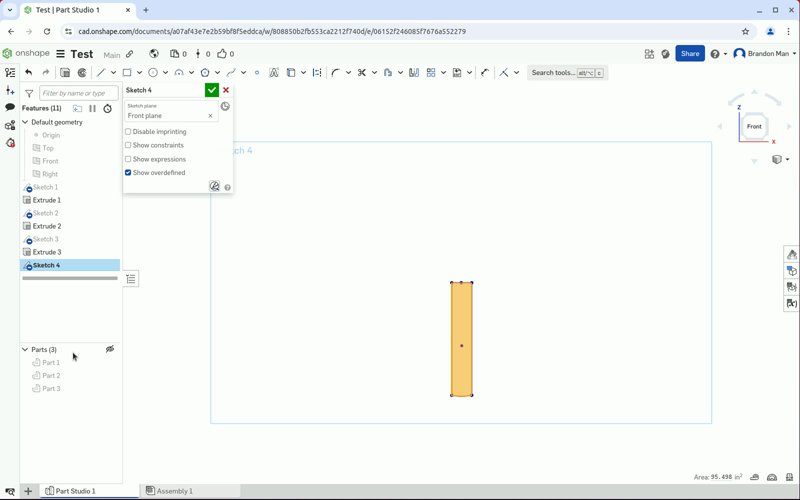
key(shift+e)
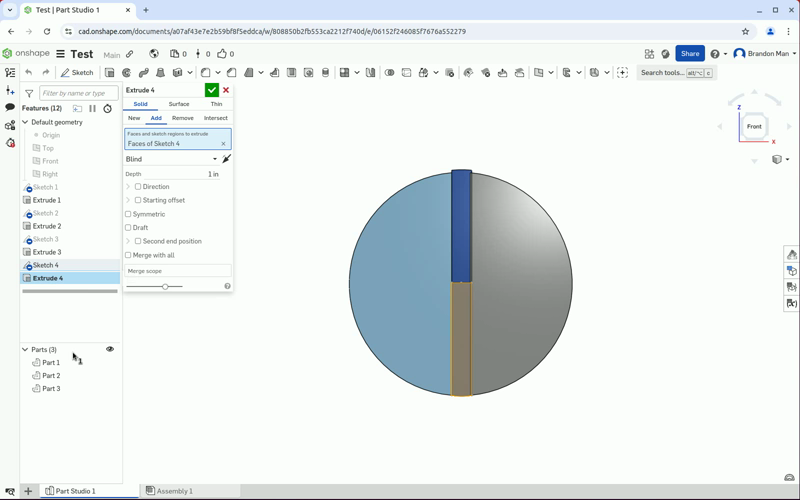
mouse_move(143, 106)
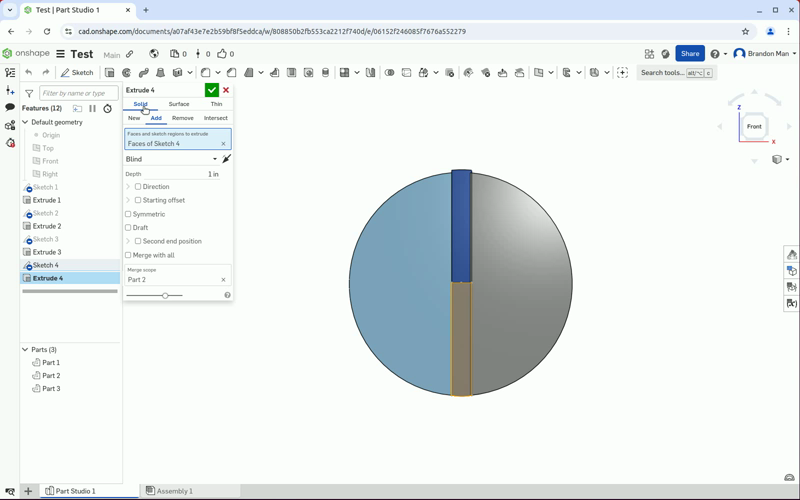
click(143, 106)
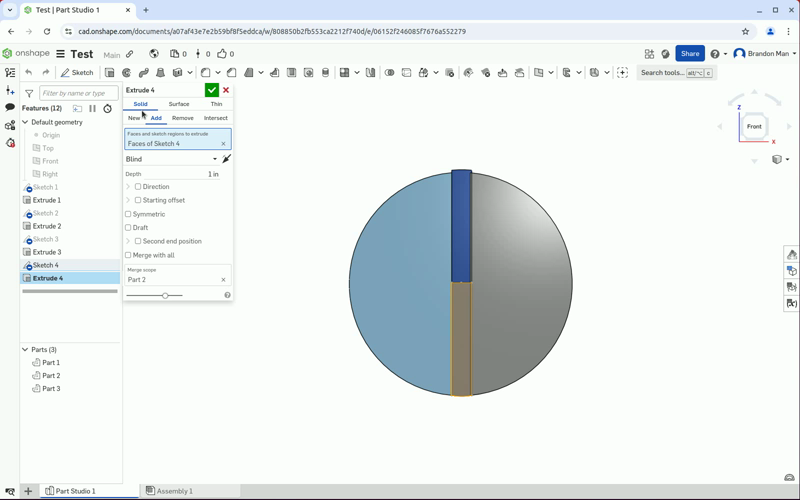
mouse_move(137, 120)
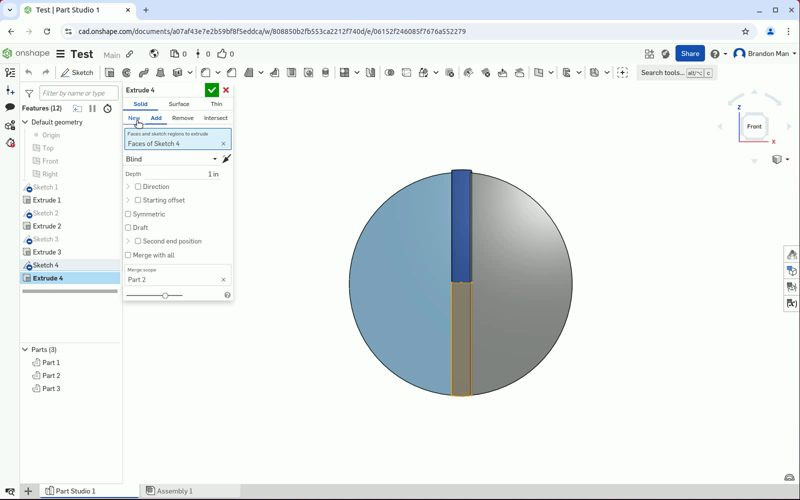
click(137, 120)
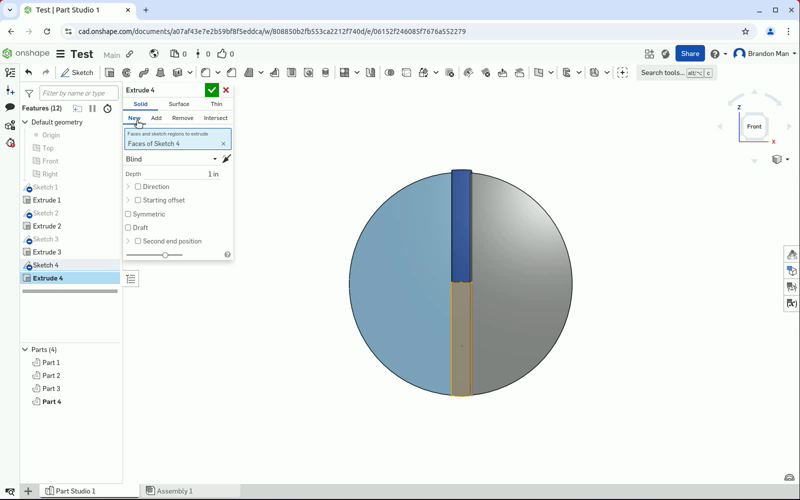
key(tab, 4)
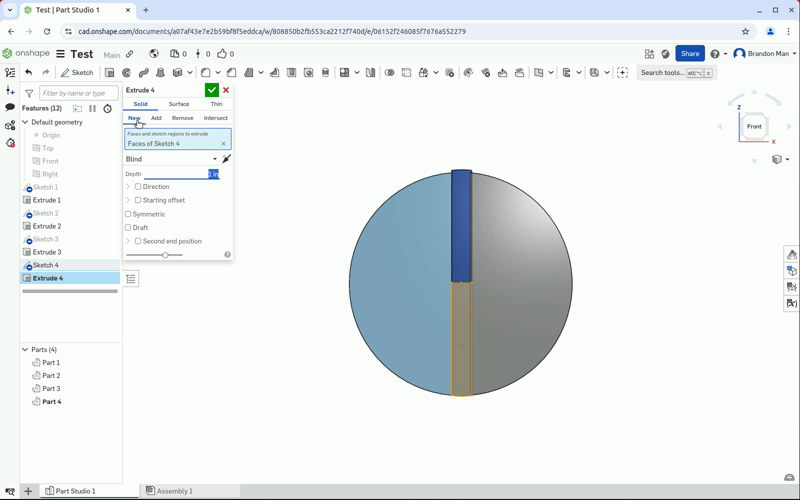
text(-18.053)
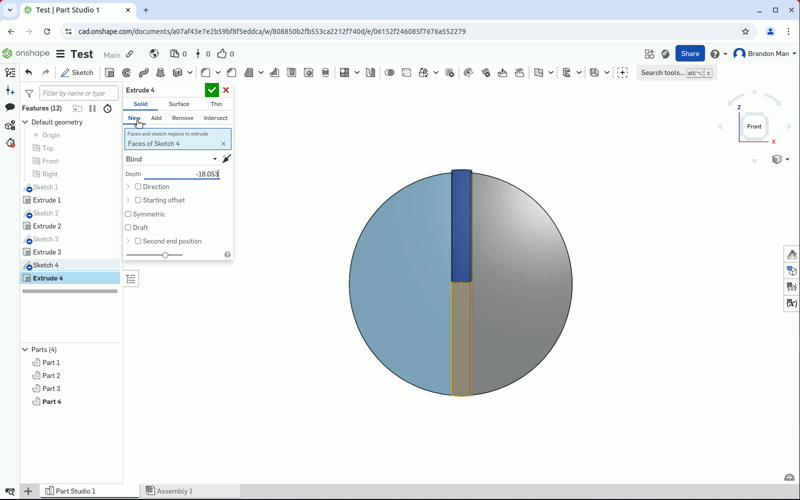
key(enter)
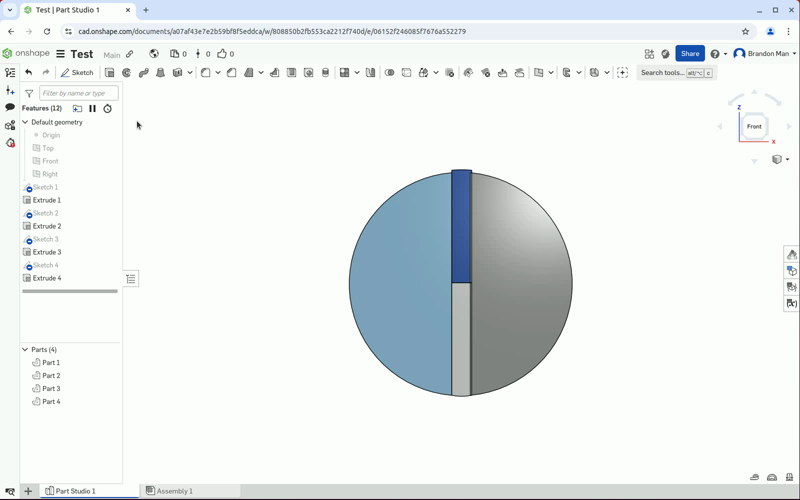
key(shift+h)
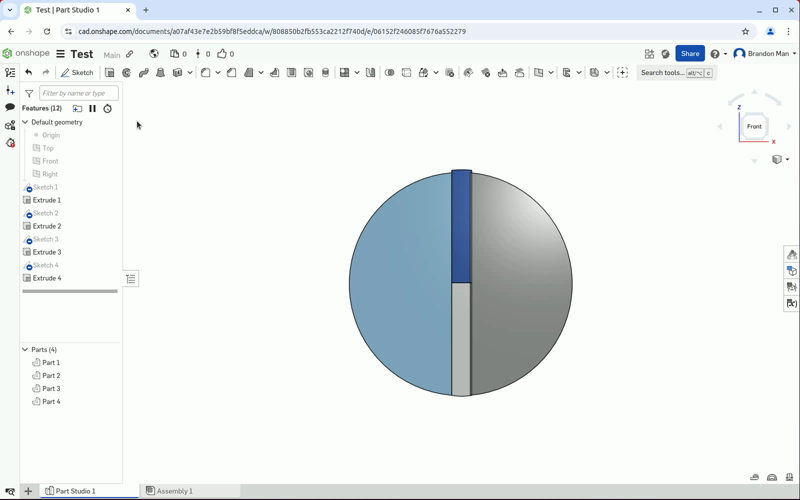
key(shift+h)
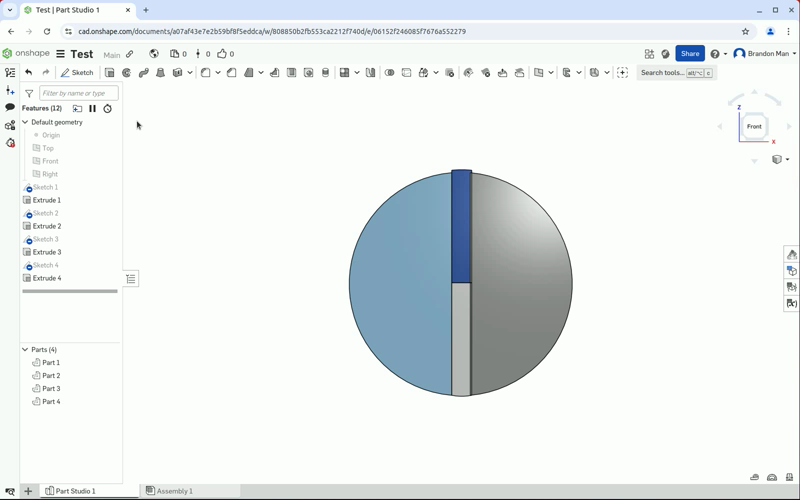
mouse_move(73, 189)
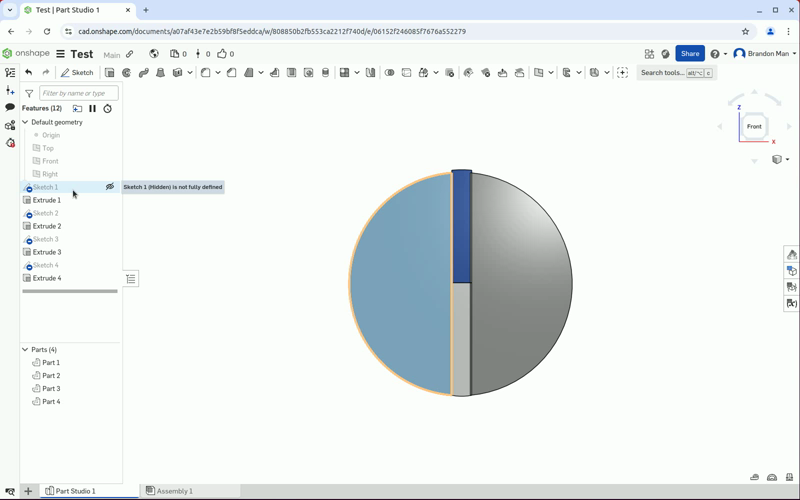
click(73, 189)
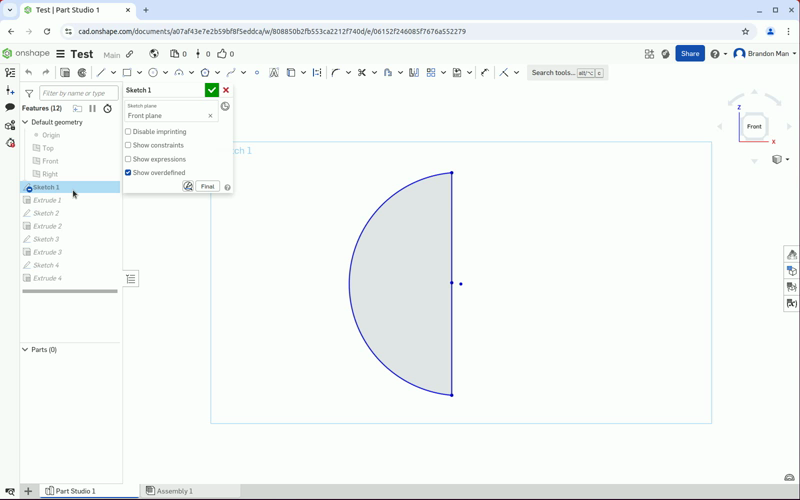
mouse_move(229, 92)
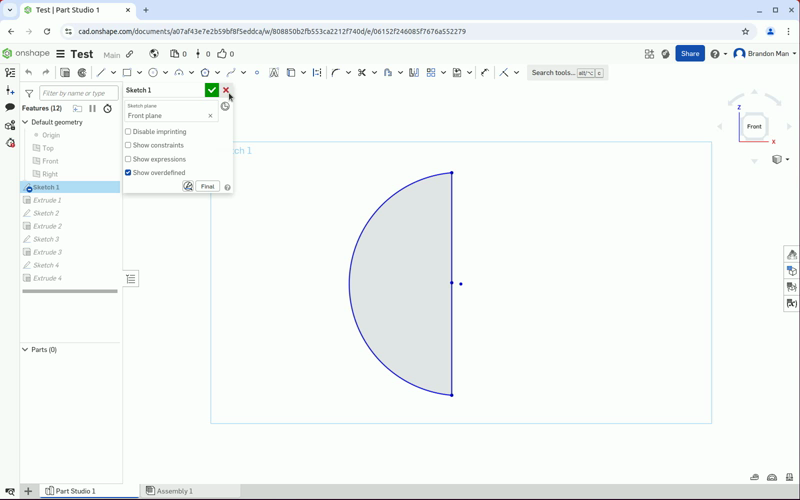
click(229, 92)
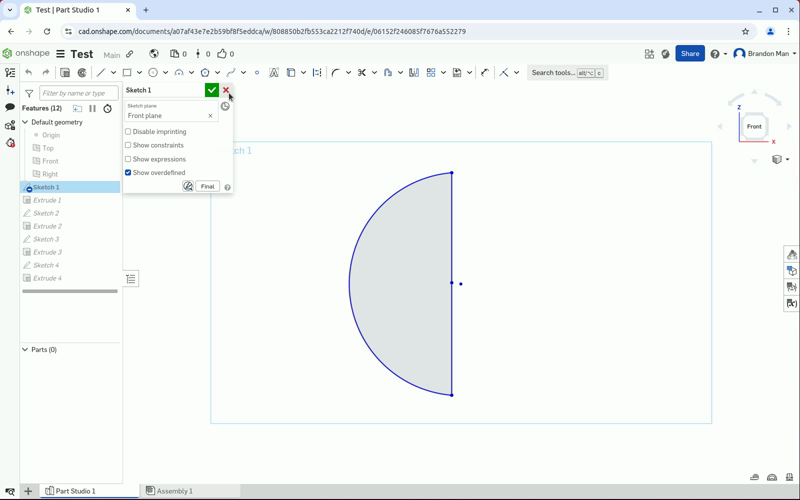
key(shift+s)
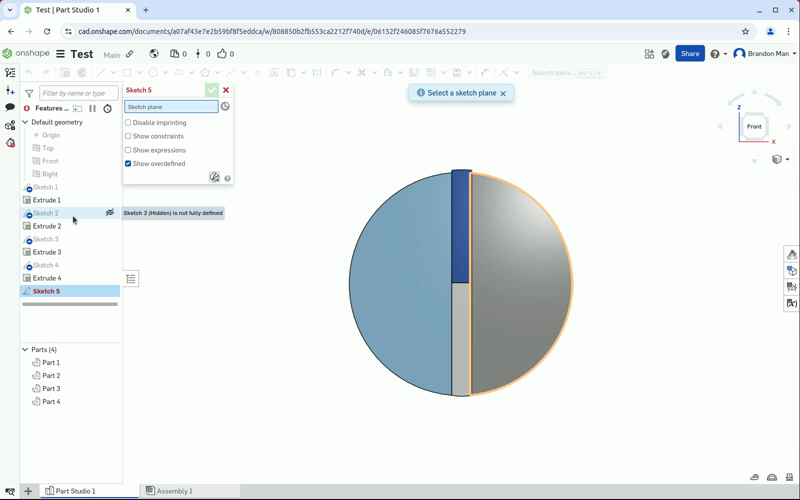
scroll(3)
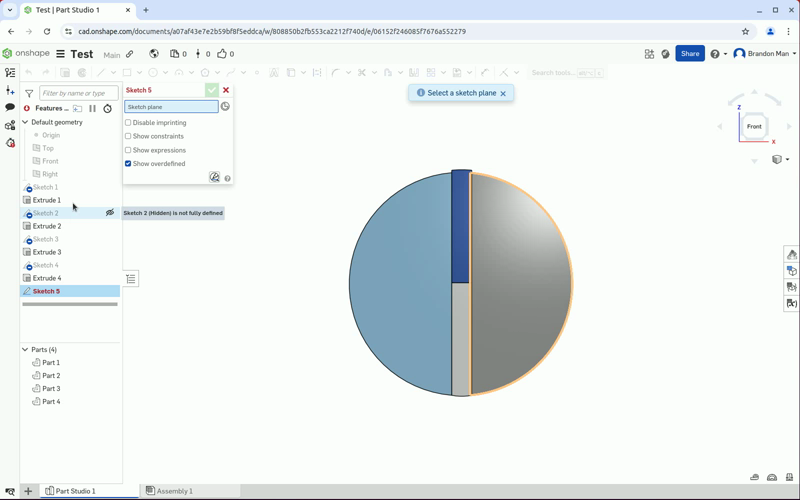
mouse_move(73, 163)
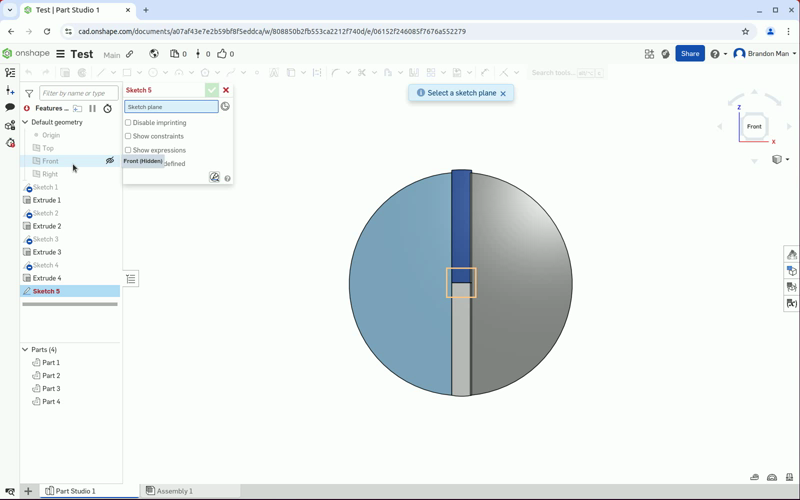
click(73, 163)
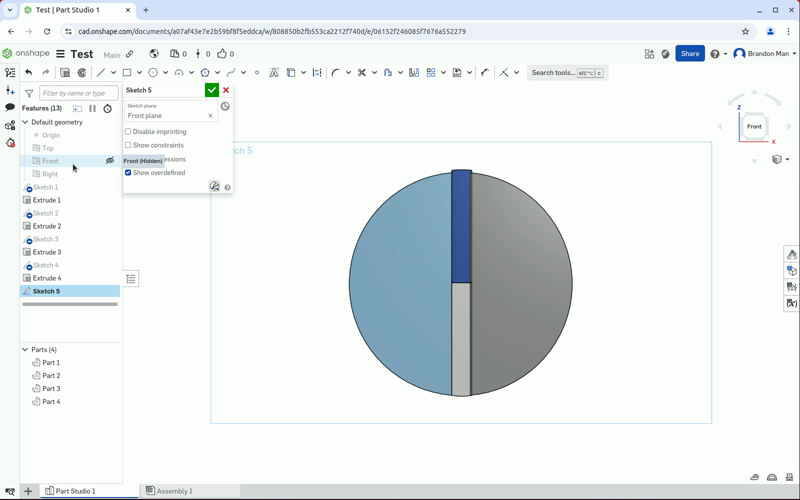
mouse_move(73, 352)
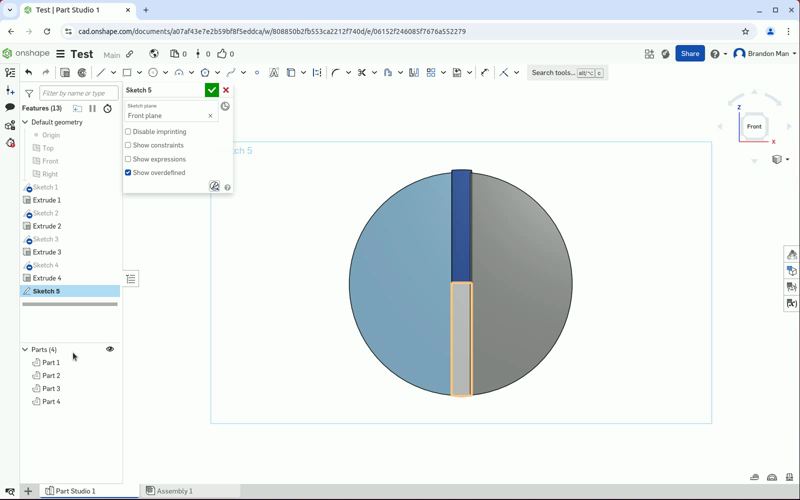
key(y)
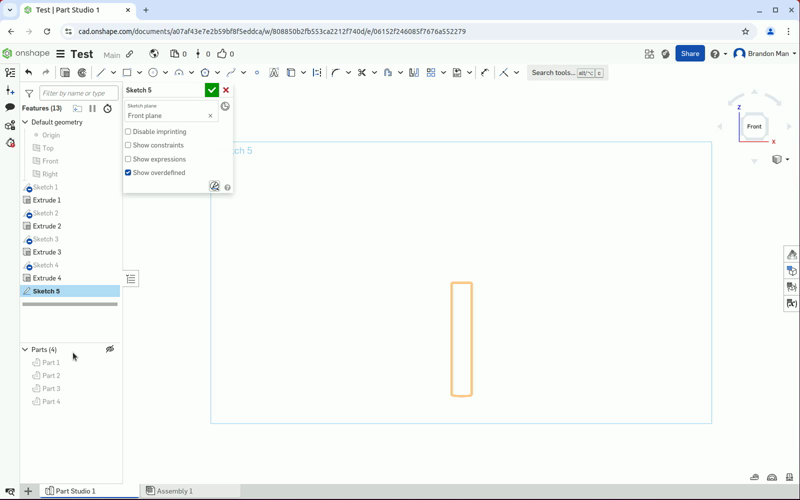
key(c)
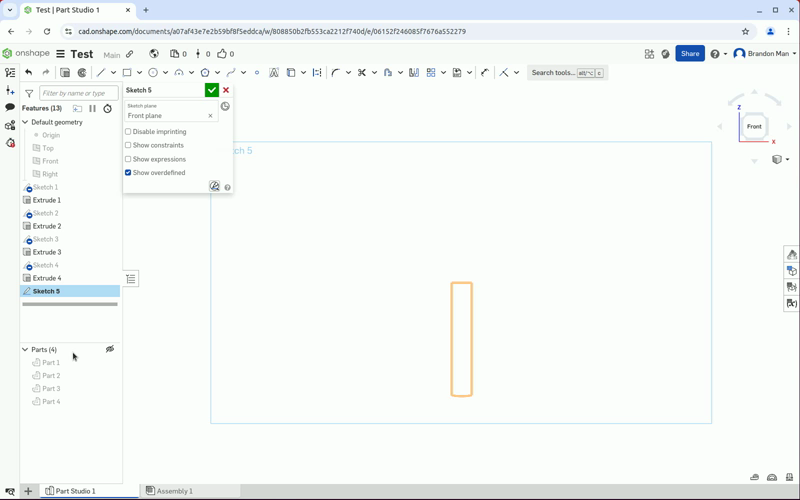
key_down(shift)
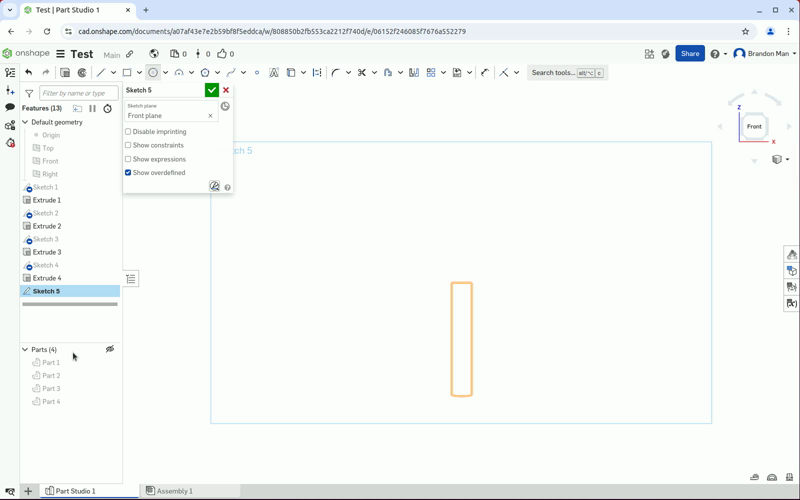
mouse_move(461, 282)
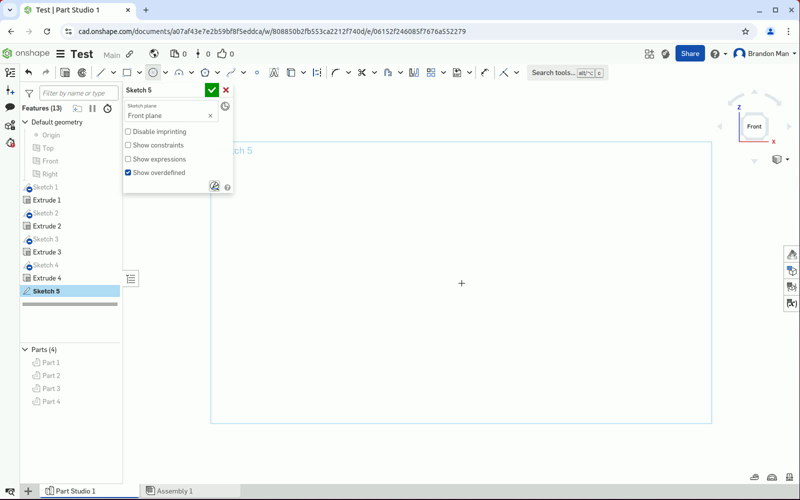
click(461, 282)
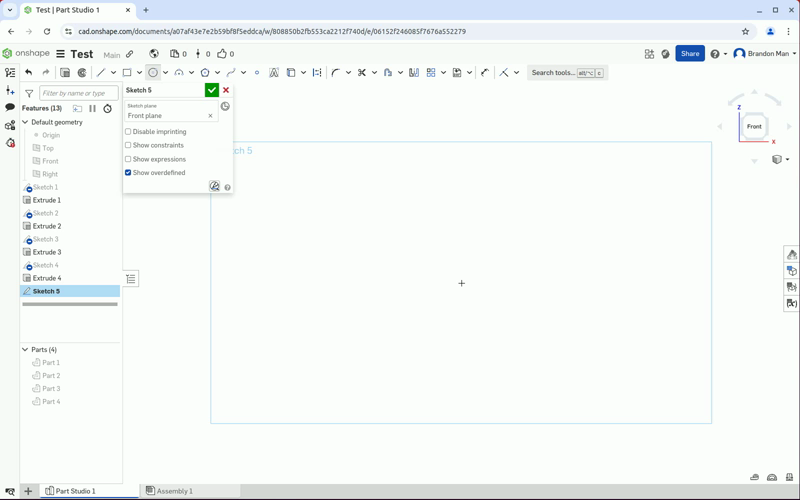
key_up(shift)
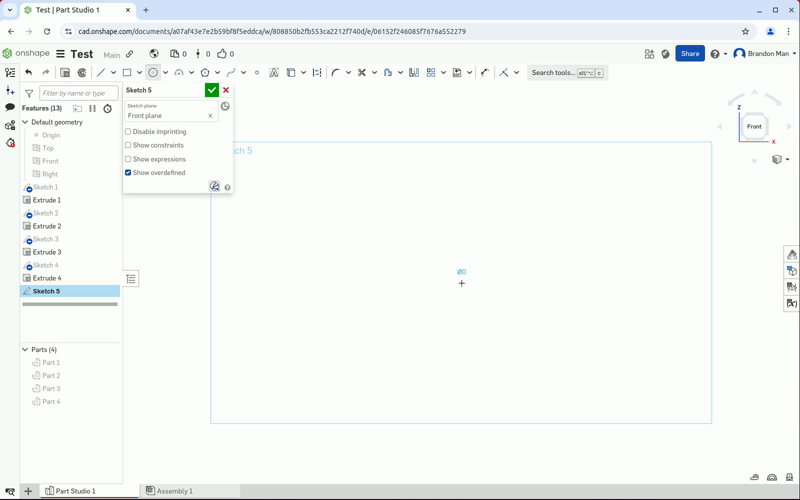
mouse_move(560, 282)
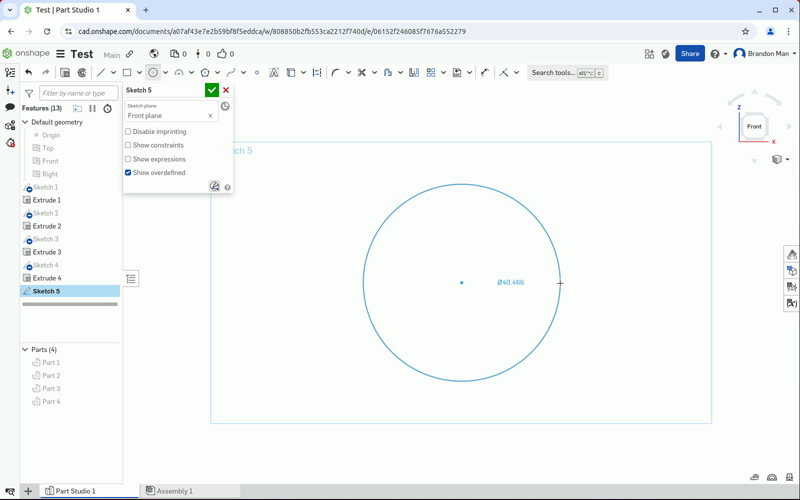
click(560, 282)
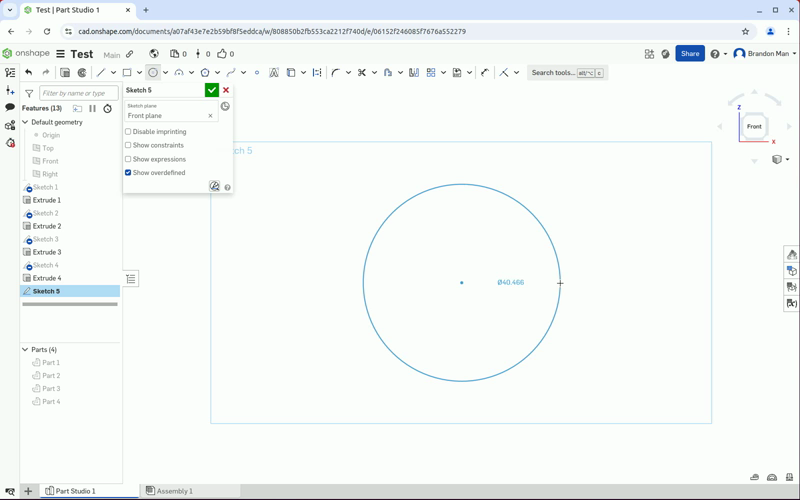
key(esc)
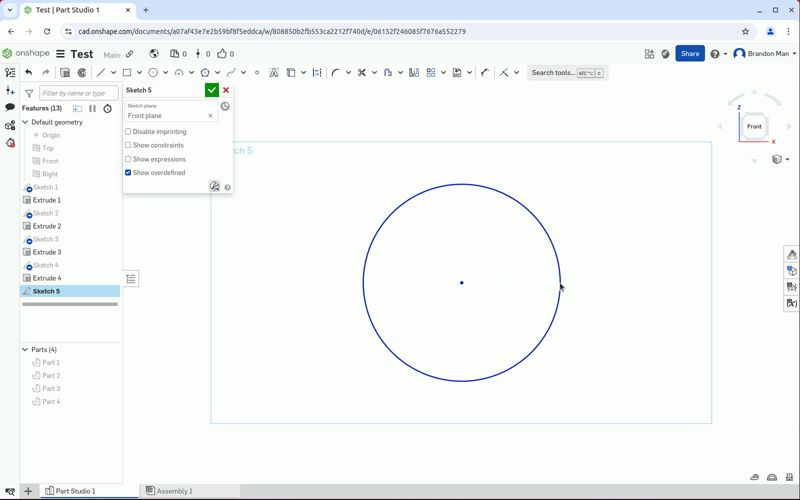
mouse_move(513, 248)
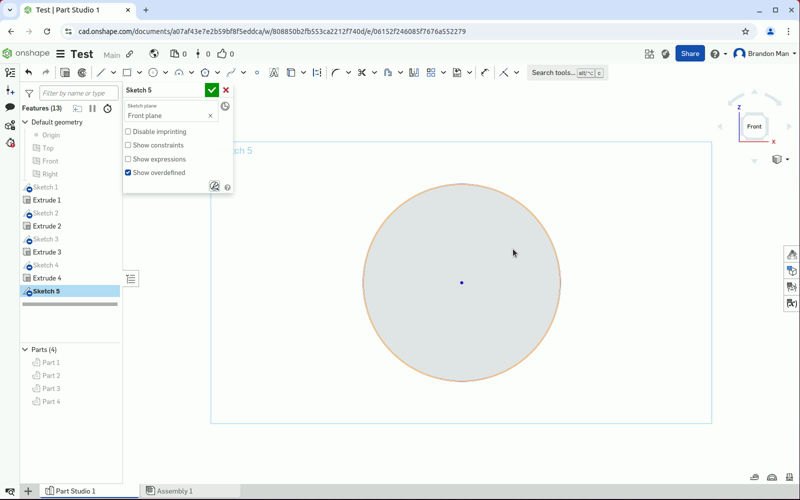
click(513, 248)
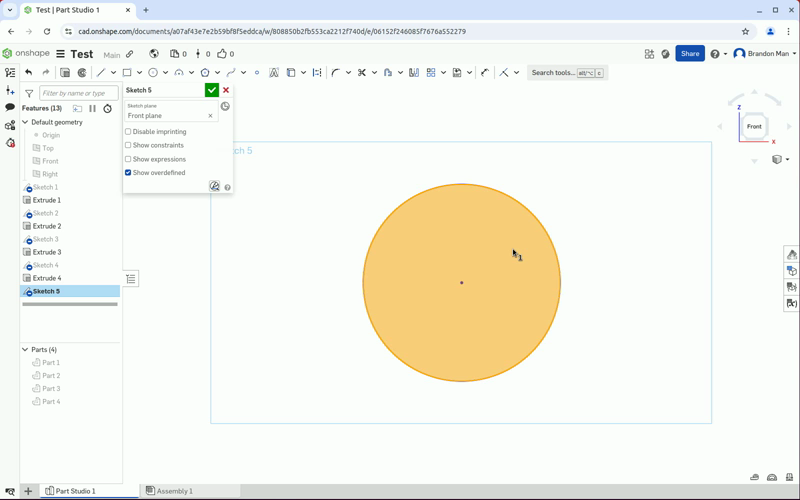
mouse_move(73, 352)
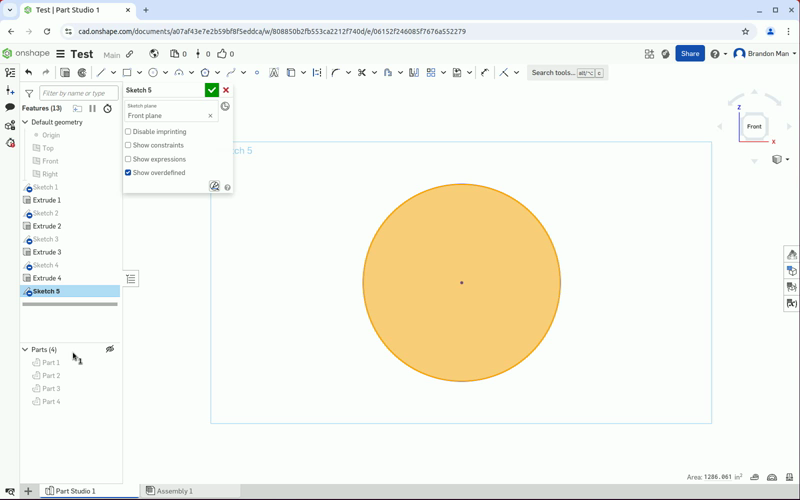
key(shift+y)
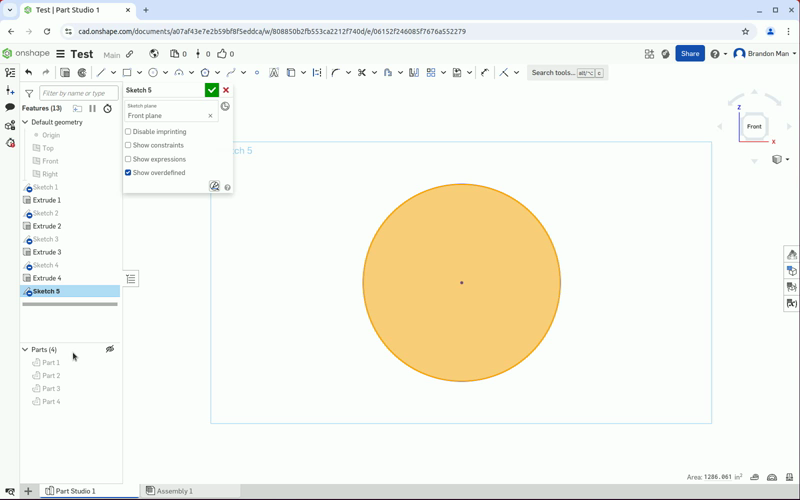
key(shift+e)
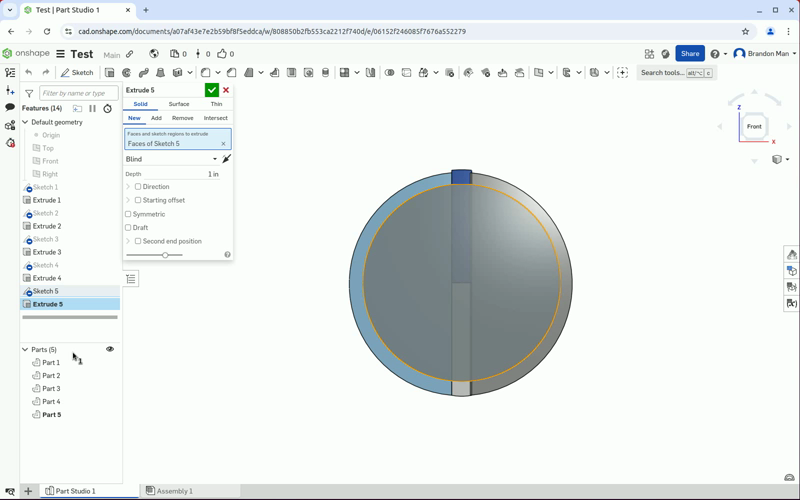
mouse_move(143, 106)
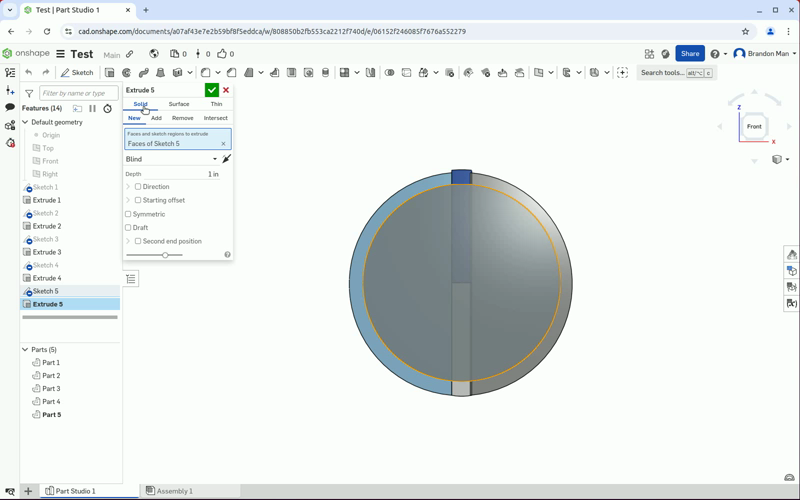
click(143, 106)
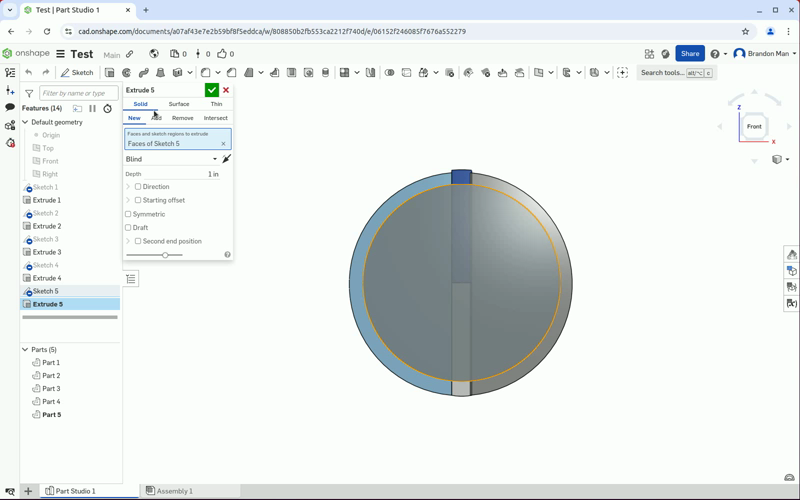
mouse_move(186, 120)
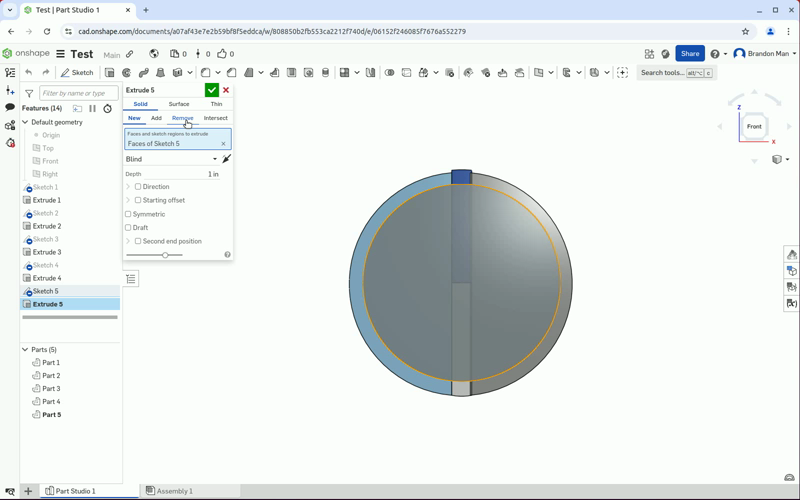
click(186, 120)
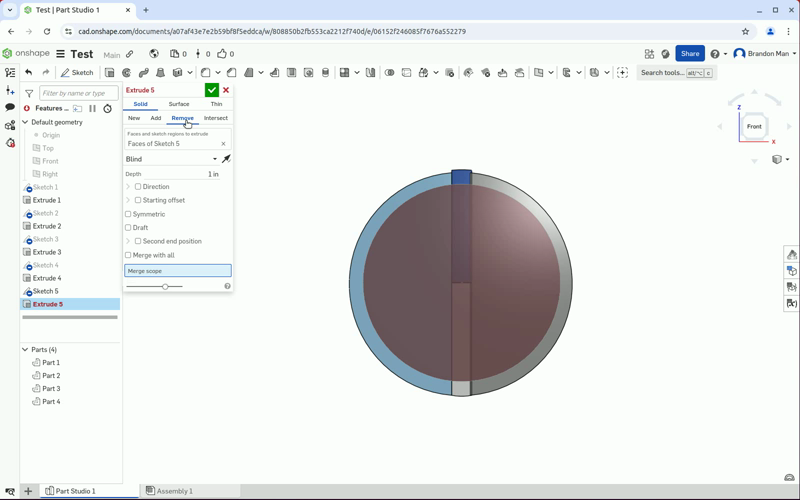
key(tab, 4)
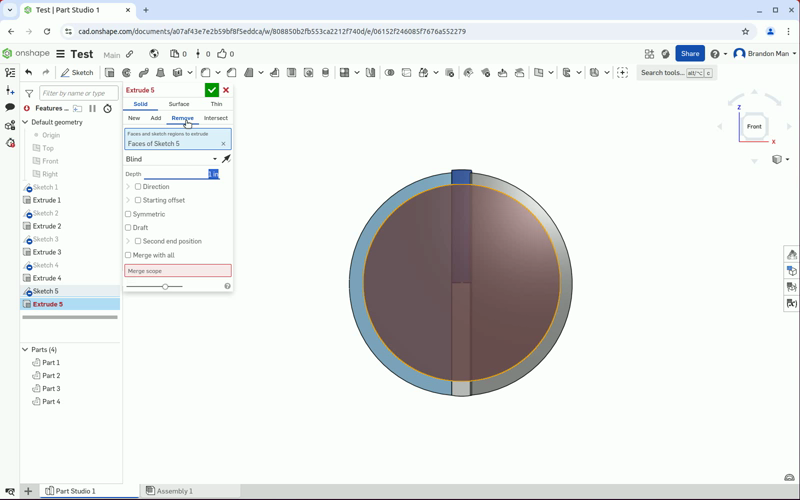
text(15.165)
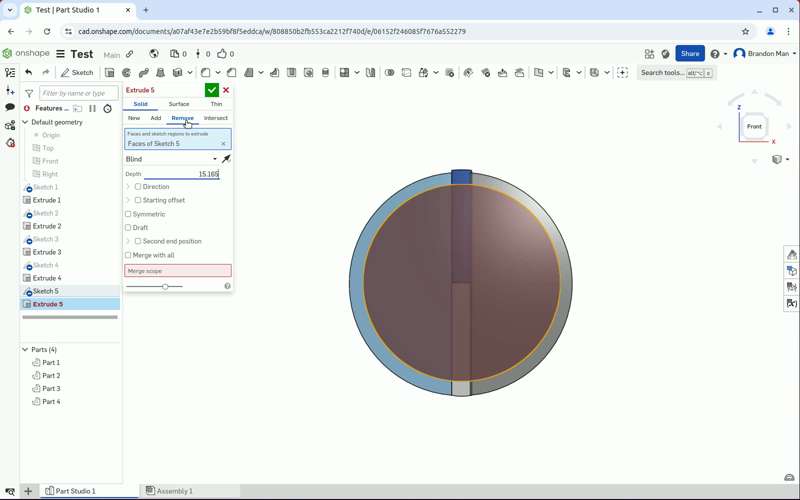
key(tab, 6)
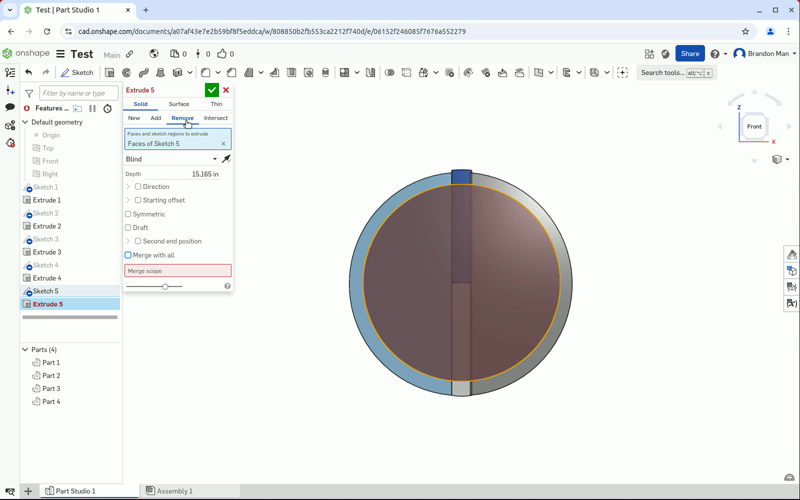
key(space)
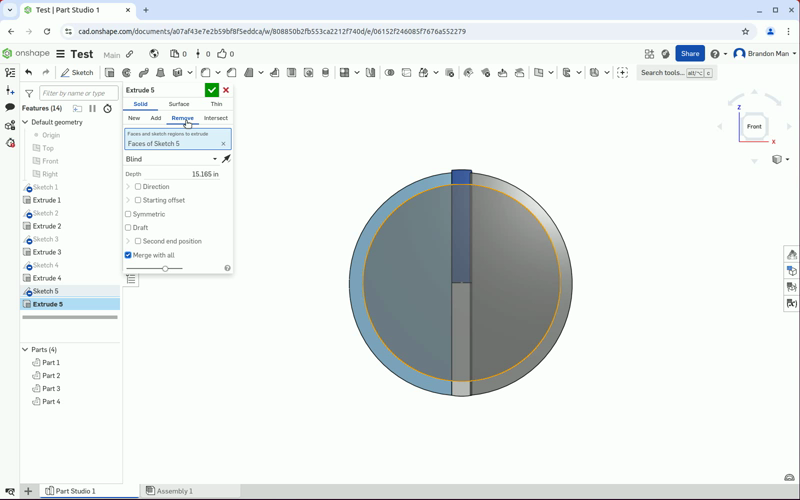
key(enter)
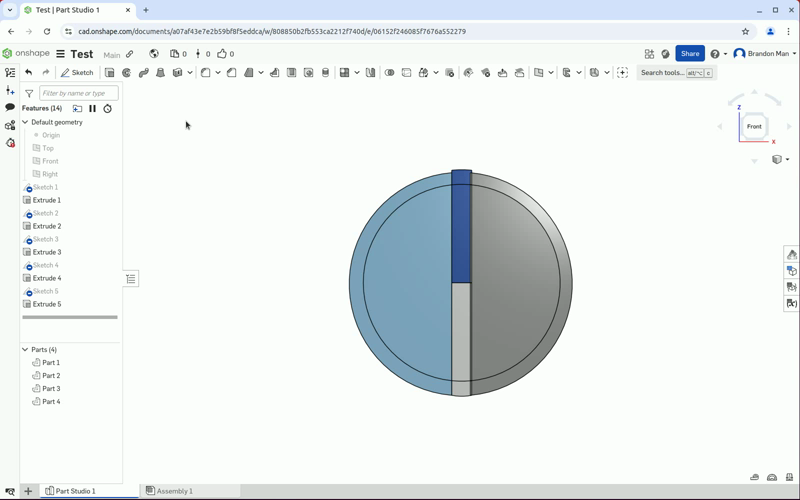
key(shift+h)
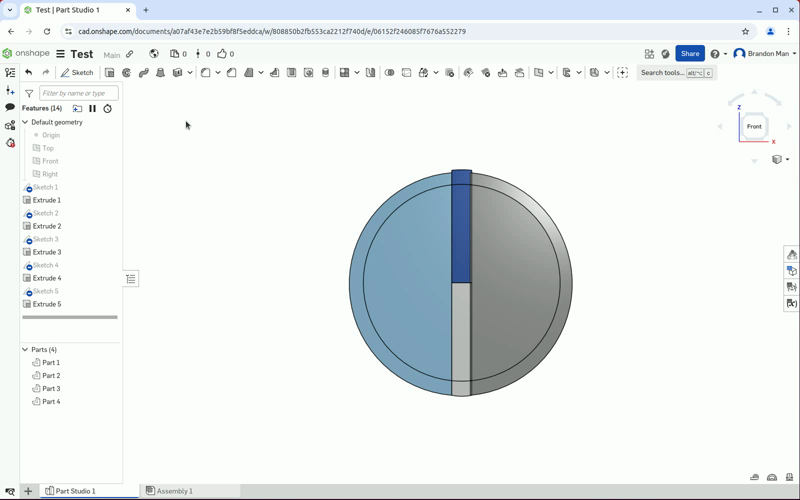
key(shift+h)
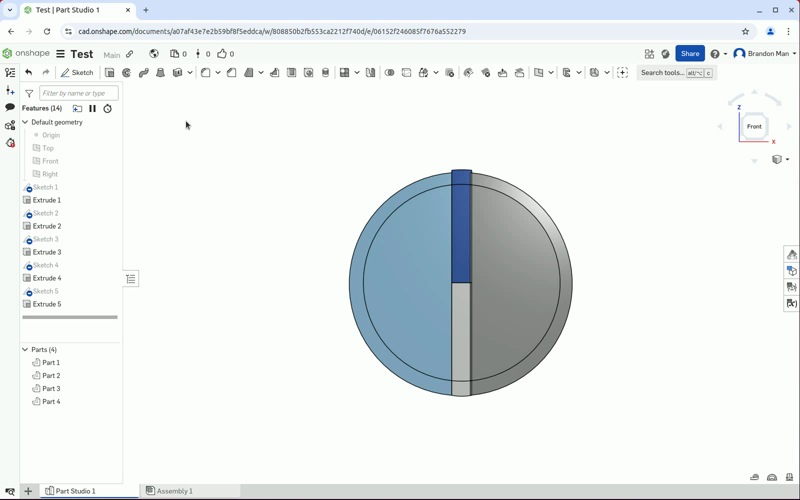
mouse_move(73, 189)
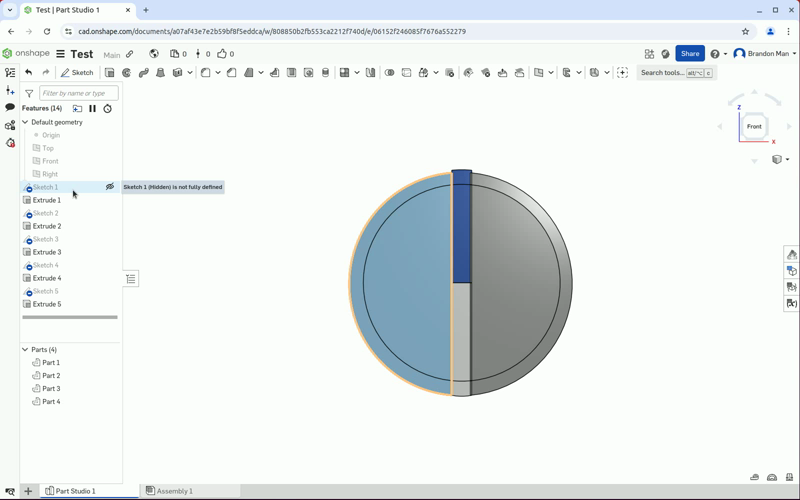
click(73, 189)
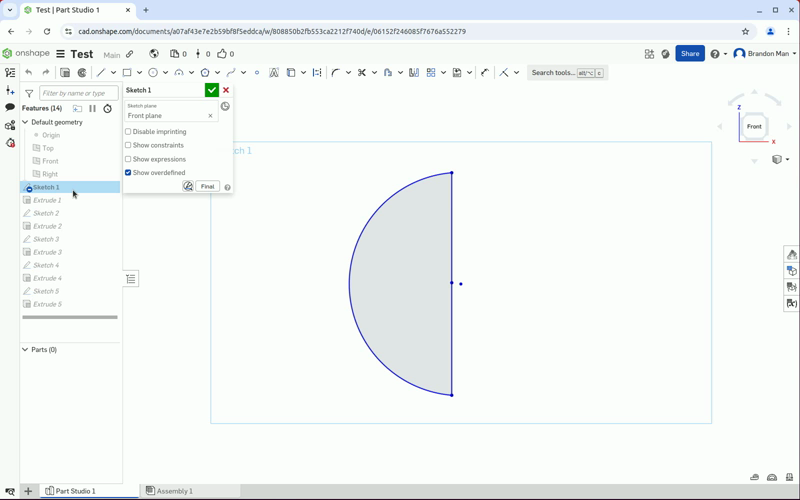
mouse_move(229, 92)
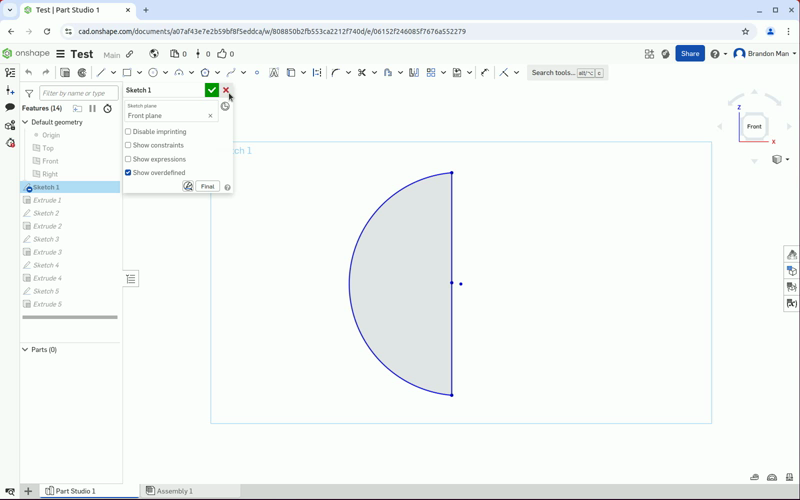
click(229, 92)
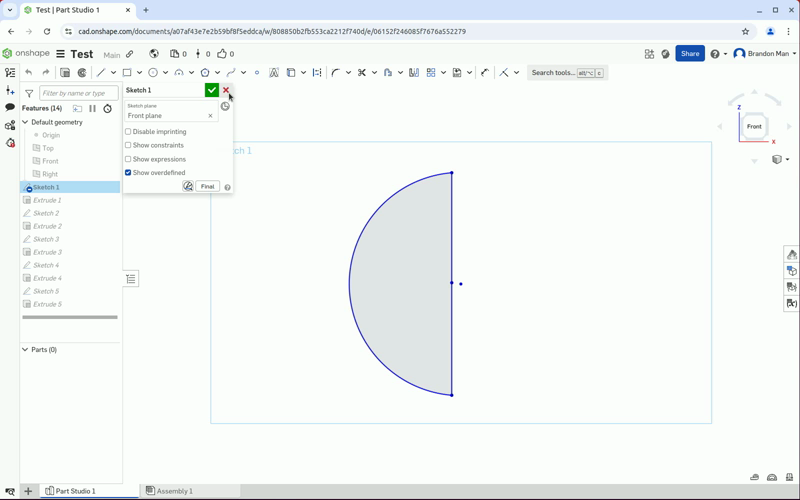
key(shift+s)
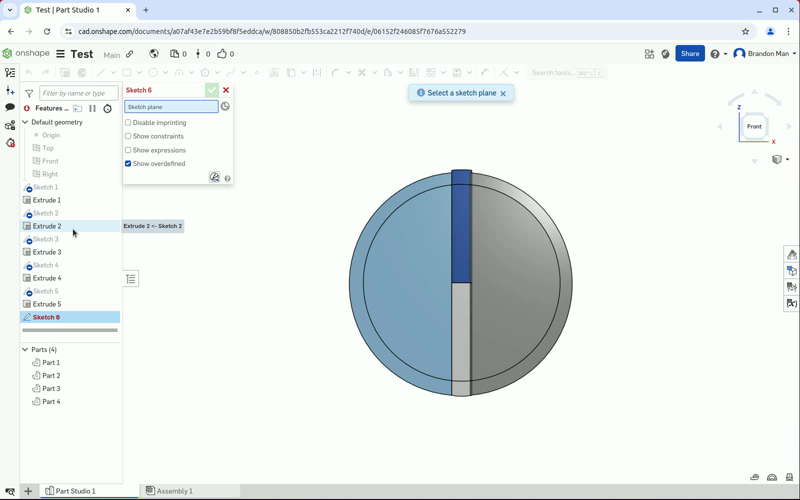
scroll(3)
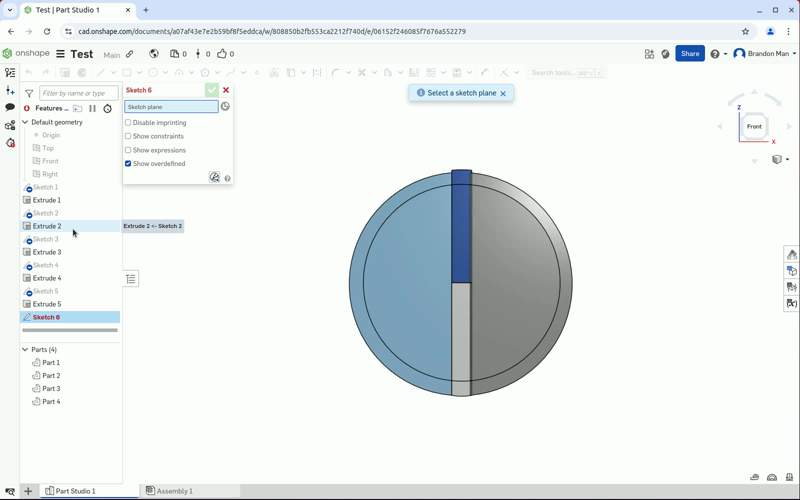
mouse_move(73, 163)
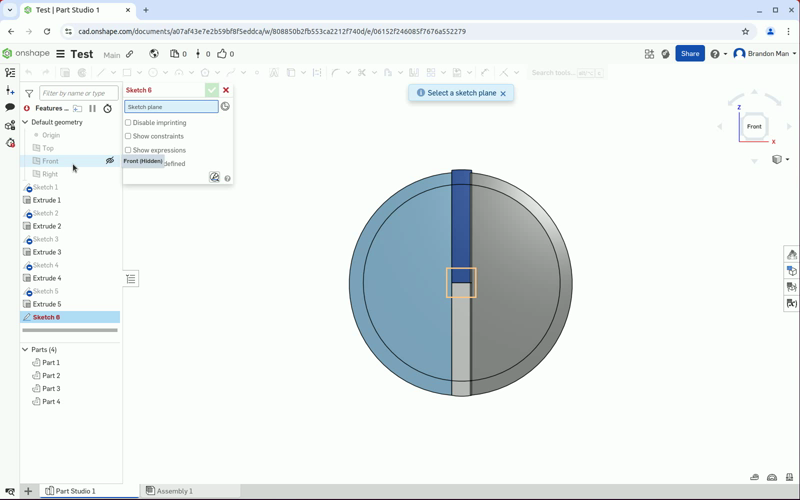
click(73, 163)
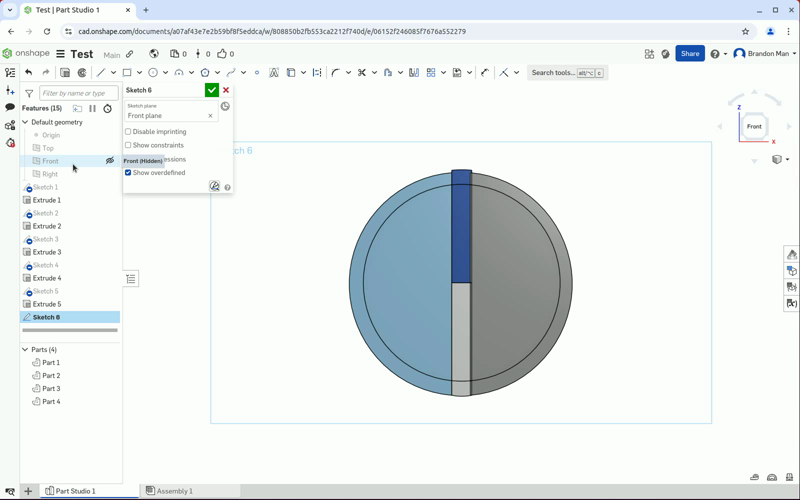
mouse_move(73, 352)
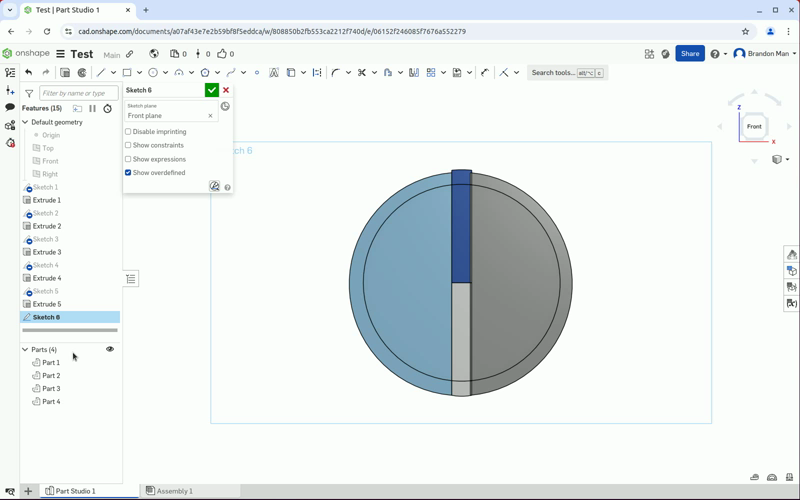
key(y)
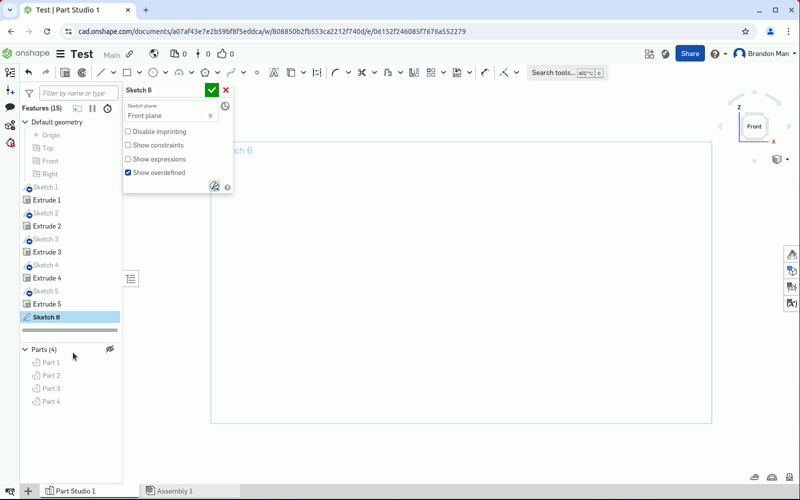
key(a)
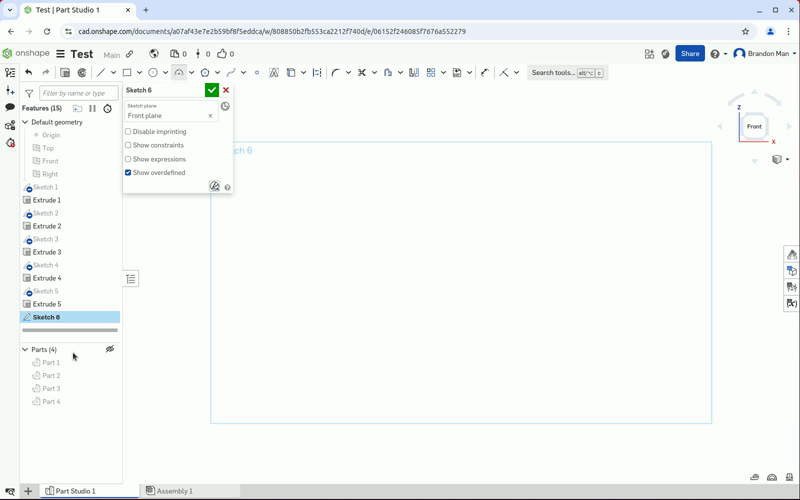
key_down(shift)
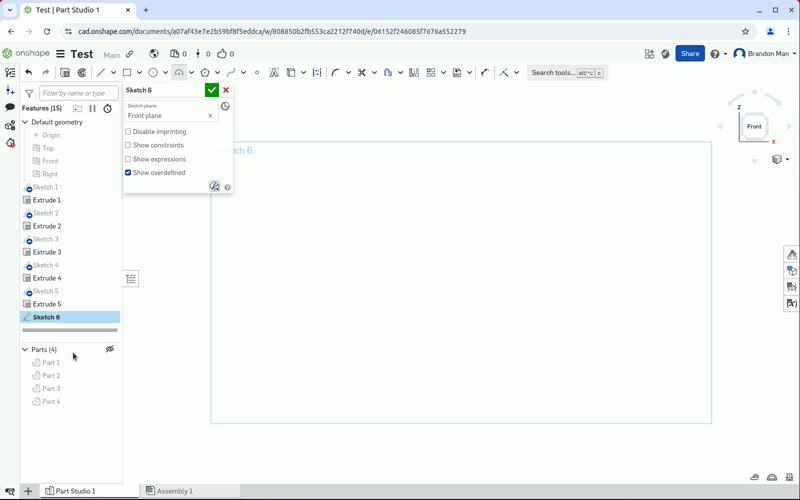
mouse_move(451, 395)
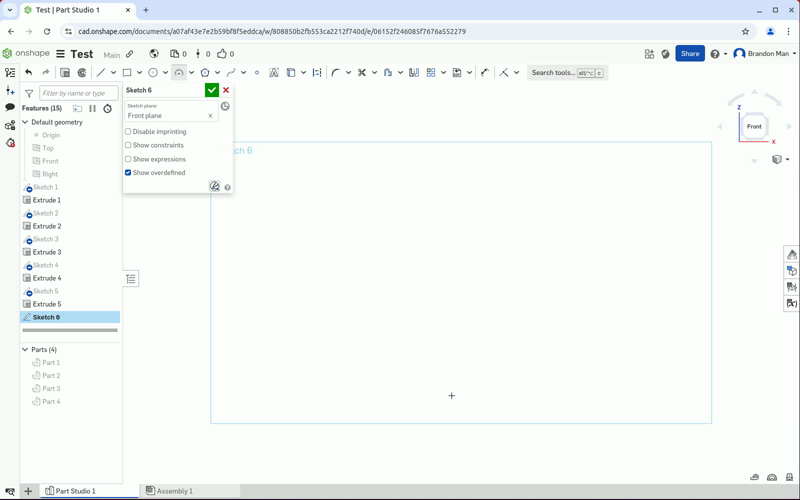
click(451, 395)
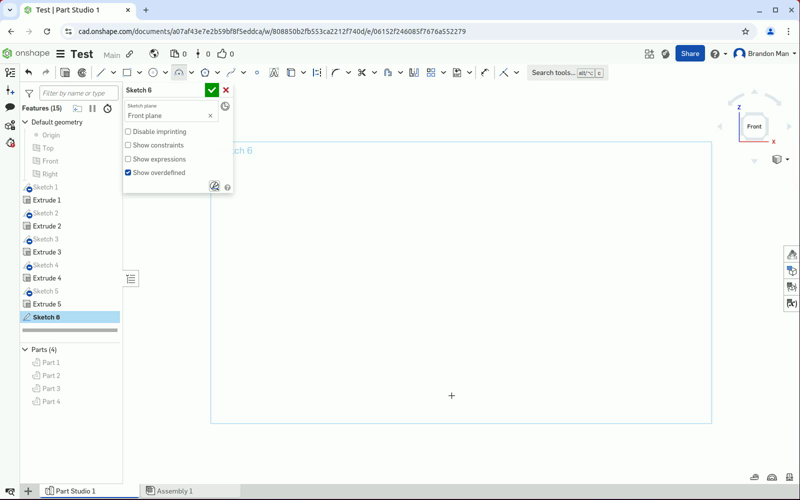
key_up(shift)
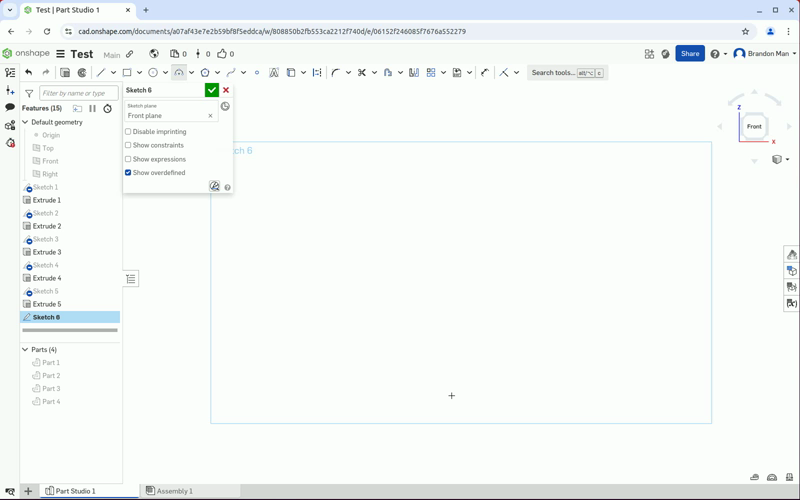
key_down(shift)
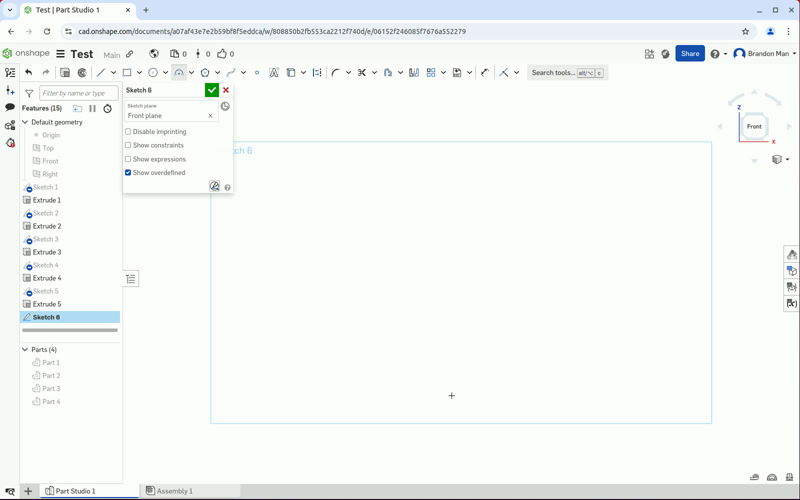
mouse_move(471, 395)
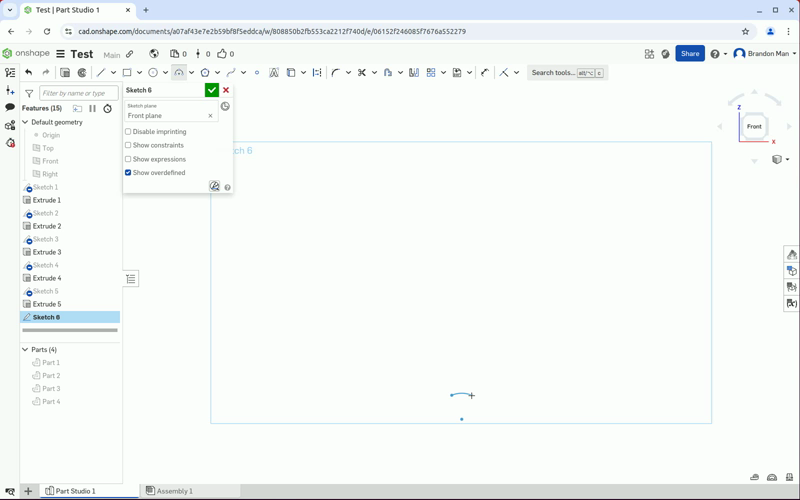
click(471, 395)
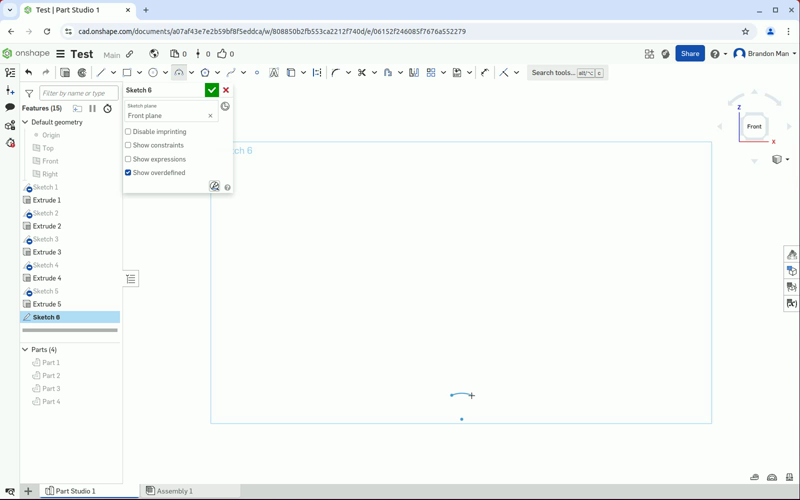
mouse_move(461, 396)
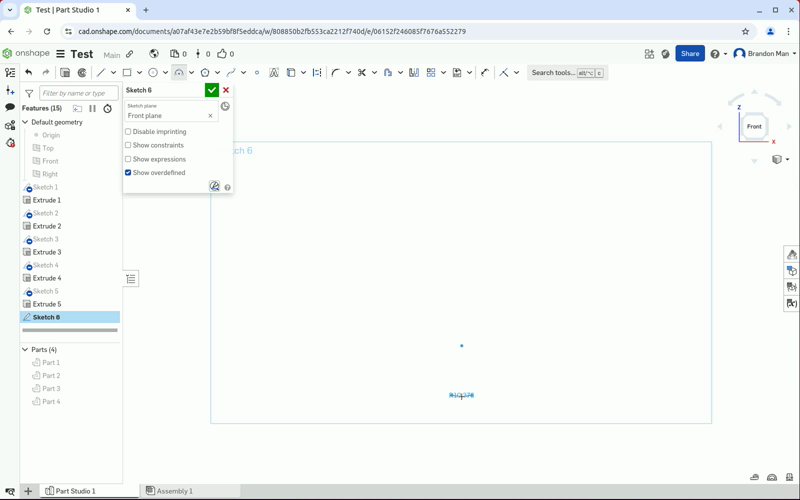
click(461, 396)
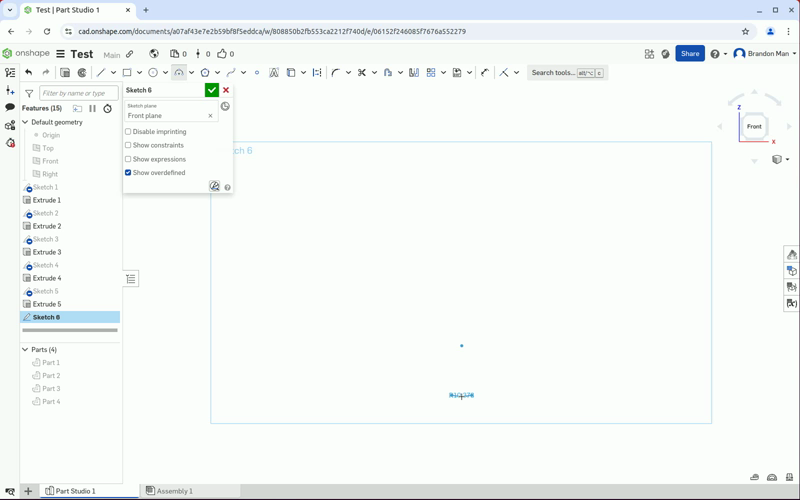
key_up(shift)
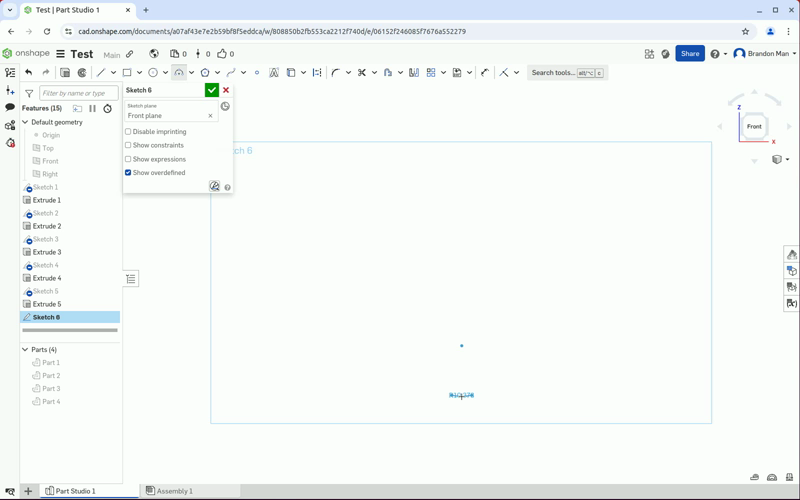
key(esc)
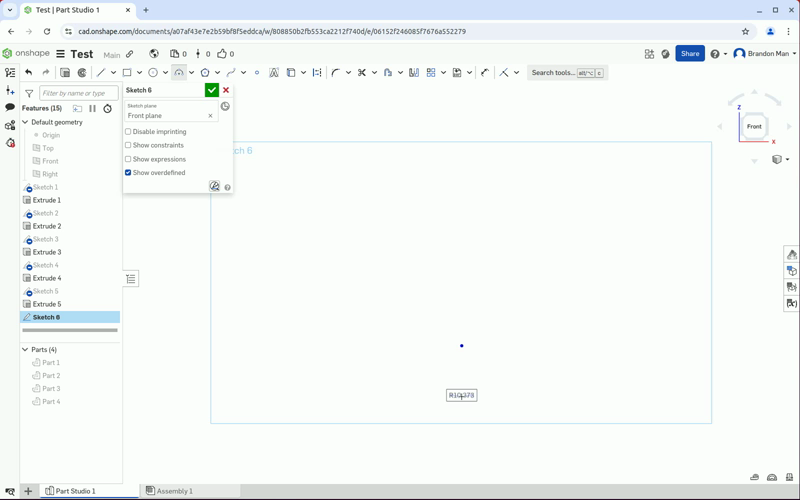
key(l)
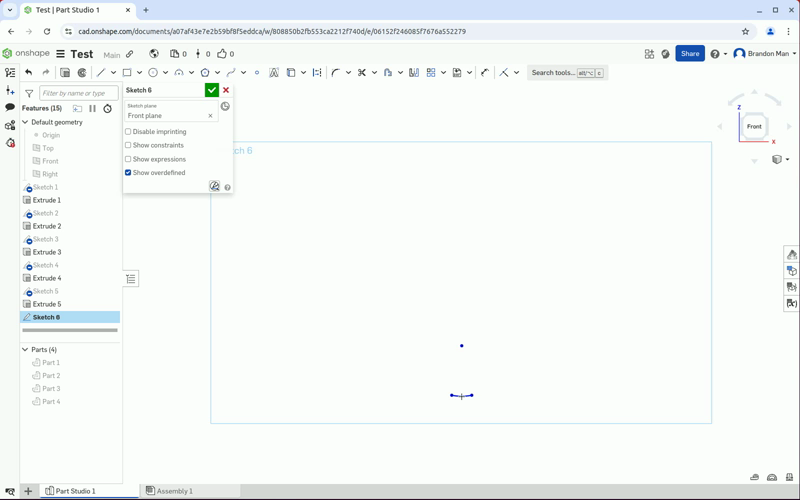
mouse_move(471, 395)
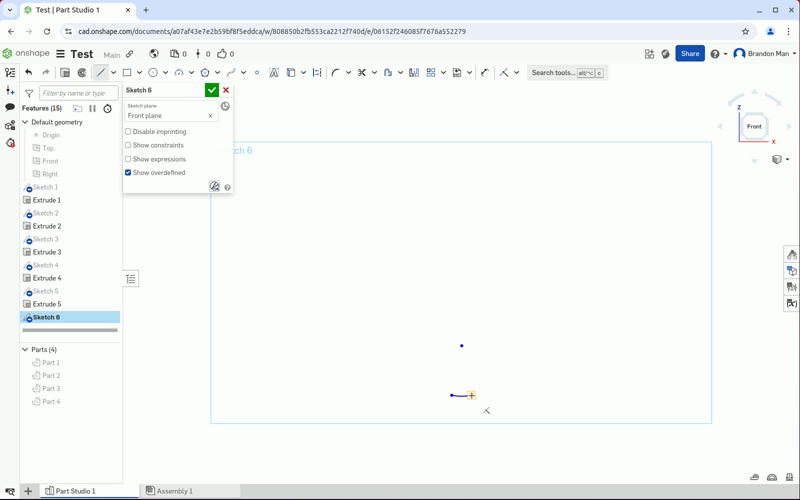
click(471, 395)
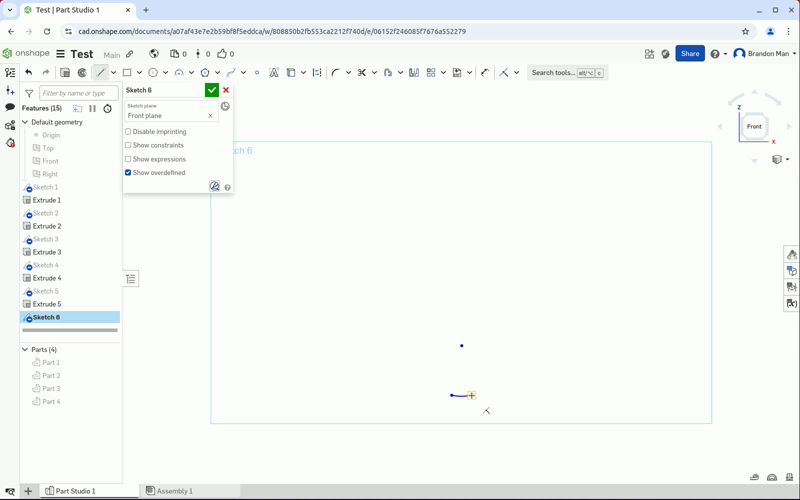
key_down(shift)
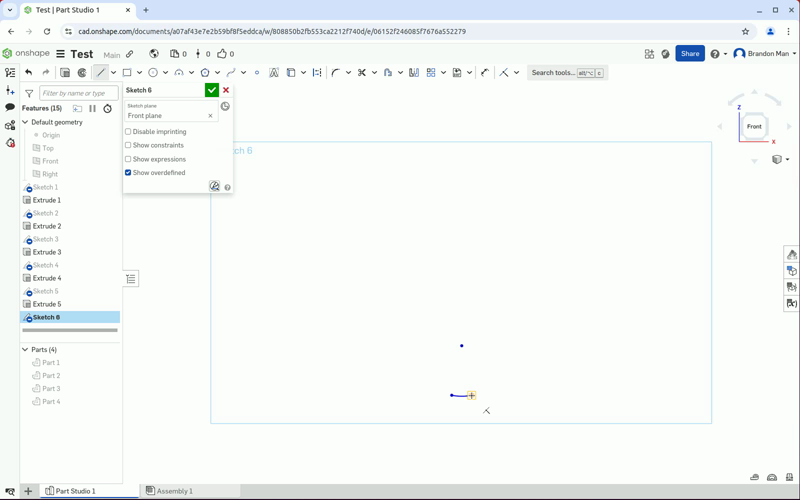
mouse_move(471, 282)
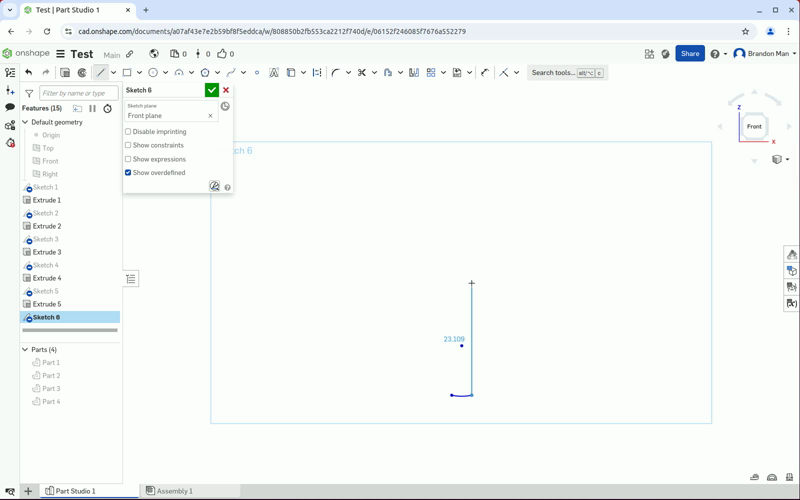
click(471, 282)
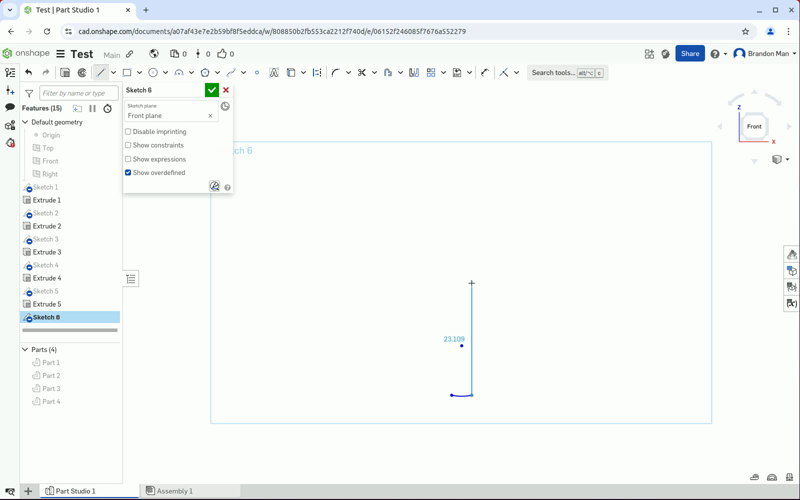
key_up(shift)
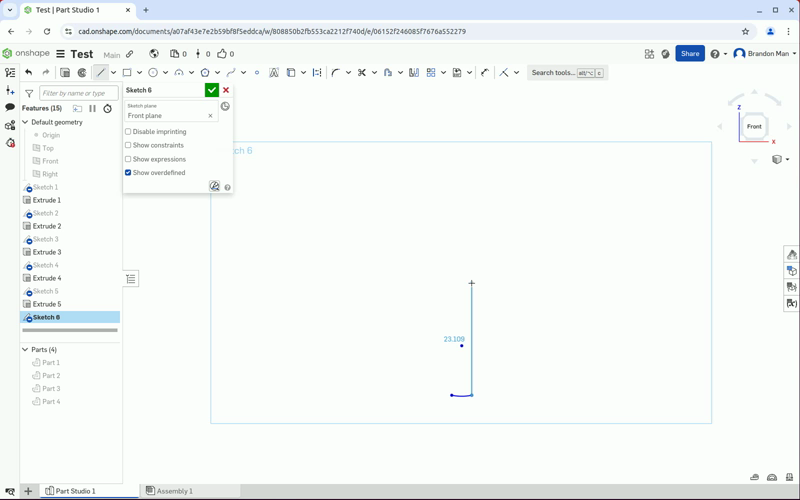
key_down(shift)
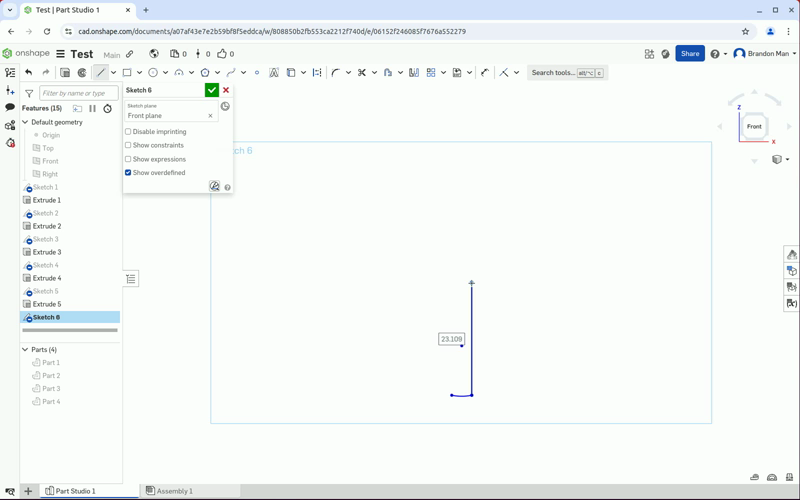
mouse_move(501, 282)
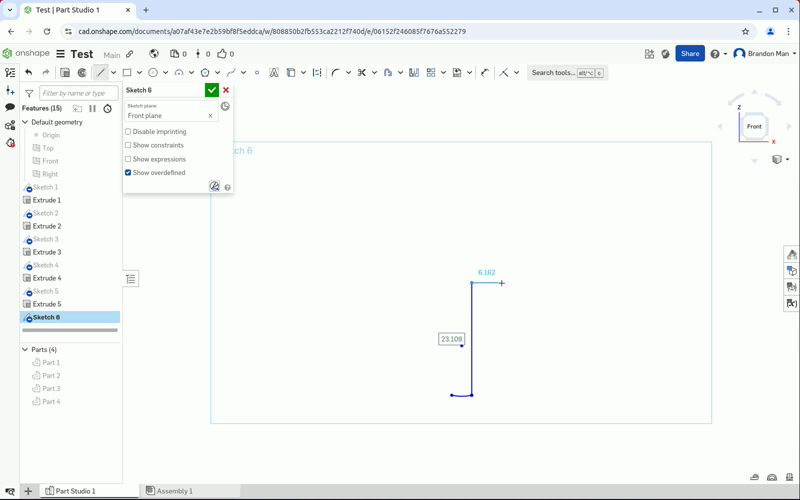
mouse_move(461, 282)
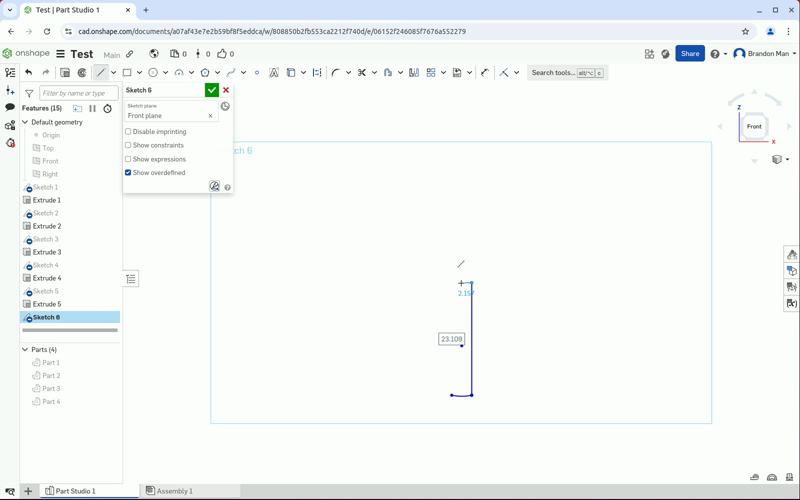
click(461, 282)
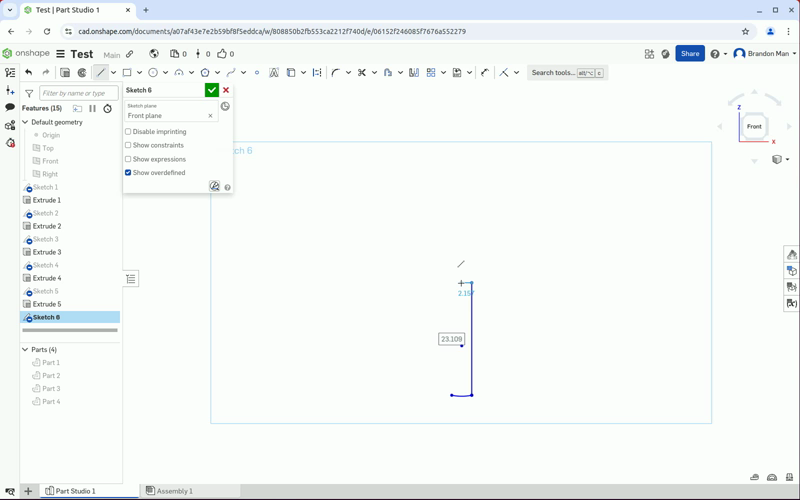
key_up(shift)
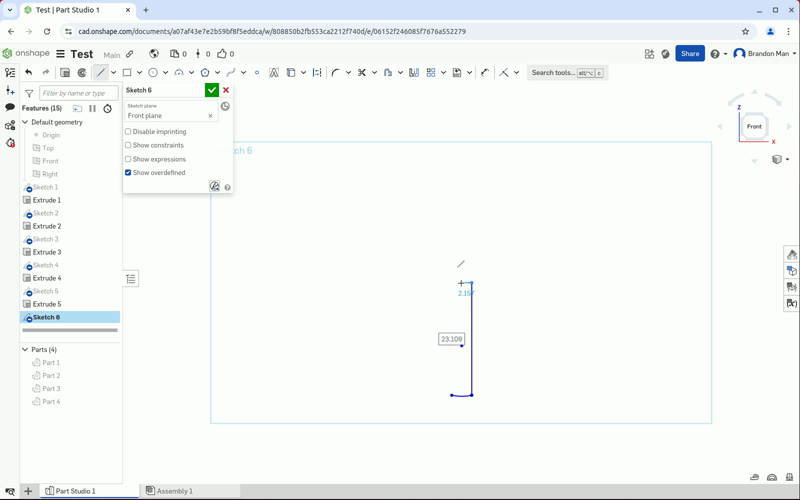
key_down(shift)
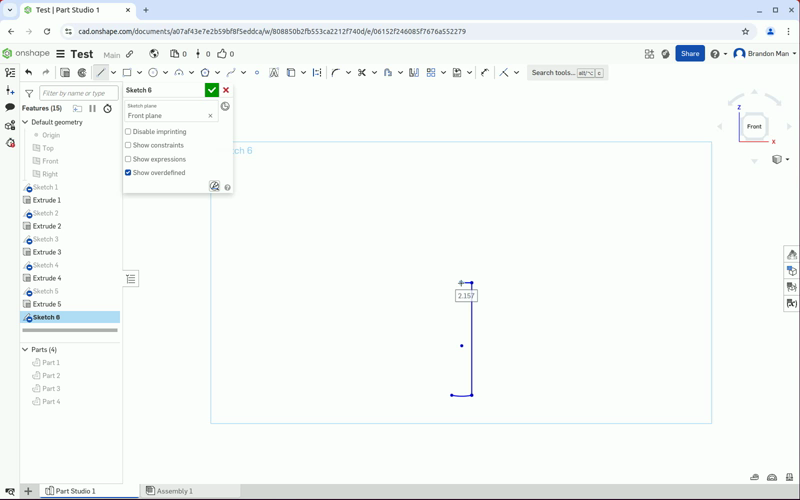
mouse_move(491, 282)
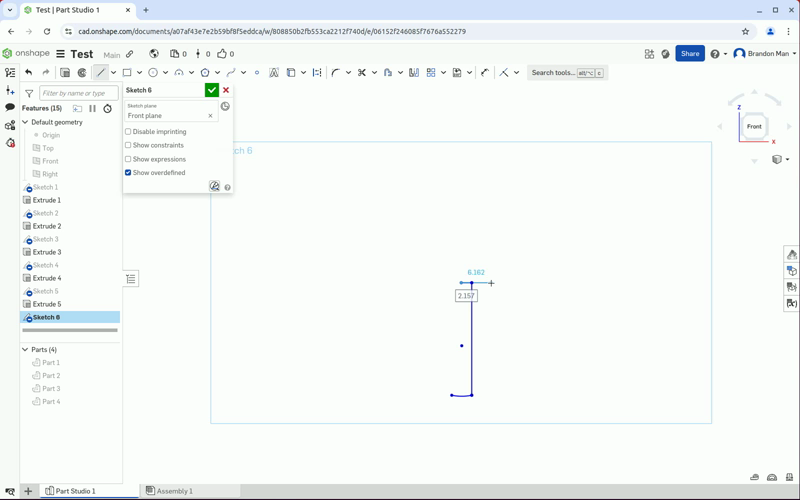
mouse_move(451, 282)
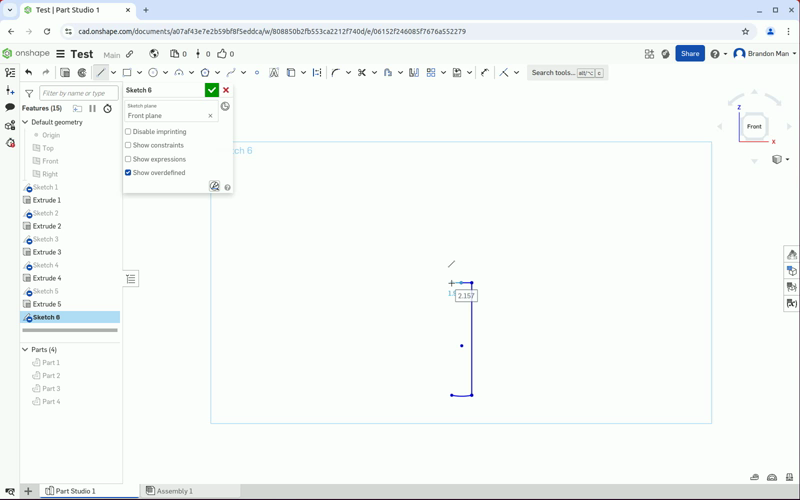
click(451, 282)
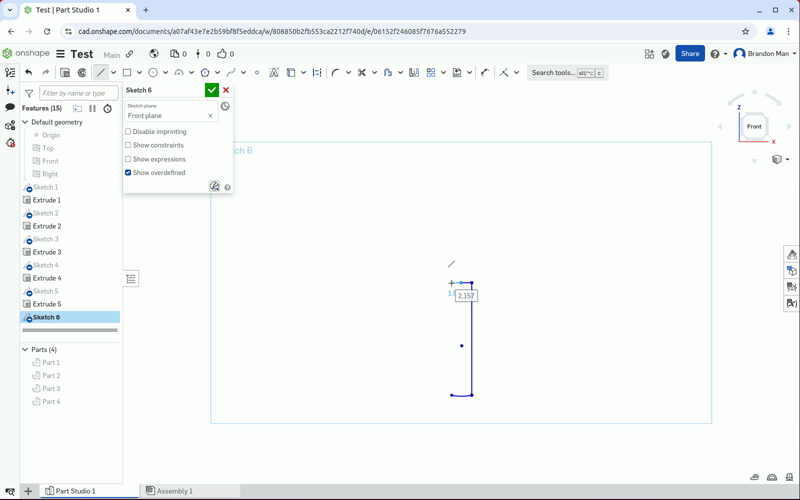
key_up(shift)
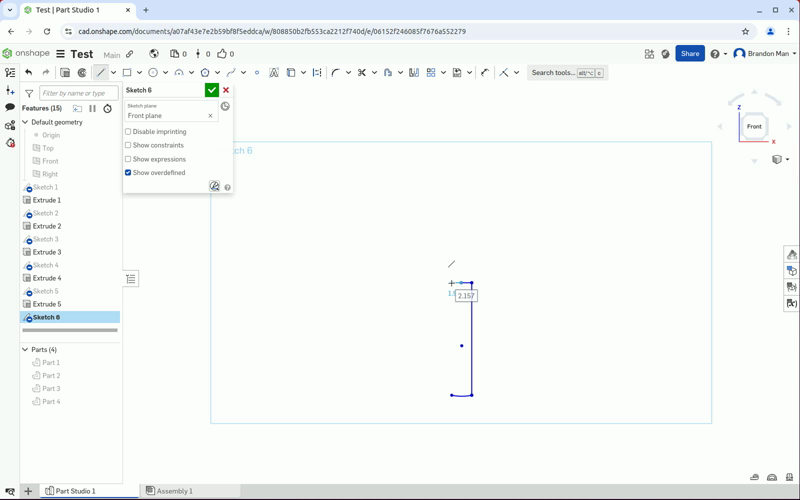
key_down(shift)
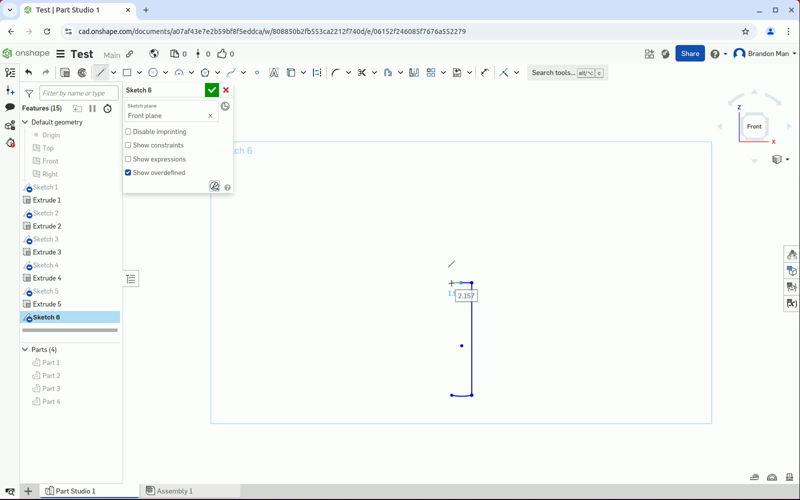
mouse_move(451, 395)
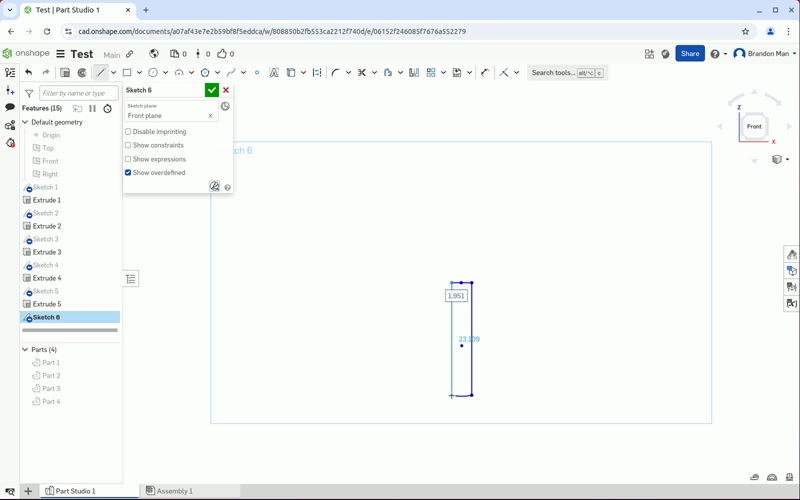
key_up(shift)
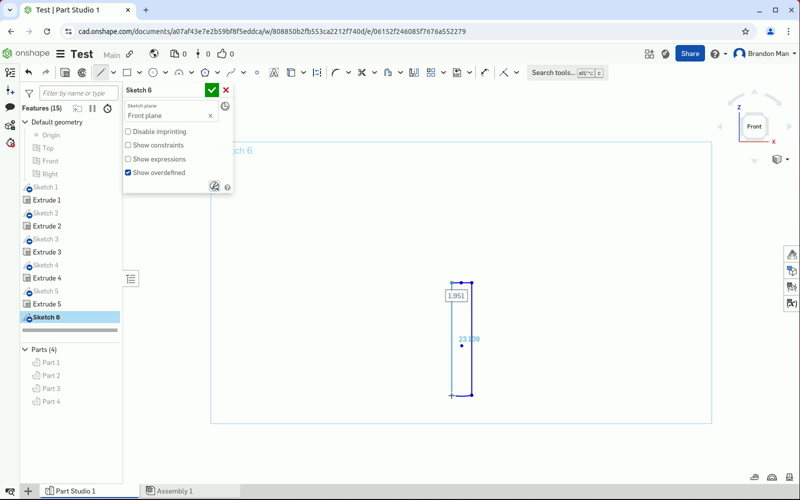
click(451, 395)
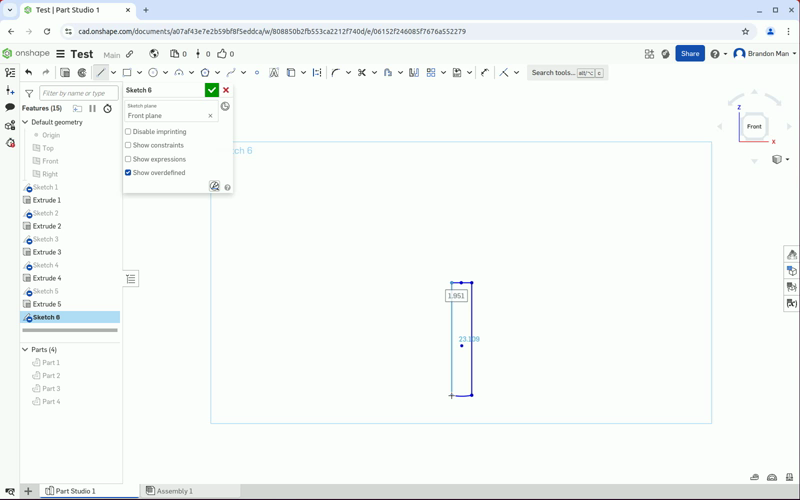
key(esc)
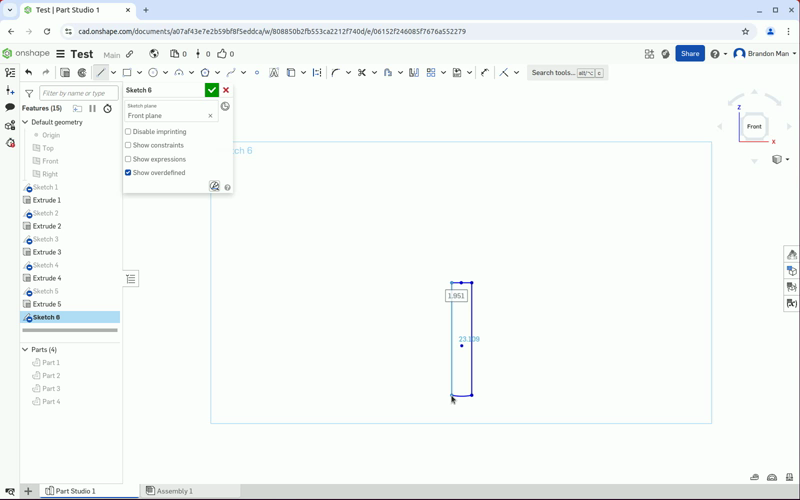
mouse_move(467, 360)
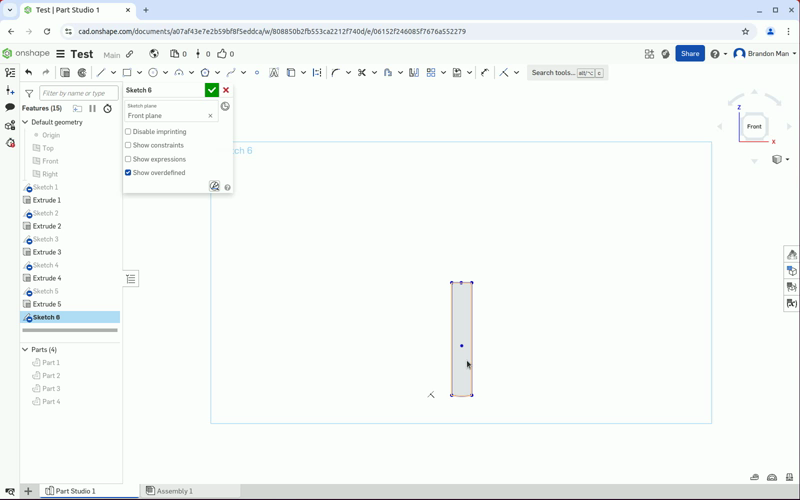
click(467, 360)
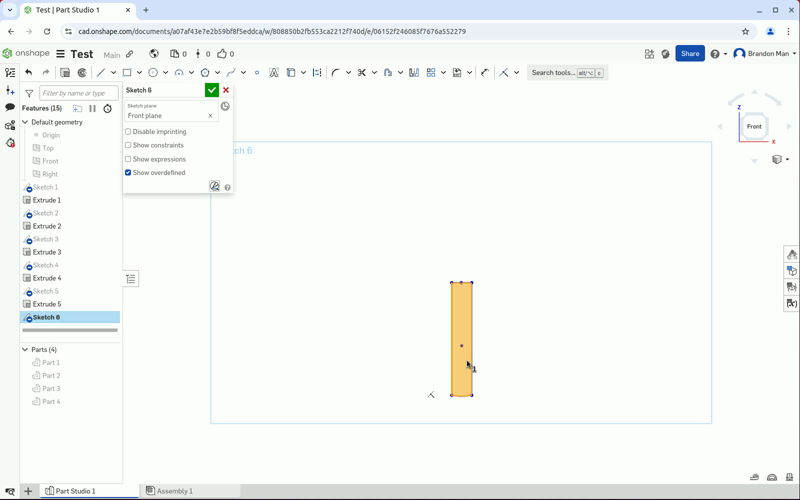
mouse_move(73, 352)
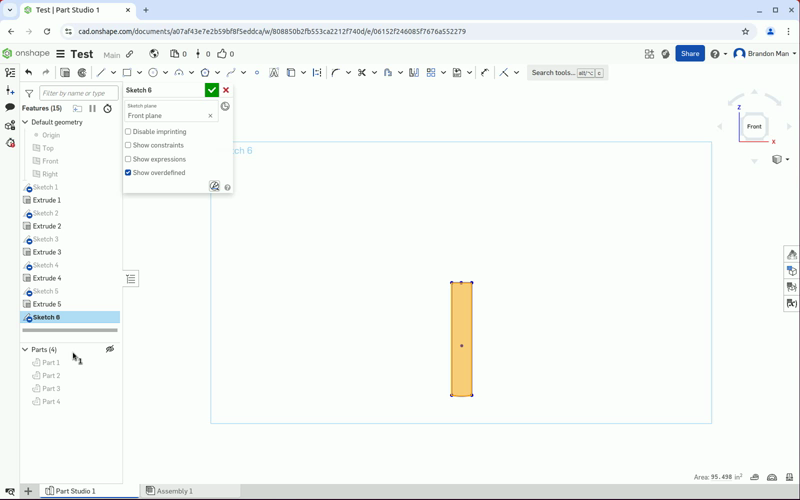
key(shift+y)
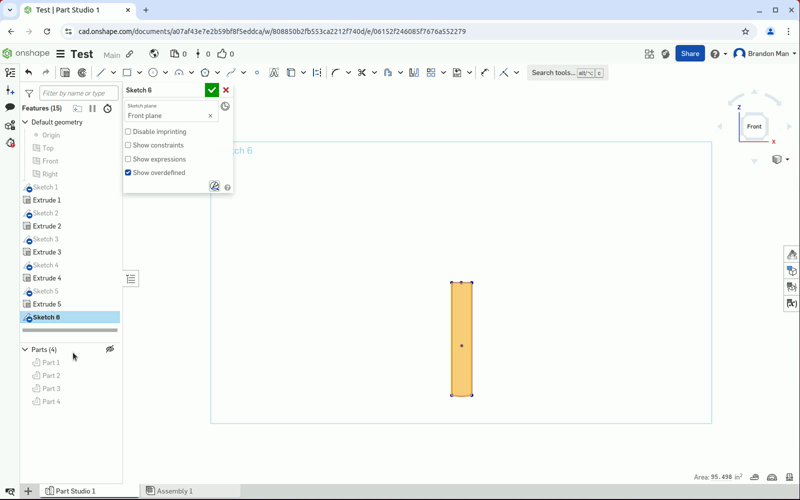
key(shift+e)
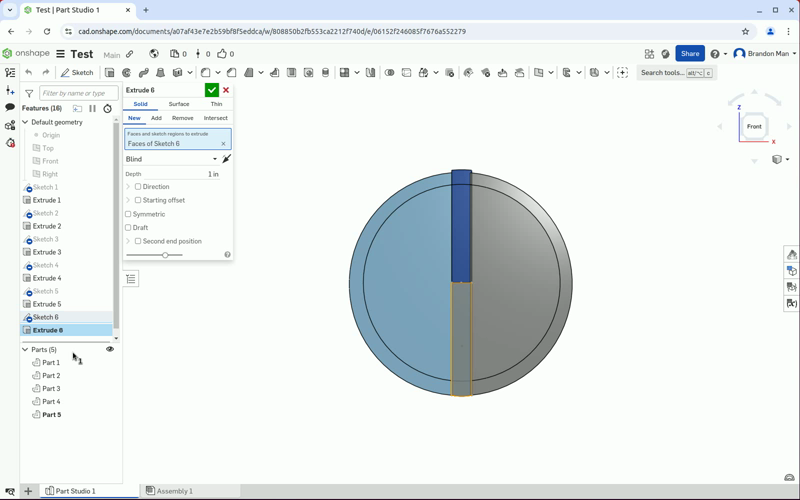
mouse_move(143, 106)
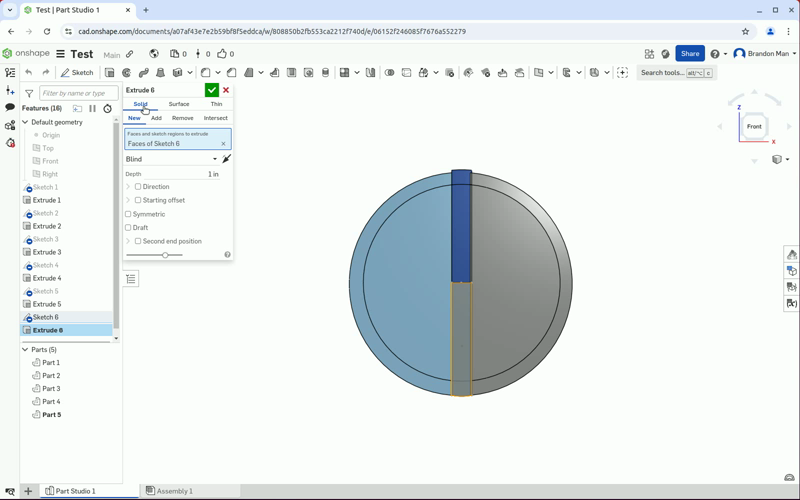
click(143, 106)
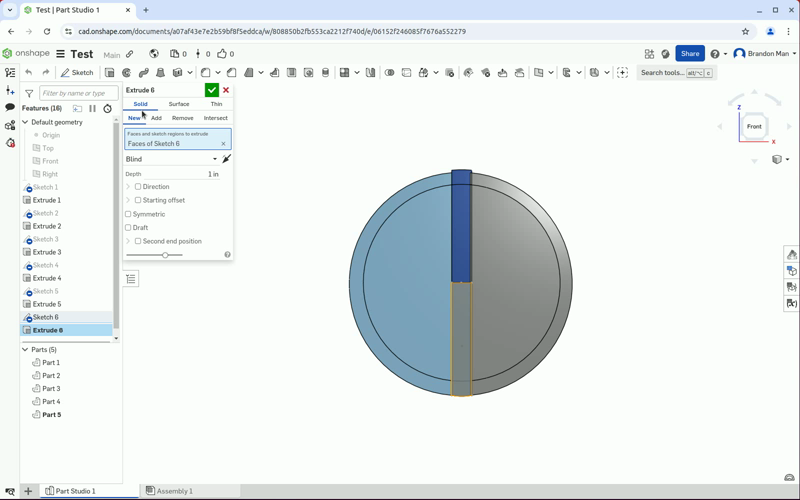
mouse_move(137, 120)
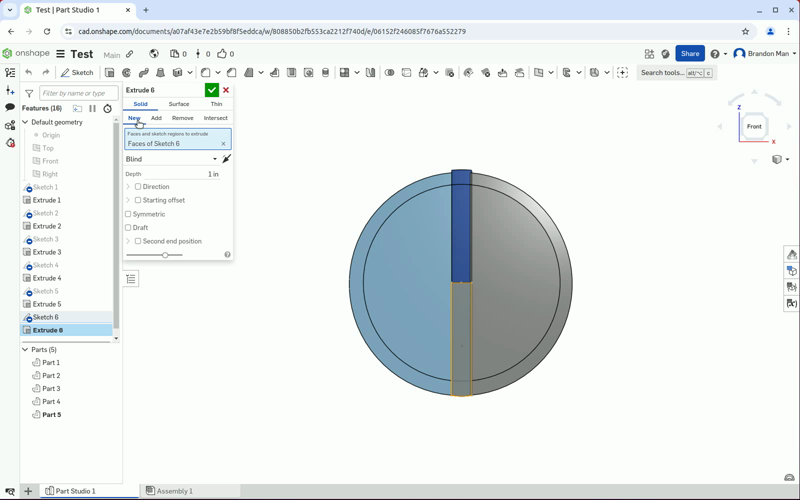
click(137, 120)
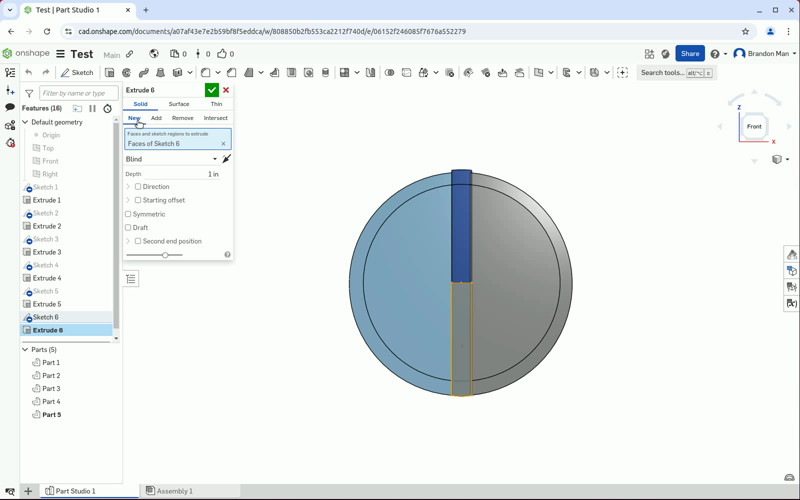
key(tab, 4)
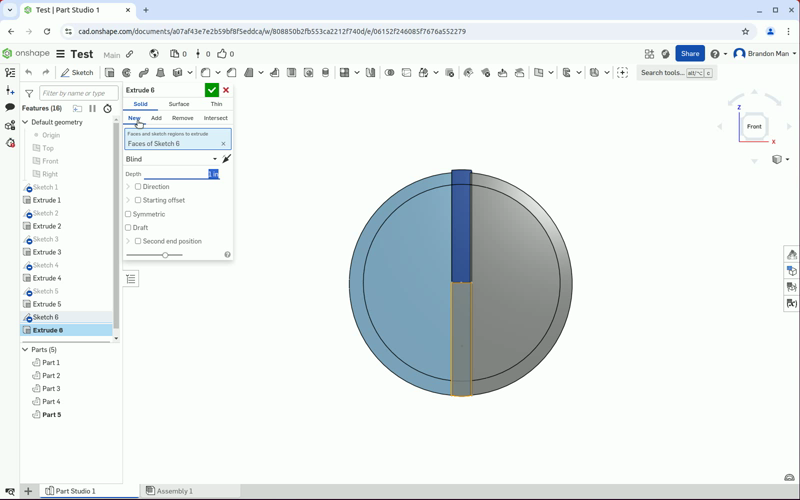
text(-15.165)
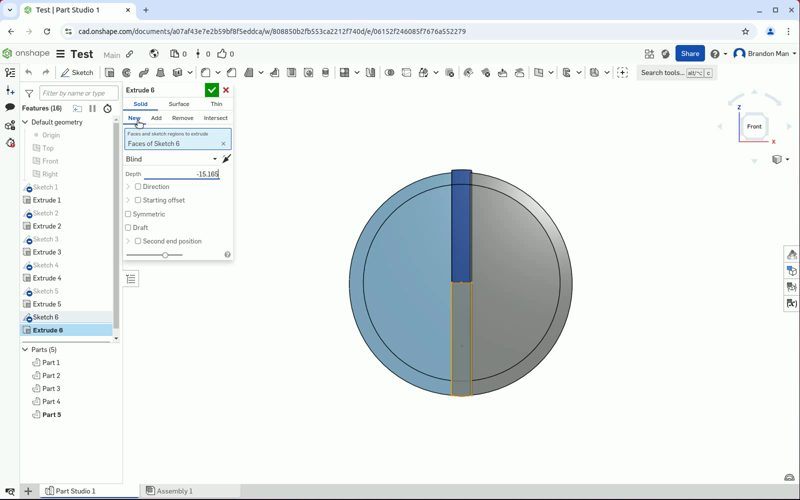
key(enter)
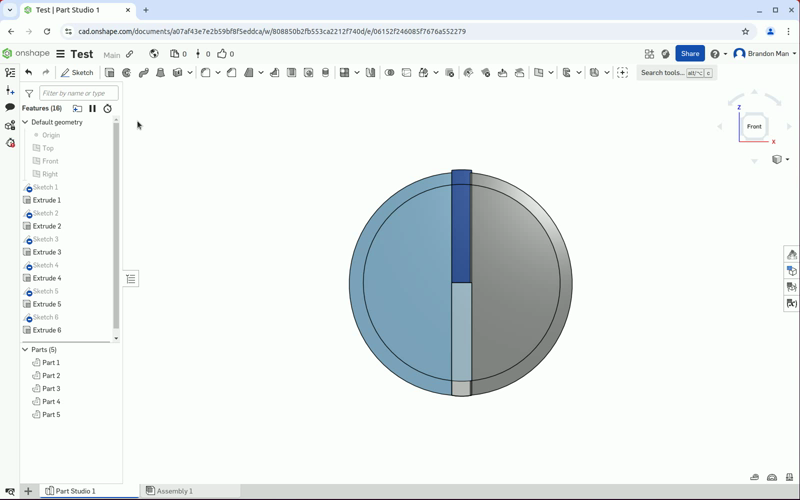
key(shift+h)
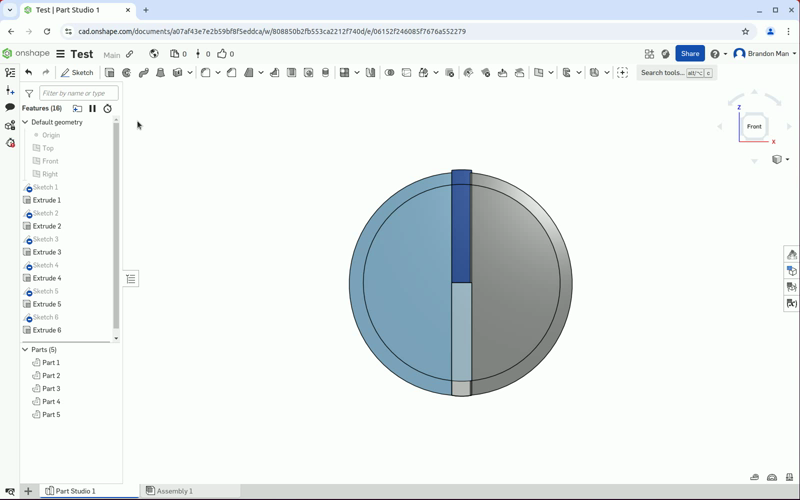
key(shift+h)
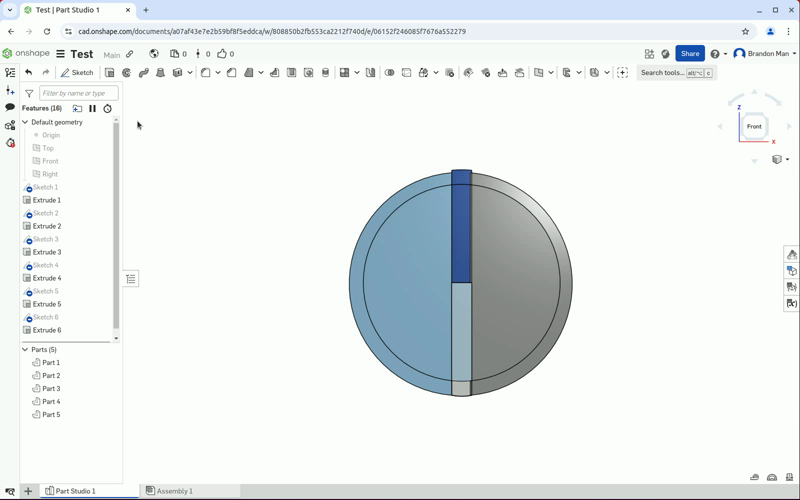
mouse_move(69, 189)
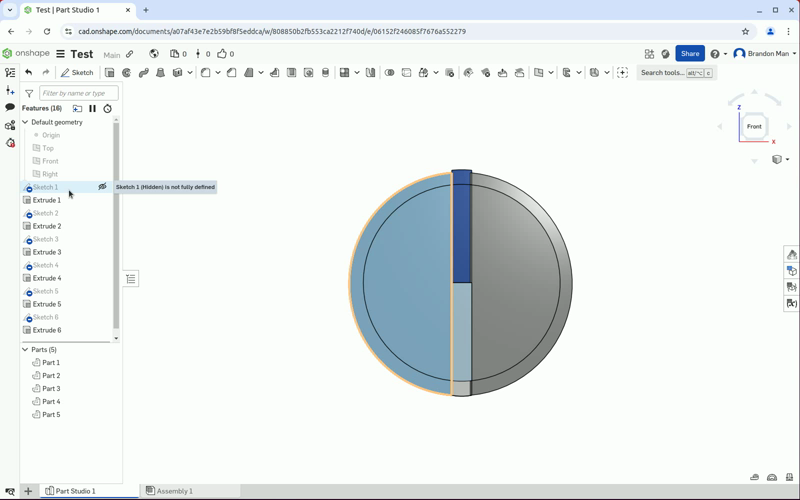
click(69, 189)
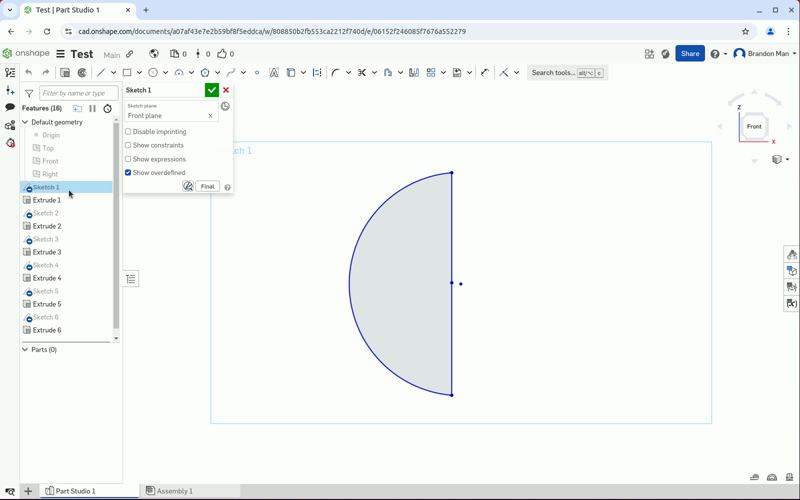
mouse_move(229, 92)
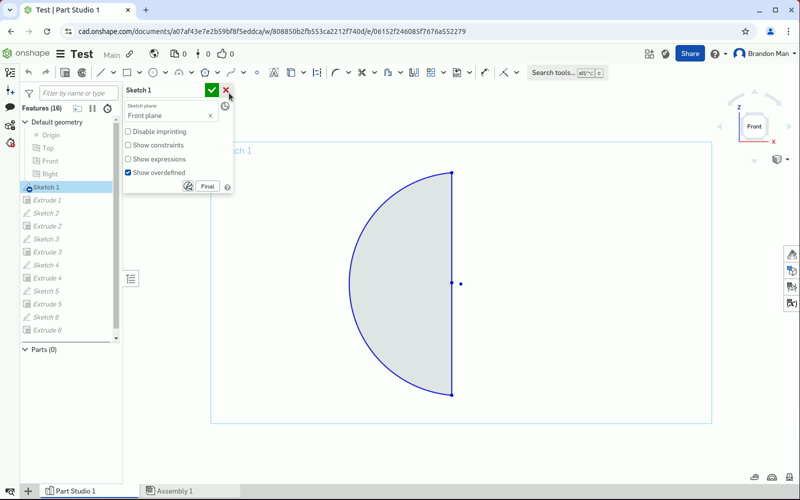
click(229, 92)
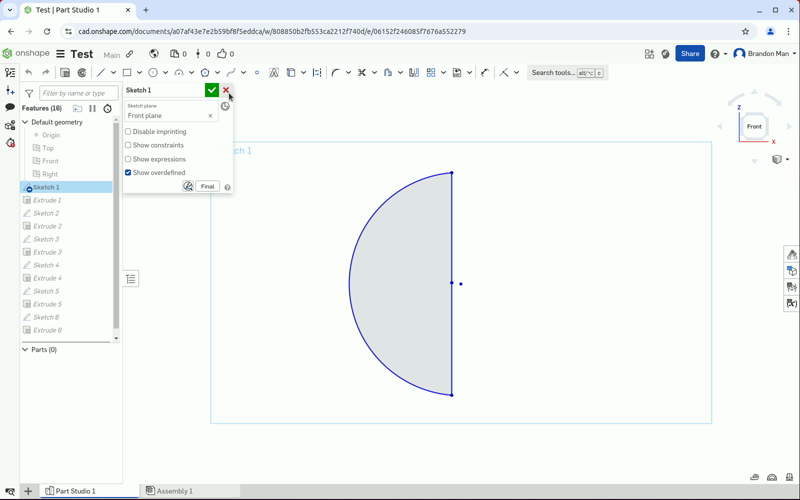
key(shift+s)
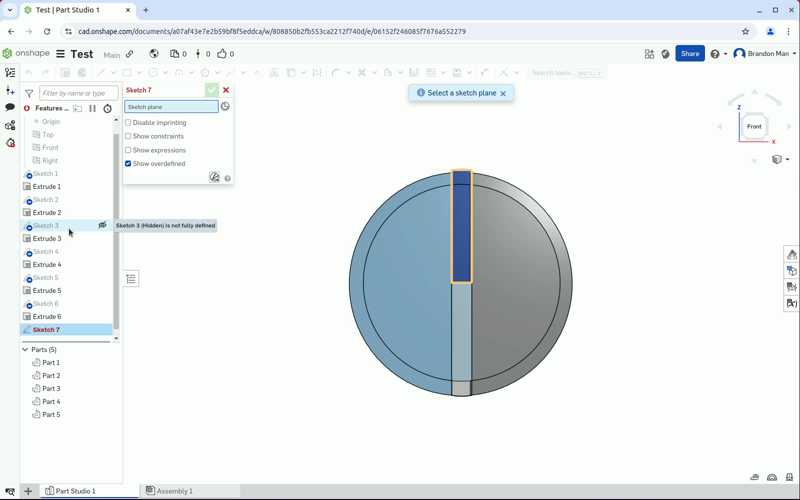
scroll(3)
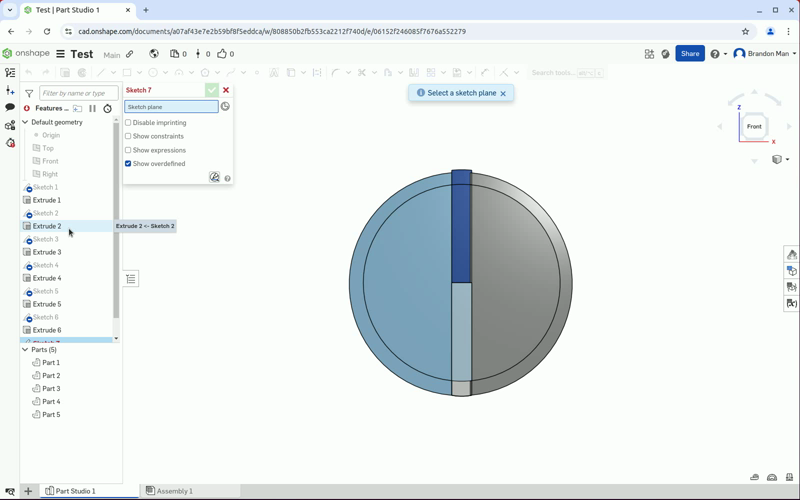
mouse_move(69, 163)
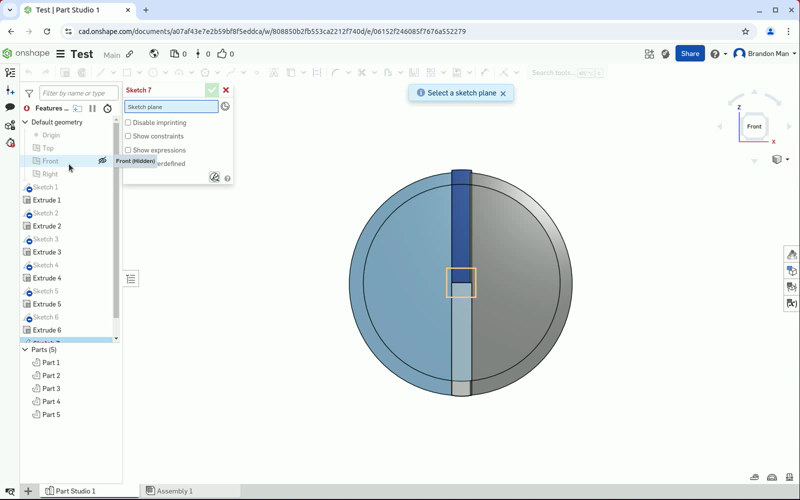
click(69, 163)
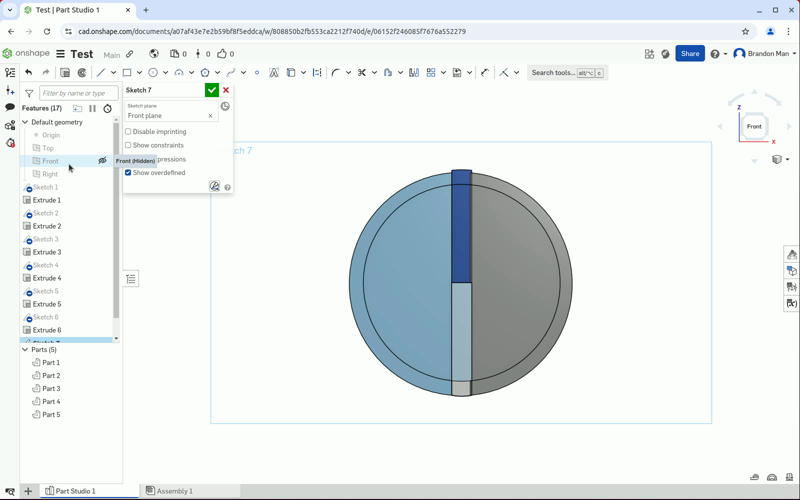
mouse_move(73, 352)
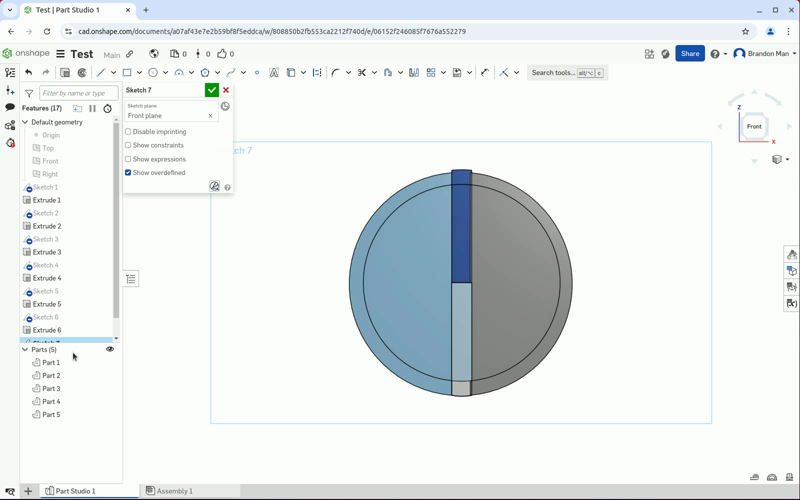
key(y)
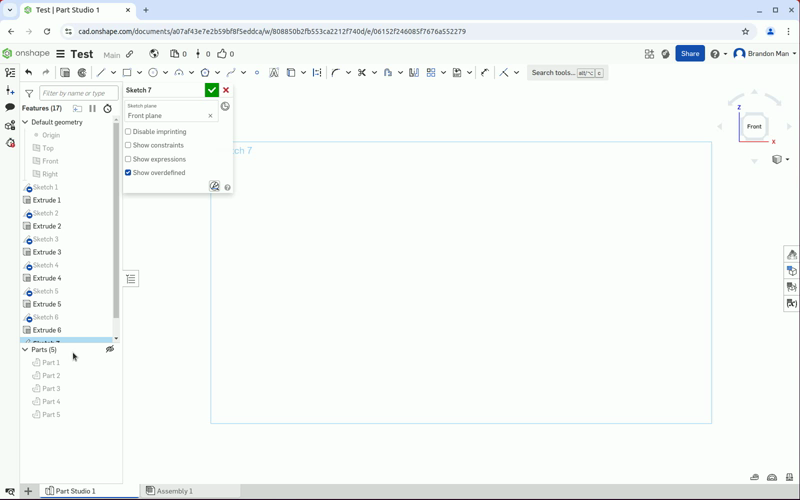
key(l)
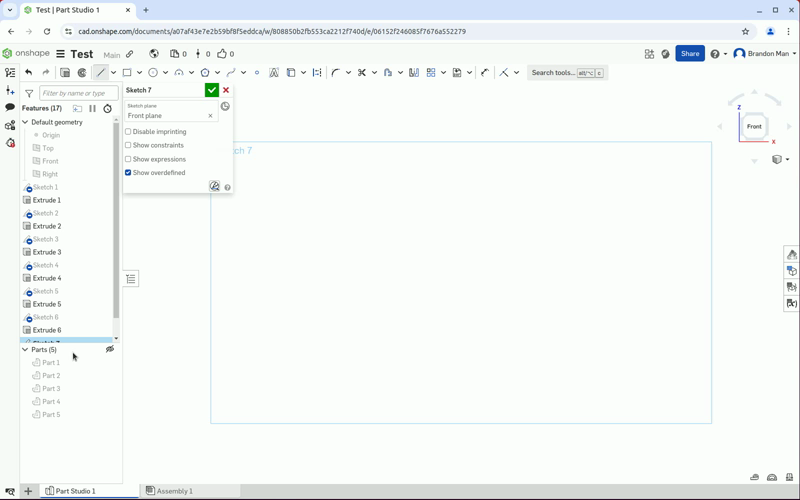
key_down(shift)
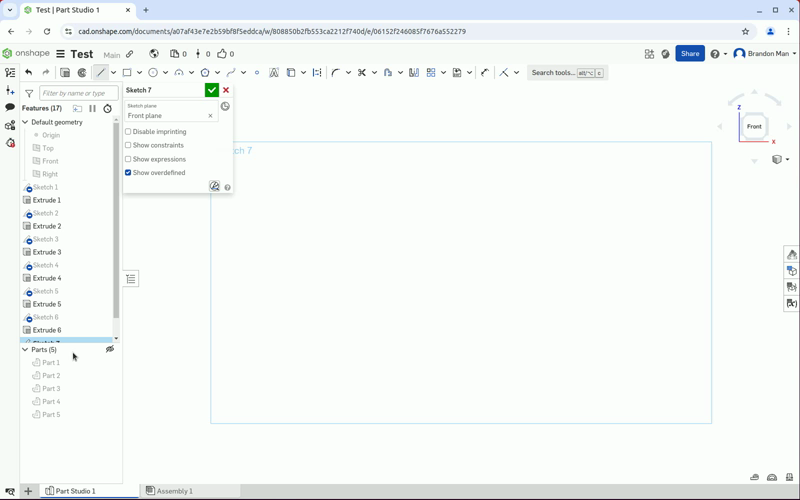
mouse_move(451, 282)
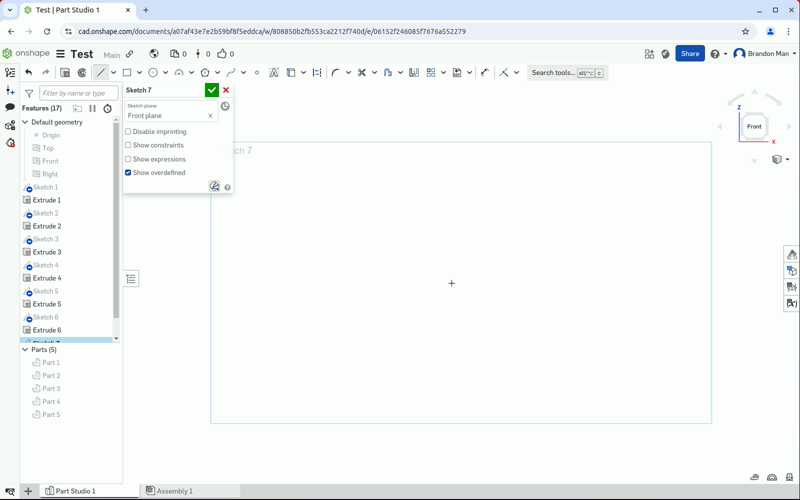
click(451, 282)
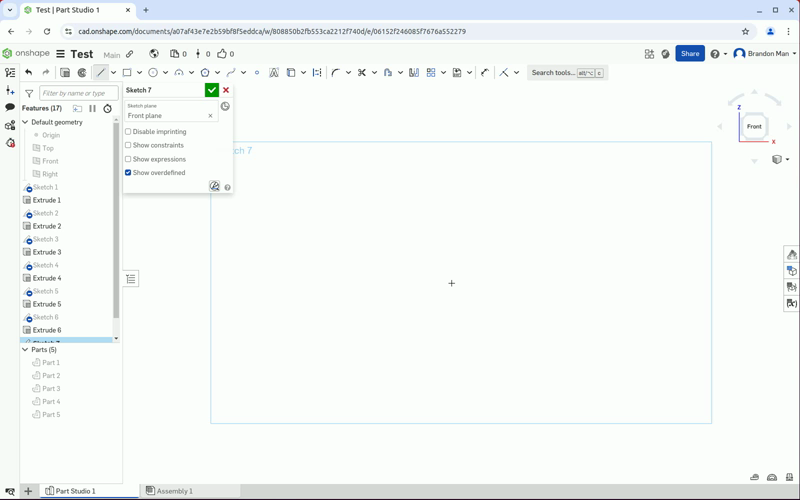
key_up(shift)
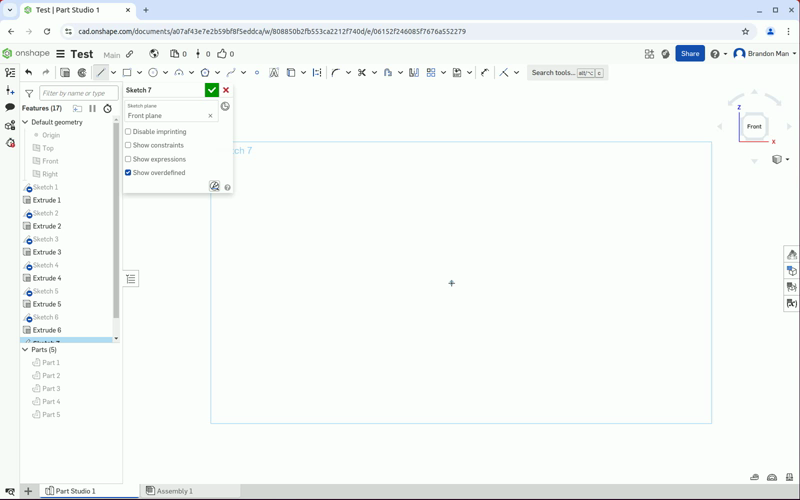
key_down(shift)
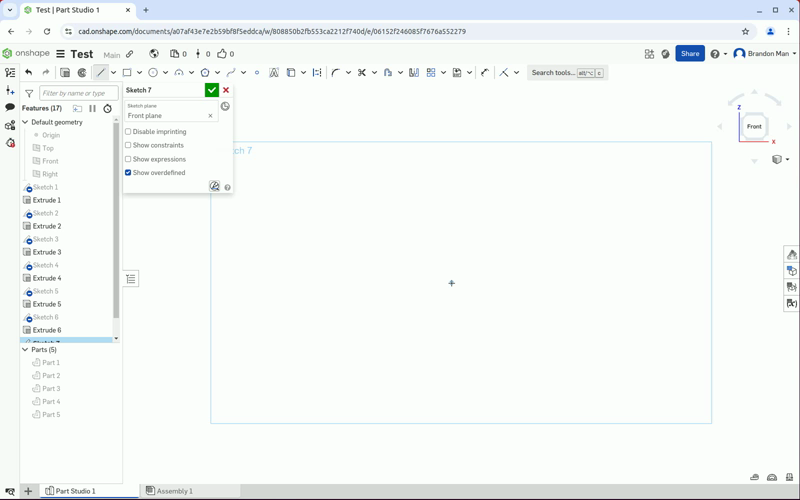
mouse_move(481, 282)
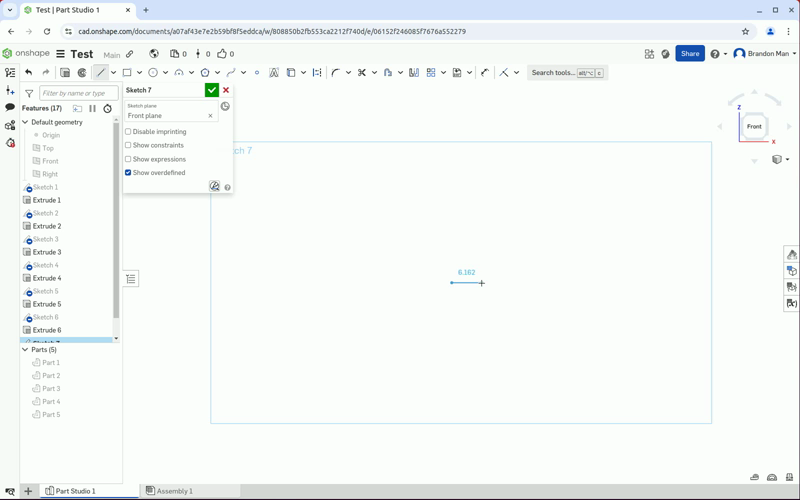
mouse_move(461, 282)
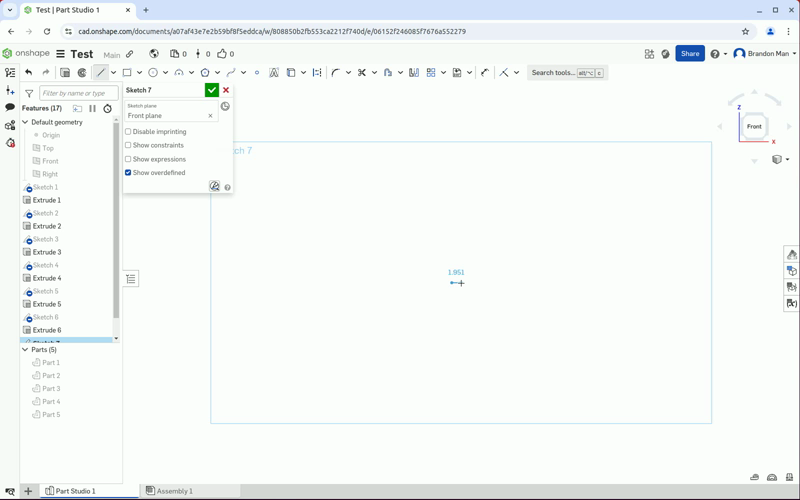
click(461, 282)
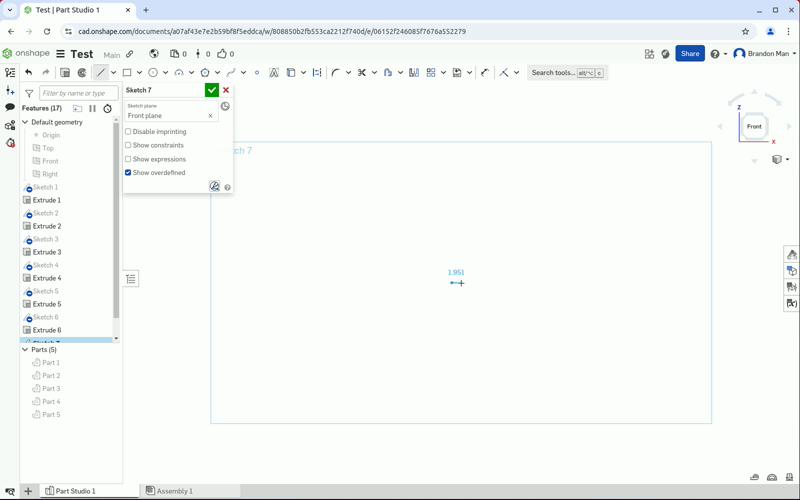
key_up(shift)
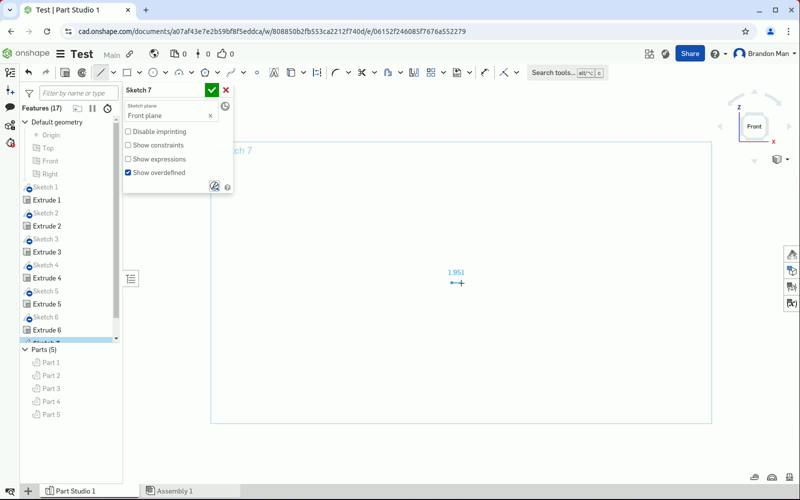
key_down(shift)
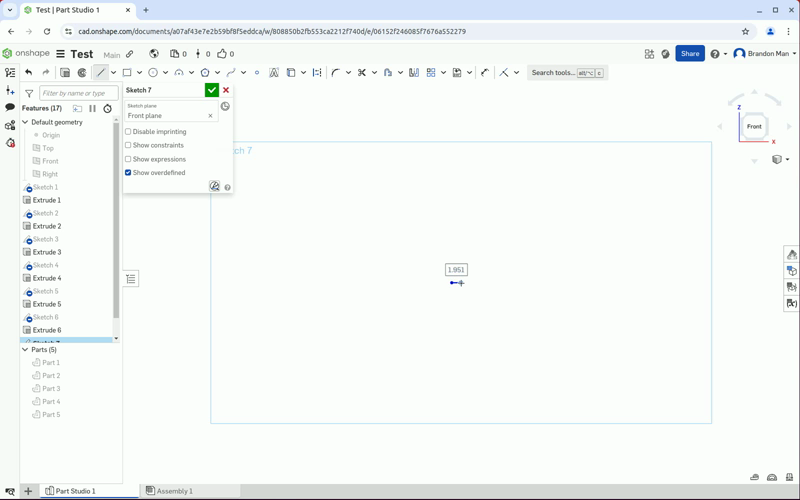
mouse_move(491, 282)
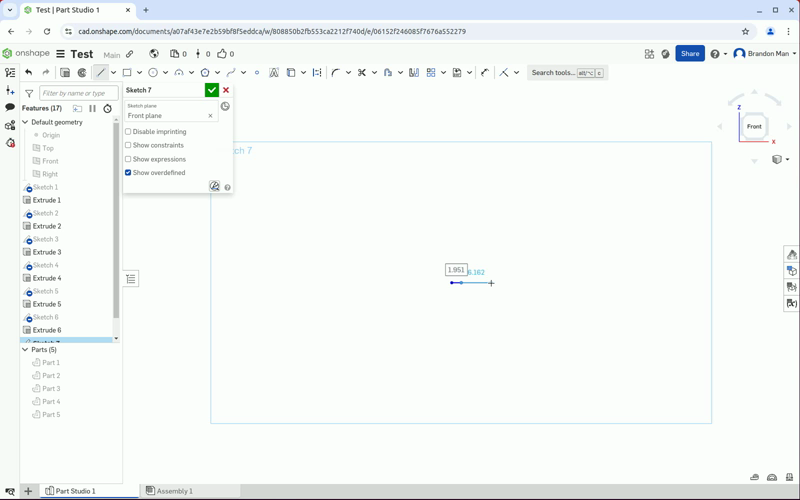
mouse_move(471, 282)
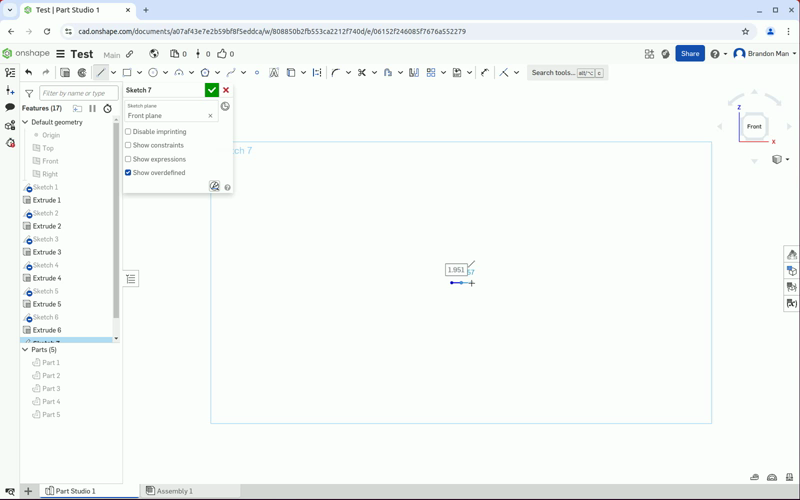
click(471, 282)
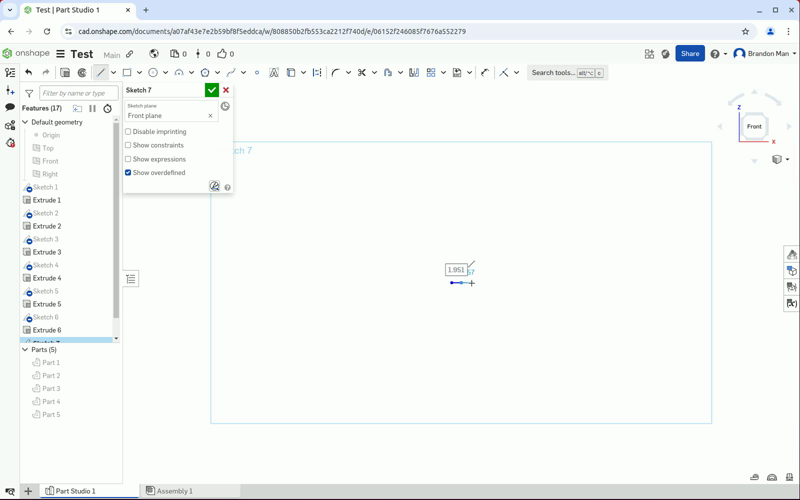
key_up(shift)
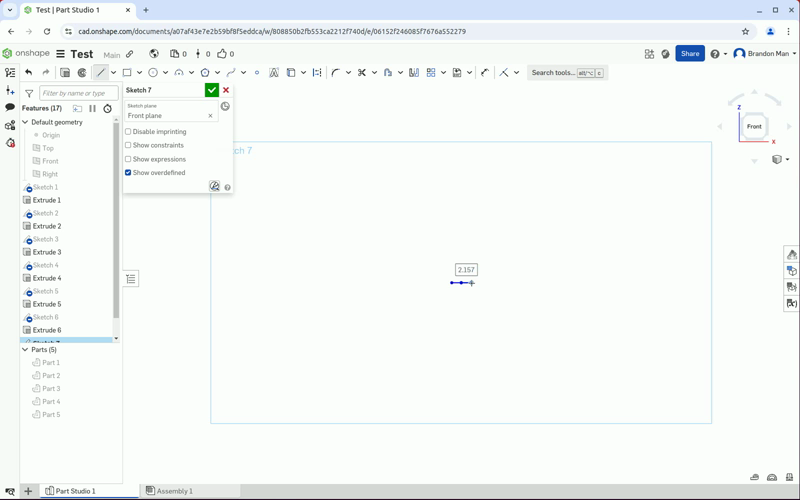
key_down(shift)
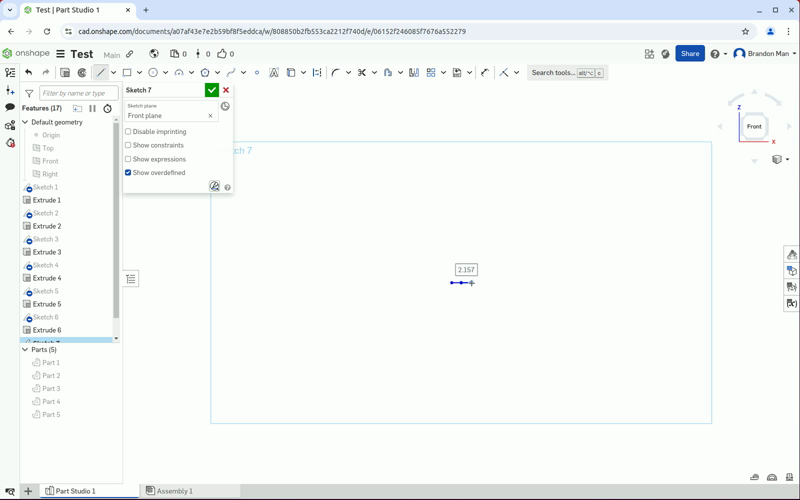
mouse_move(471, 170)
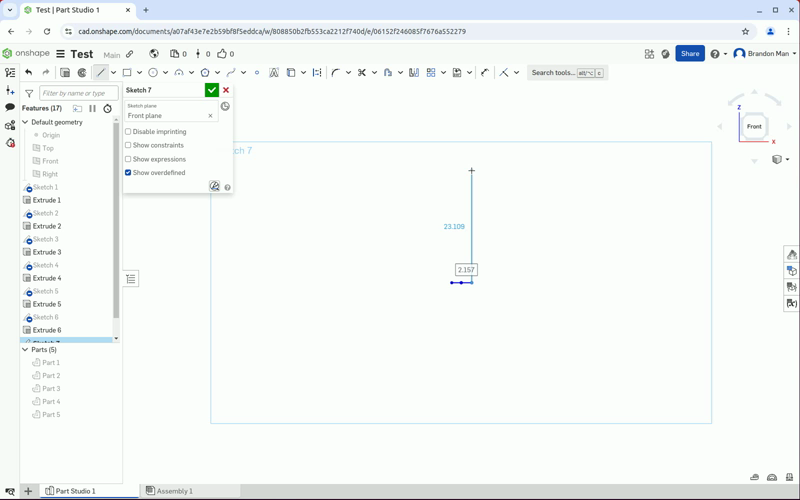
click(471, 170)
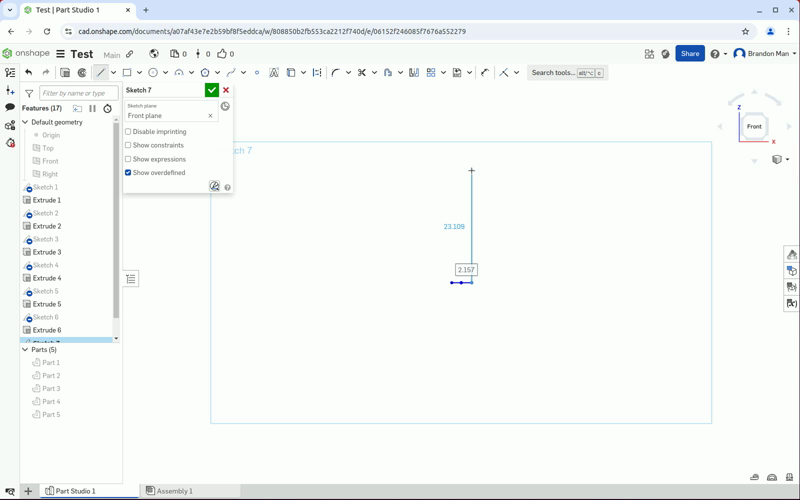
key_up(shift)
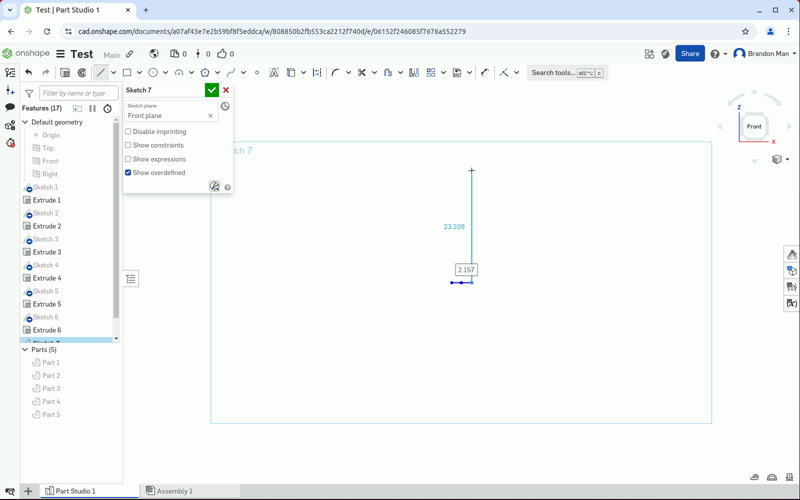
key(esc)
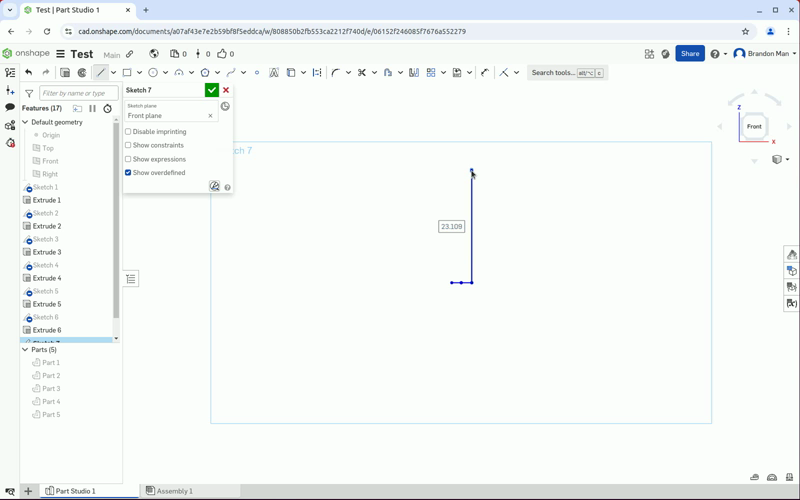
key(a)
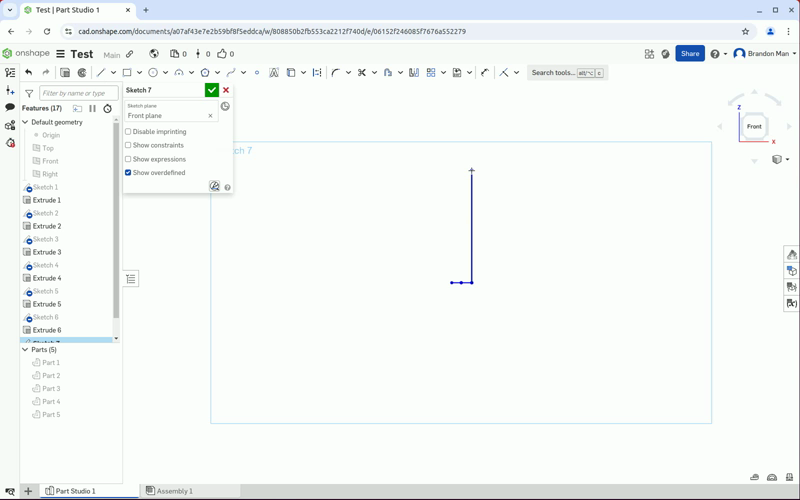
mouse_move(471, 170)
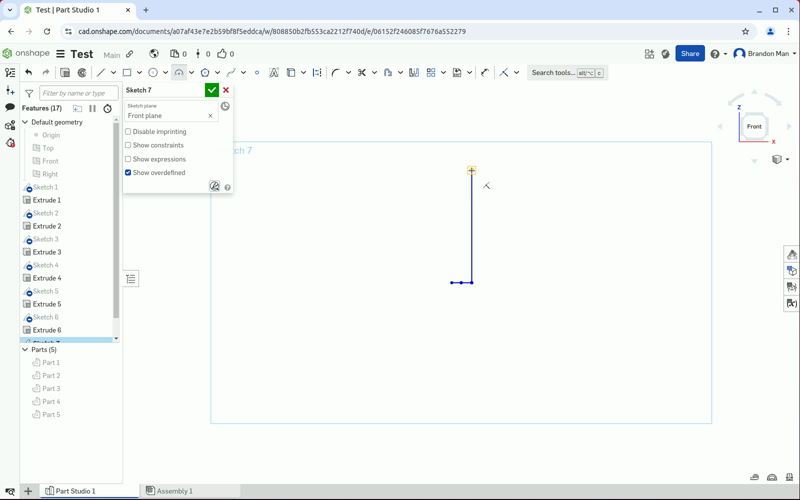
click(471, 170)
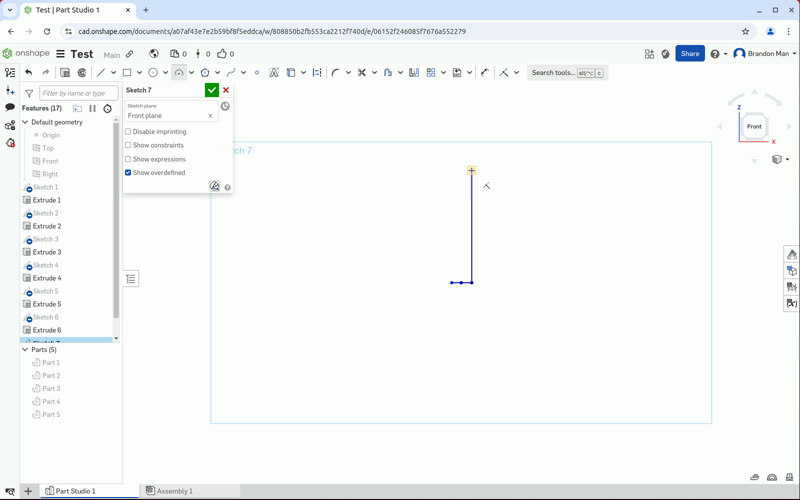
key_down(shift)
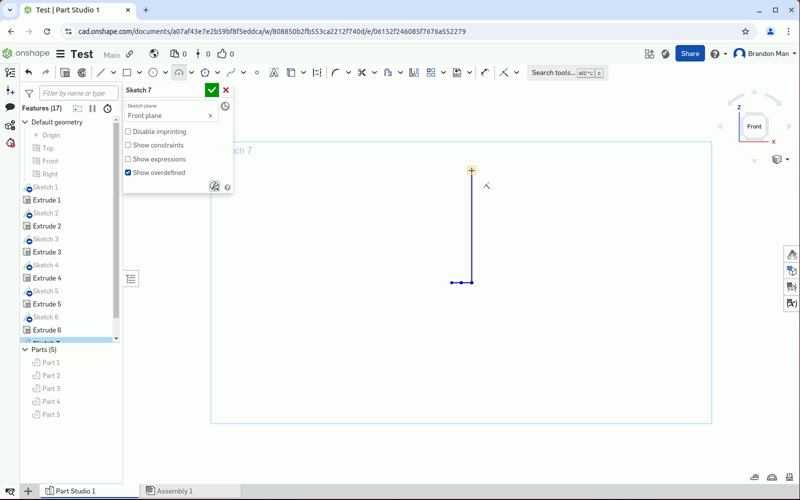
mouse_move(451, 170)
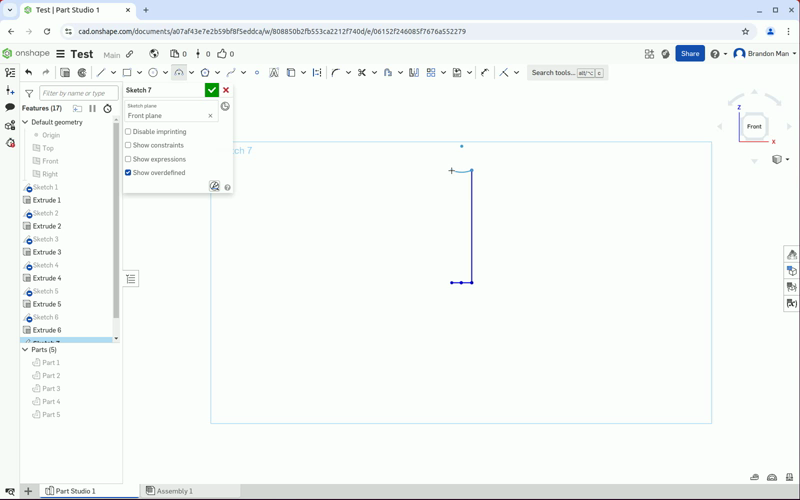
click(451, 170)
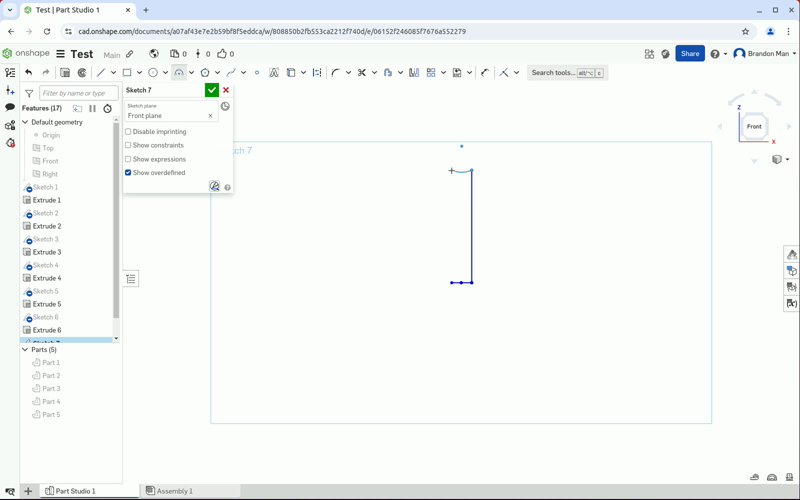
mouse_move(461, 169)
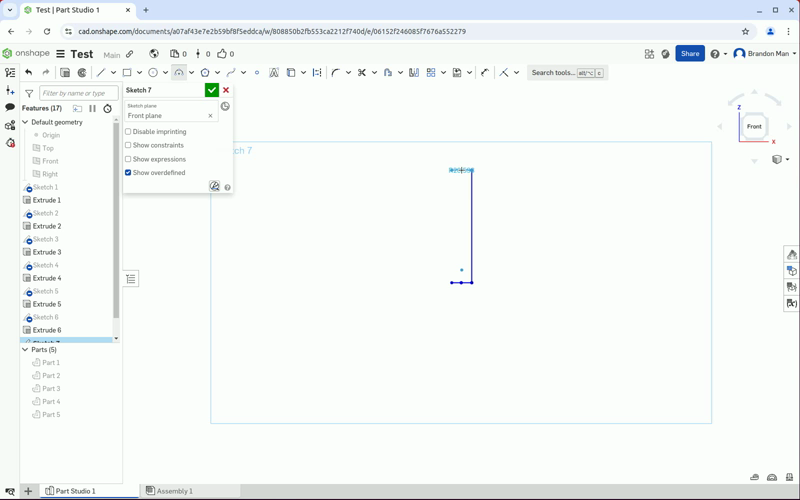
click(461, 169)
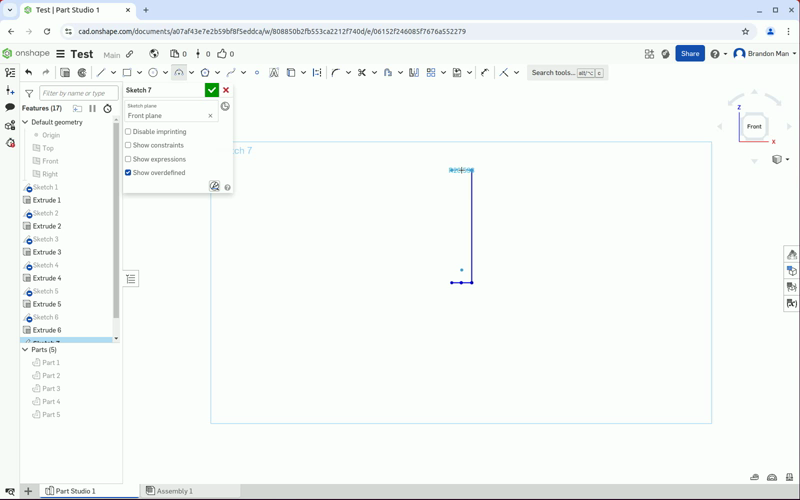
key_up(shift)
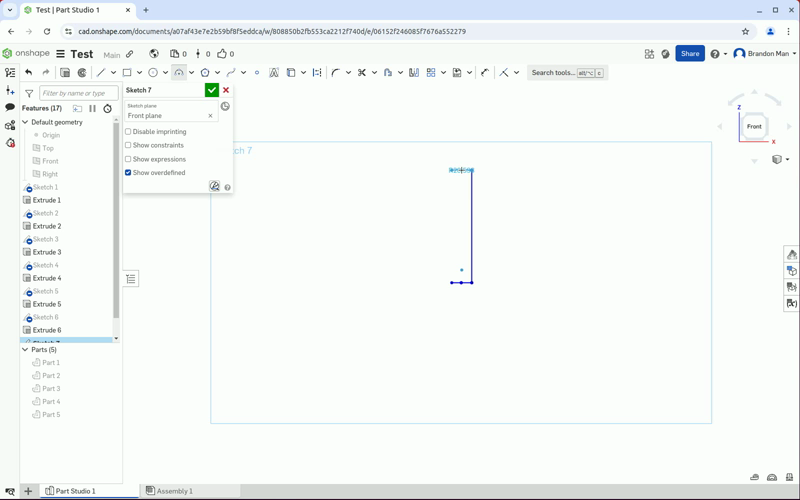
key(esc)
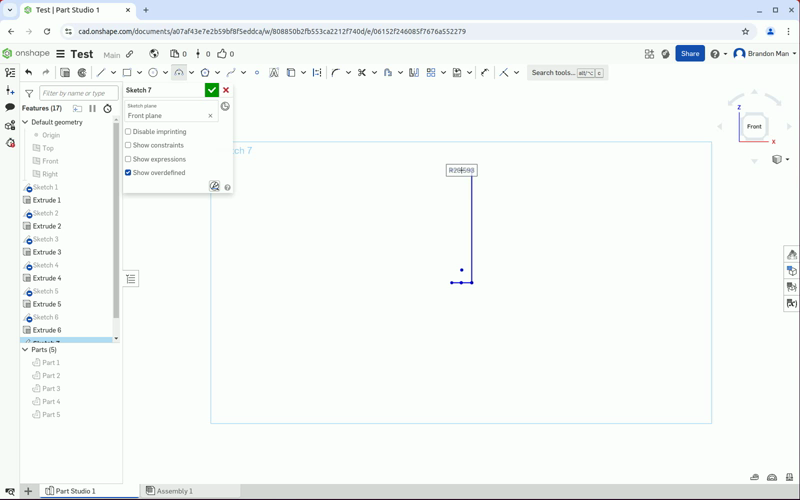
key(l)
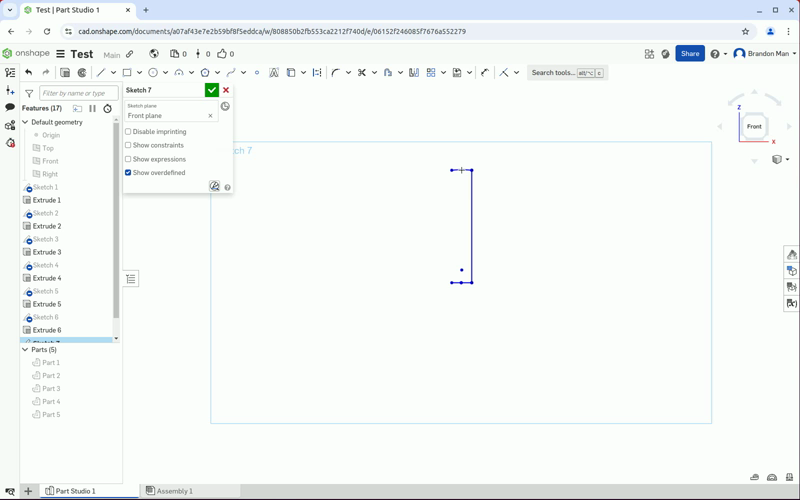
mouse_move(451, 170)
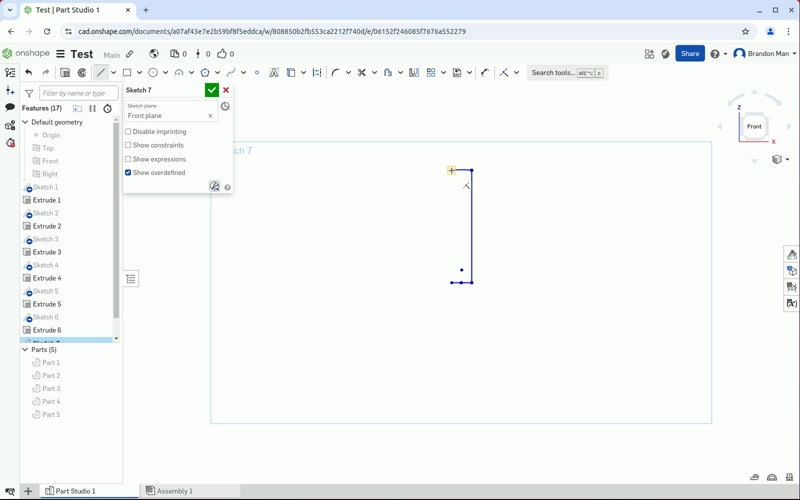
click(451, 170)
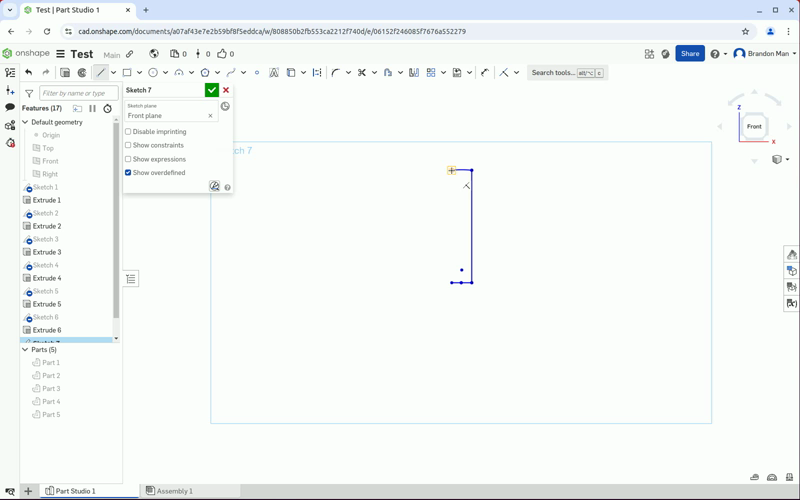
key_down(shift)
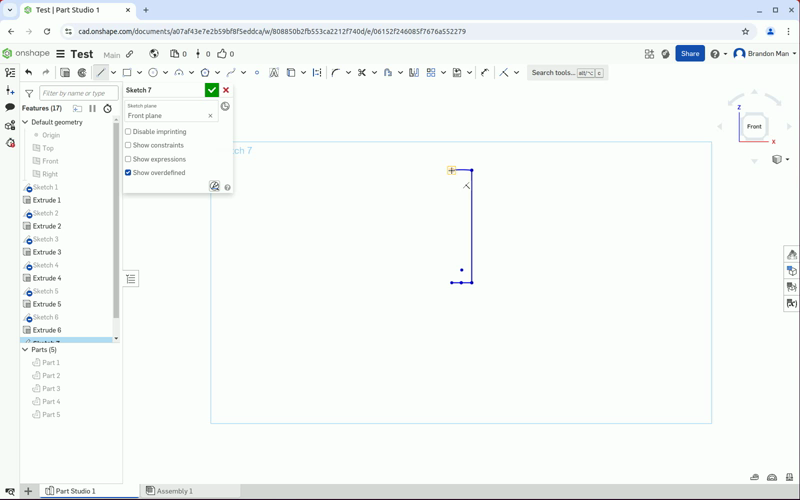
mouse_move(451, 282)
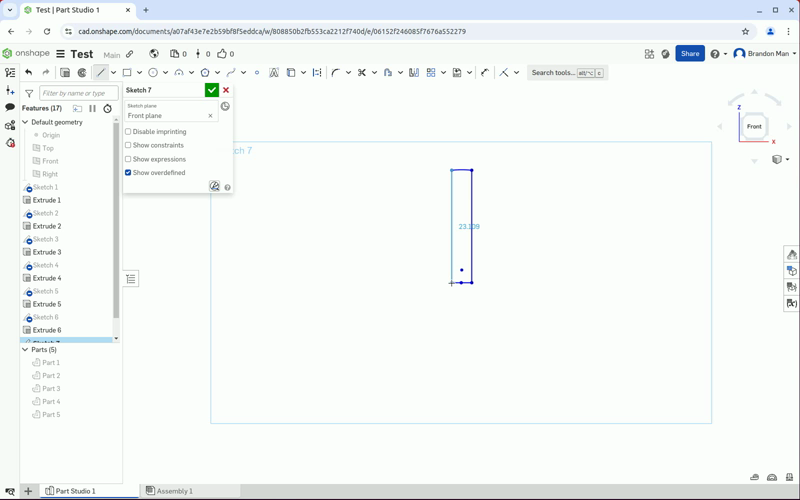
key_up(shift)
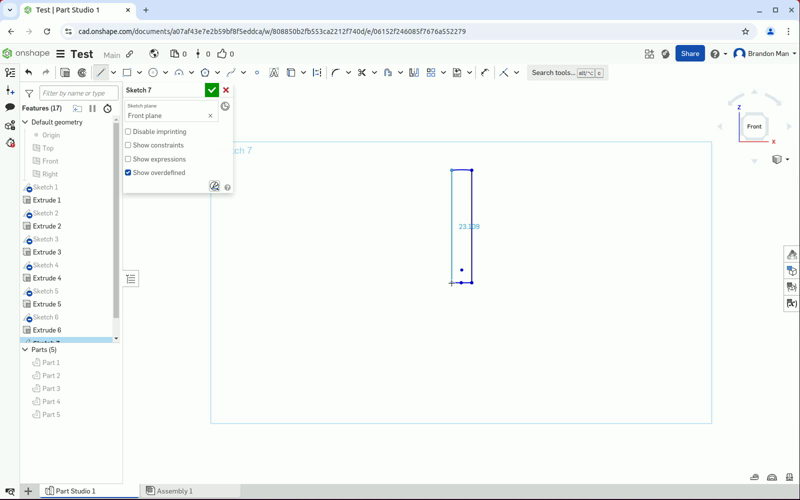
click(451, 282)
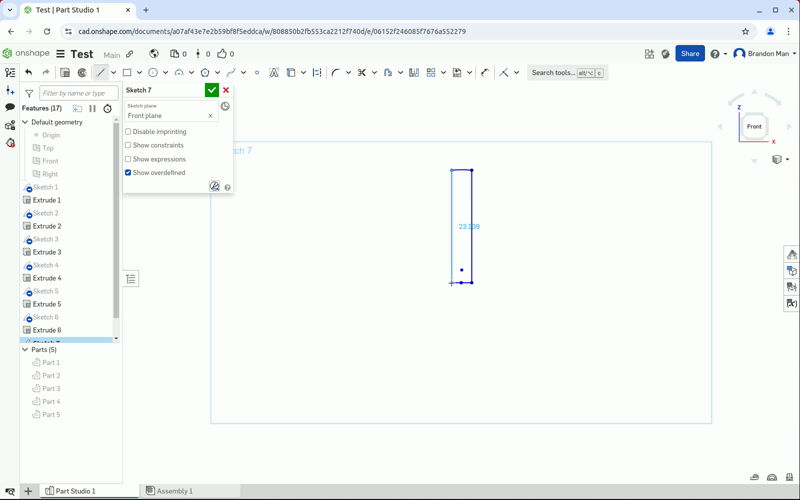
key(esc)
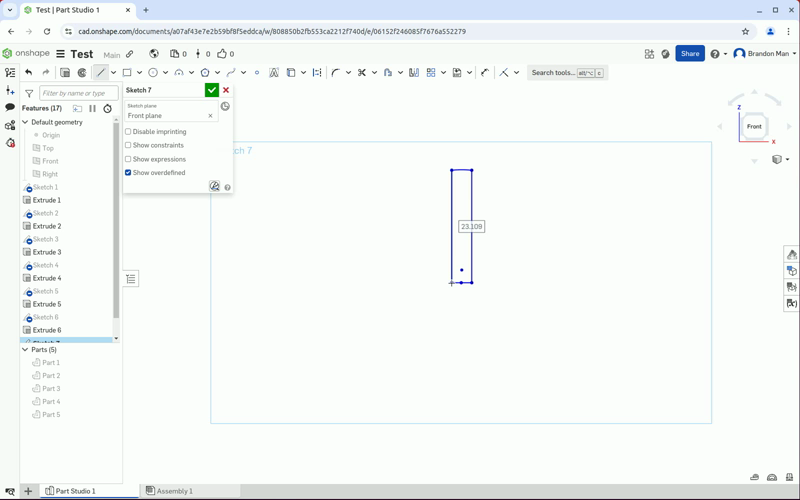
mouse_move(463, 240)
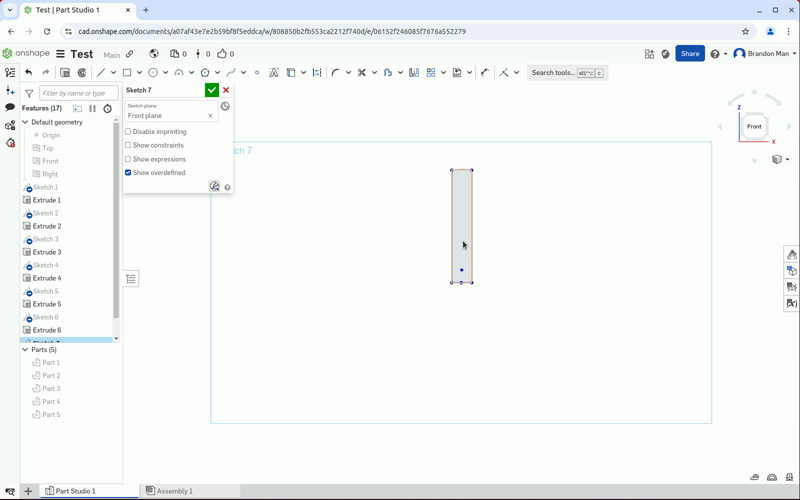
click(463, 240)
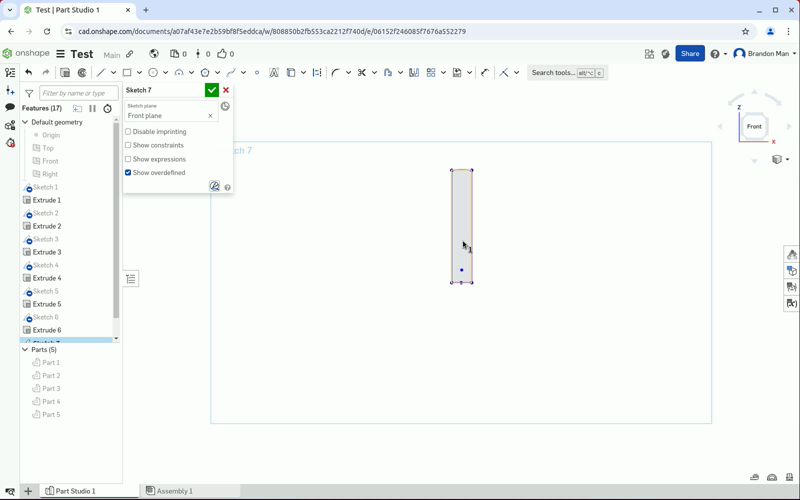
mouse_move(73, 352)
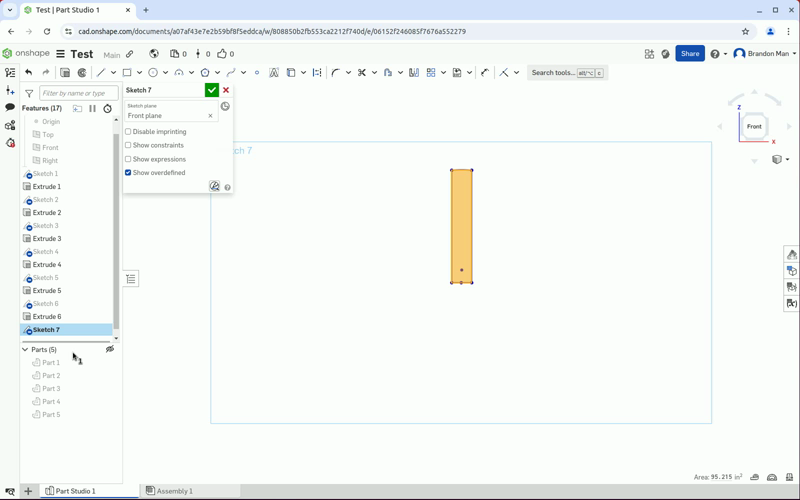
key(shift+y)
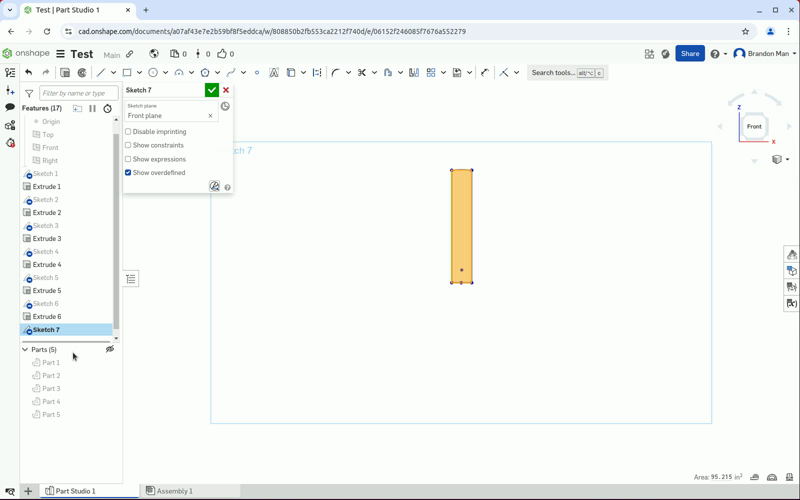
key(shift+e)
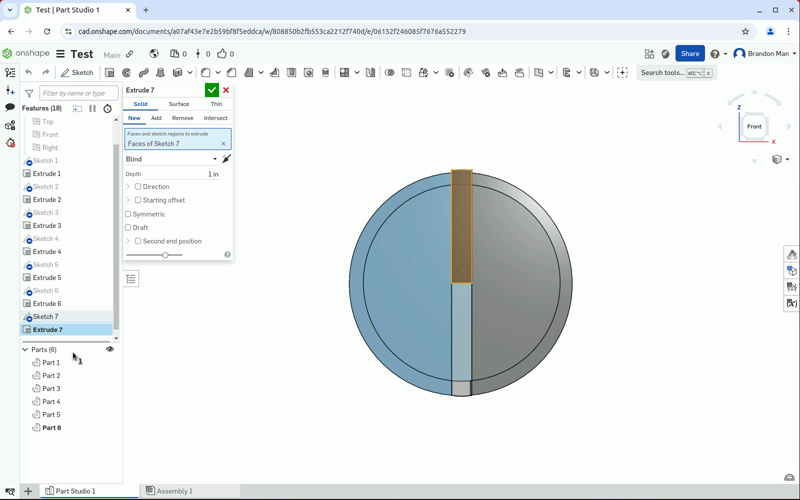
mouse_move(143, 106)
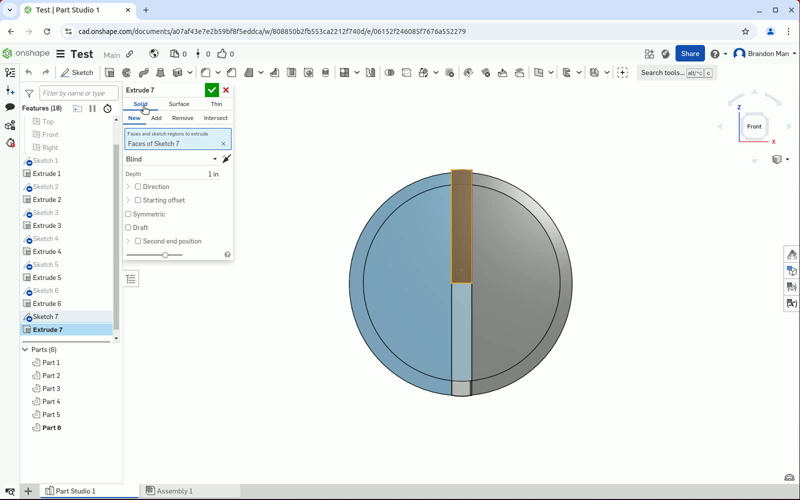
click(143, 106)
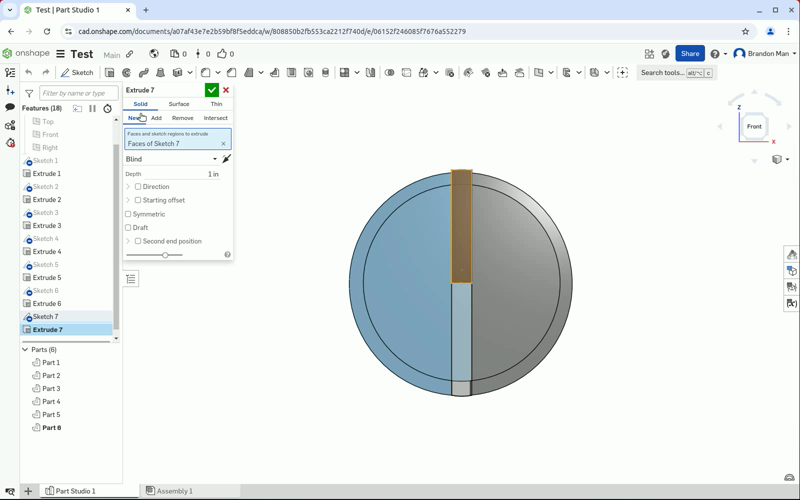
mouse_move(137, 120)
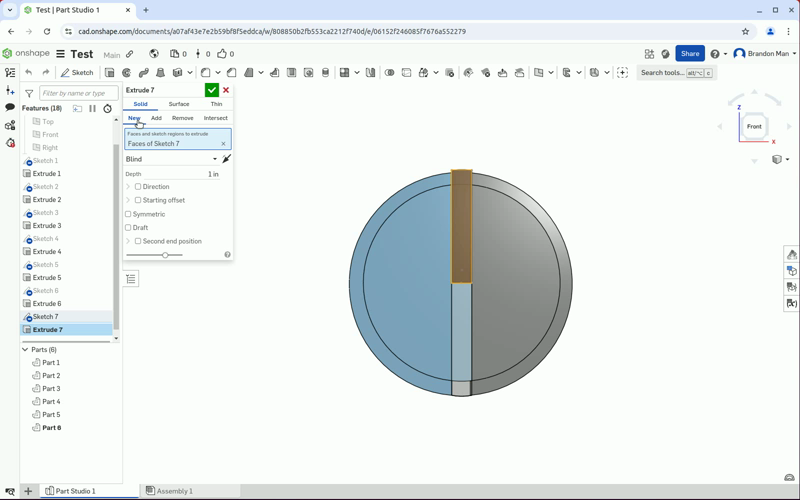
click(137, 120)
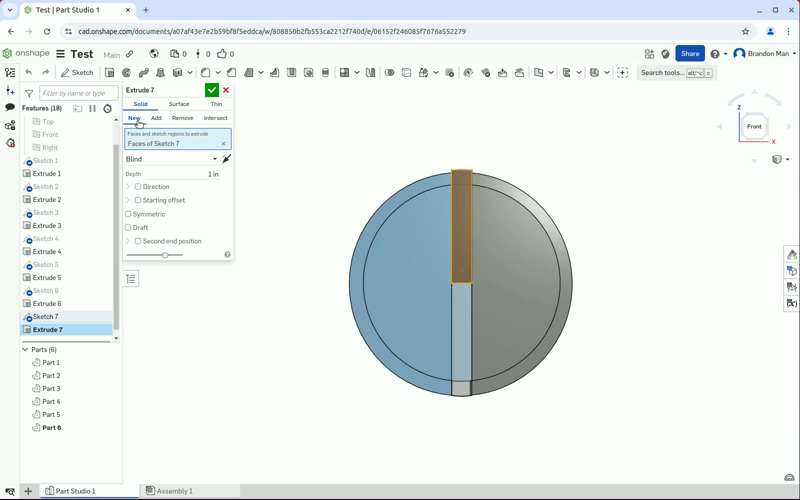
key(tab, 4)
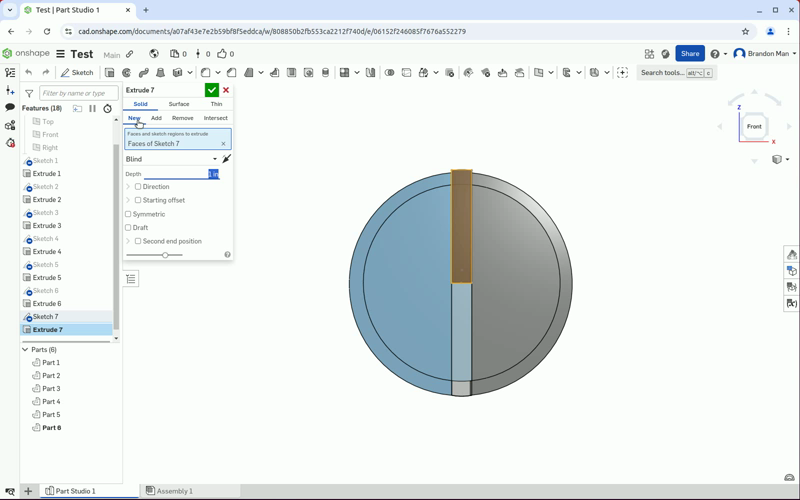
text(-15.165)
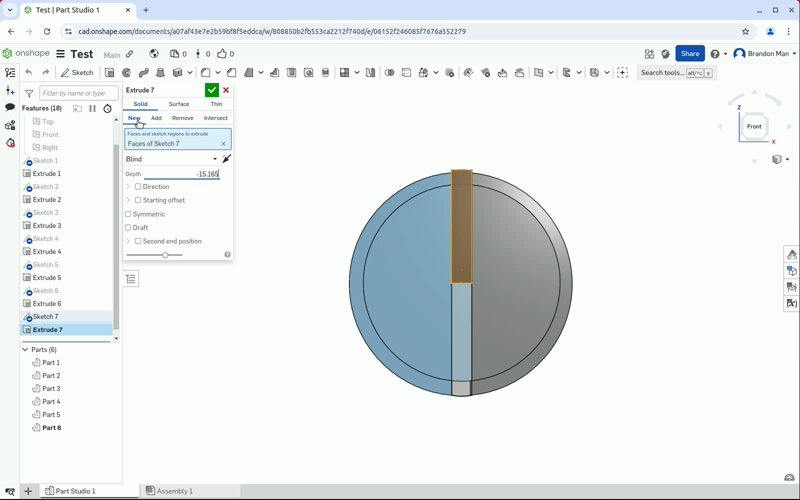
key(enter)
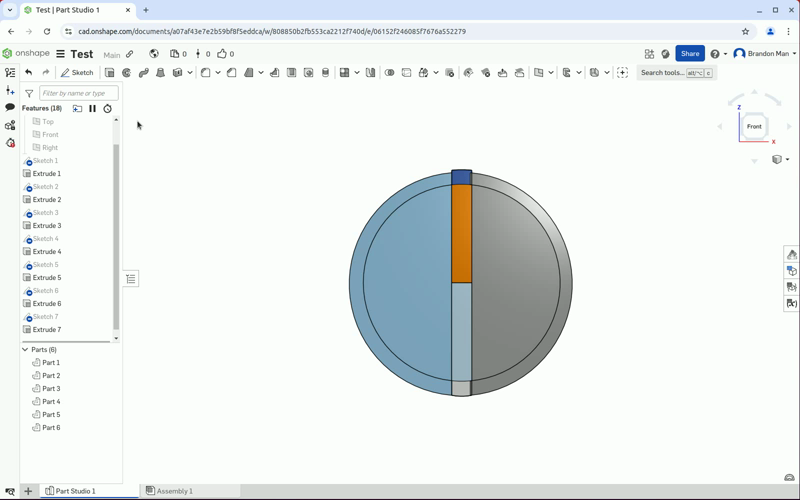
key(shift+h)
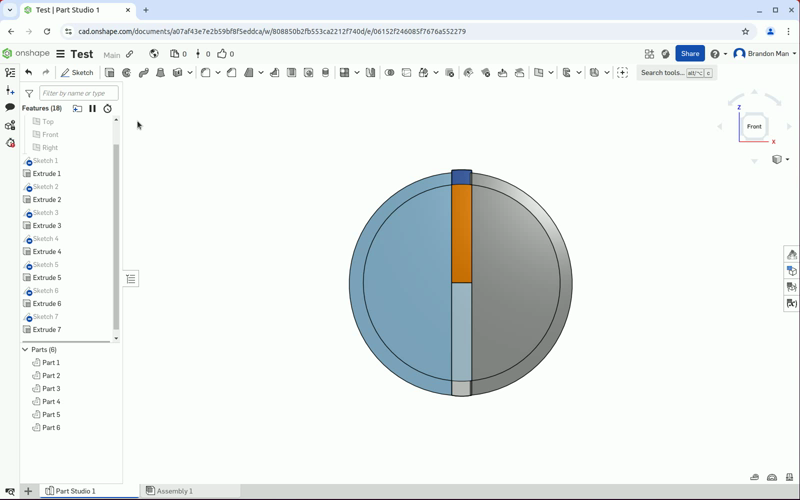
key(shift+h)
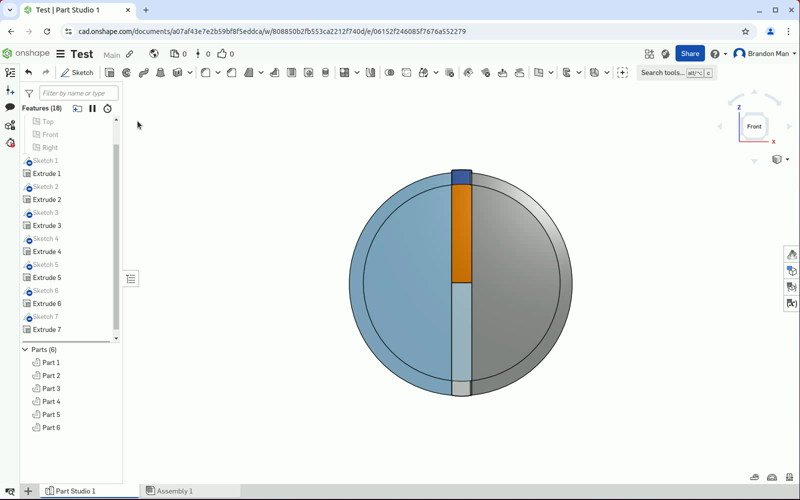
key(shift+7)
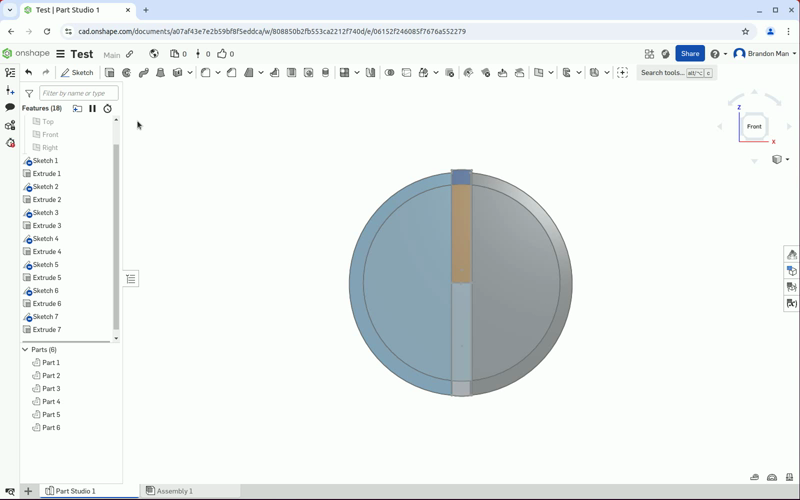
key(left, 2)
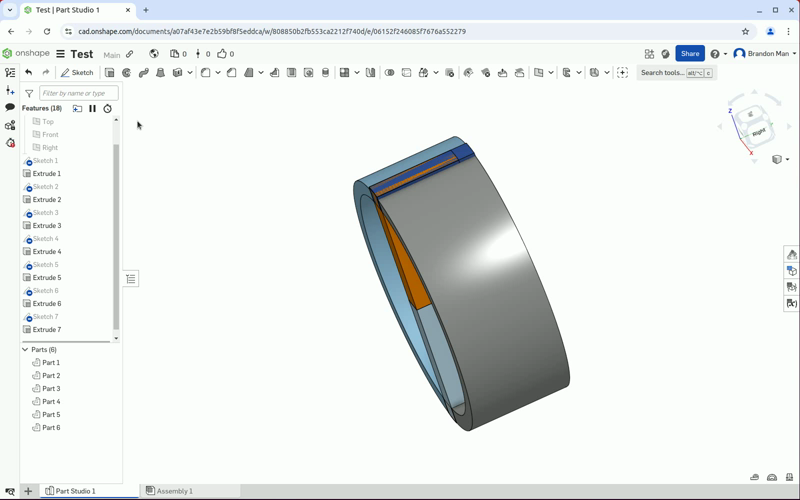
key(down, 2)
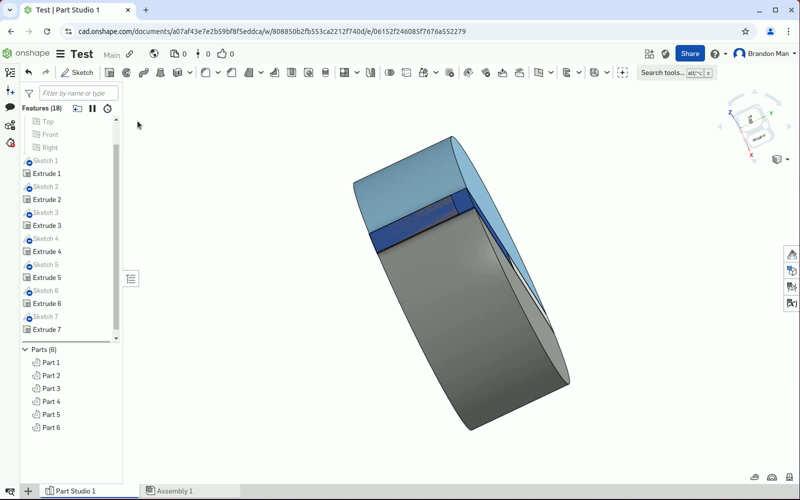
key(up, 2)
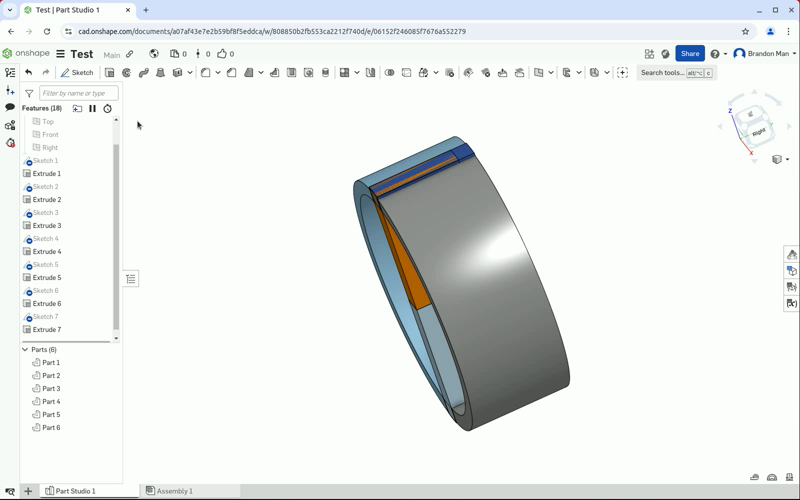
key(right, 2)
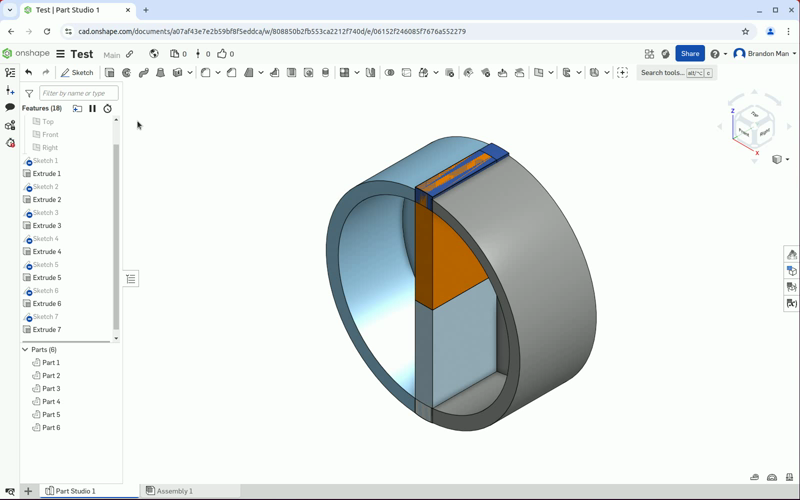
mouse_move(69, 163)
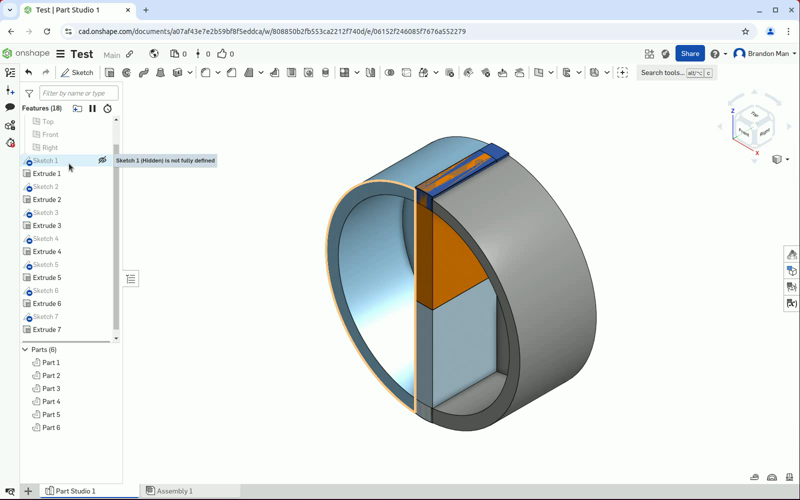
click(69, 163)